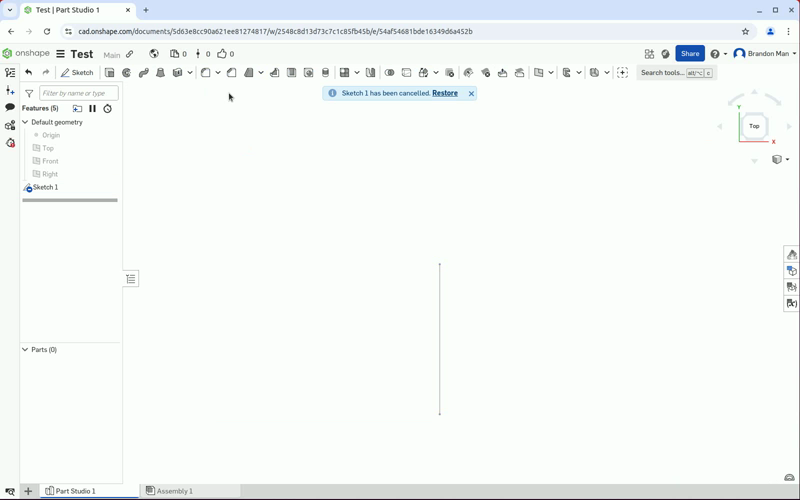
key(shift+h)
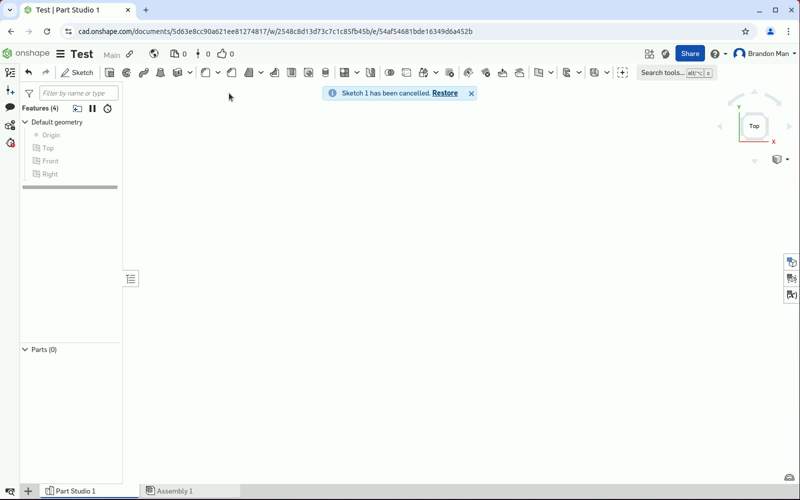
mouse_move(73, 352)
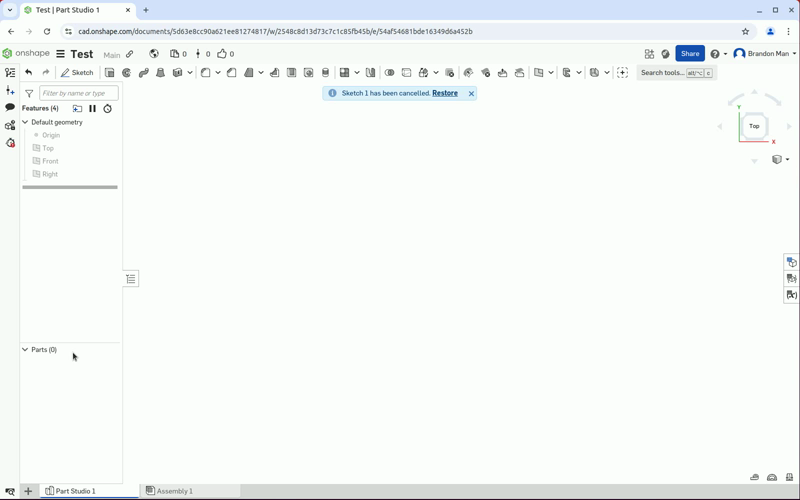
key(y)
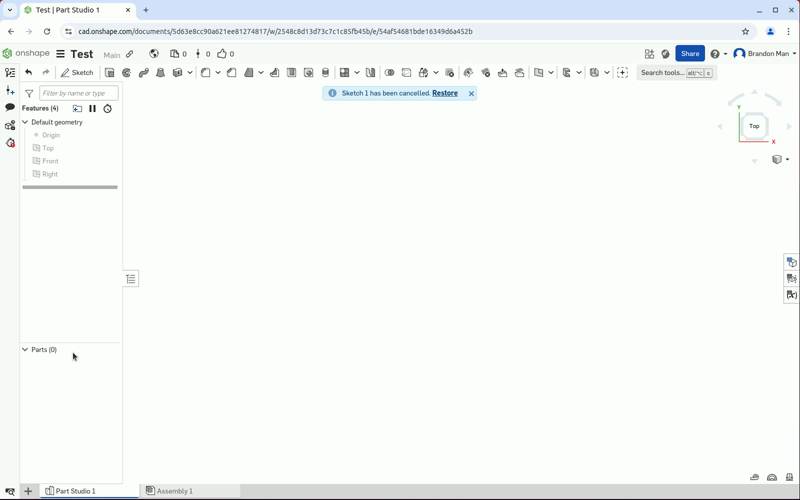
key(shift+p)
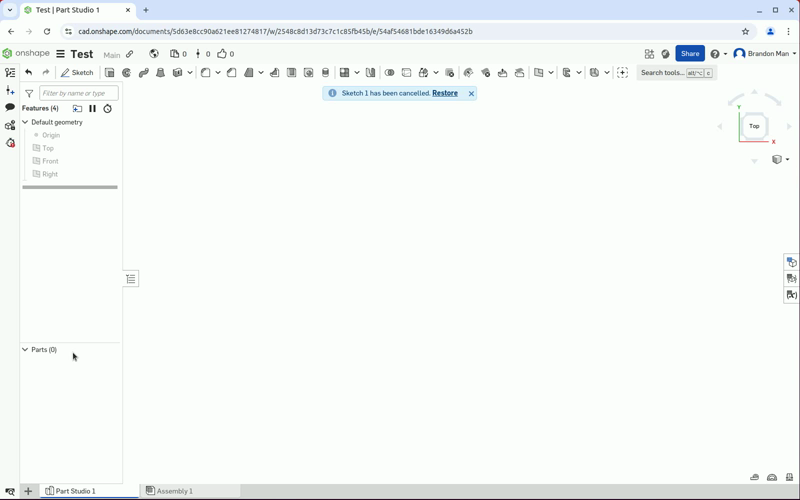
key(space)
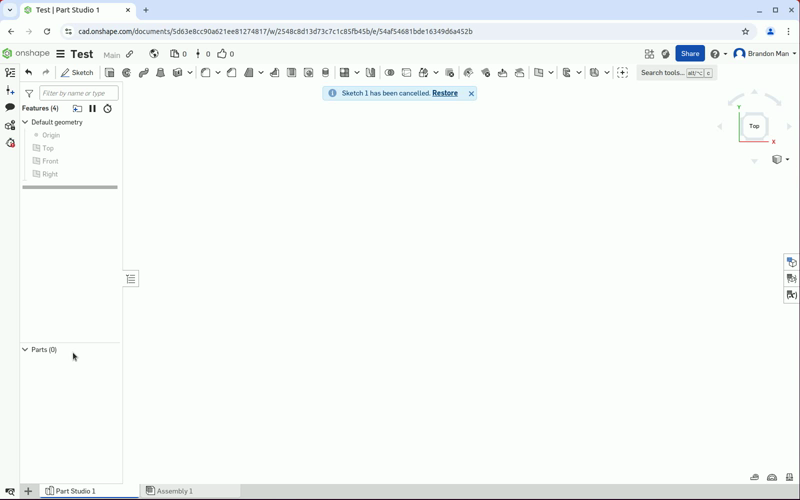
key_down(shift)
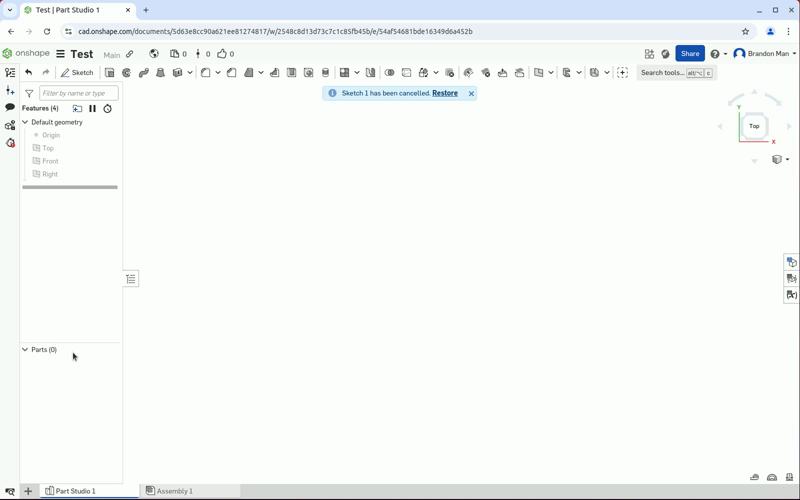
key(up)
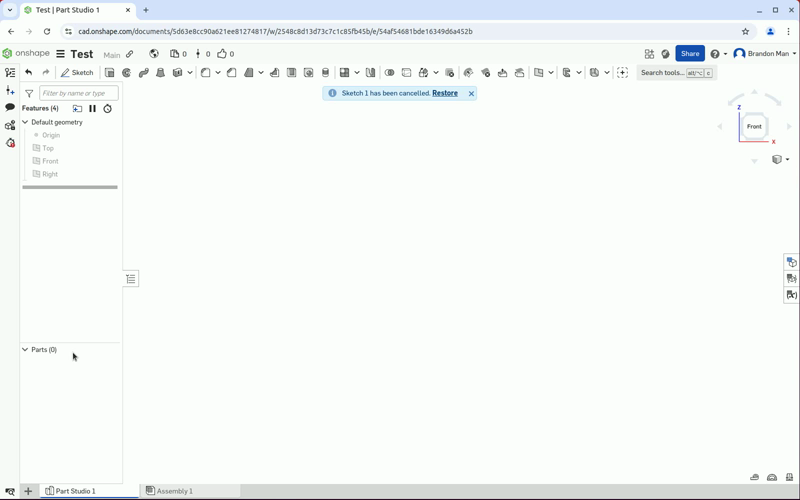
key_up(shift)
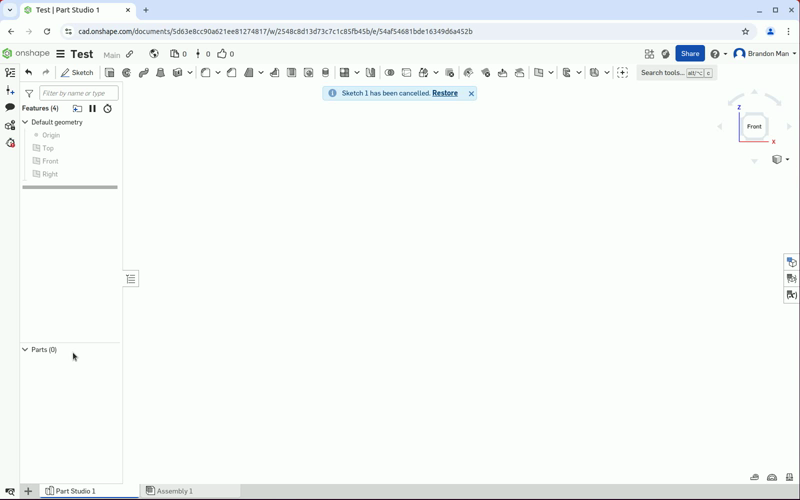
mouse_move(73, 352)
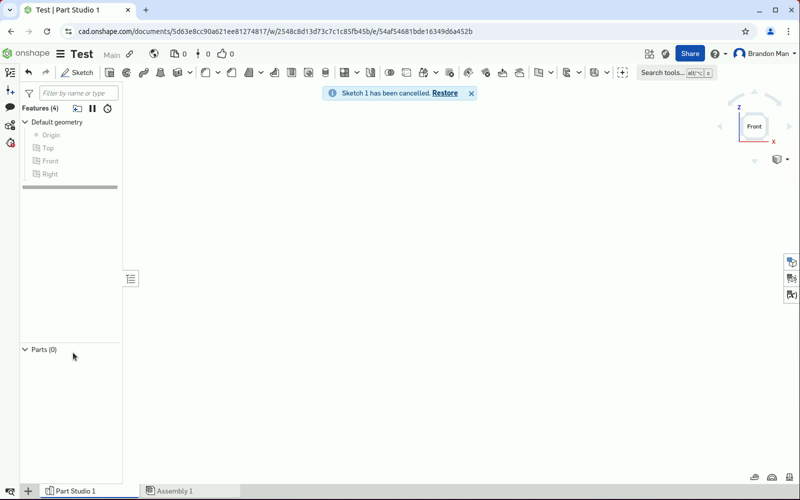
key(shift+y)
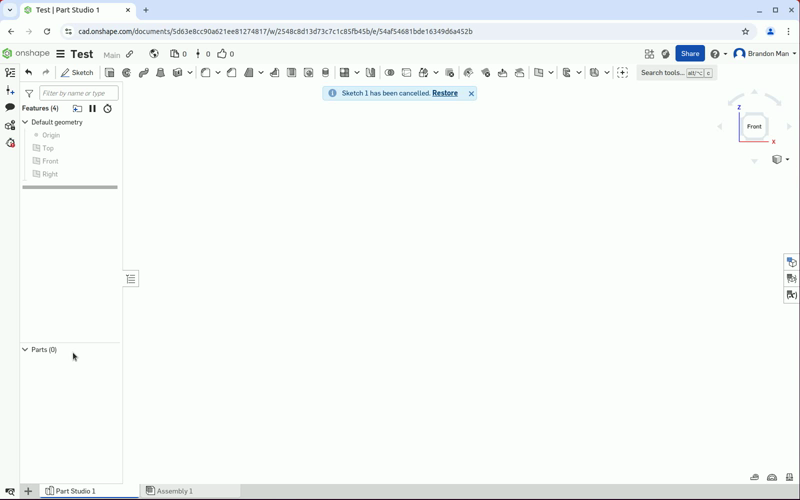
key(shift+s)
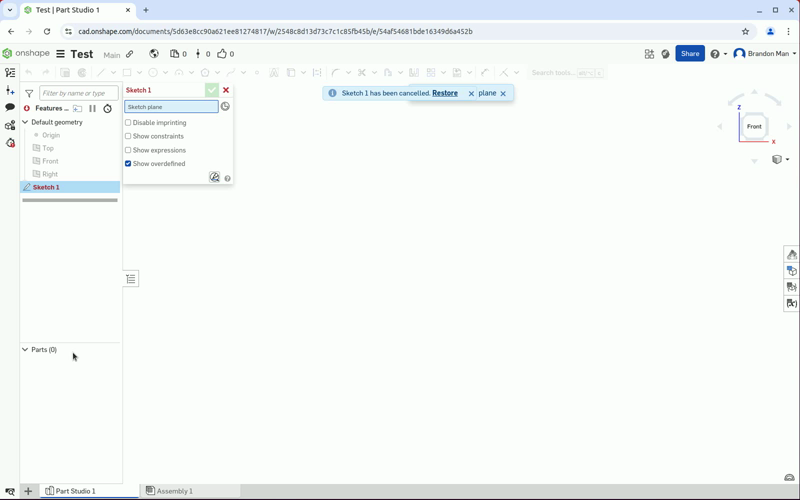
mouse_move(73, 163)
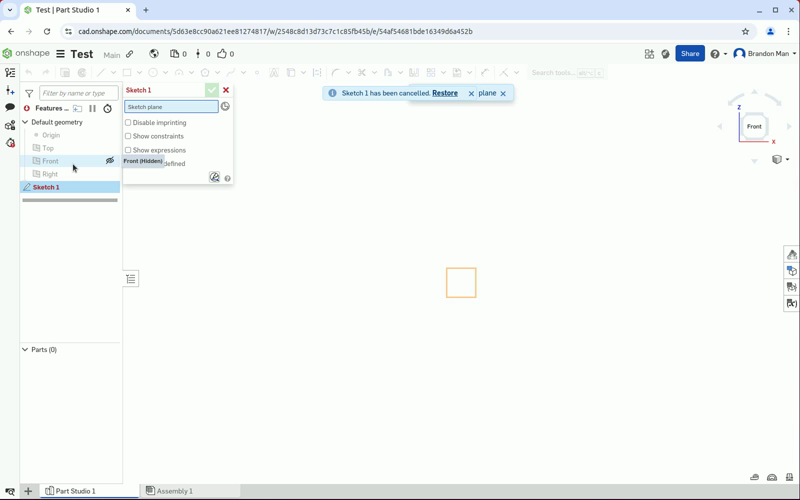
click(73, 163)
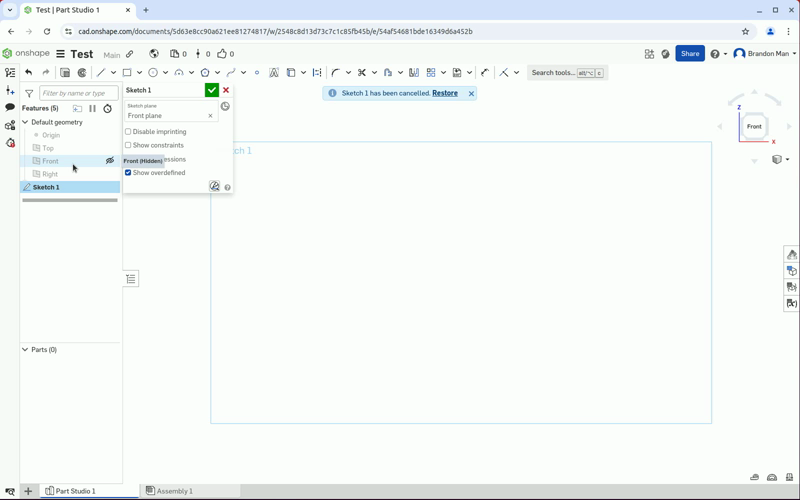
mouse_move(73, 352)
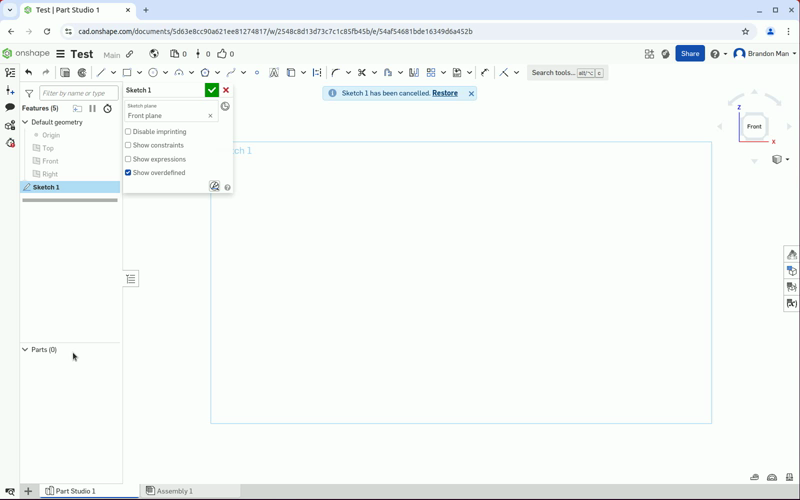
key(y)
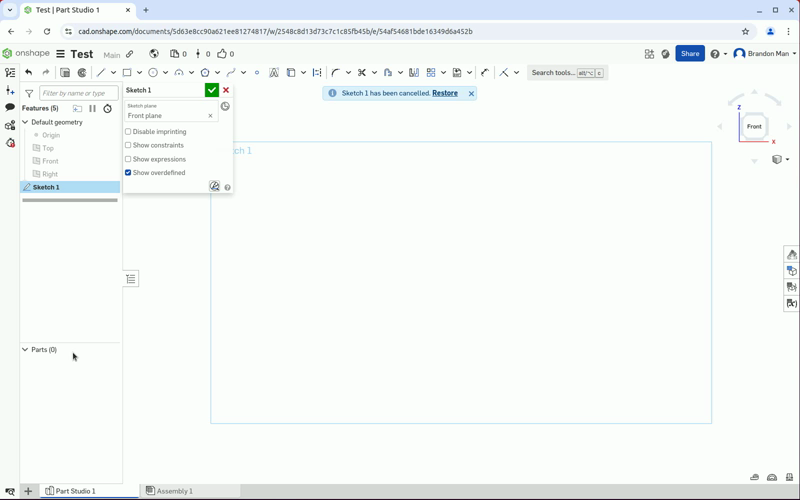
key(a)
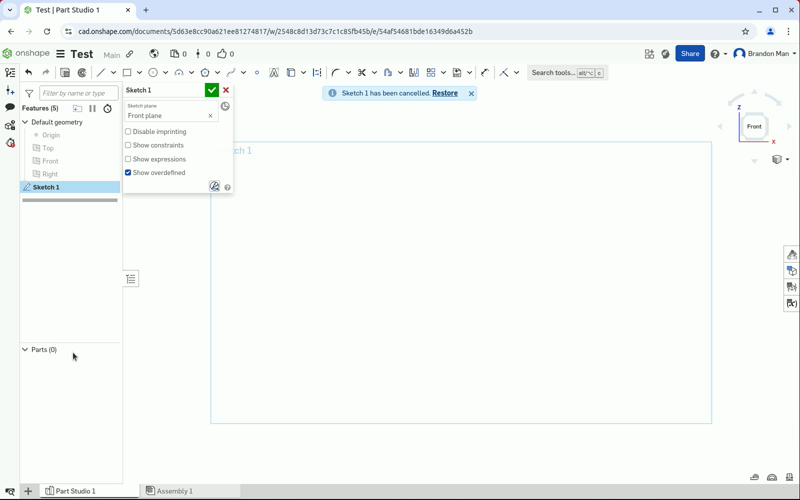
key_down(shift)
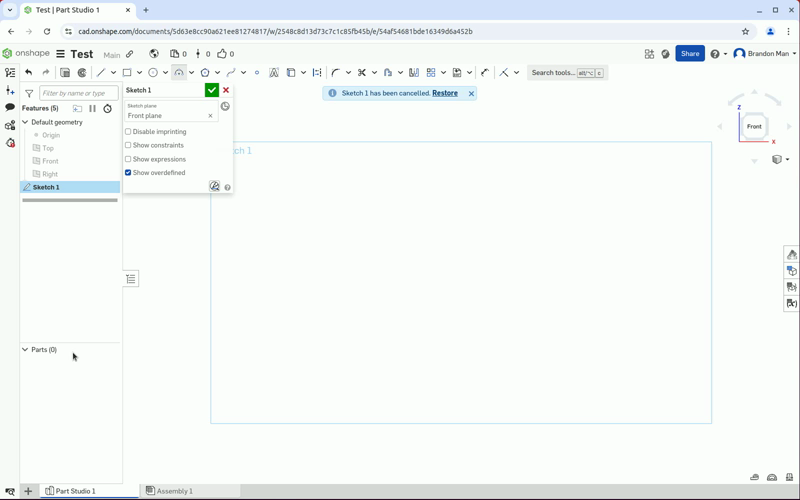
mouse_move(451, 246)
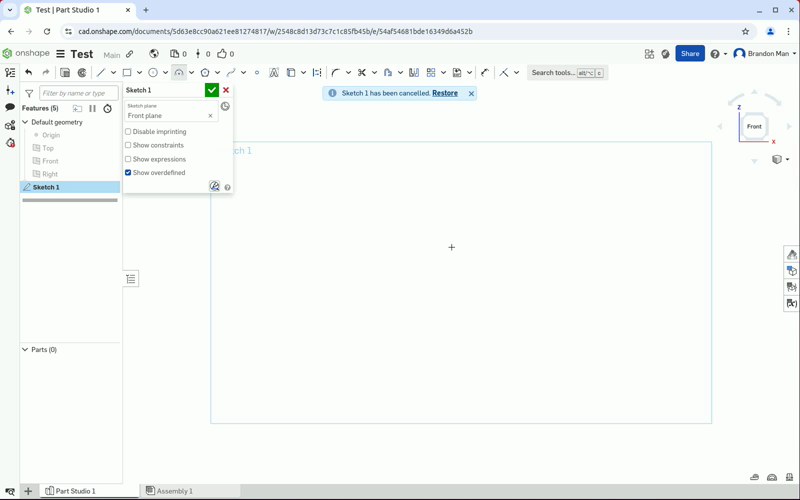
click(451, 246)
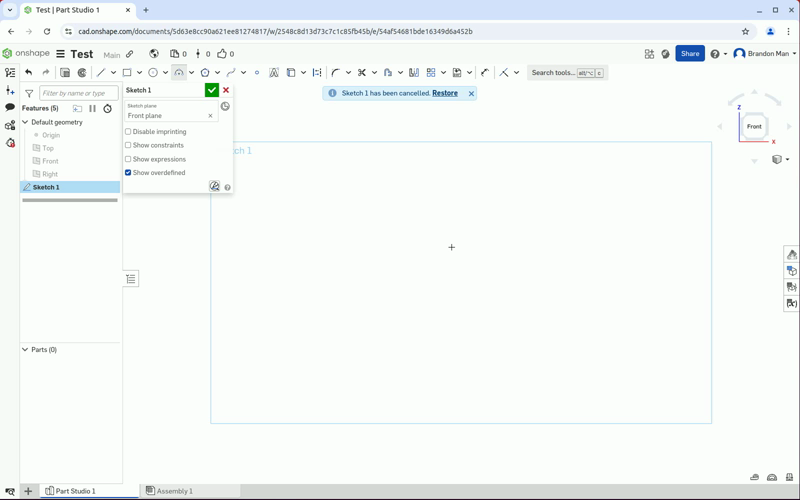
key_up(shift)
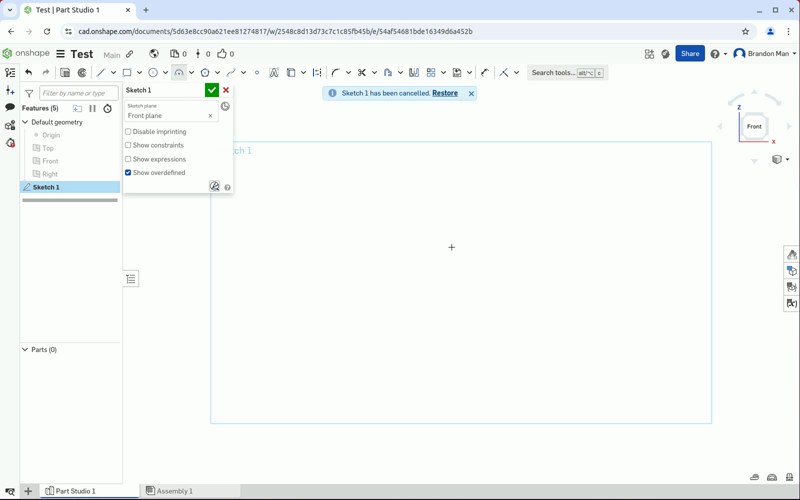
key_down(shift)
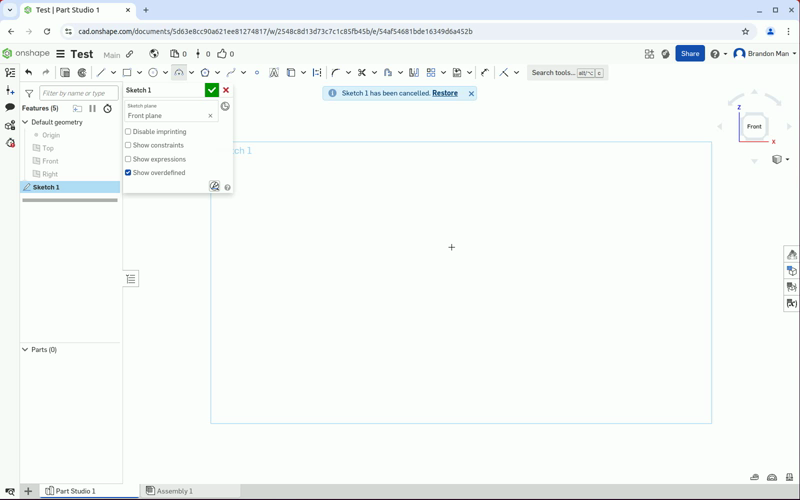
mouse_move(469, 246)
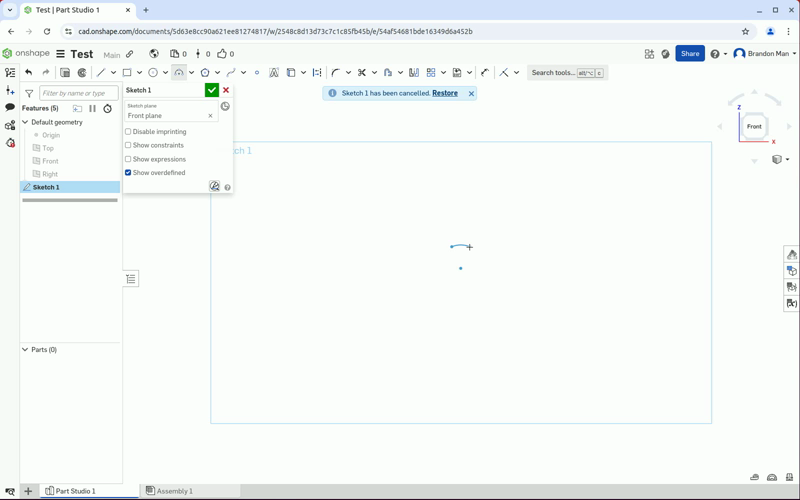
click(469, 246)
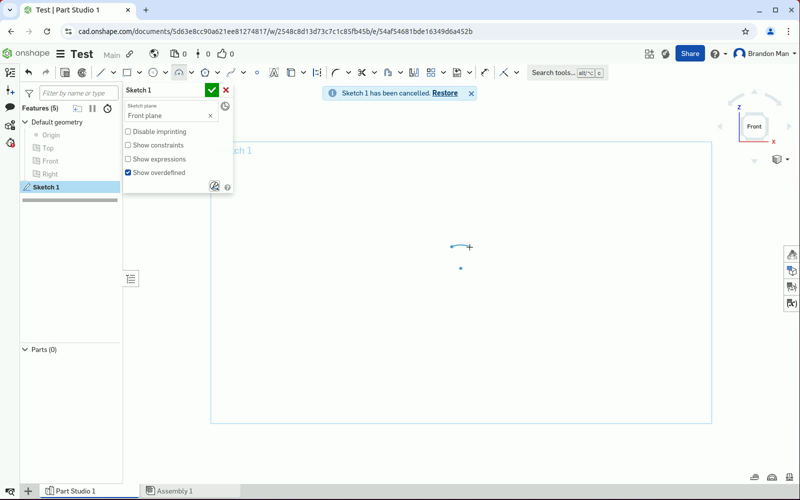
mouse_move(460, 237)
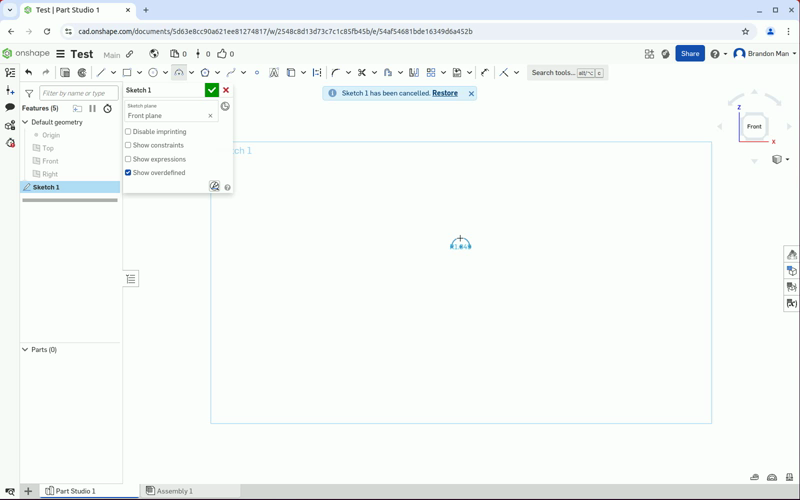
click(460, 237)
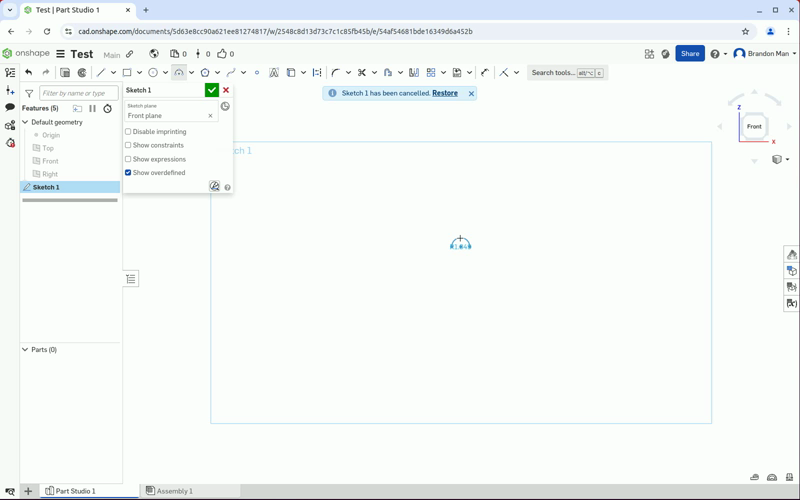
key_up(shift)
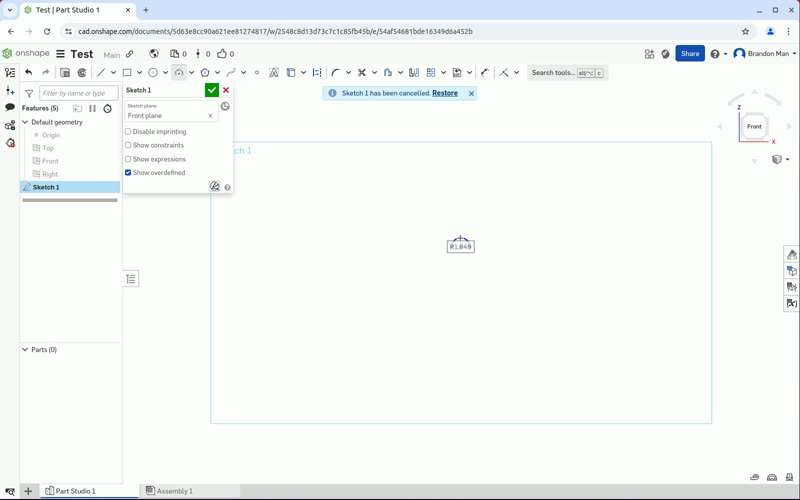
key(esc)
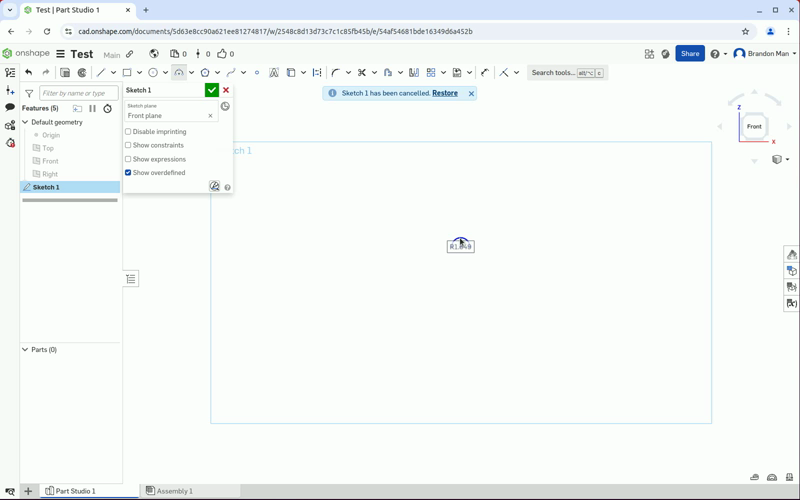
key(l)
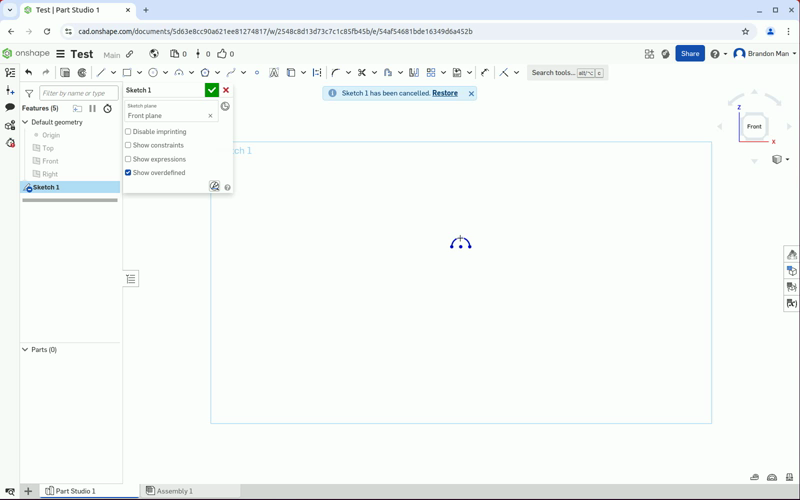
mouse_move(469, 246)
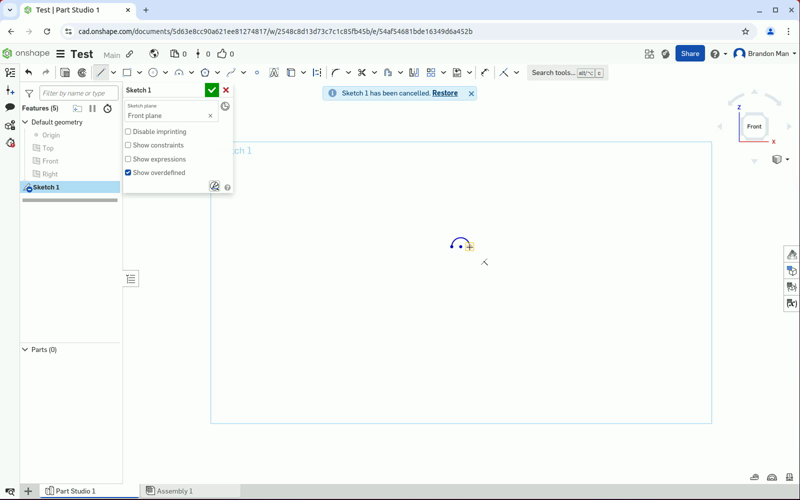
click(469, 246)
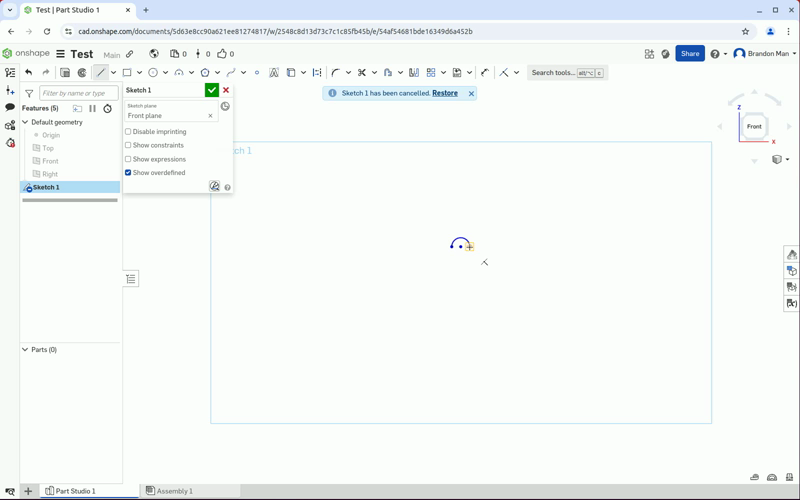
key_down(shift)
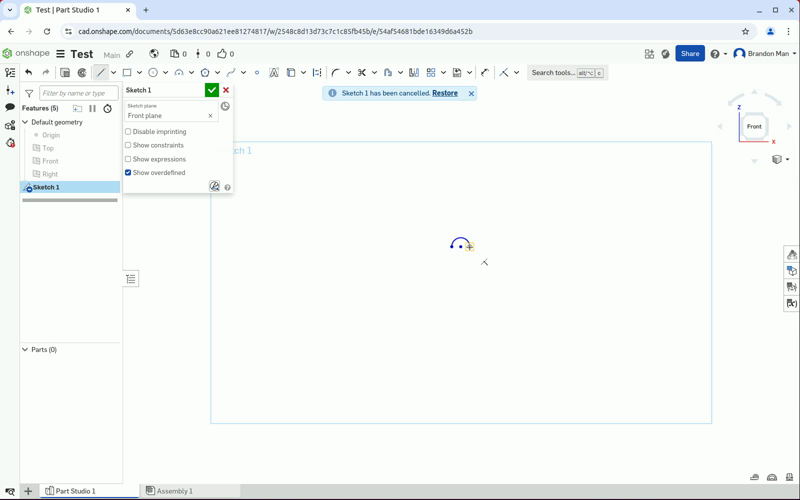
mouse_move(465, 174)
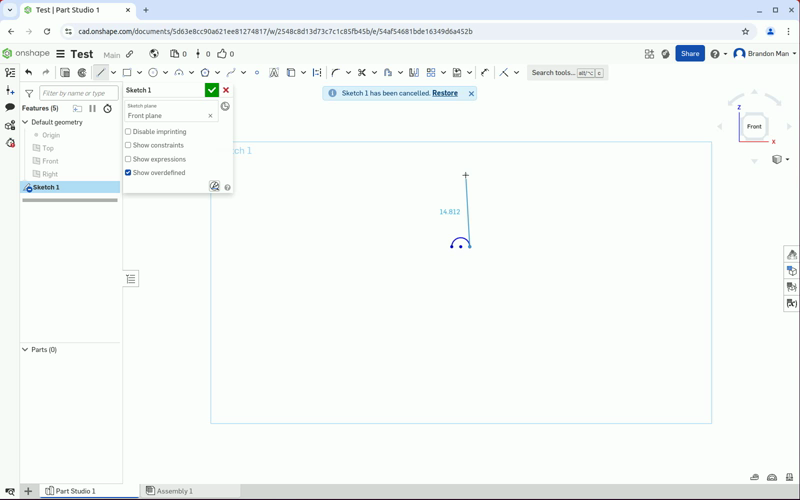
click(465, 174)
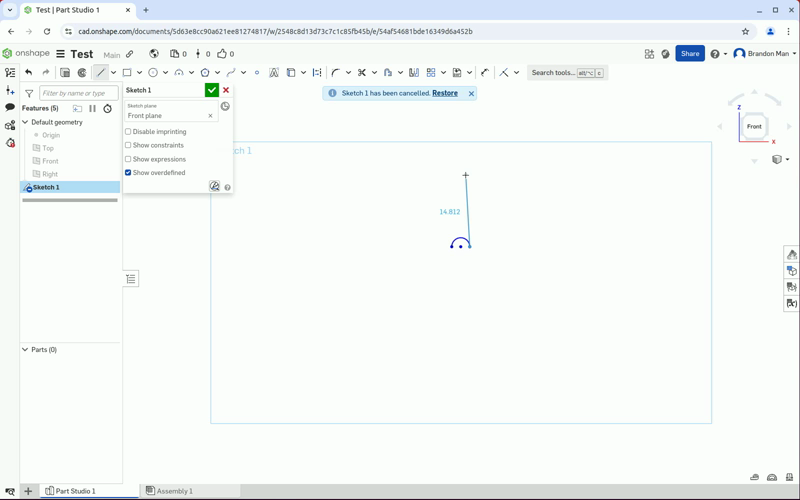
key_up(shift)
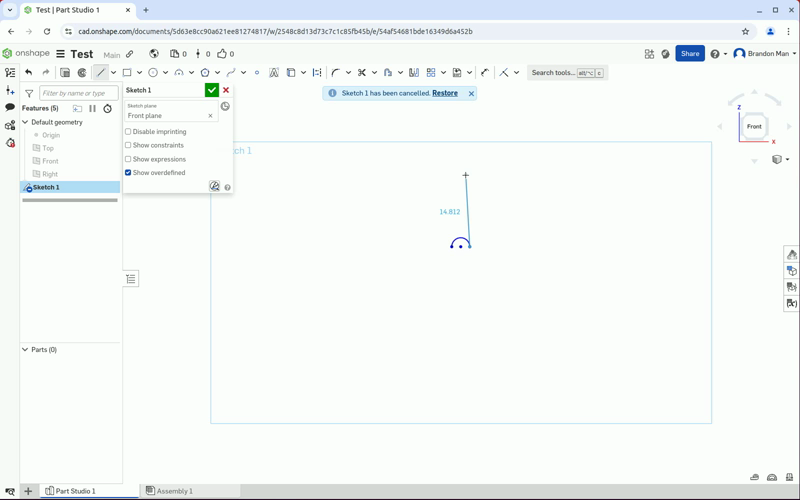
key(esc)
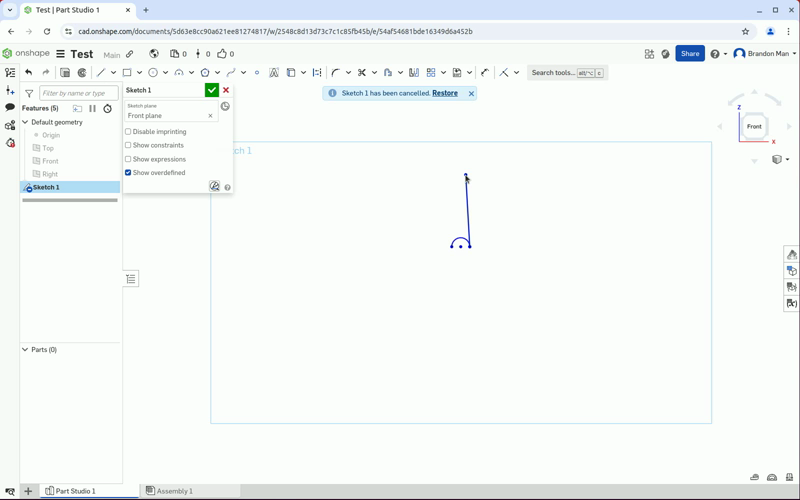
key(a)
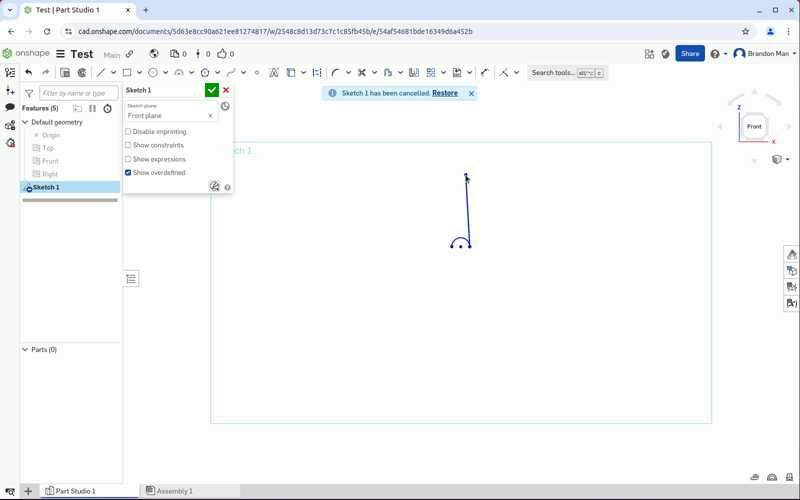
mouse_move(465, 174)
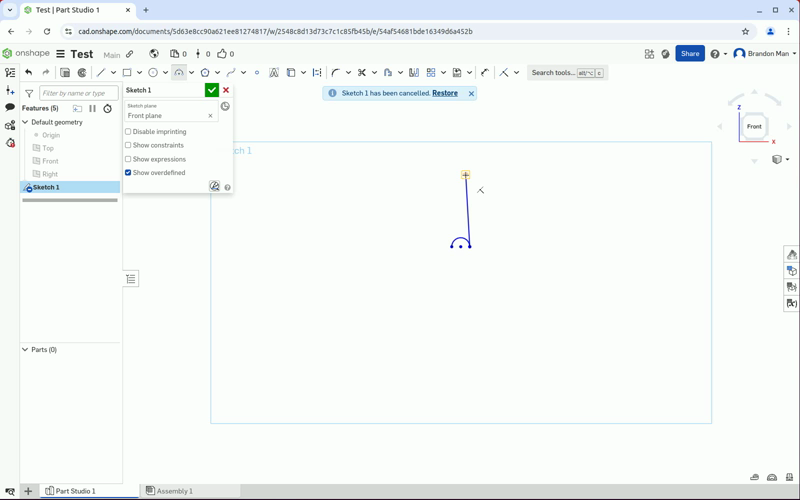
click(465, 174)
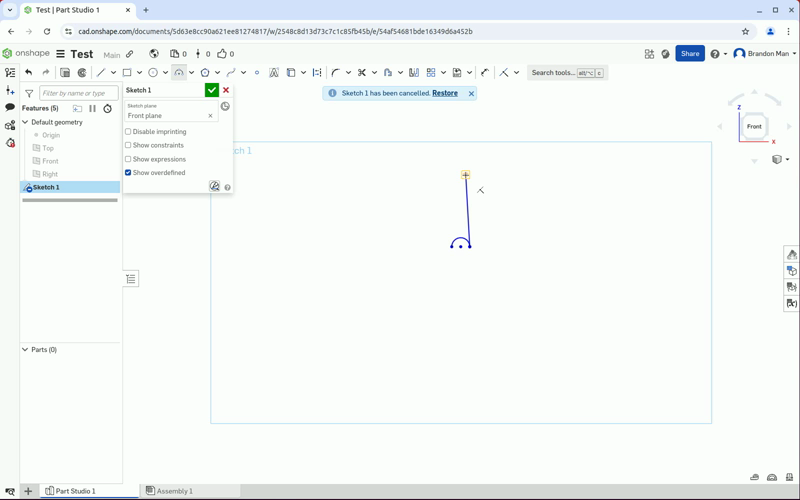
key_down(shift)
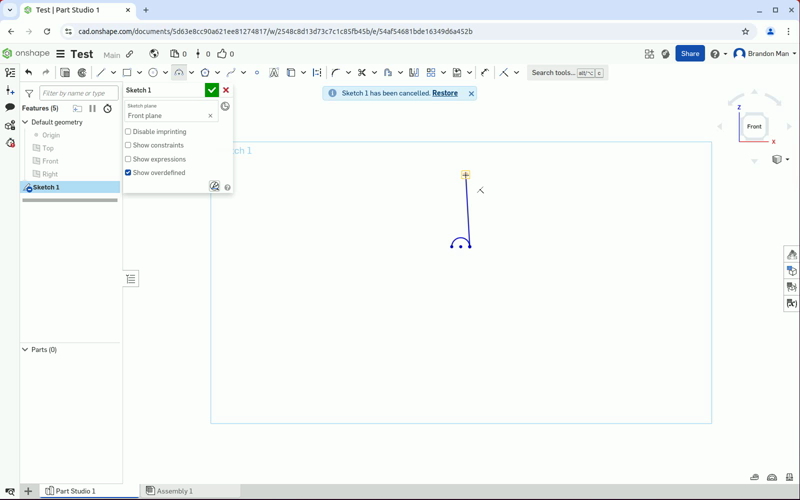
mouse_move(455, 174)
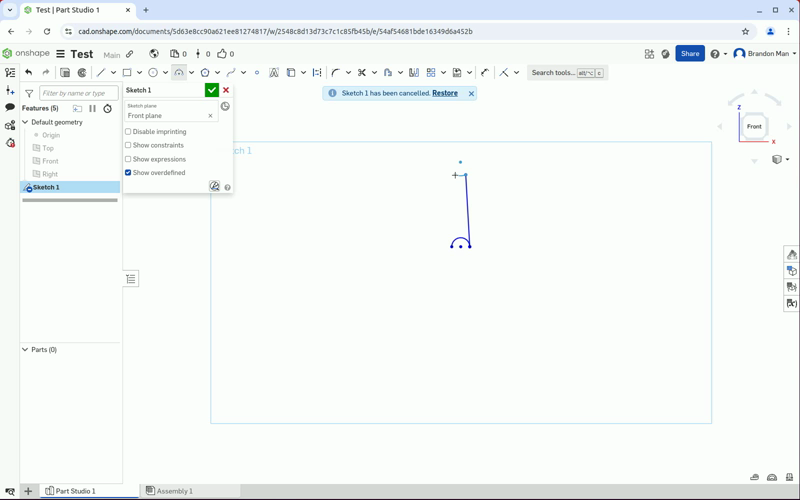
click(455, 174)
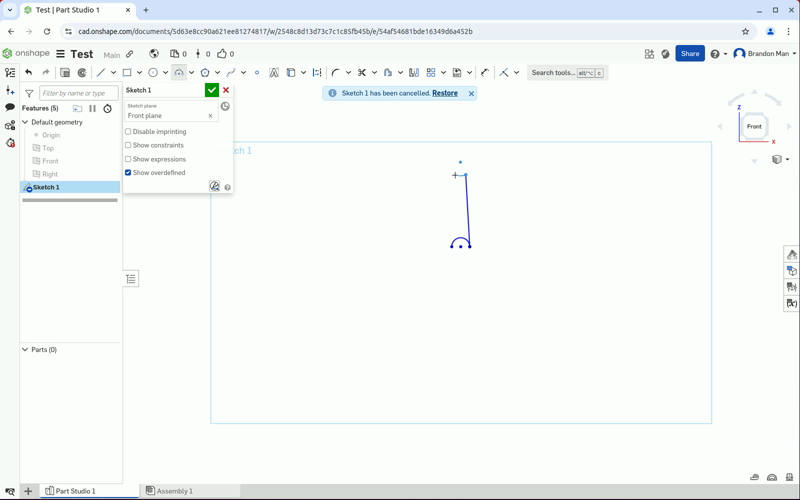
mouse_move(460, 180)
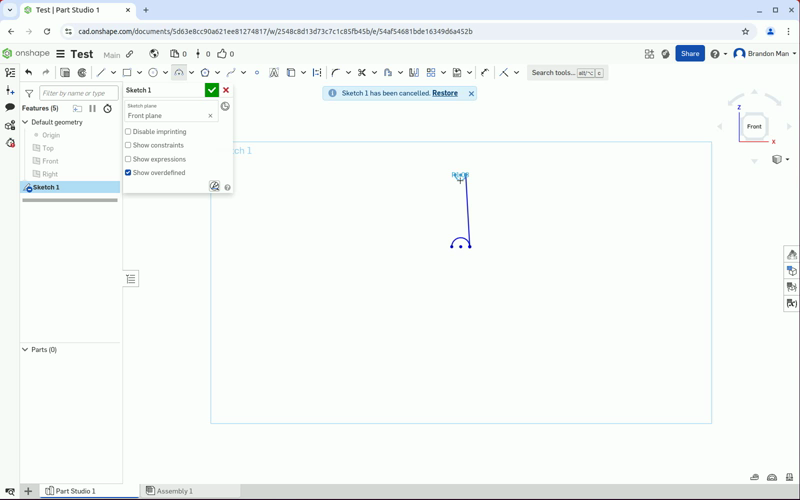
click(460, 180)
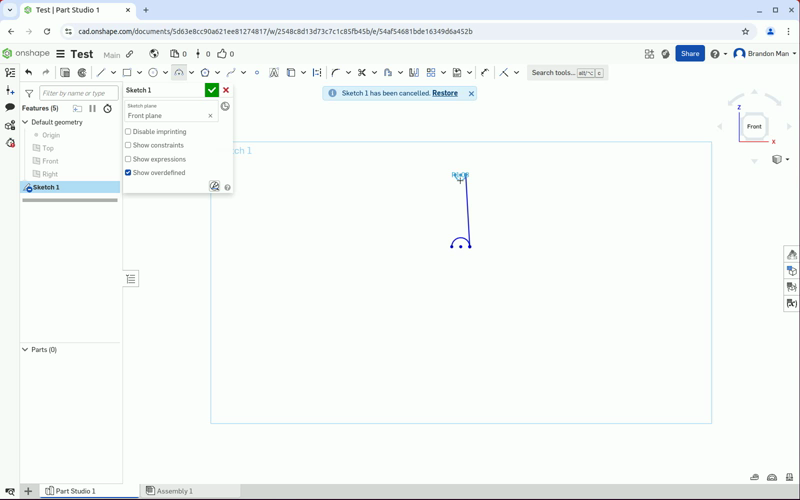
key_up(shift)
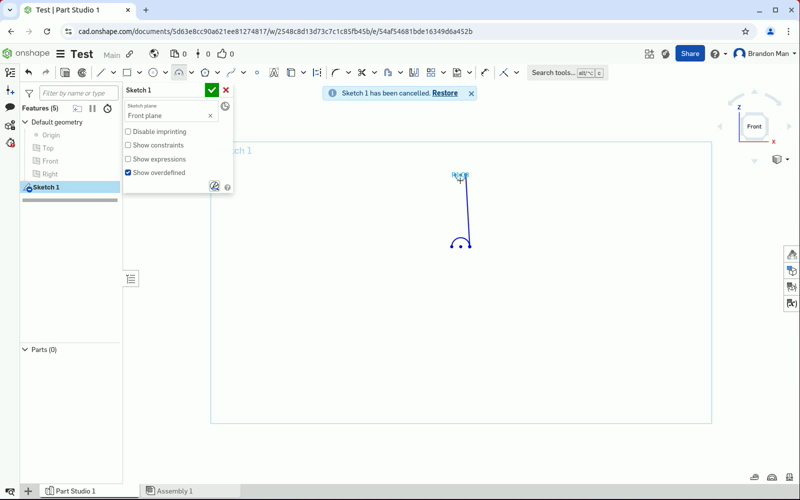
key(esc)
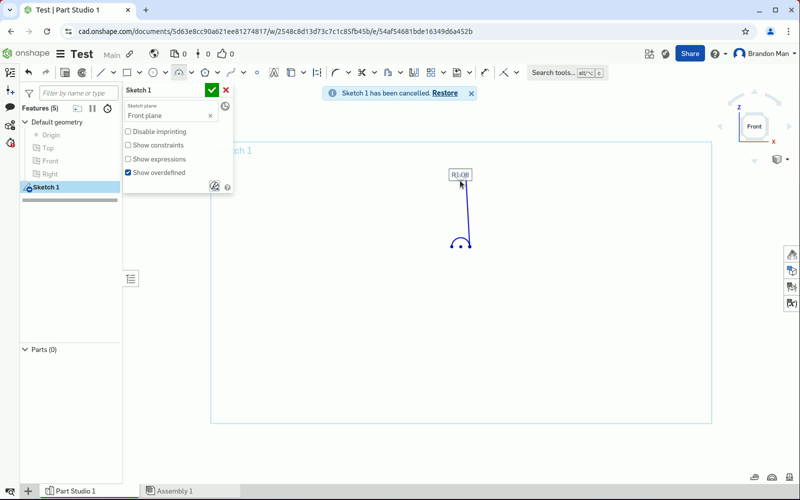
key(l)
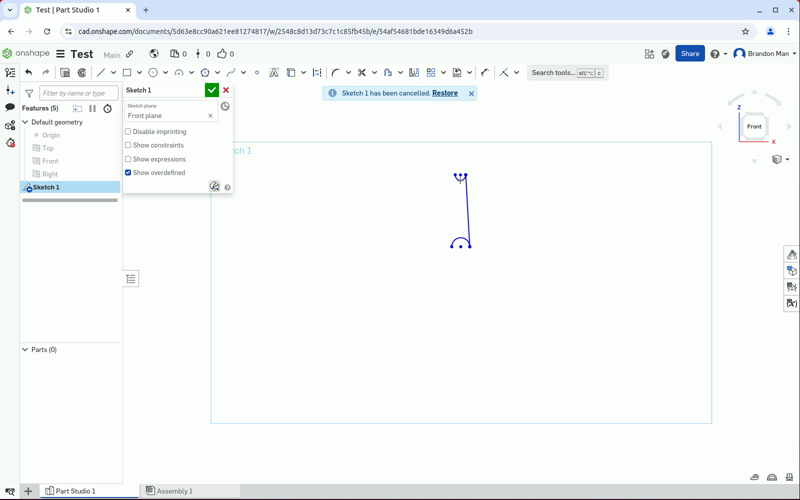
mouse_move(455, 174)
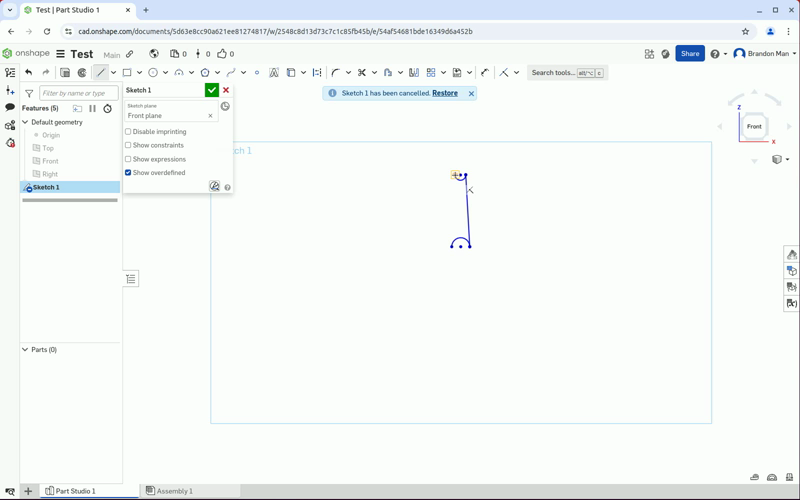
click(455, 174)
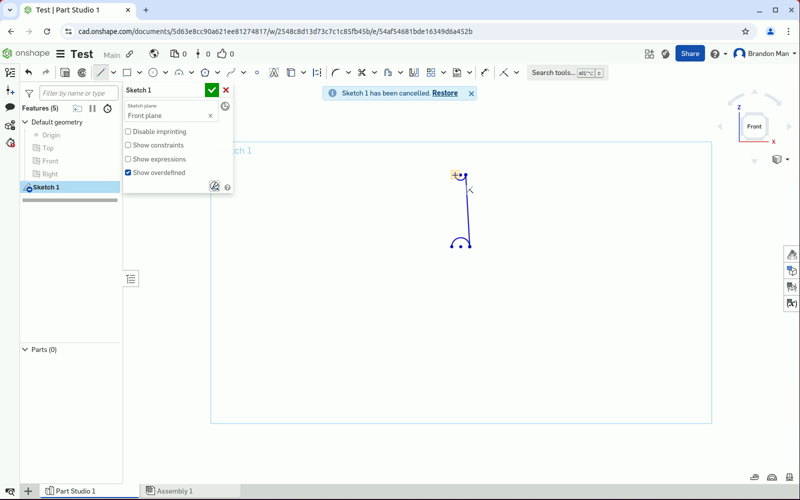
key_down(shift)
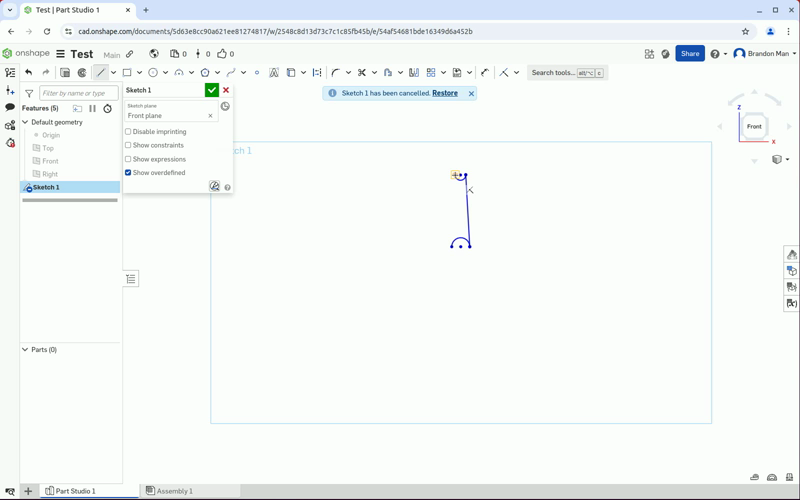
mouse_move(451, 246)
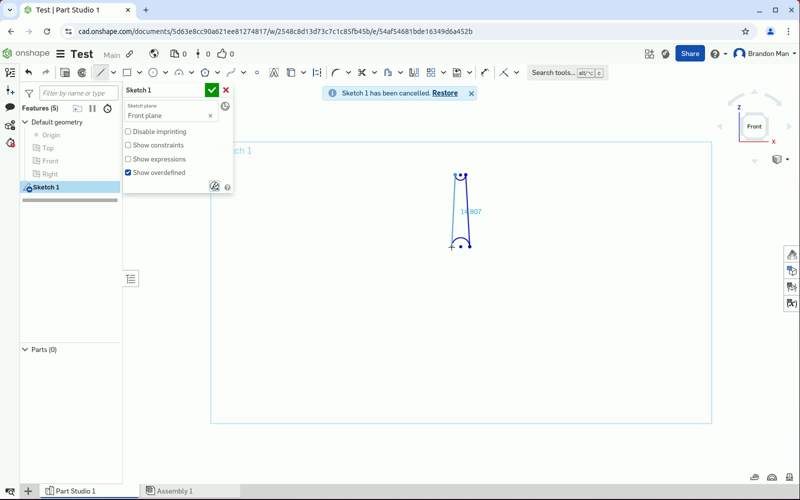
key_up(shift)
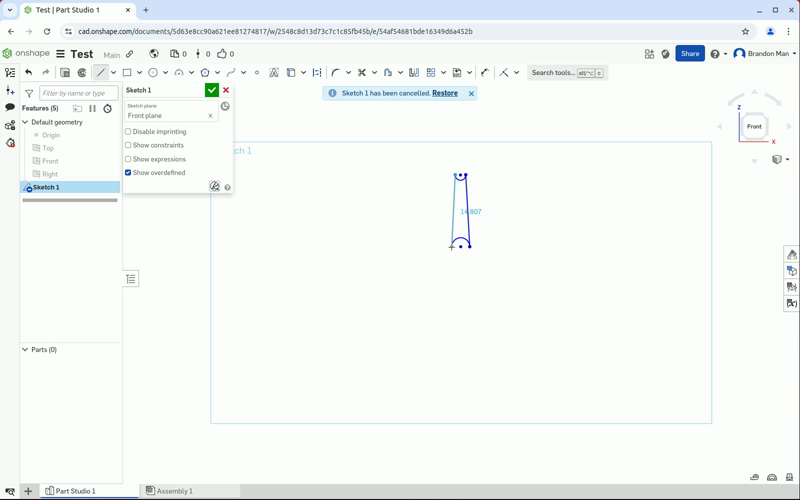
click(451, 246)
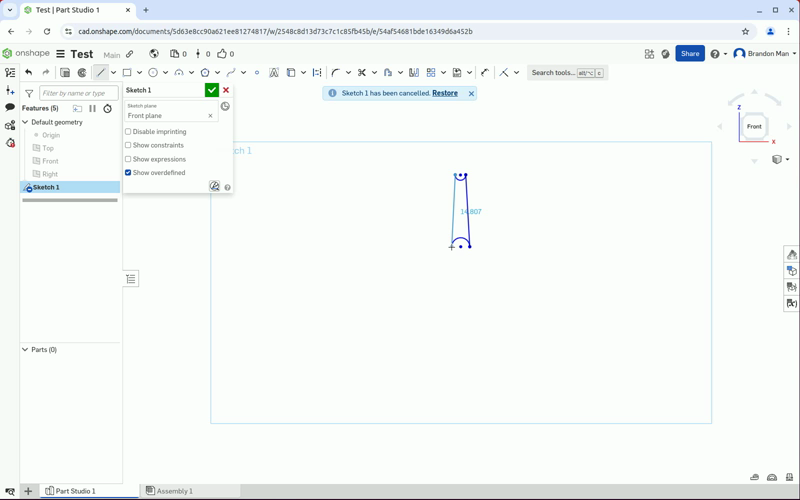
key(esc)
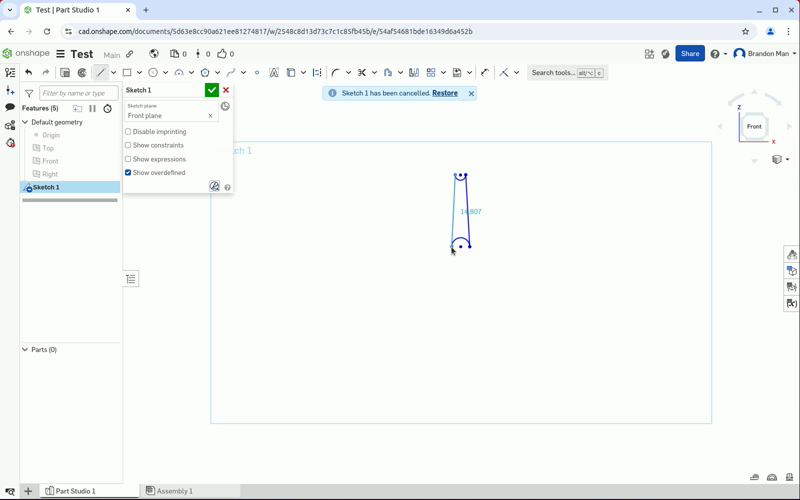
key(c)
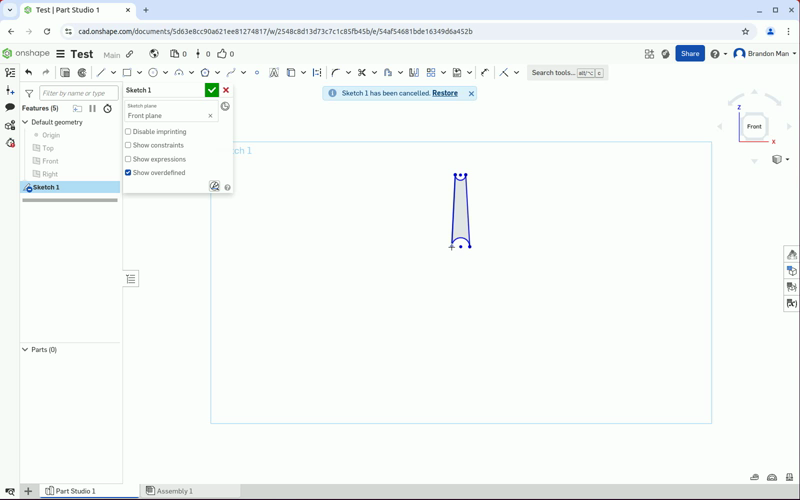
key_down(shift)
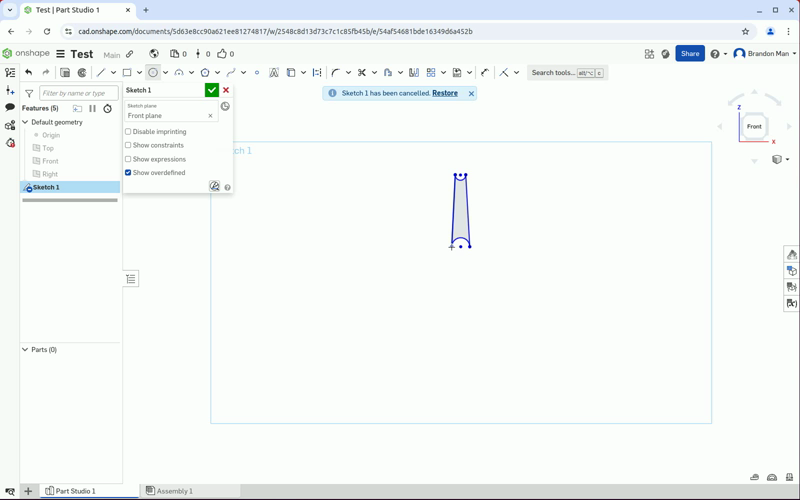
mouse_move(457, 226)
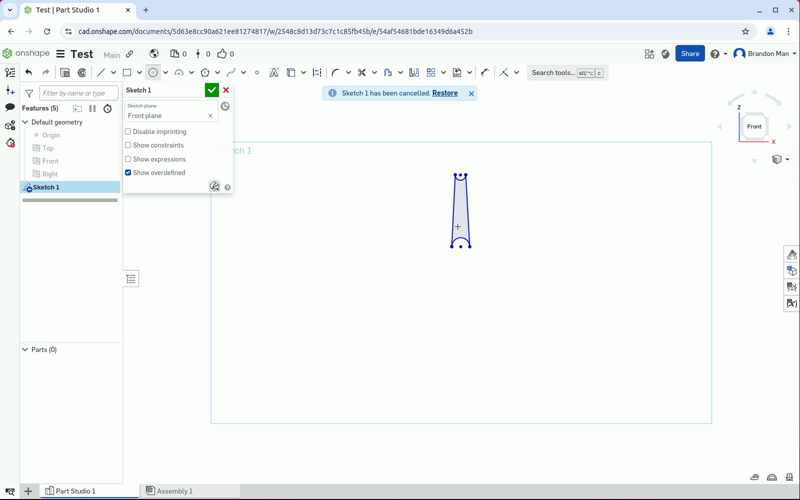
click(457, 226)
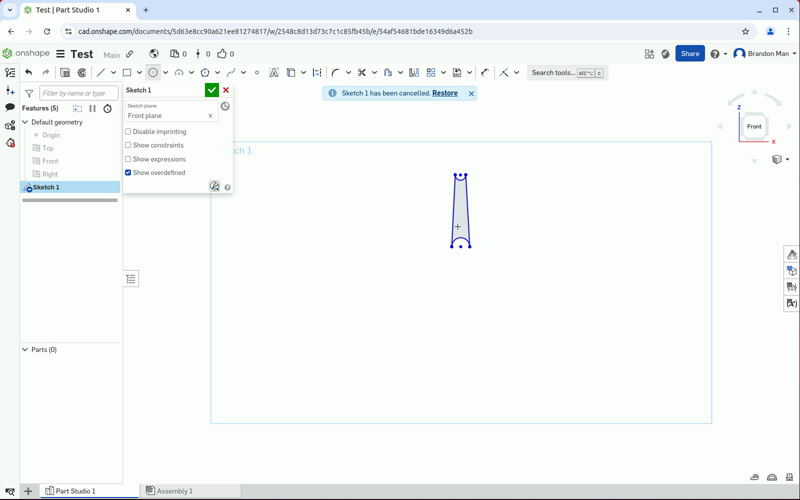
key_up(shift)
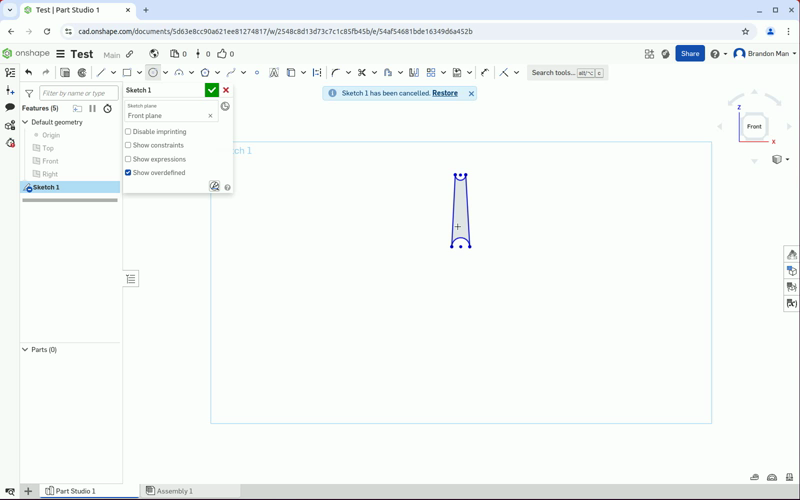
mouse_move(459, 226)
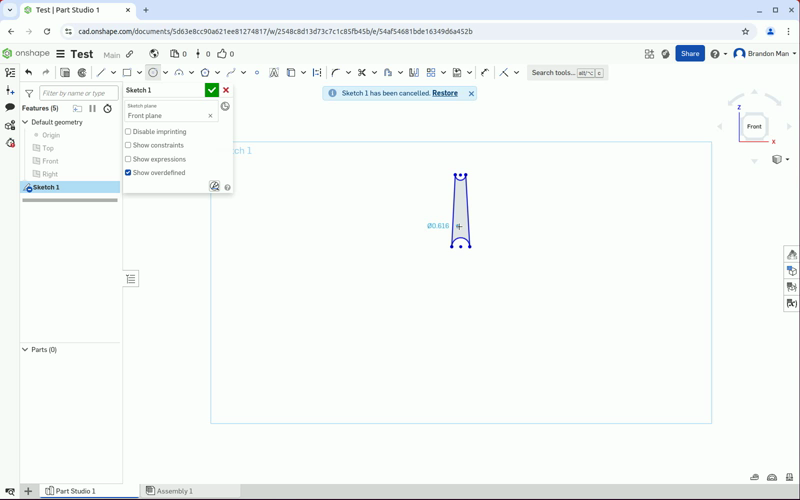
scroll(6)
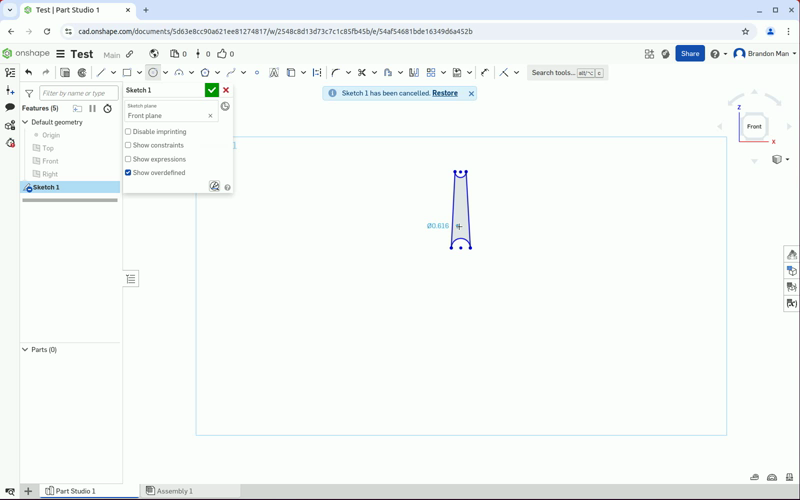
scroll(6)
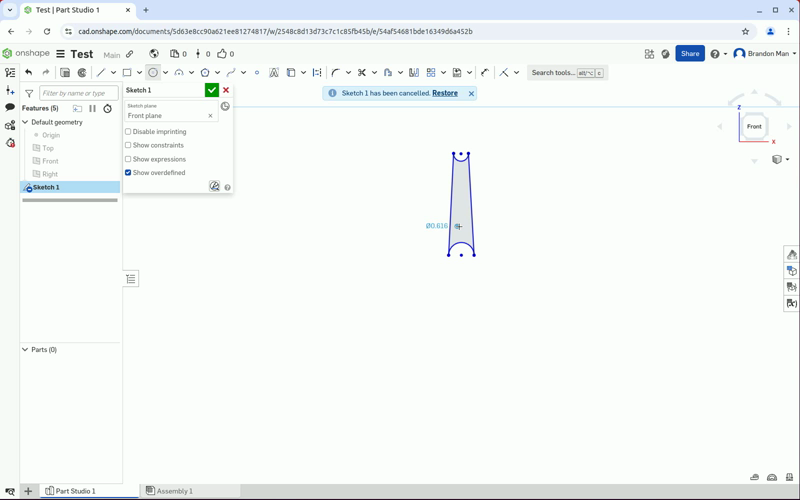
scroll(6)
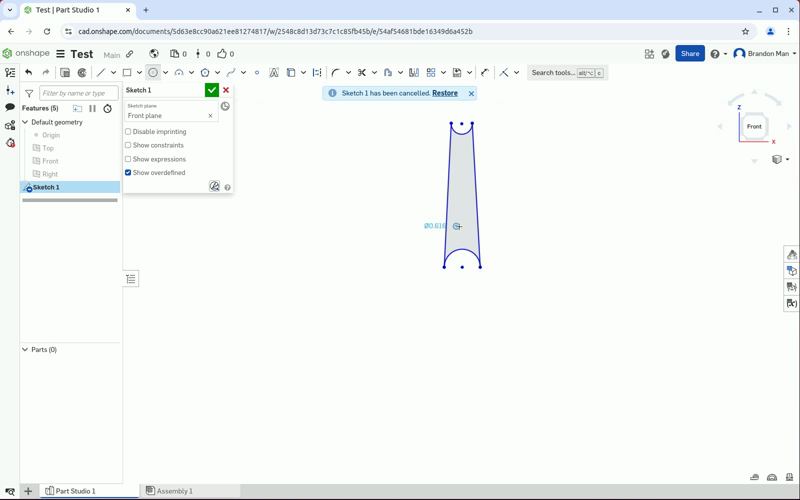
scroll(6)
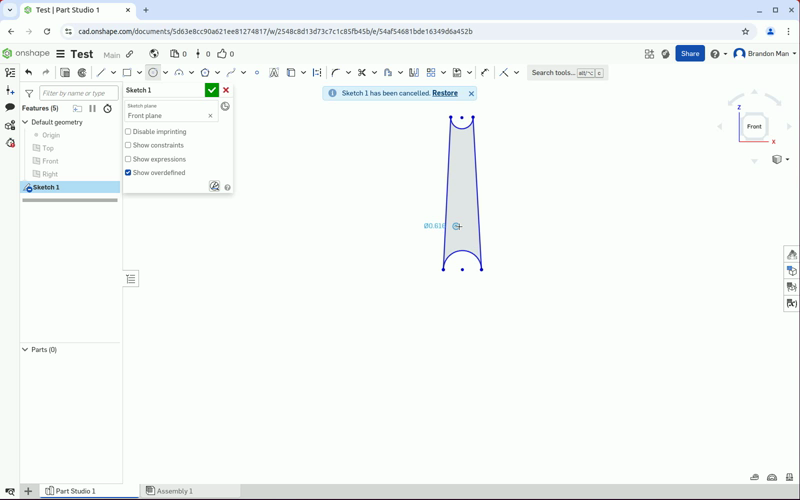
scroll(6)
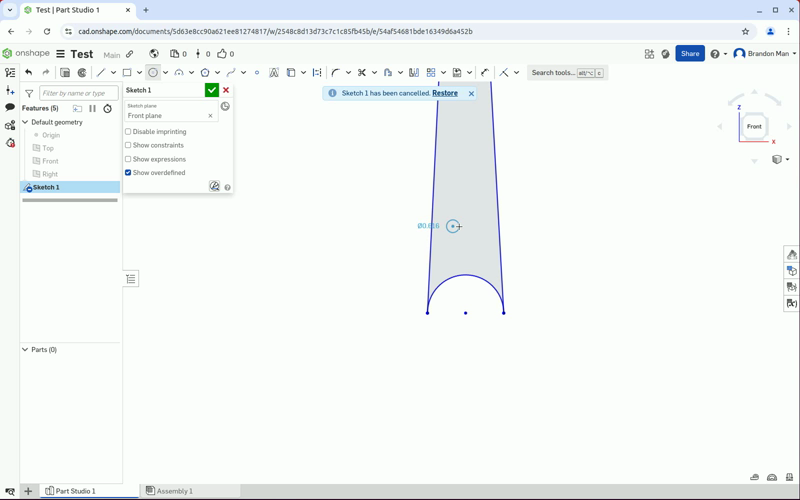
scroll(6)
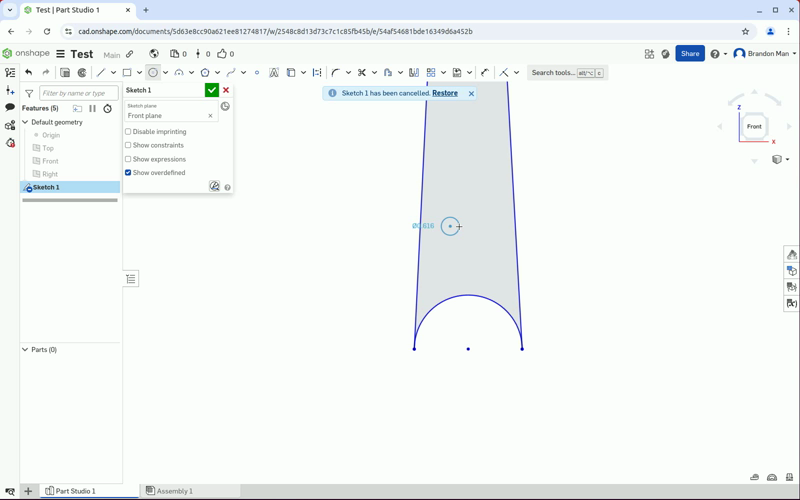
scroll(6)
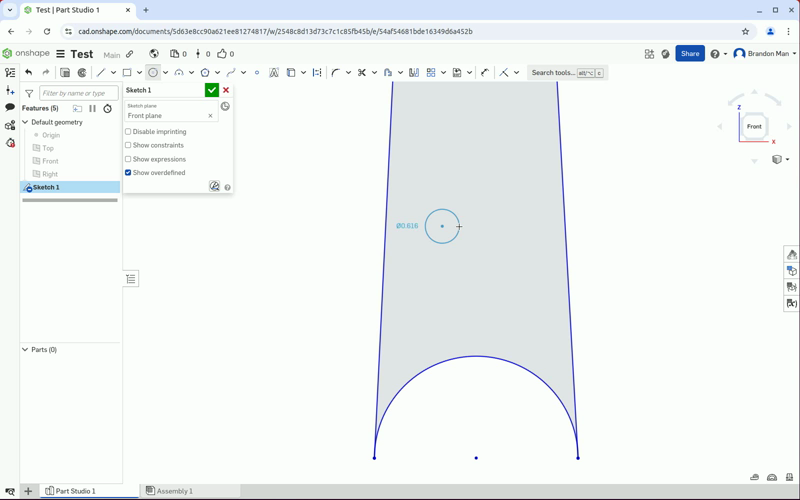
click(459, 226)
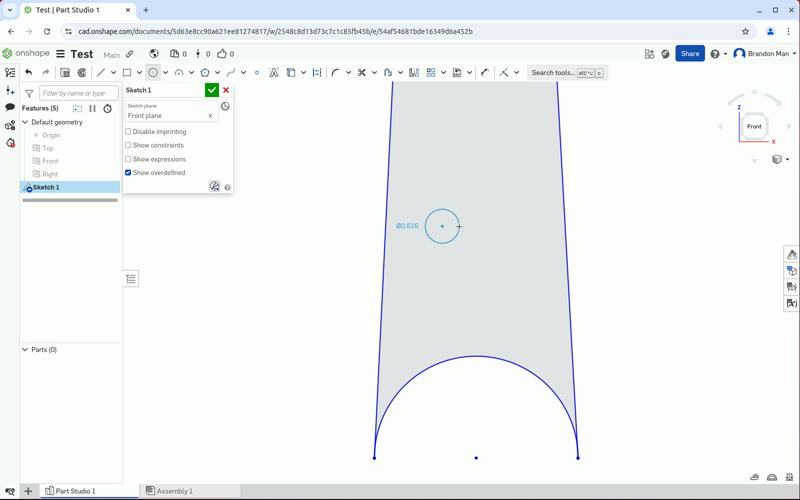
scroll(-6)
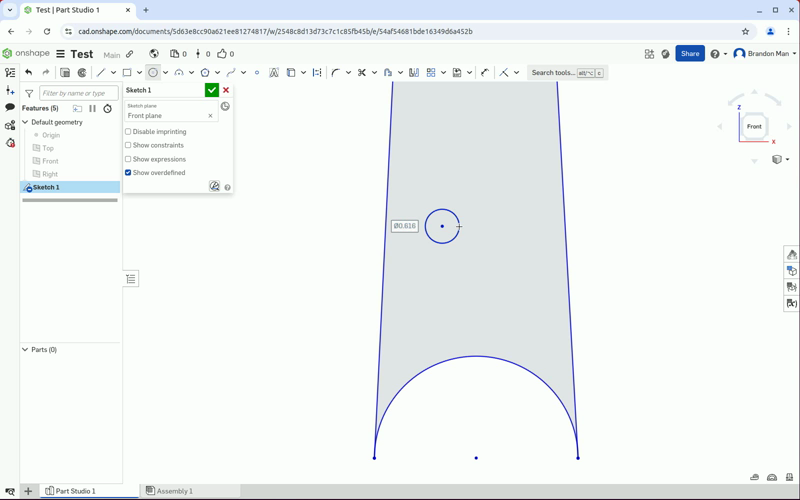
scroll(-6)
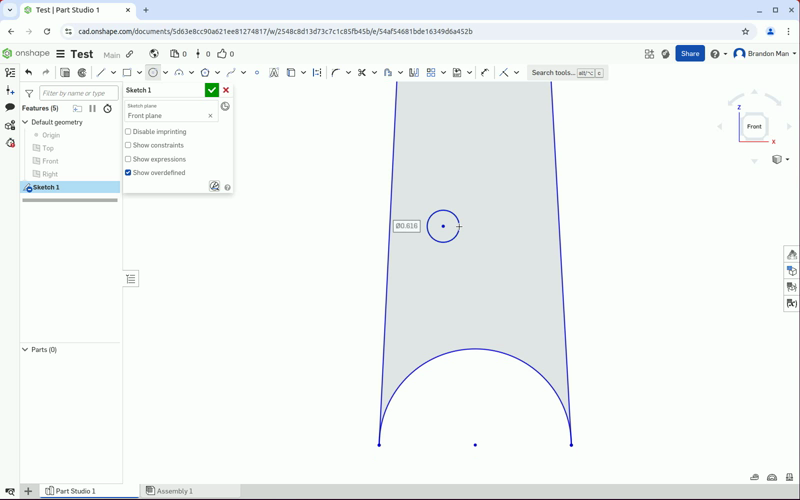
scroll(-6)
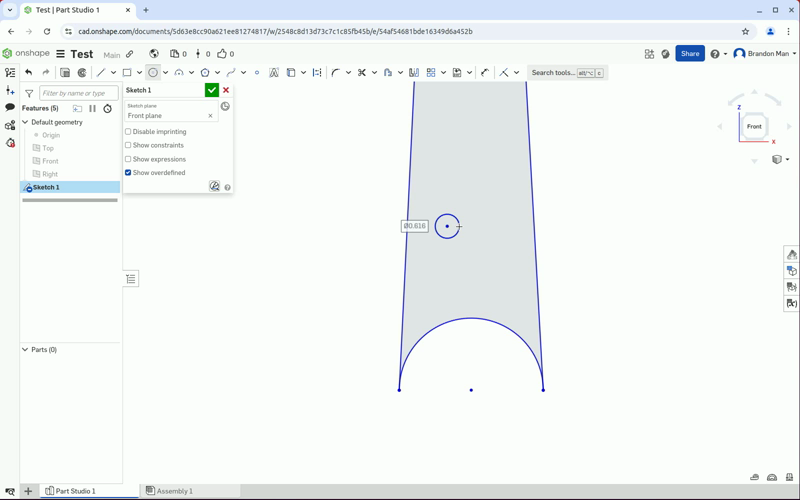
scroll(-6)
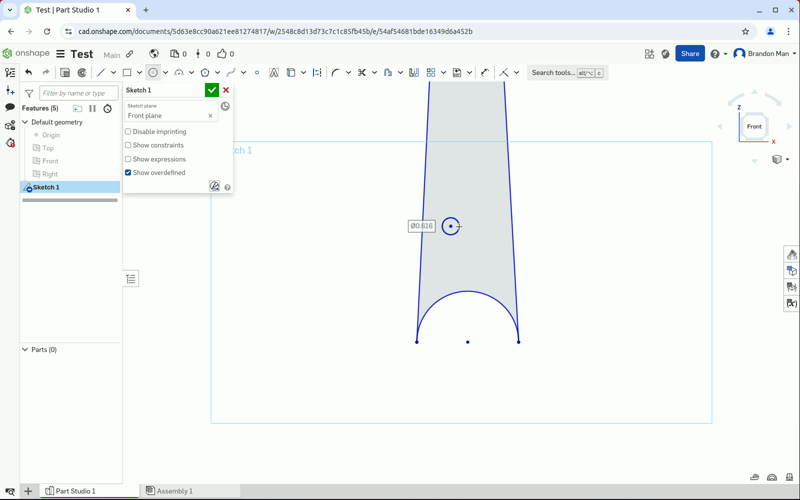
scroll(-6)
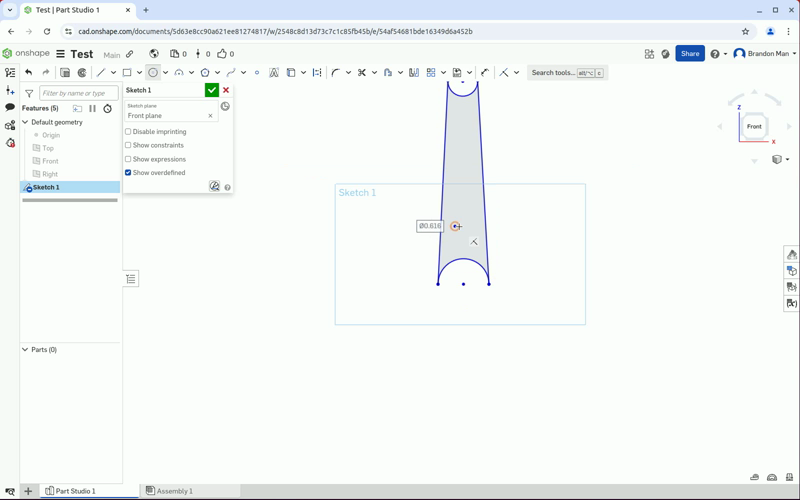
scroll(-6)
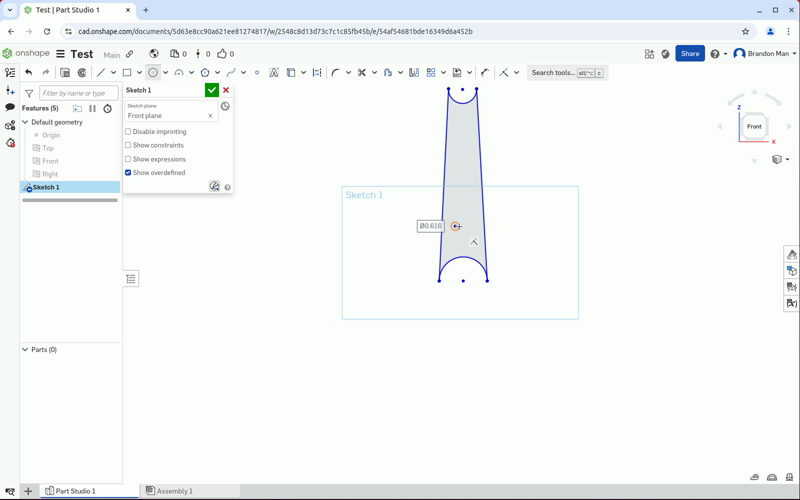
scroll(-6)
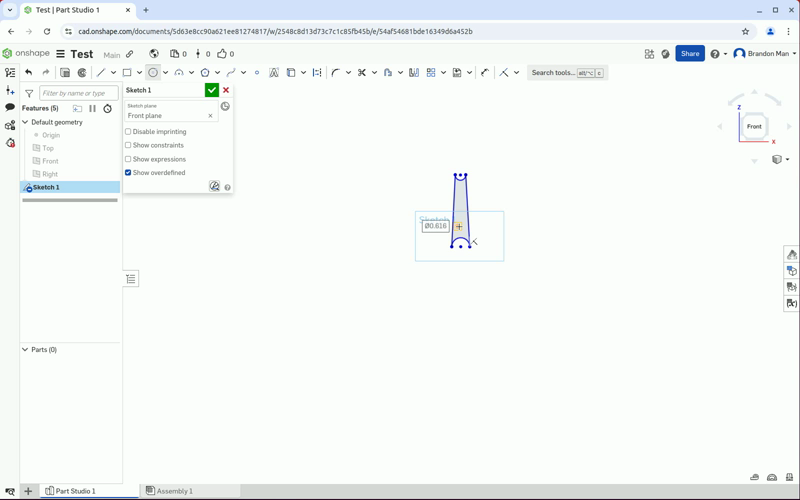
key(esc)
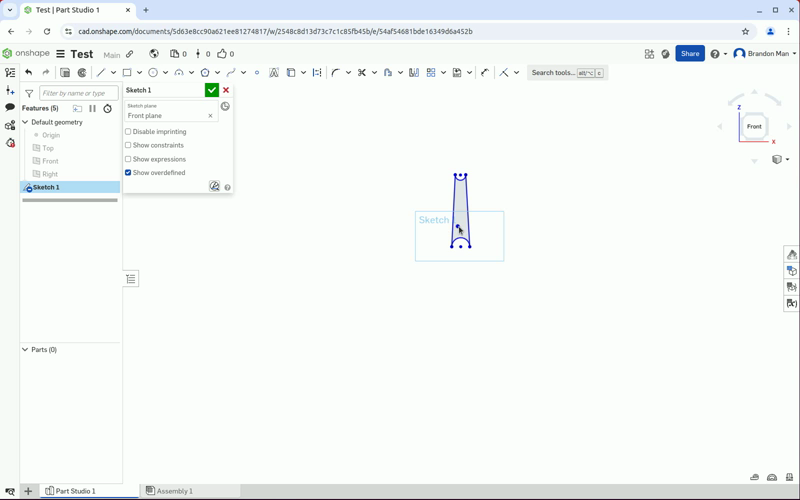
mouse_move(465, 202)
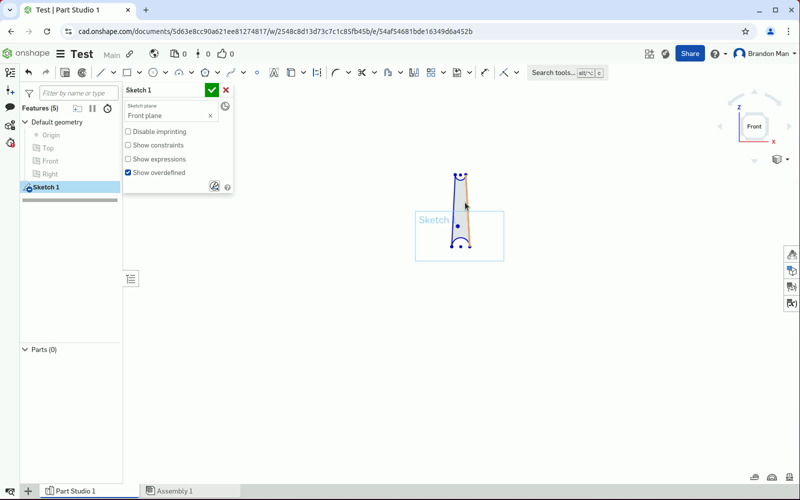
scroll(6)
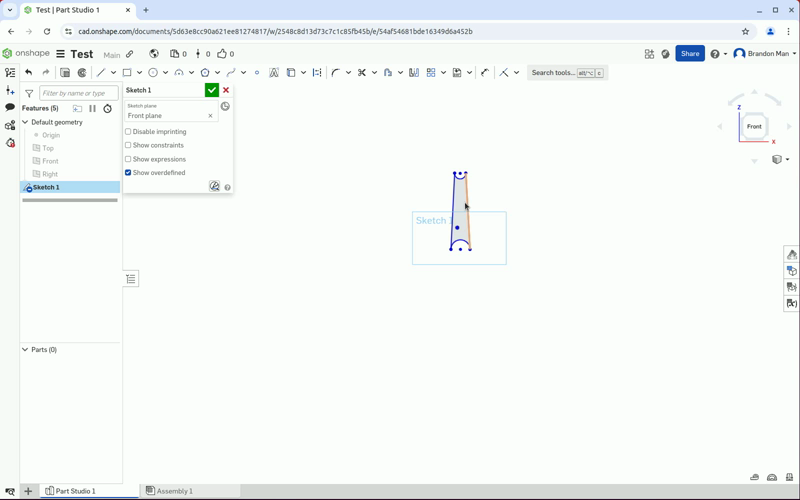
scroll(6)
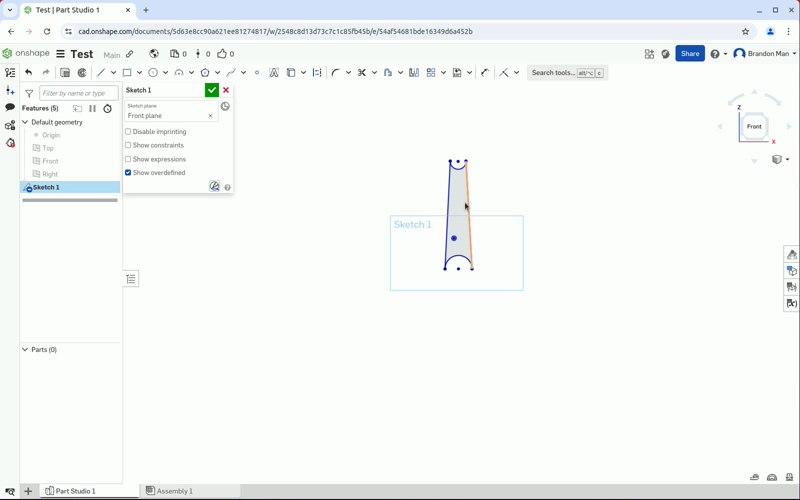
scroll(6)
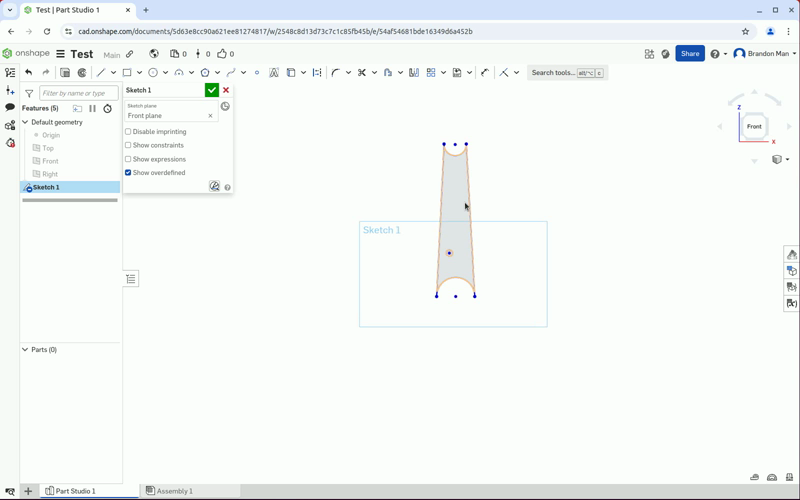
scroll(6)
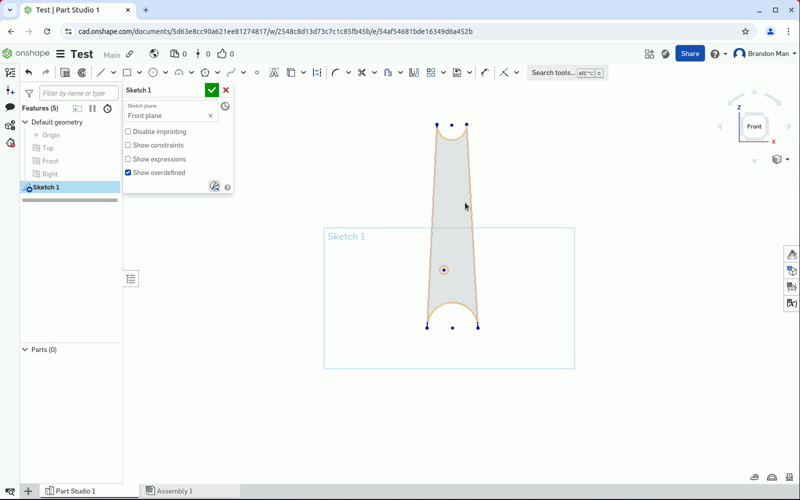
scroll(6)
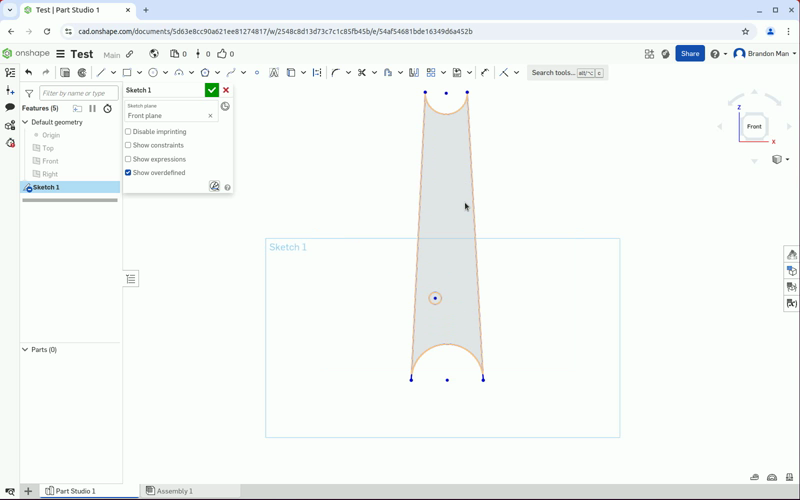
scroll(6)
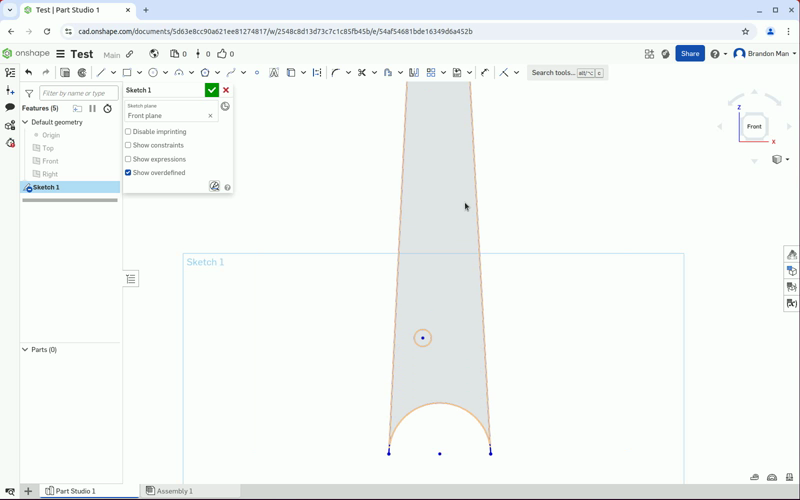
scroll(6)
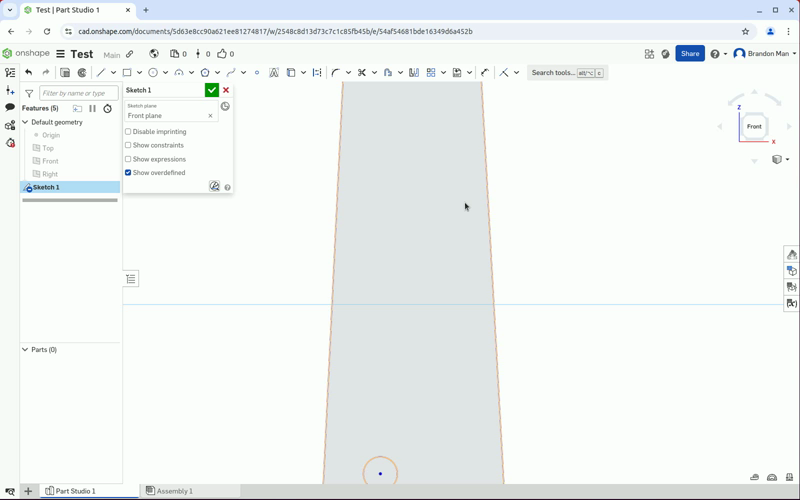
click(465, 202)
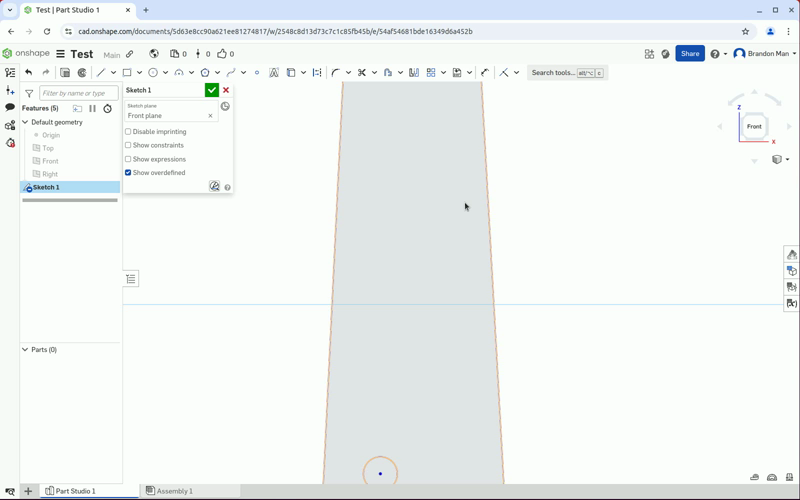
scroll(-6)
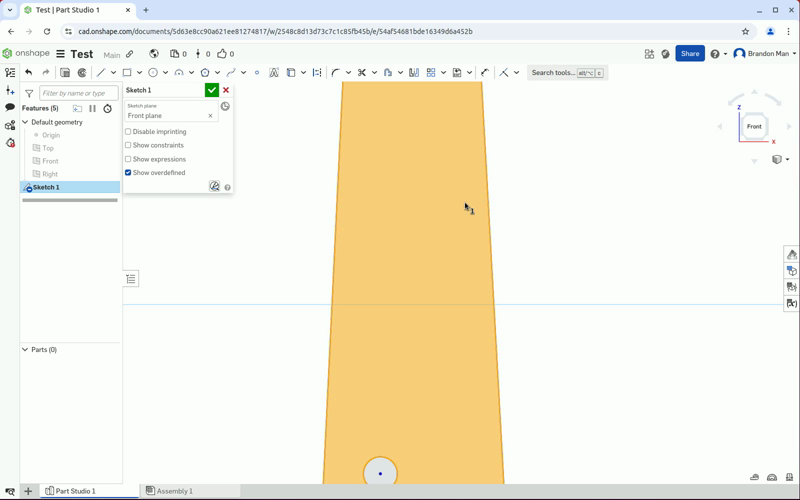
scroll(-6)
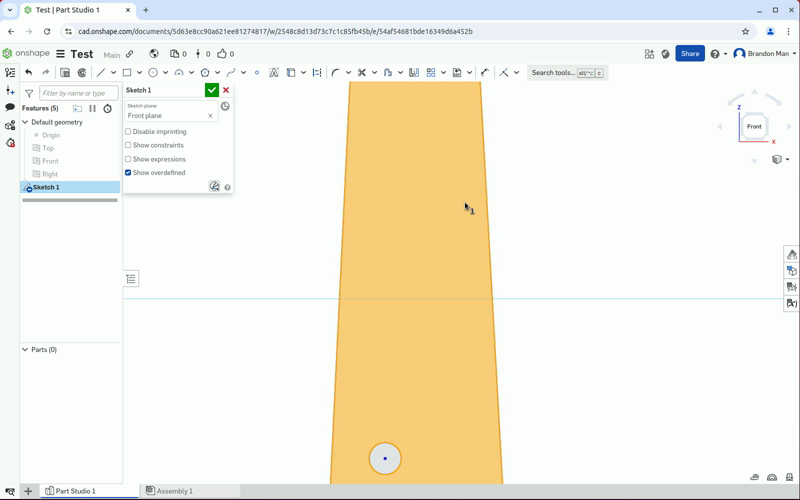
scroll(-6)
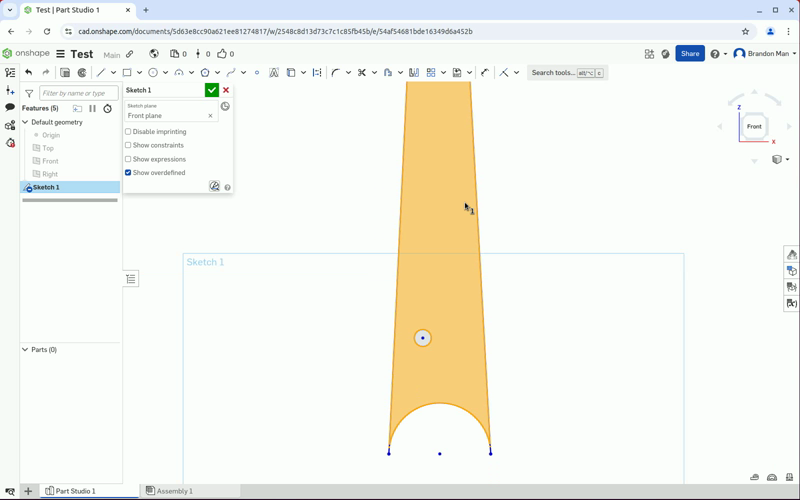
scroll(-6)
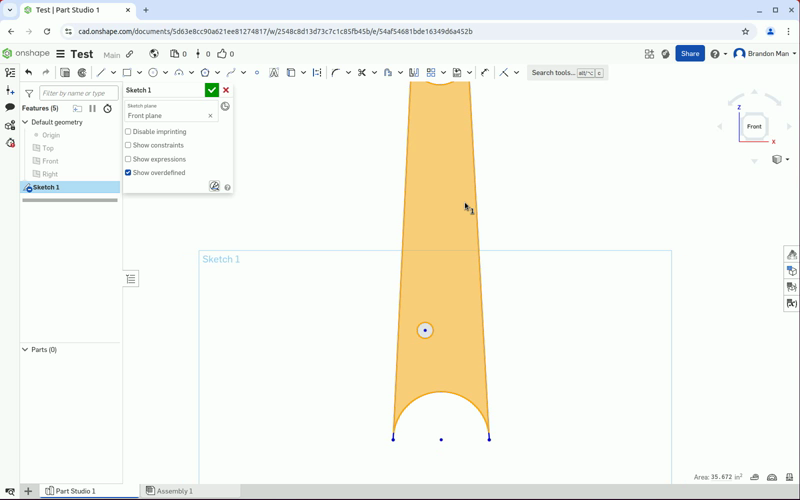
scroll(-6)
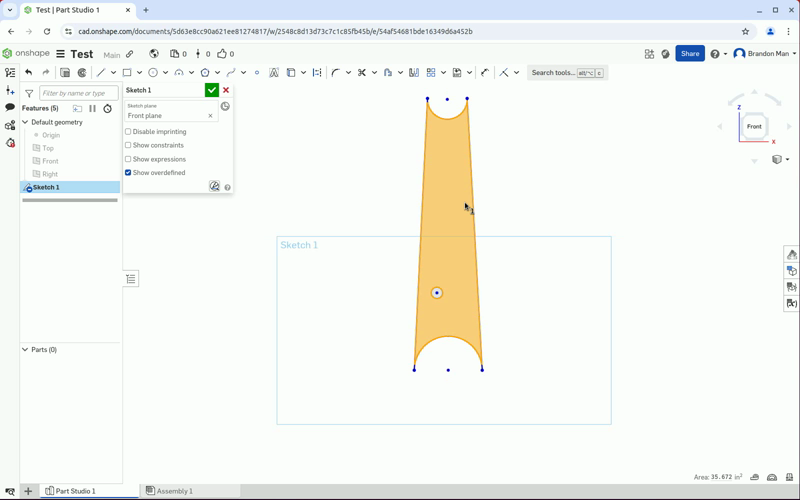
scroll(-6)
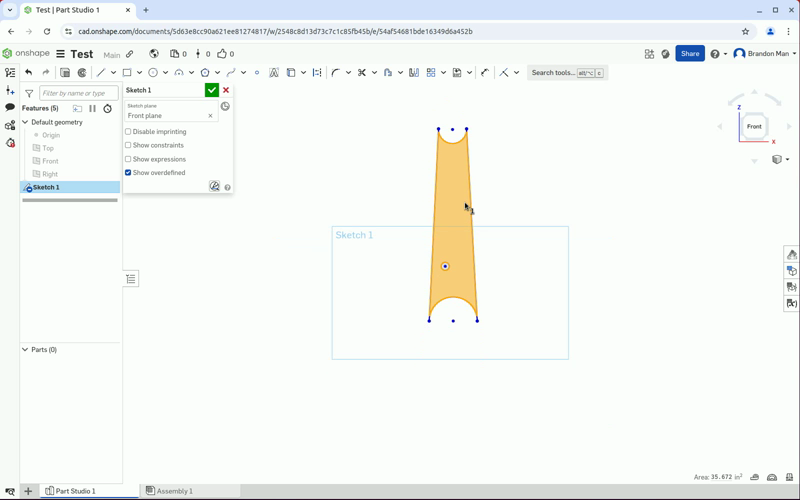
scroll(-6)
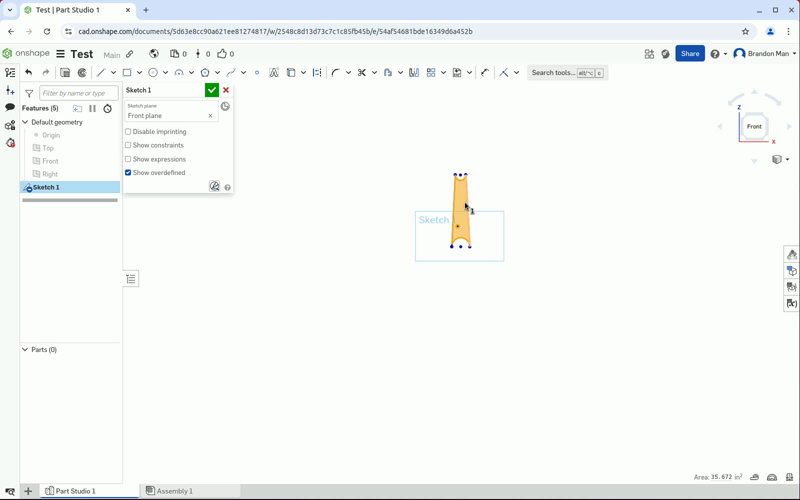
mouse_move(73, 352)
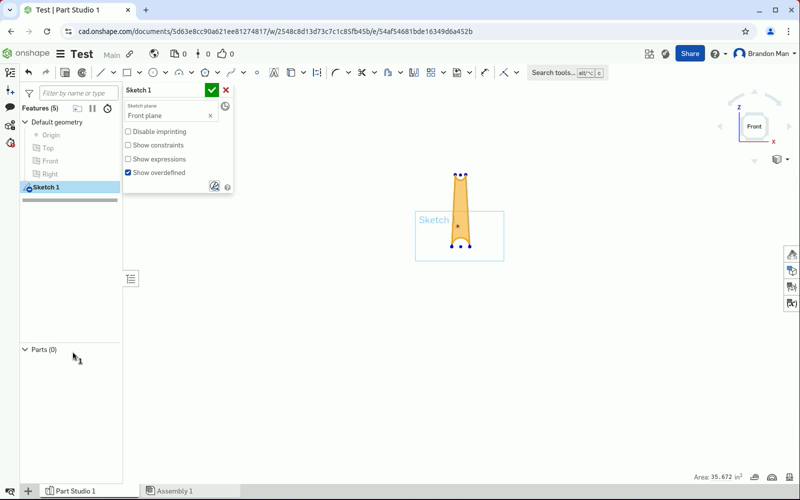
key(shift+y)
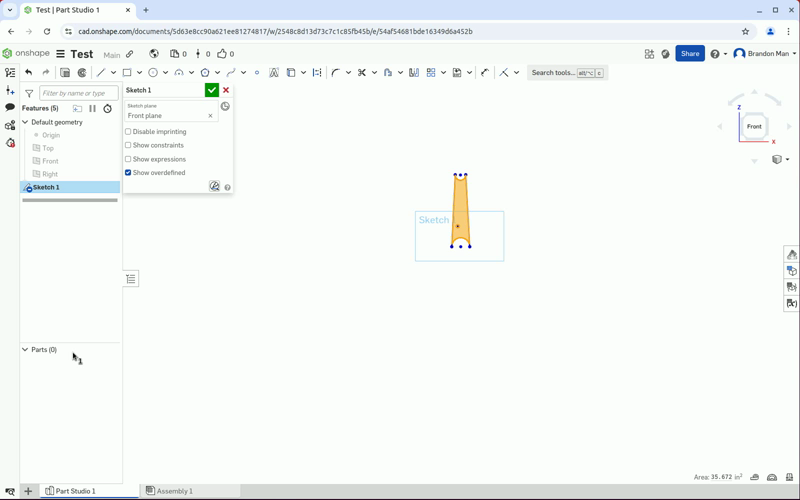
key(shift+e)
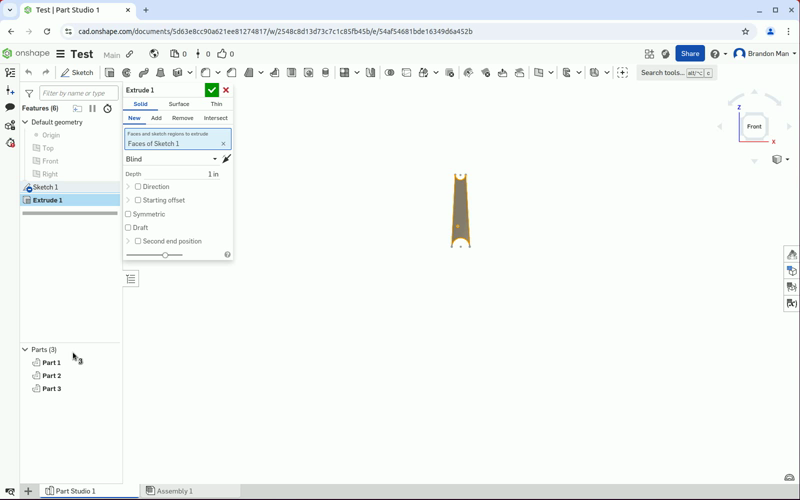
mouse_move(143, 106)
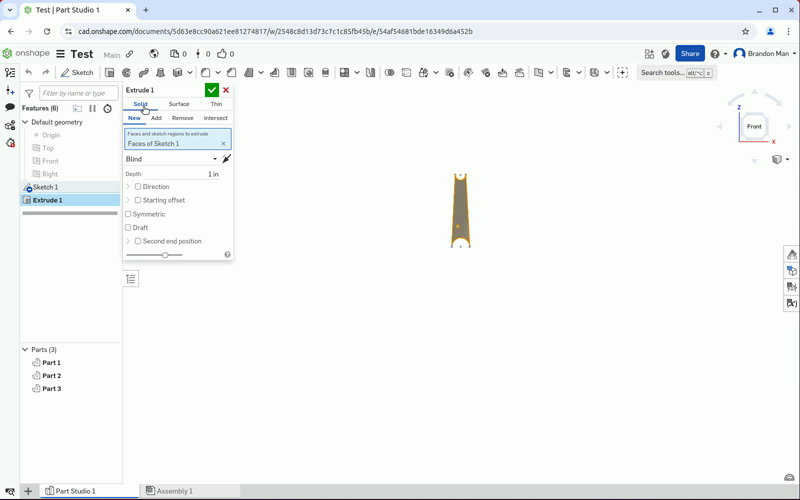
click(143, 106)
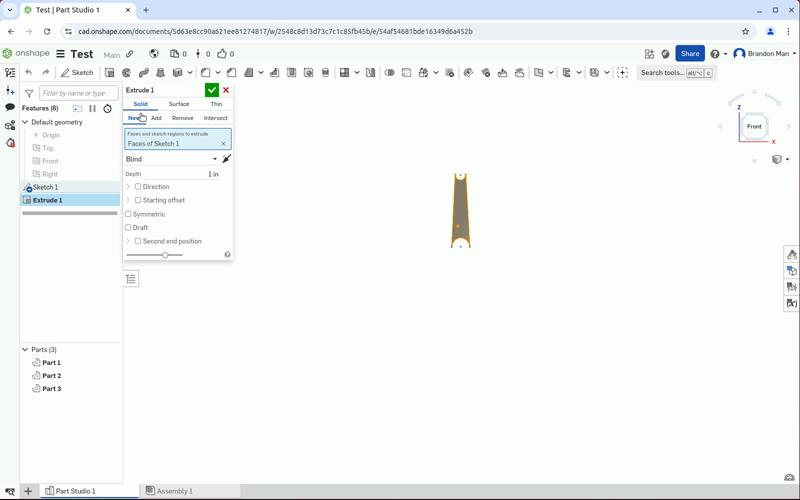
mouse_move(137, 120)
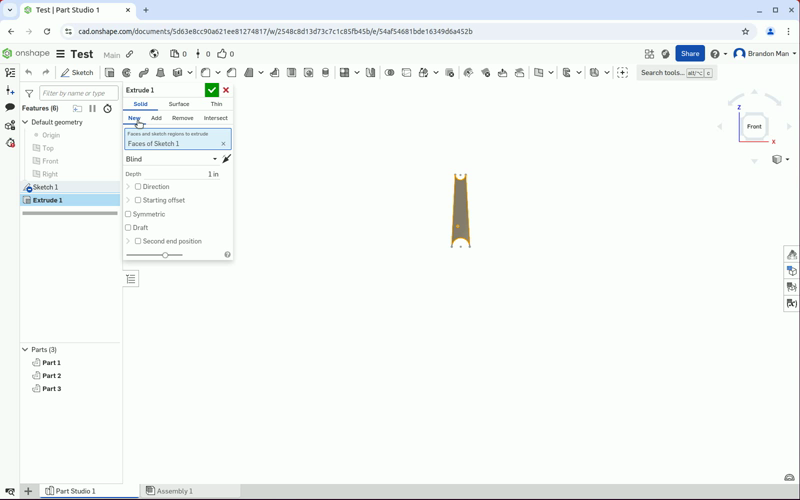
click(137, 120)
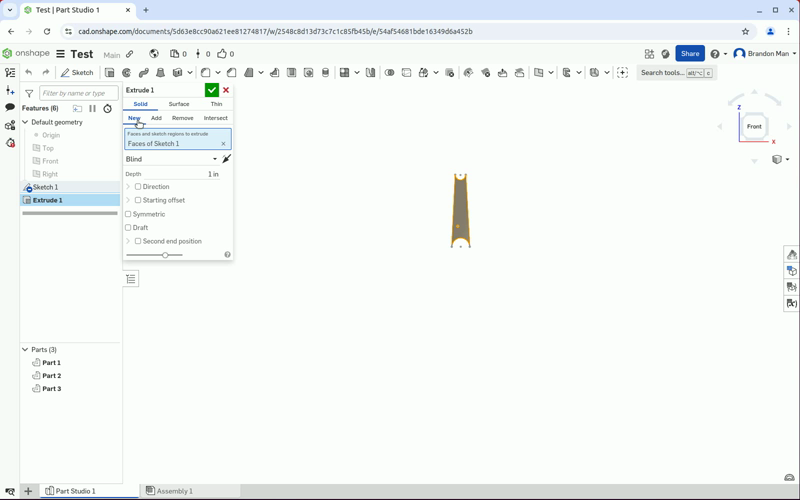
key(tab, 4)
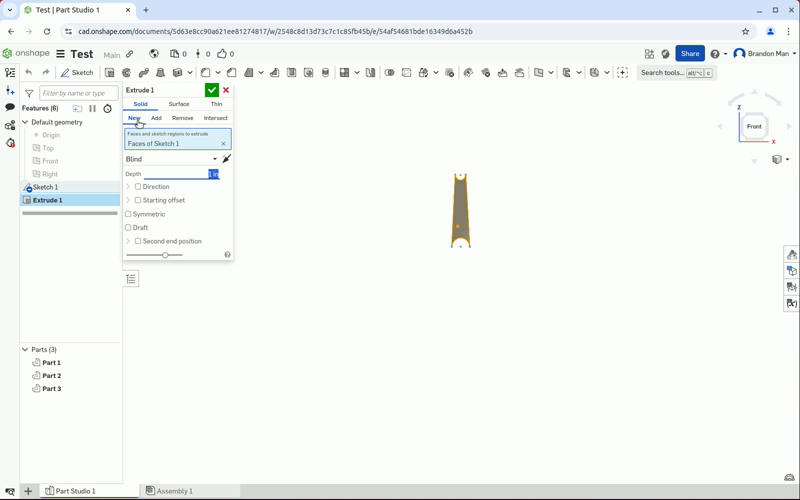
text(0.241)
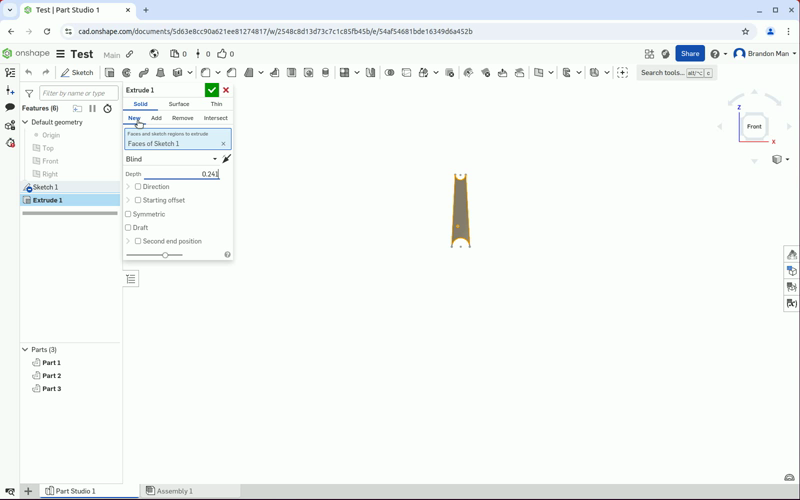
key(enter)
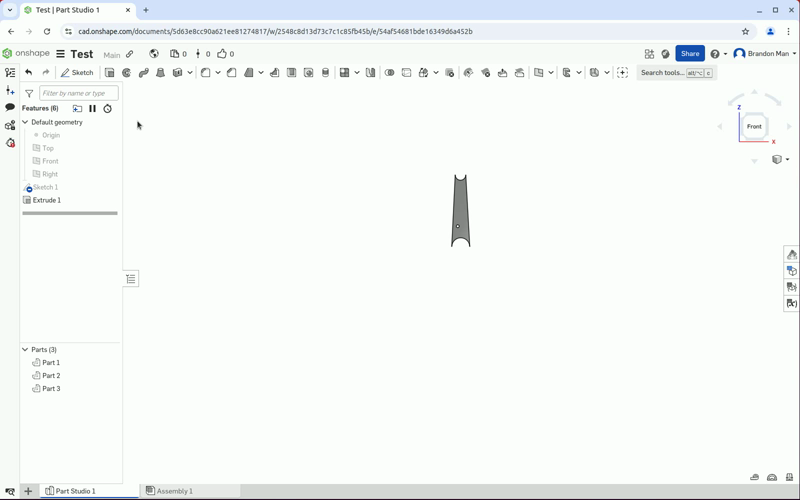
key(shift+h)
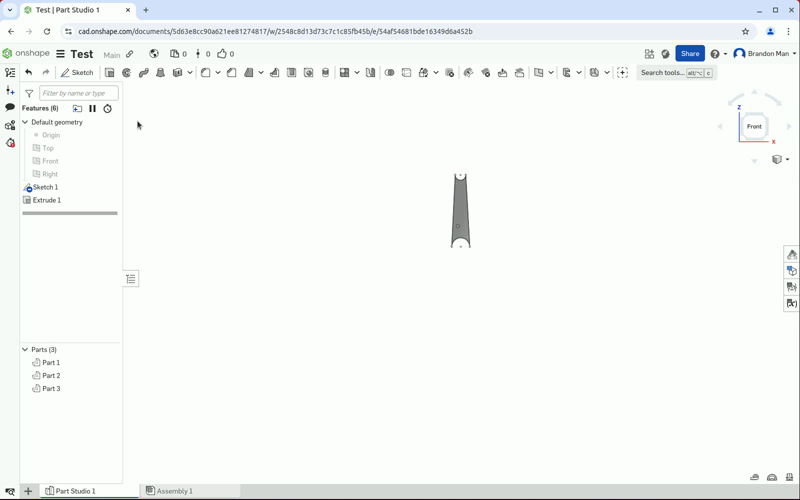
key(shift+h)
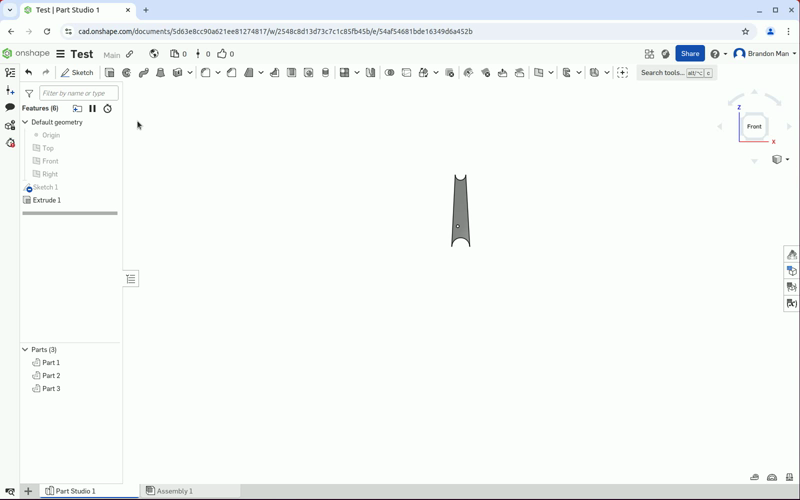
mouse_move(73, 189)
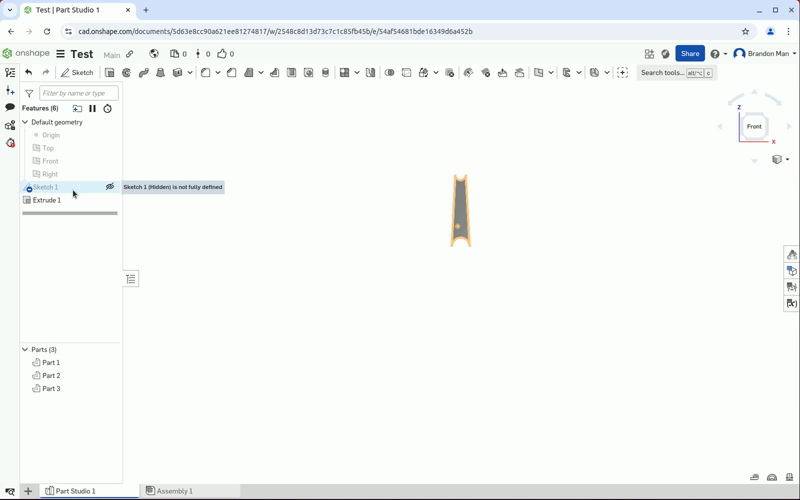
click(73, 189)
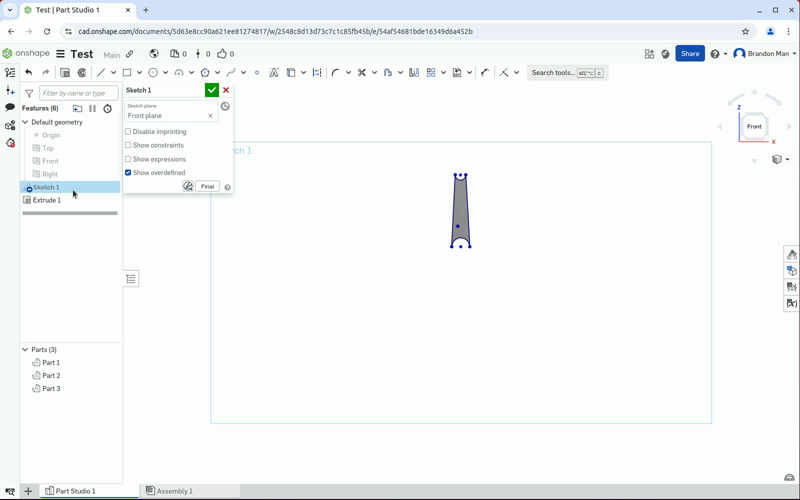
mouse_move(229, 92)
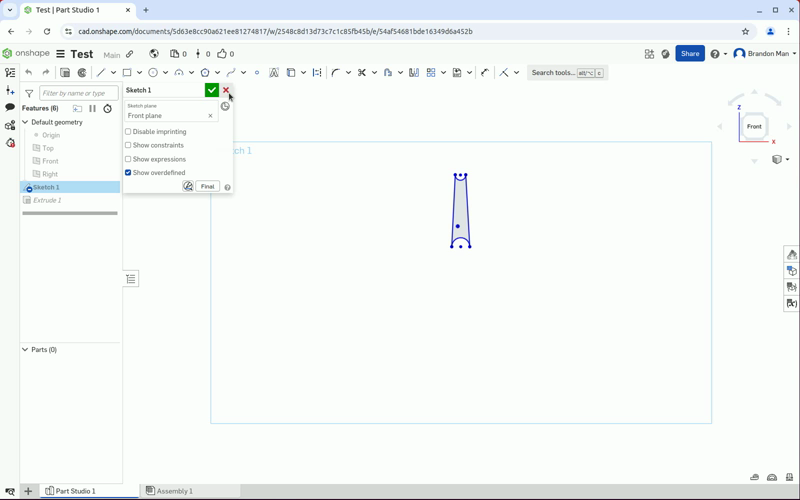
click(229, 92)
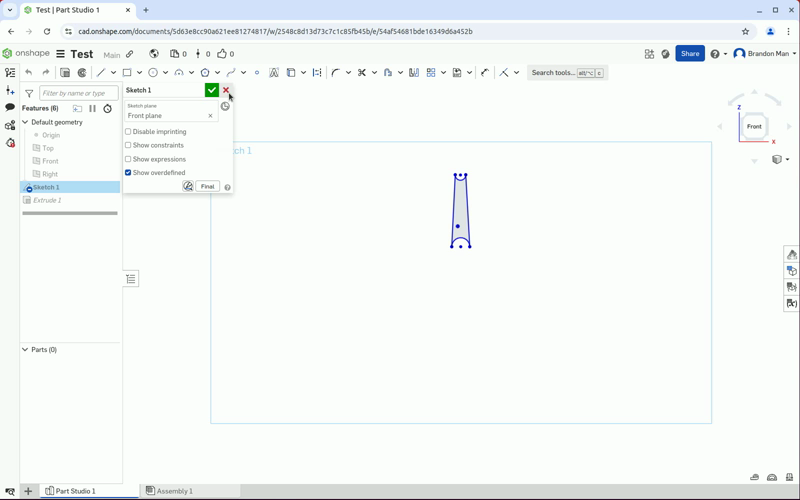
key(shift+s)
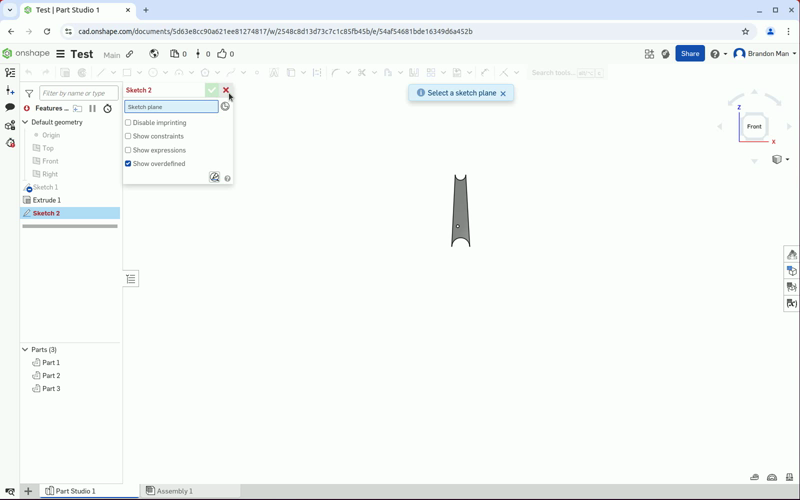
mouse_move(73, 163)
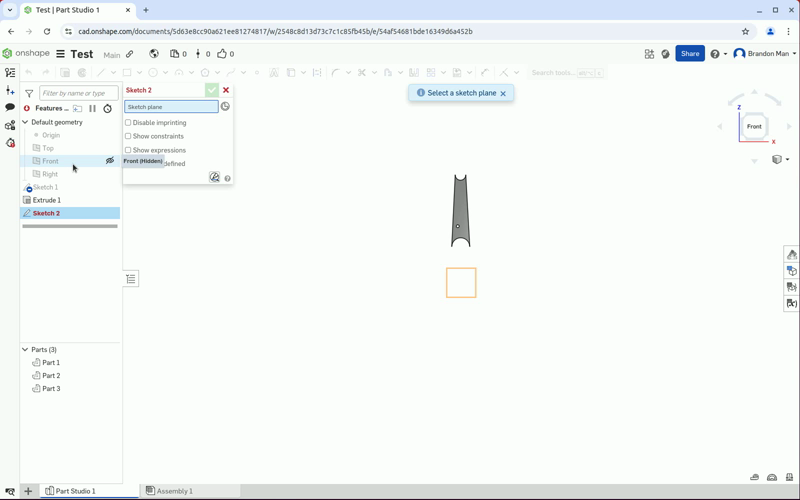
click(73, 163)
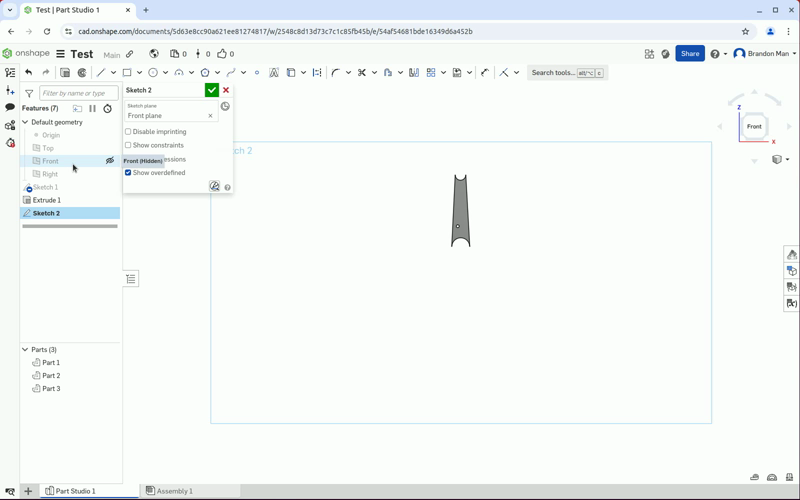
mouse_move(73, 352)
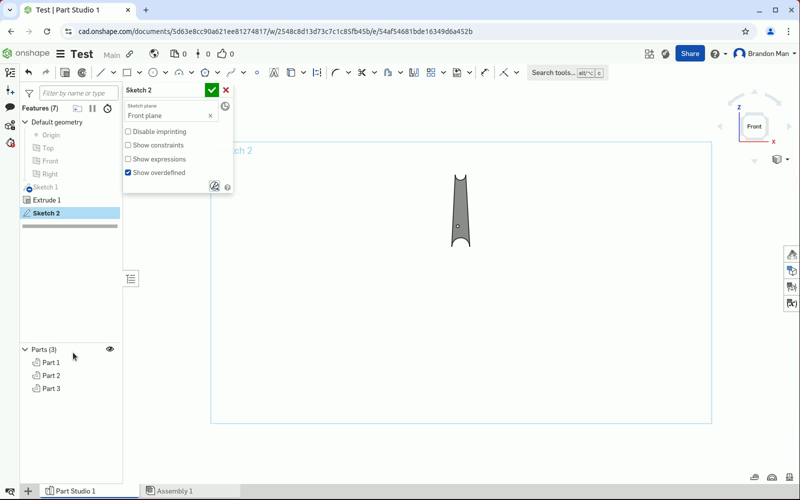
key(y)
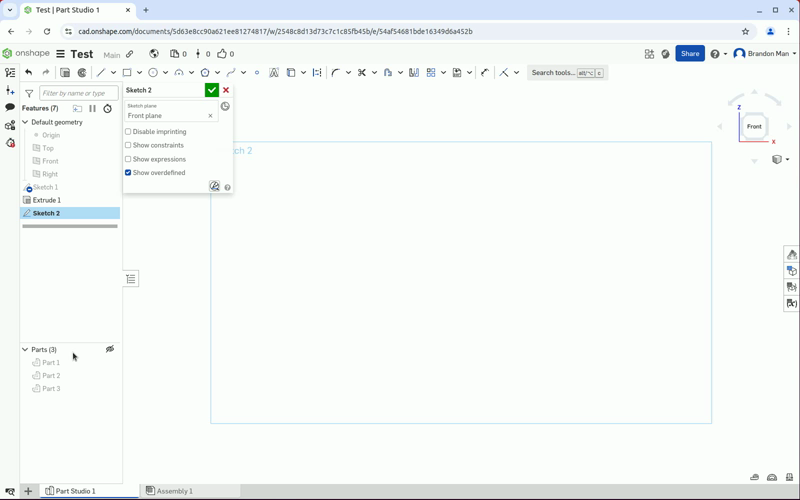
key(c)
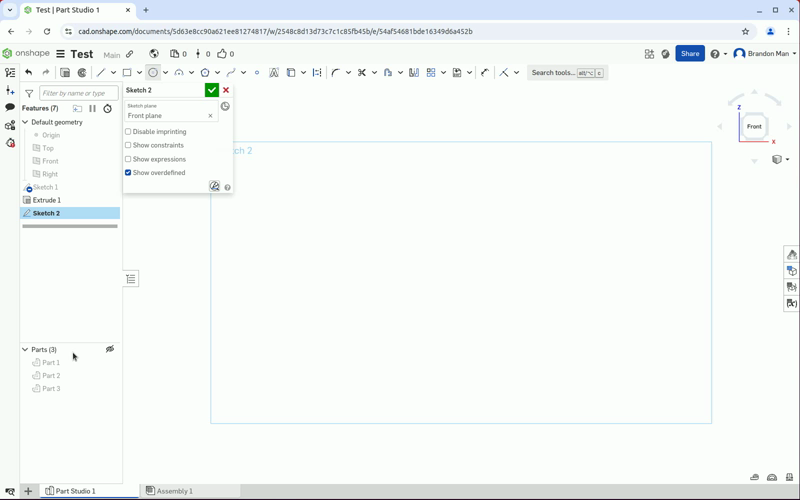
key_down(shift)
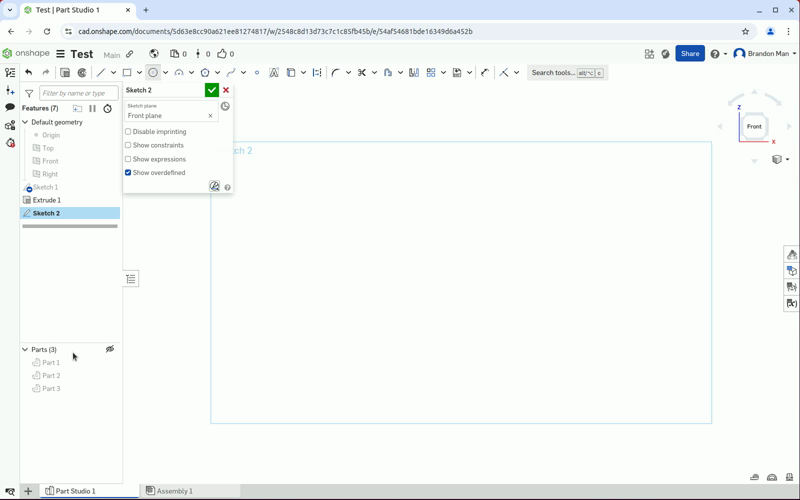
mouse_move(460, 176)
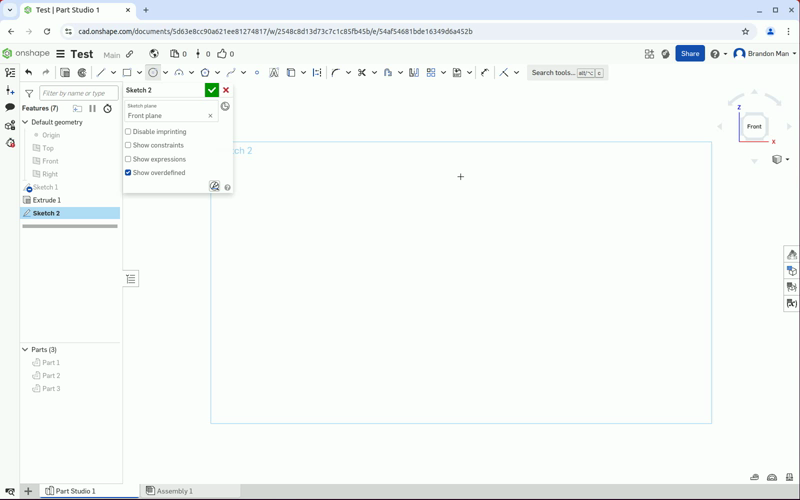
click(460, 176)
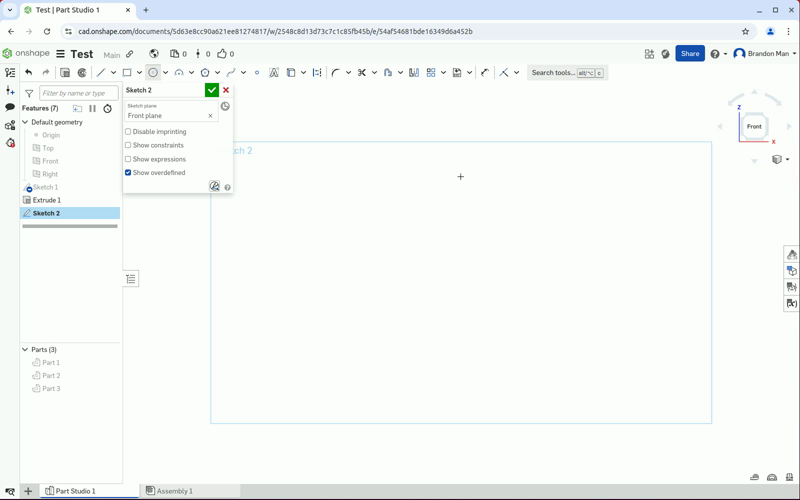
key_up(shift)
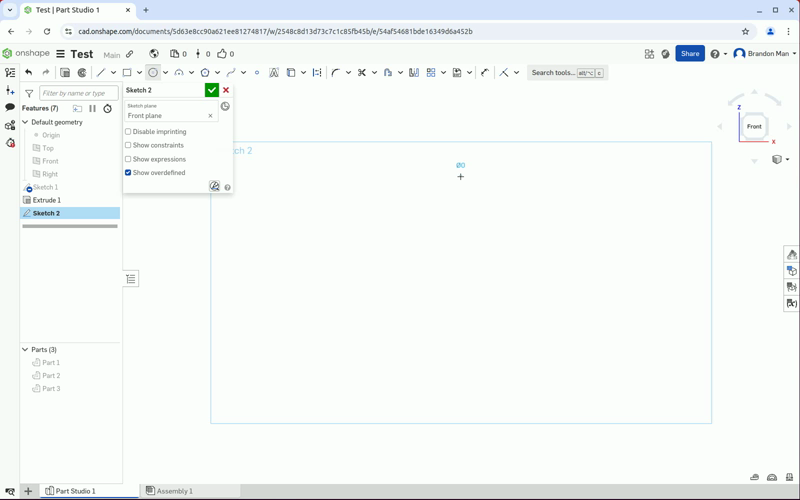
mouse_move(466, 176)
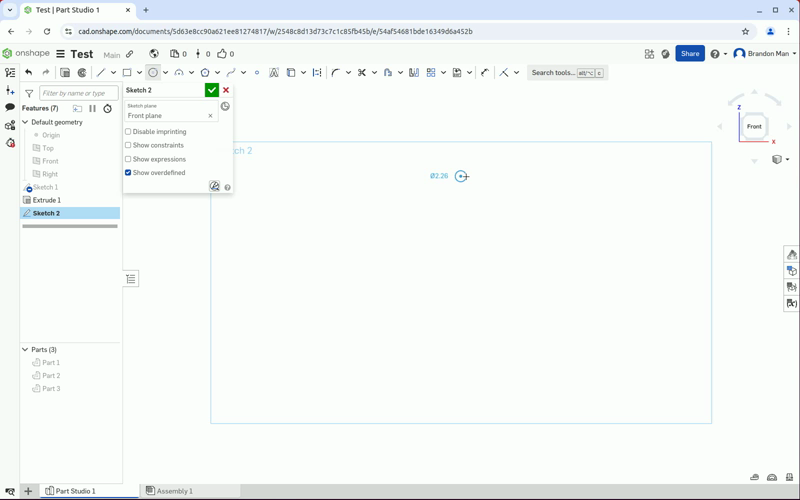
click(466, 176)
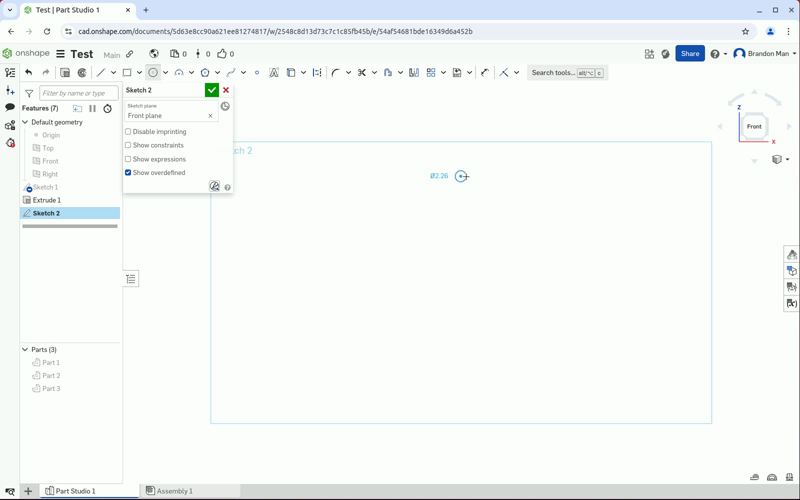
key(esc)
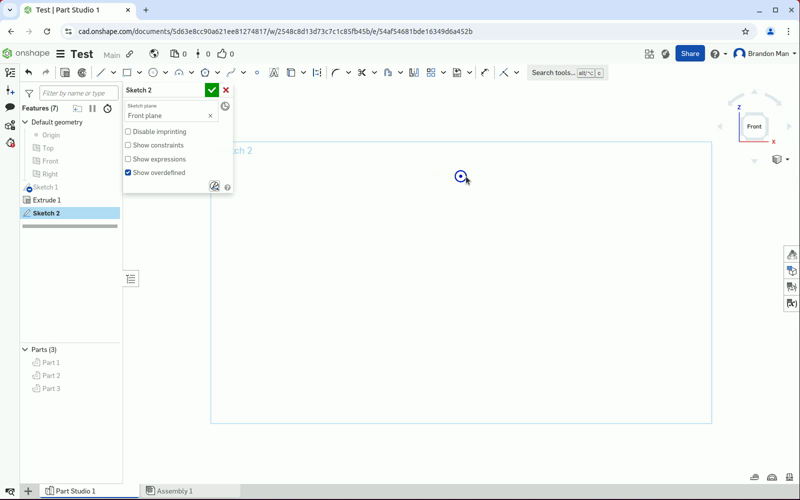
key(c)
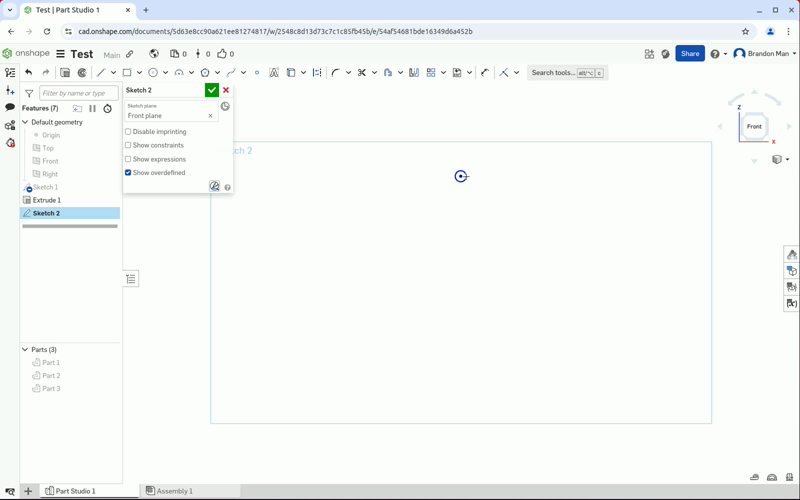
key_down(shift)
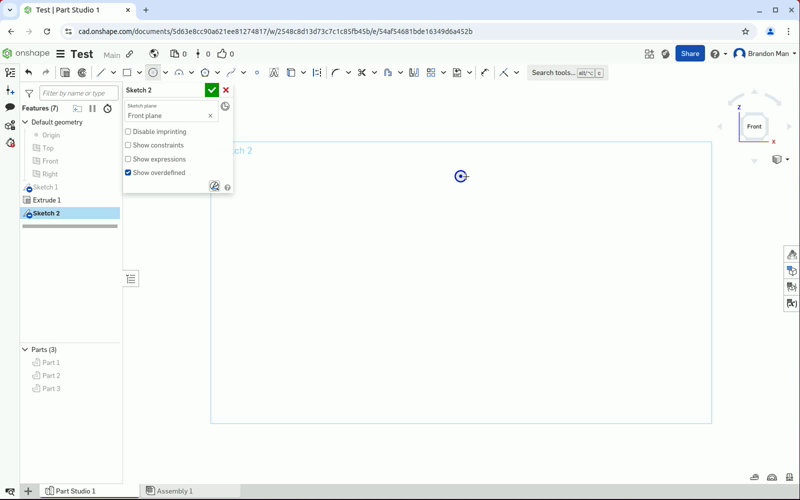
mouse_move(460, 176)
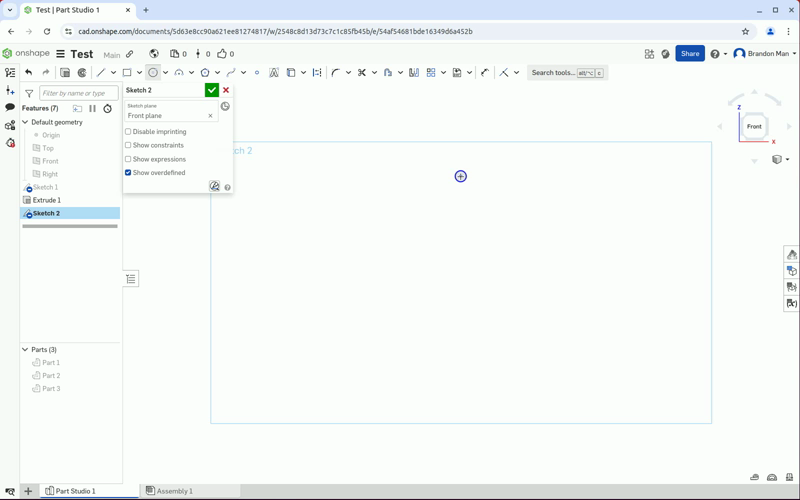
click(460, 176)
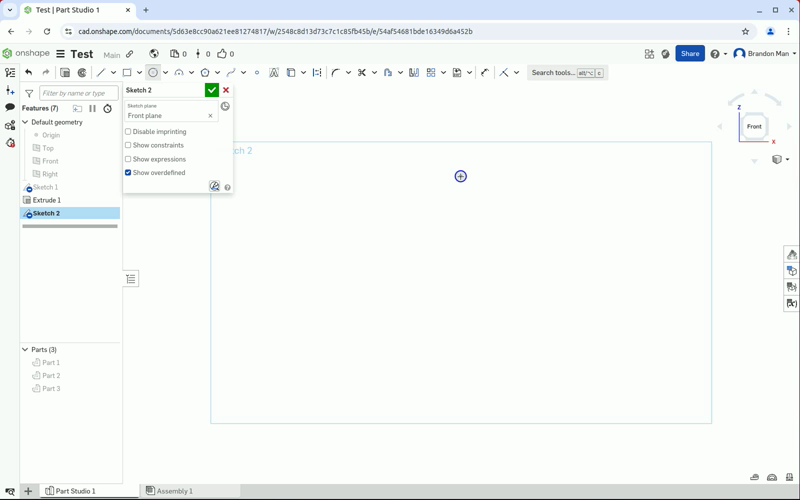
key_up(shift)
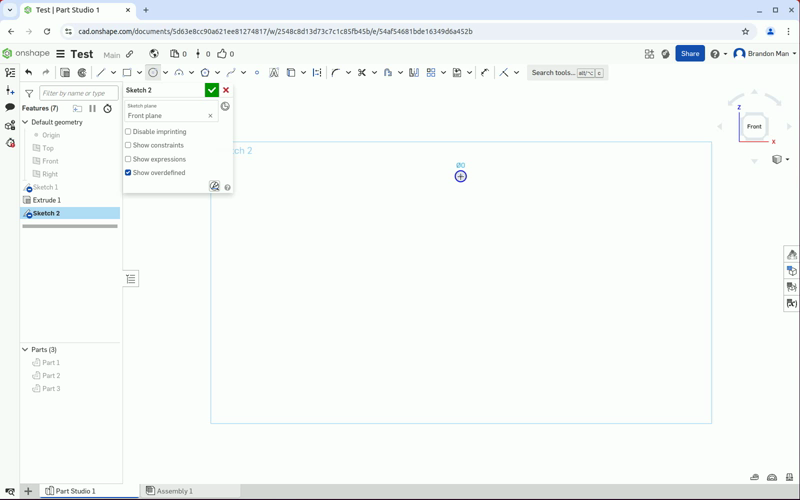
mouse_move(462, 176)
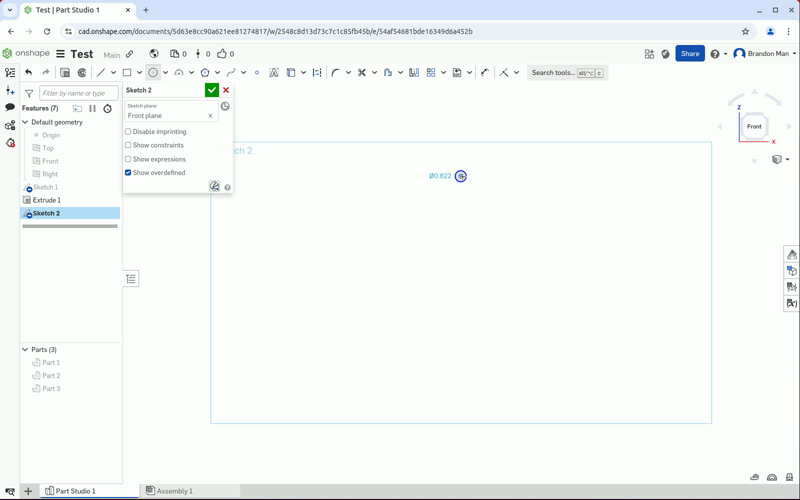
scroll(6)
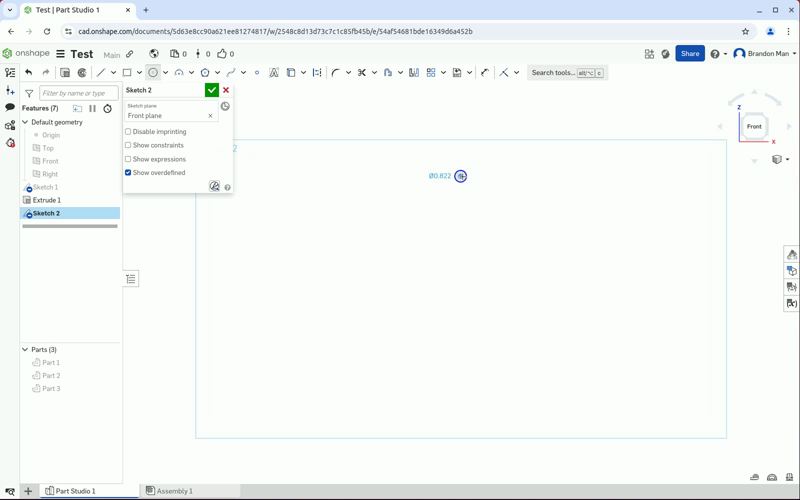
scroll(6)
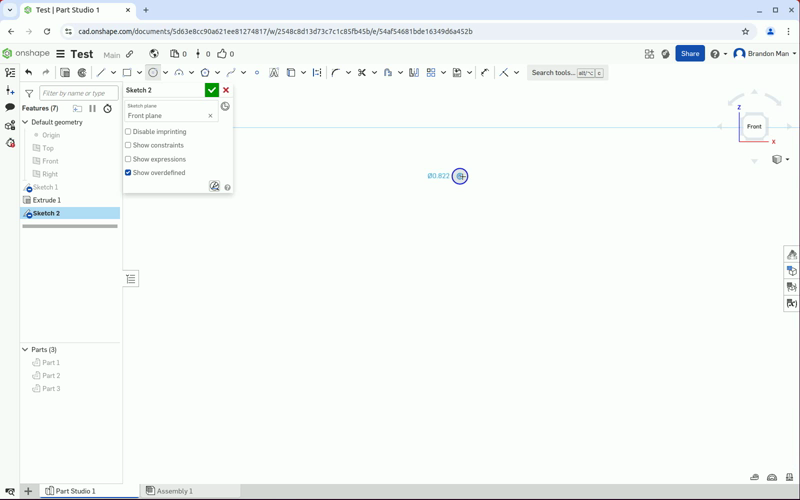
scroll(6)
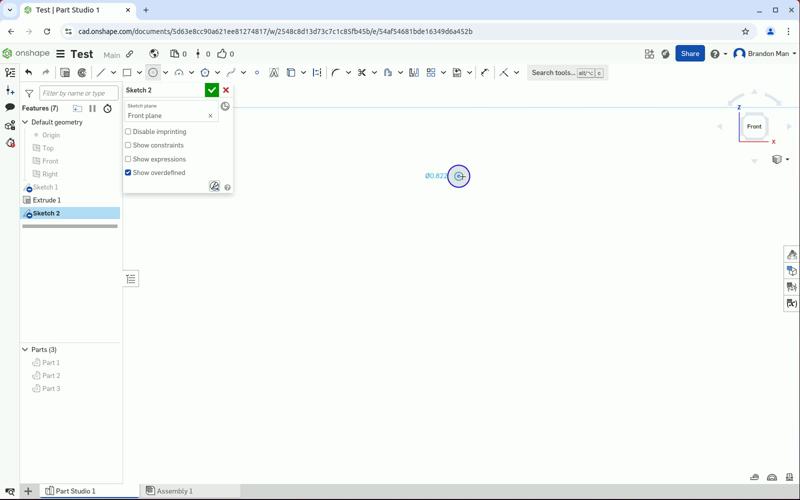
scroll(6)
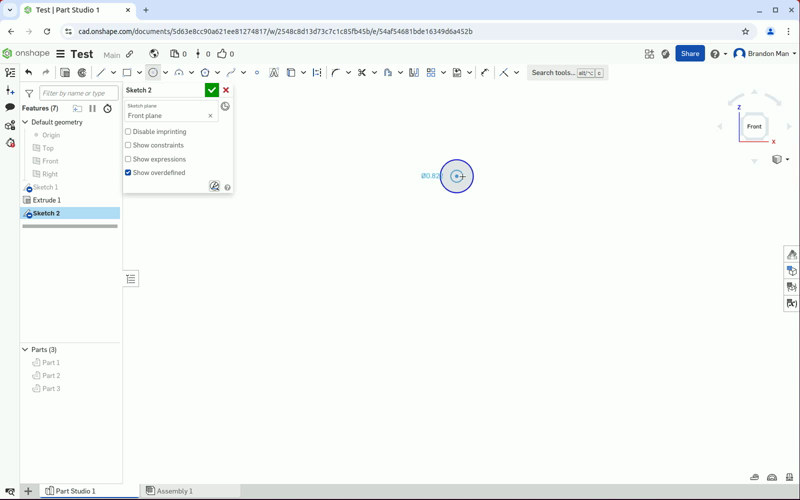
scroll(6)
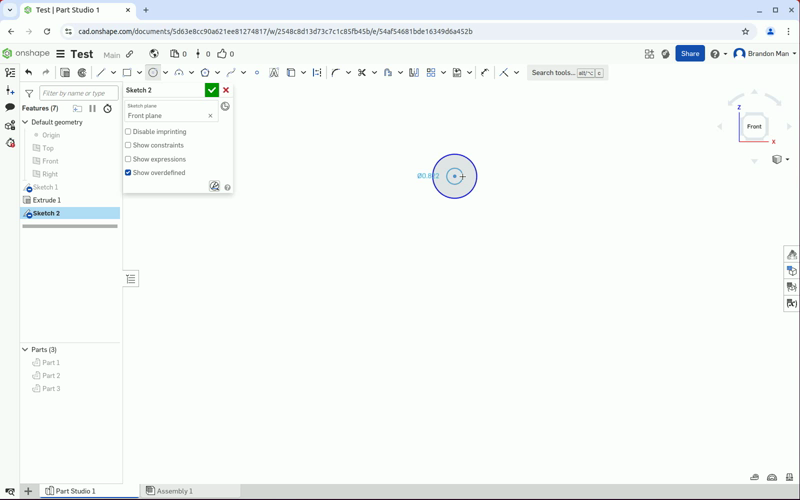
scroll(6)
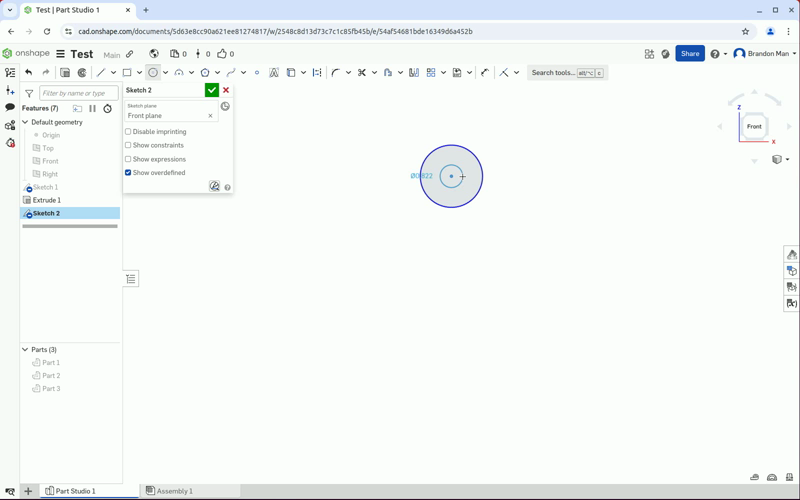
scroll(6)
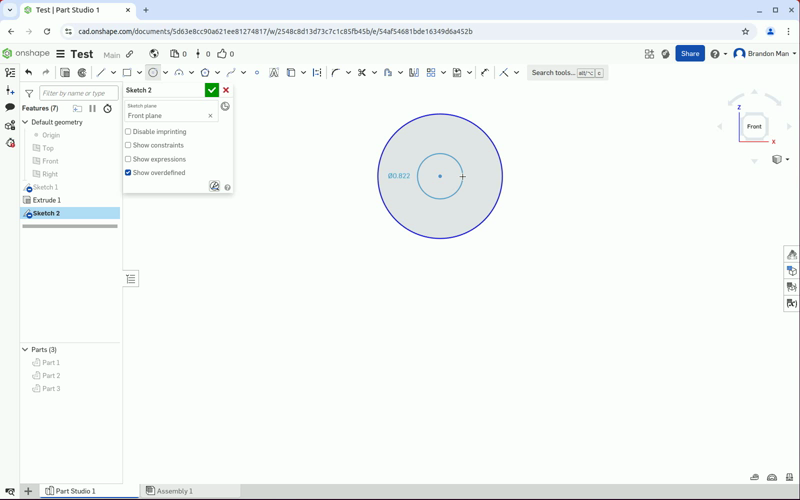
click(462, 176)
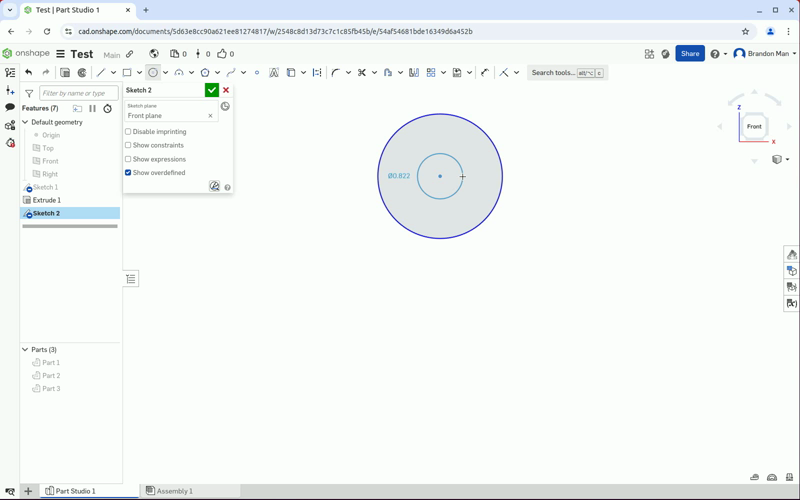
scroll(-6)
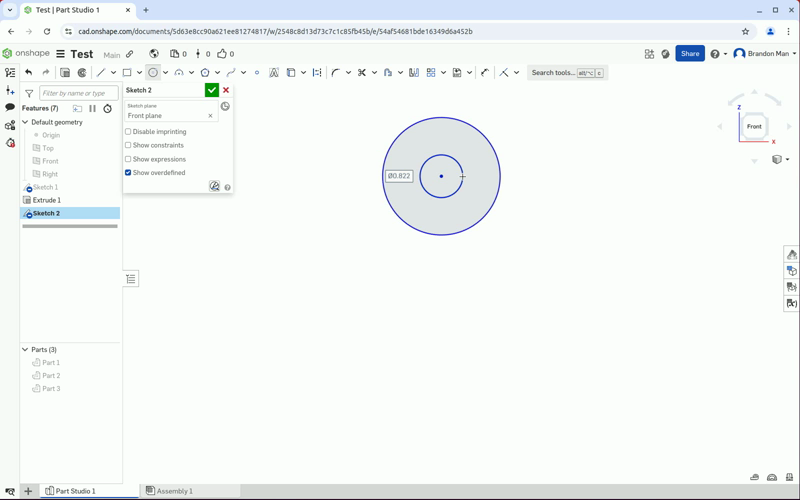
scroll(-6)
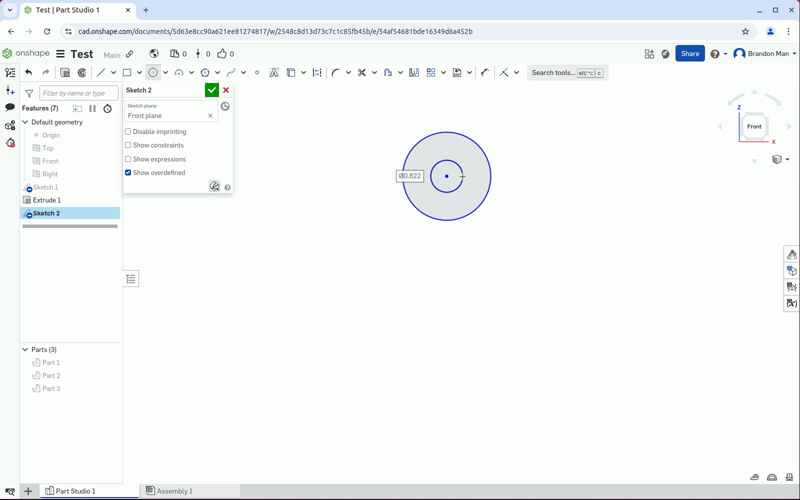
scroll(-6)
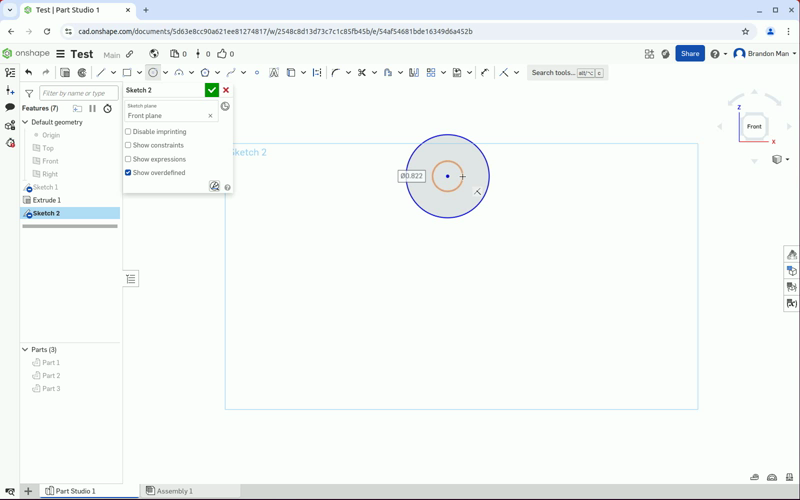
scroll(-6)
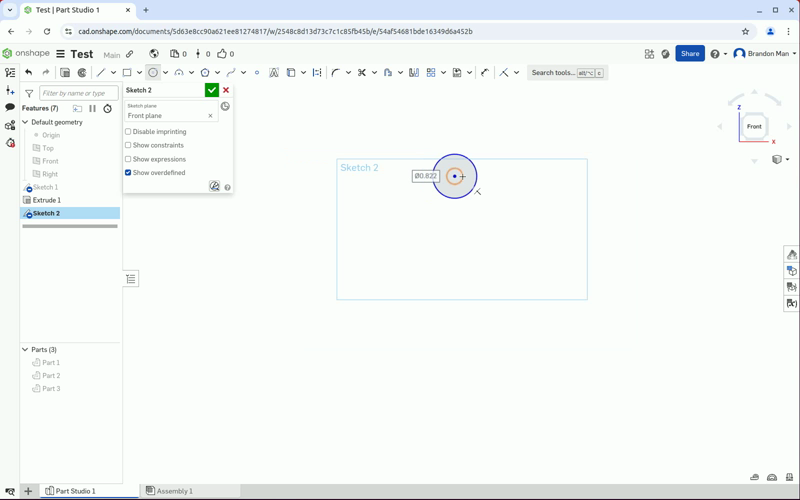
scroll(-6)
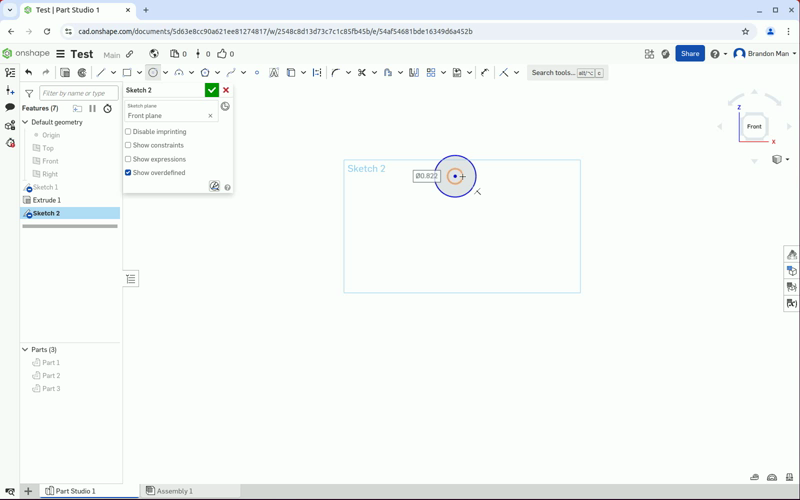
scroll(-6)
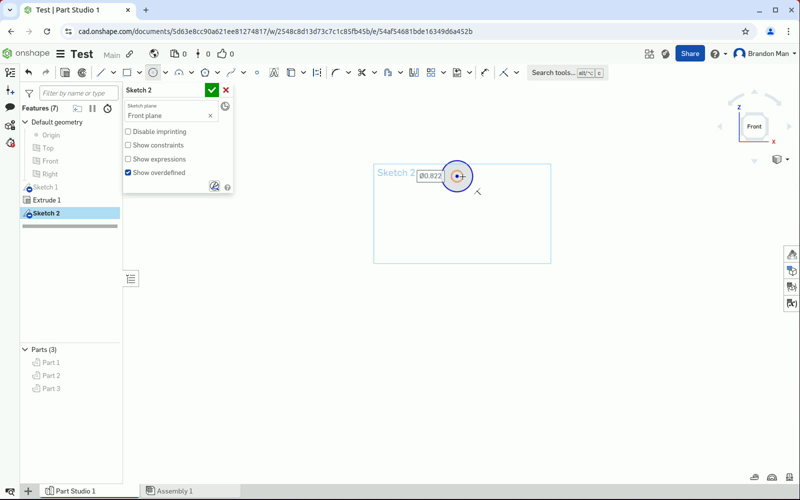
scroll(-6)
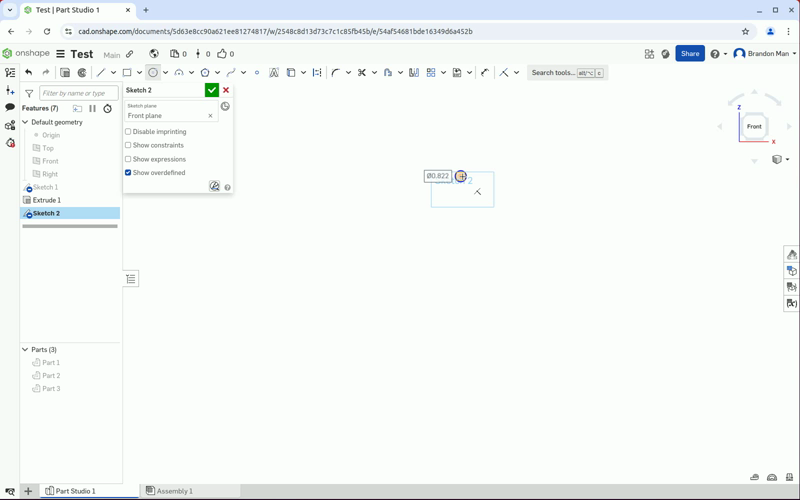
key(esc)
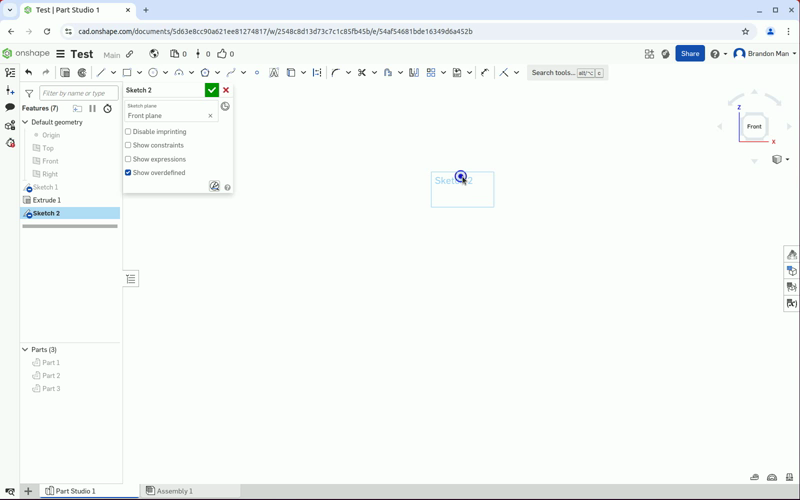
mouse_move(461, 172)
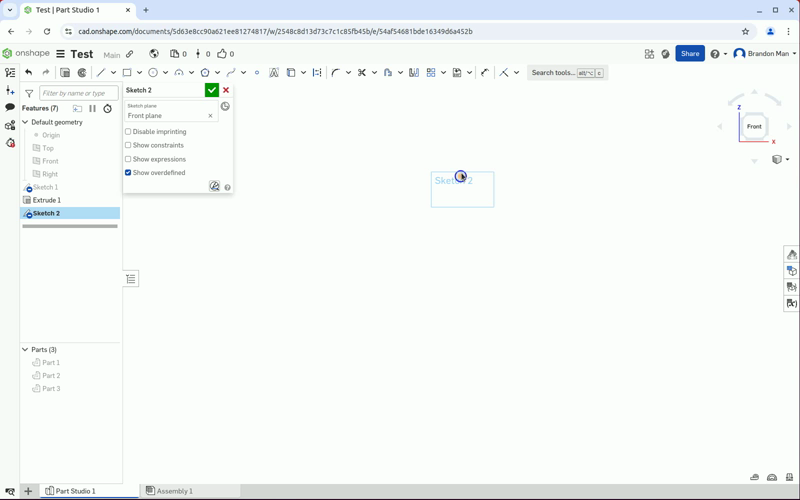
scroll(6)
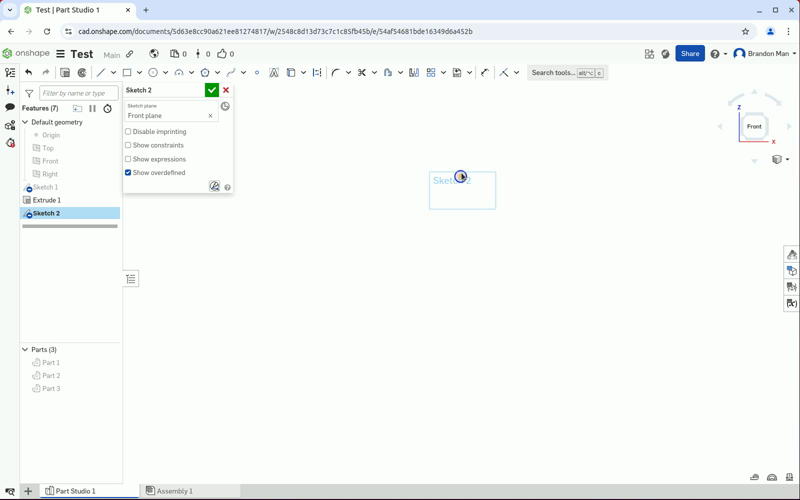
scroll(6)
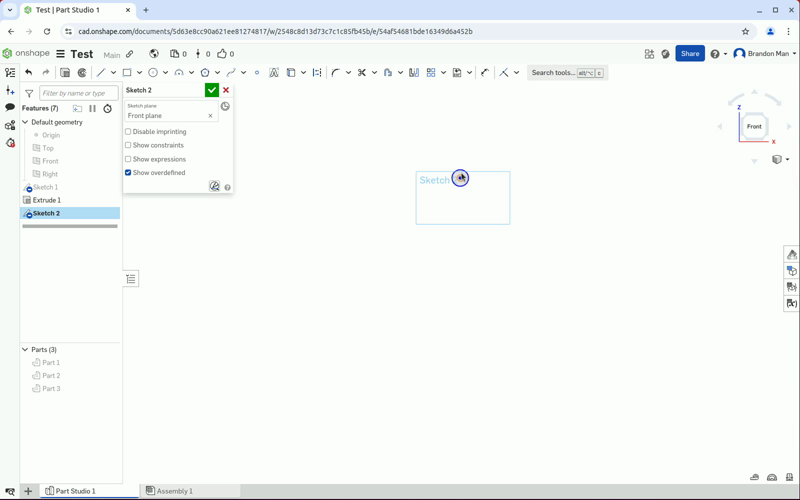
scroll(6)
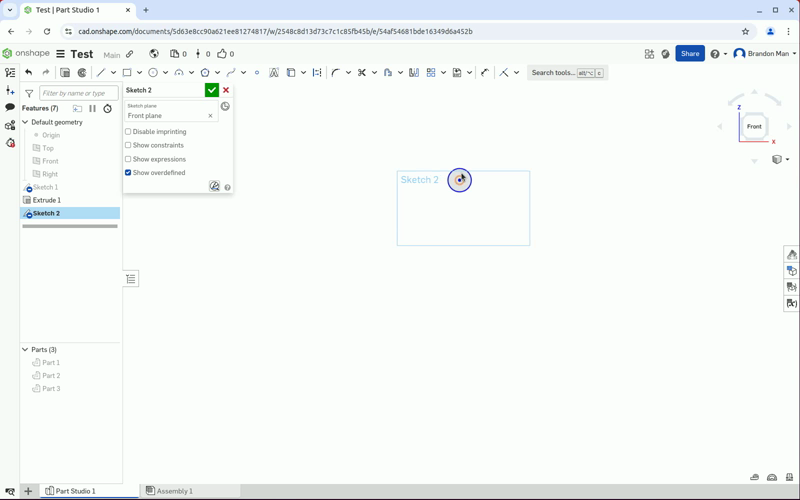
scroll(6)
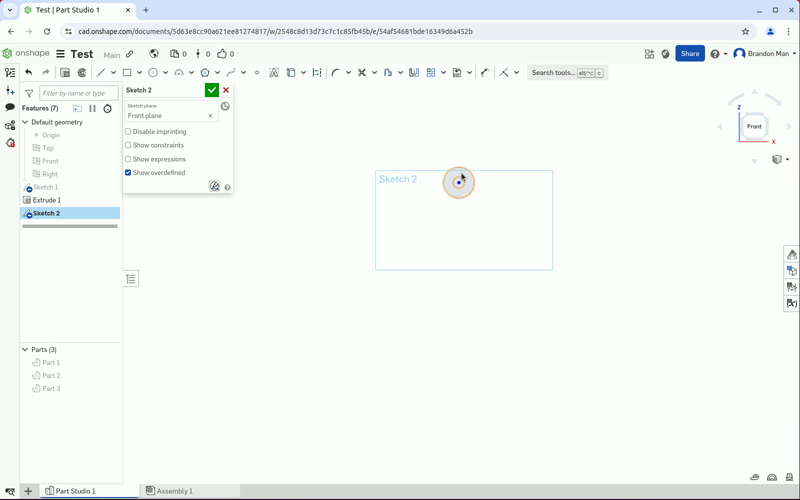
scroll(6)
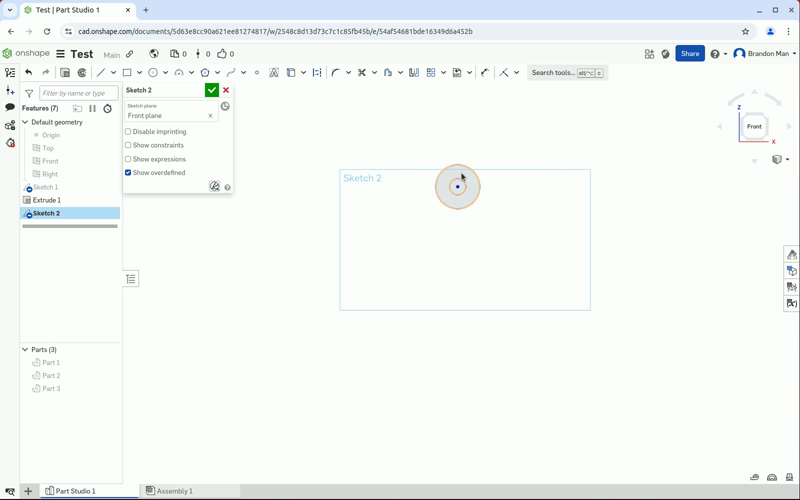
scroll(6)
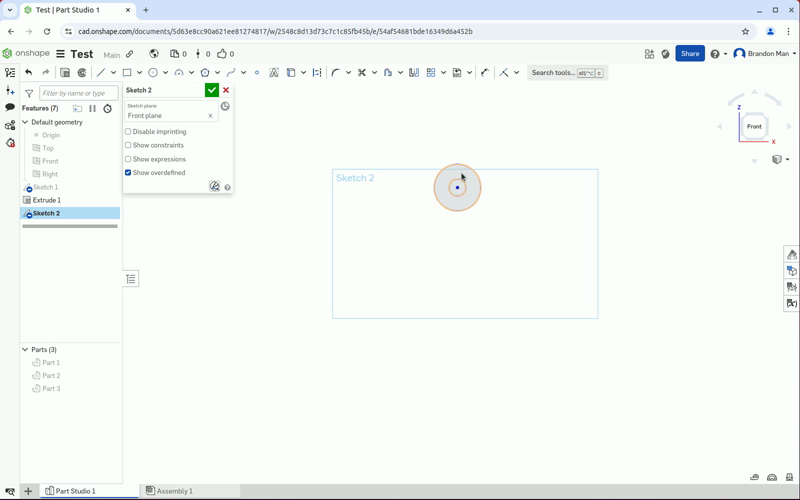
scroll(6)
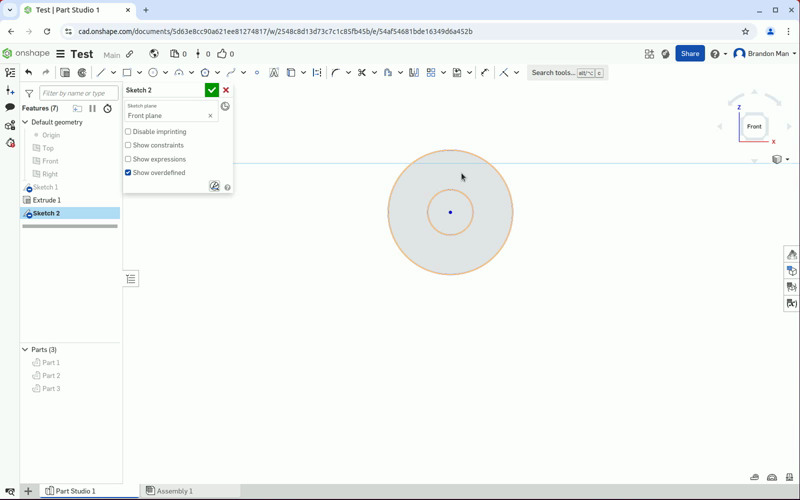
click(461, 172)
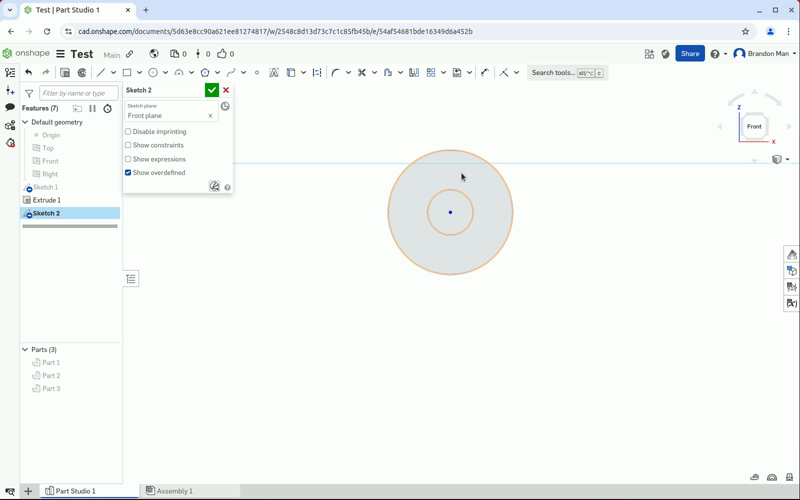
scroll(-6)
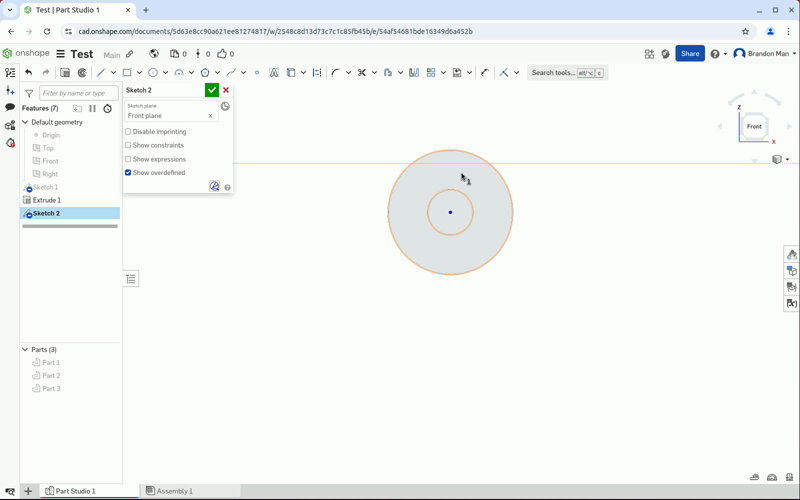
scroll(-6)
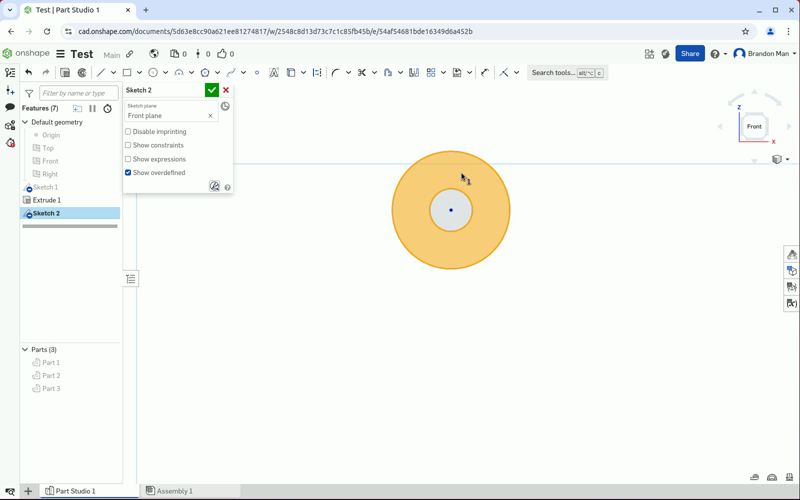
scroll(-6)
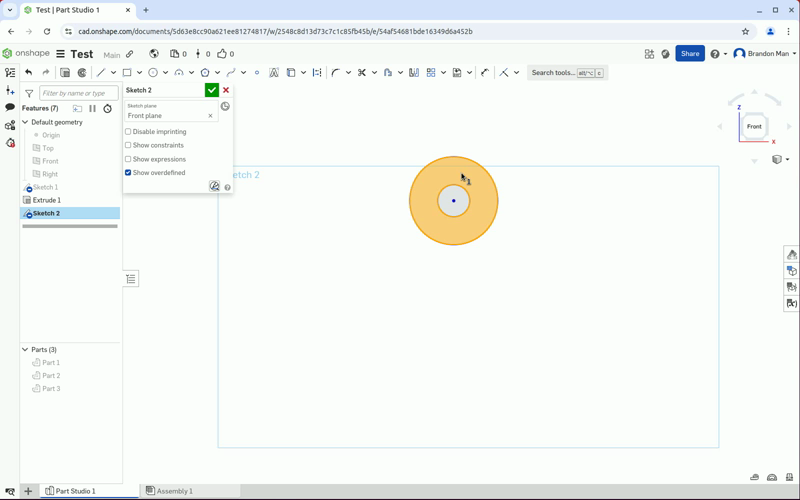
scroll(-6)
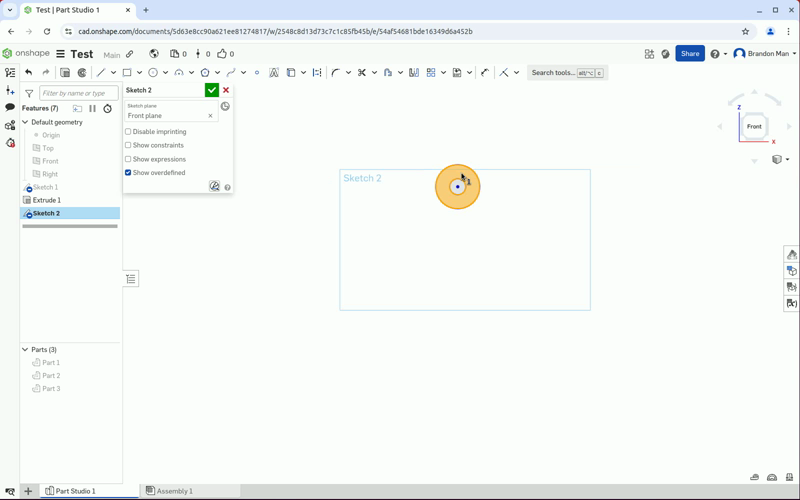
scroll(-6)
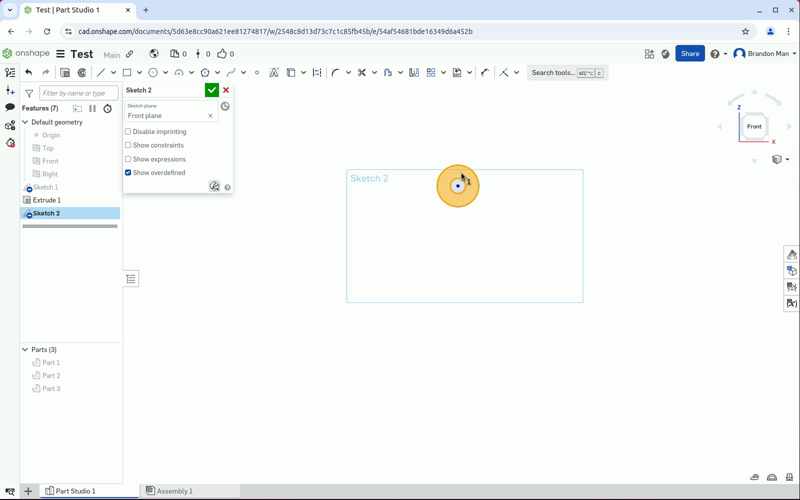
scroll(-6)
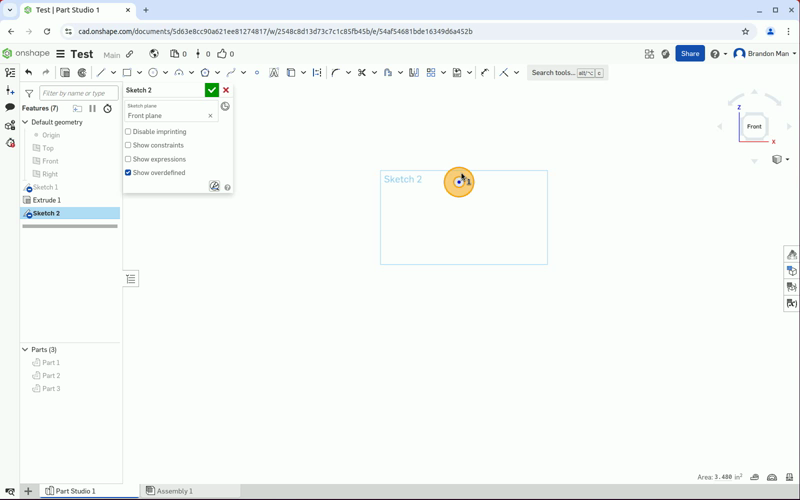
scroll(-6)
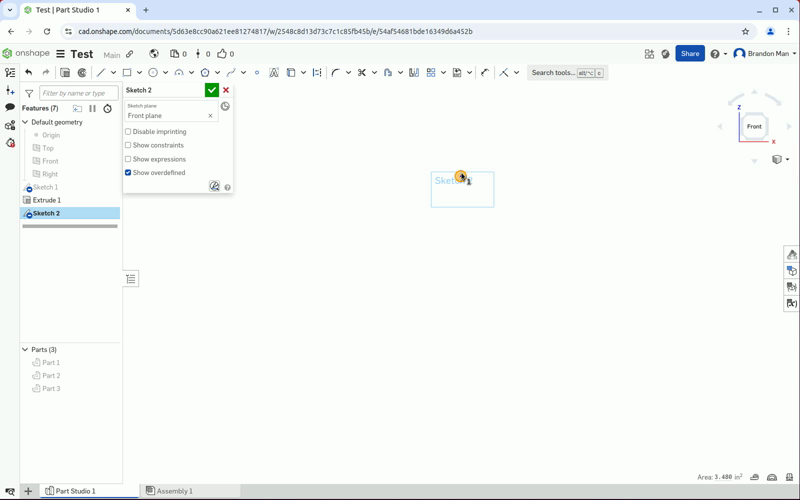
mouse_move(73, 352)
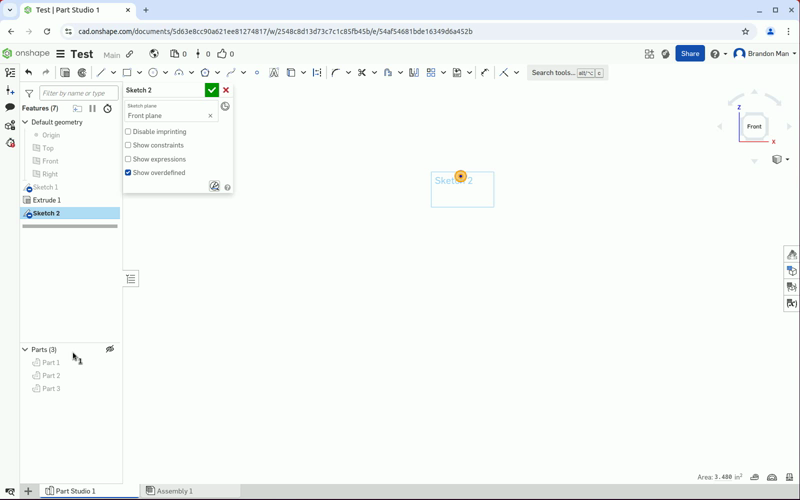
key(shift+y)
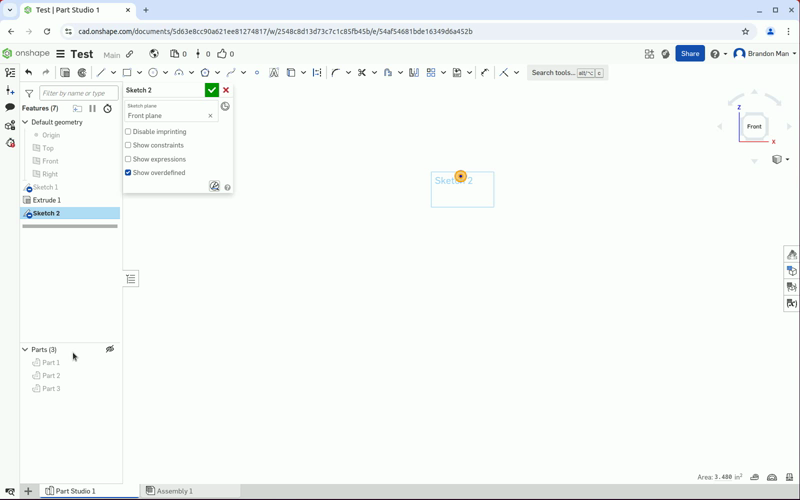
key(shift+e)
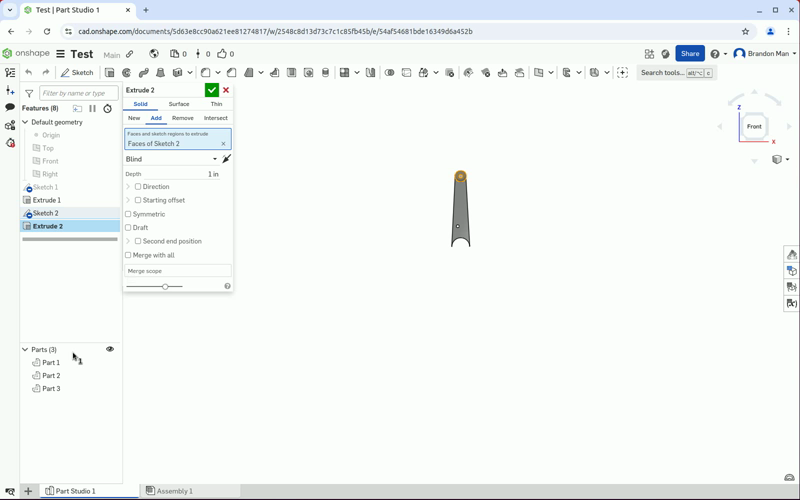
mouse_move(143, 106)
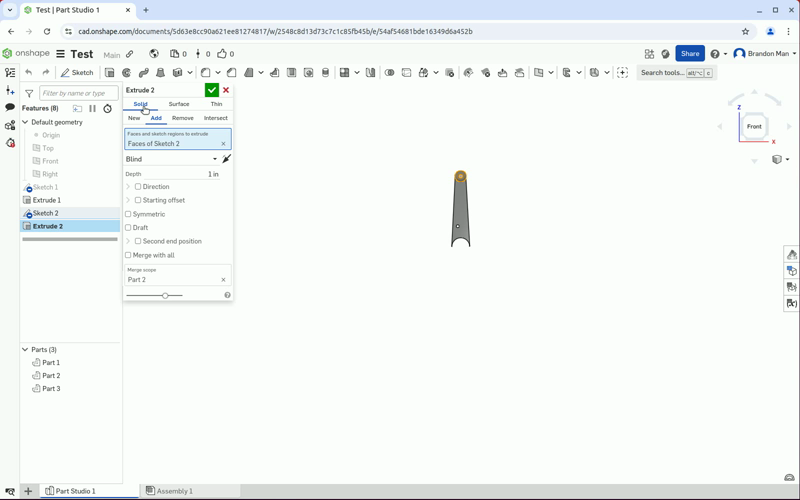
click(143, 106)
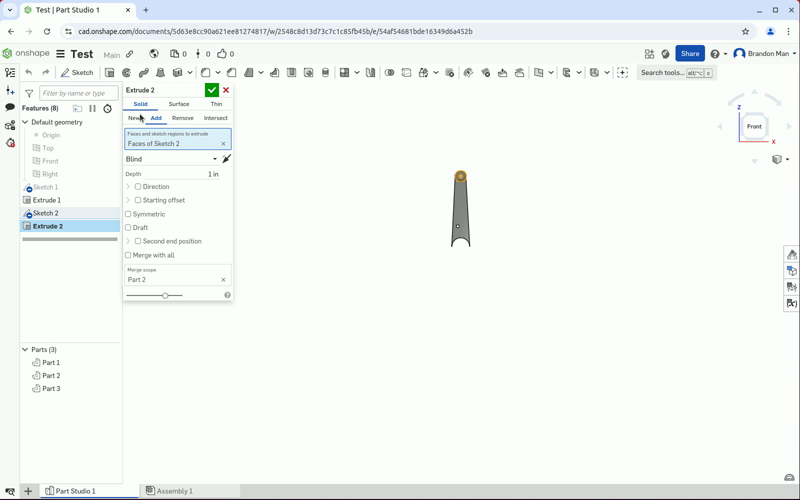
mouse_move(137, 120)
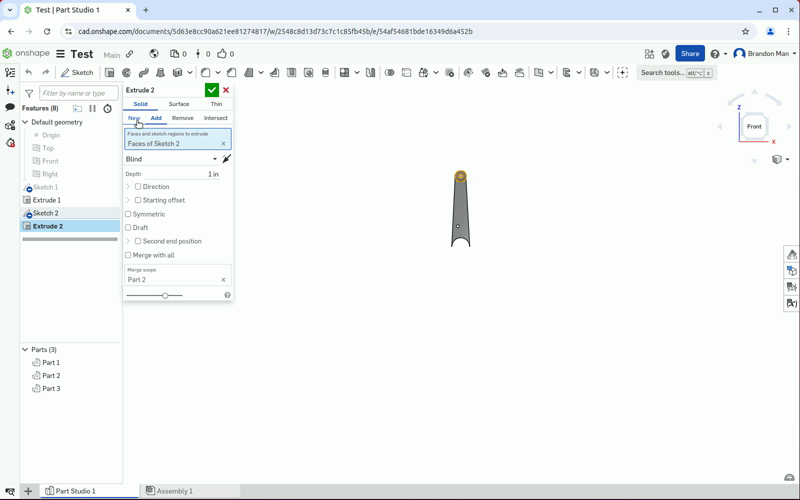
click(137, 120)
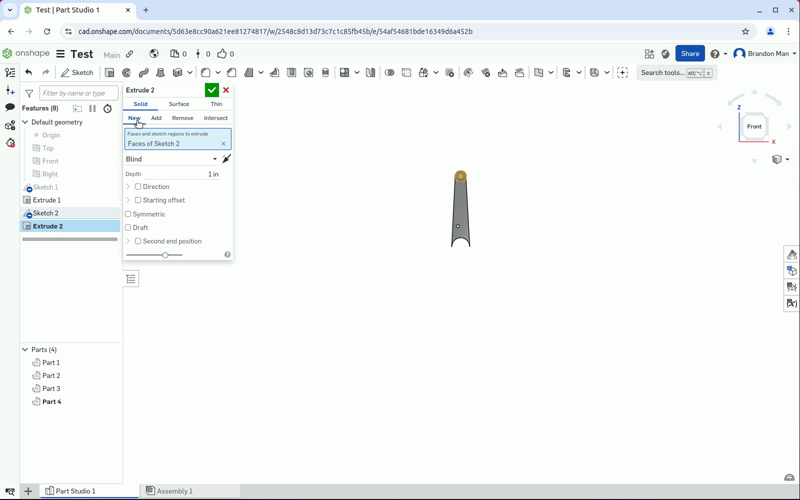
key(tab, 4)
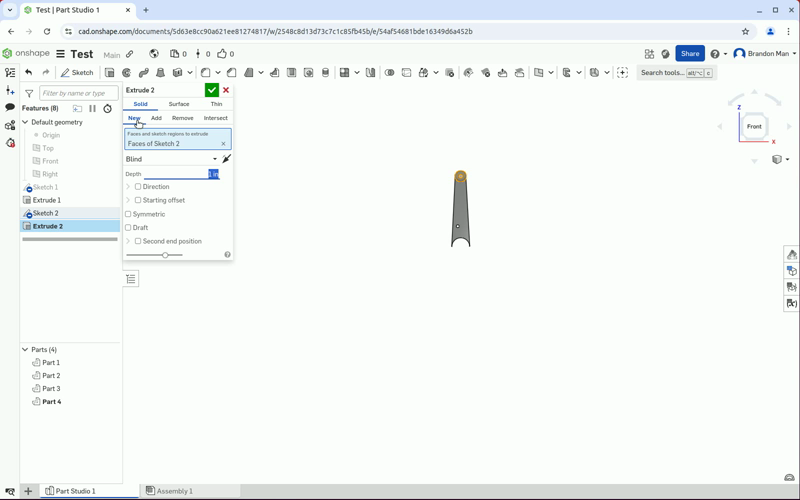
text(0.241)
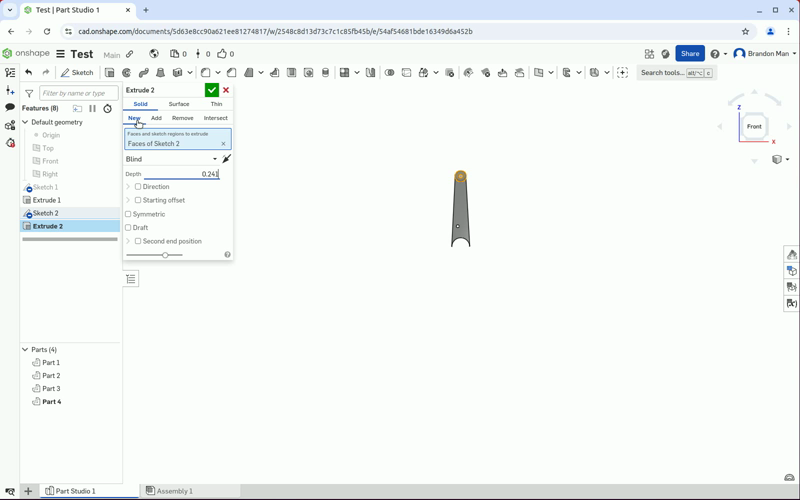
key(enter)
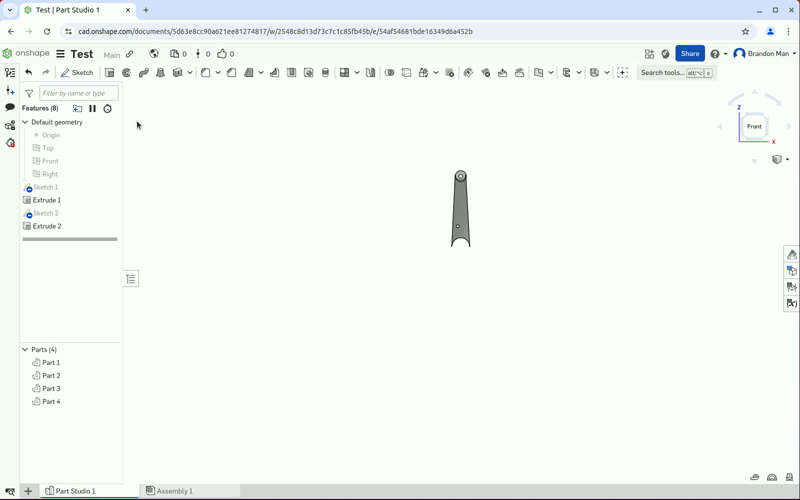
key(shift+h)
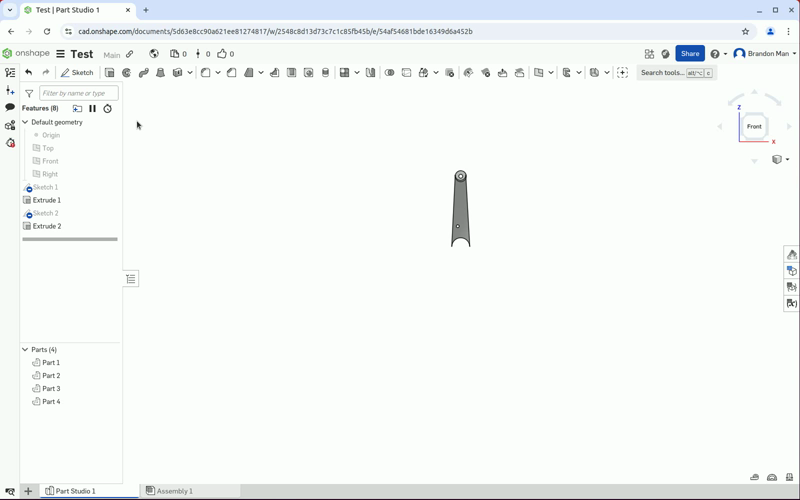
key(shift+h)
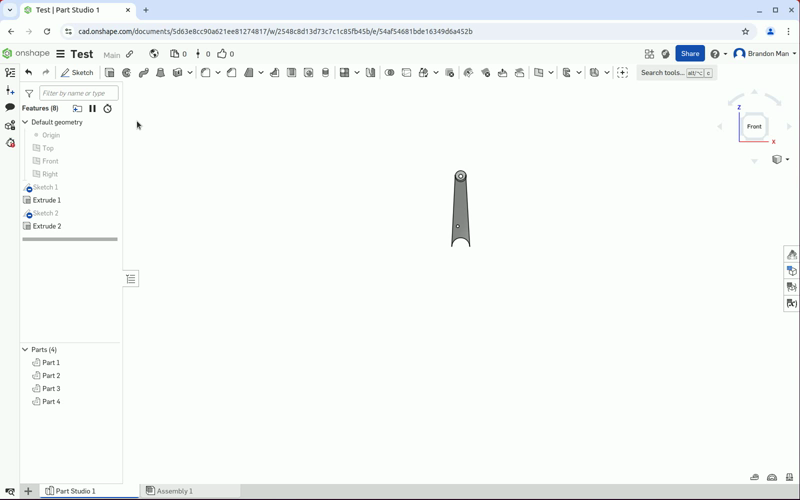
mouse_move(73, 189)
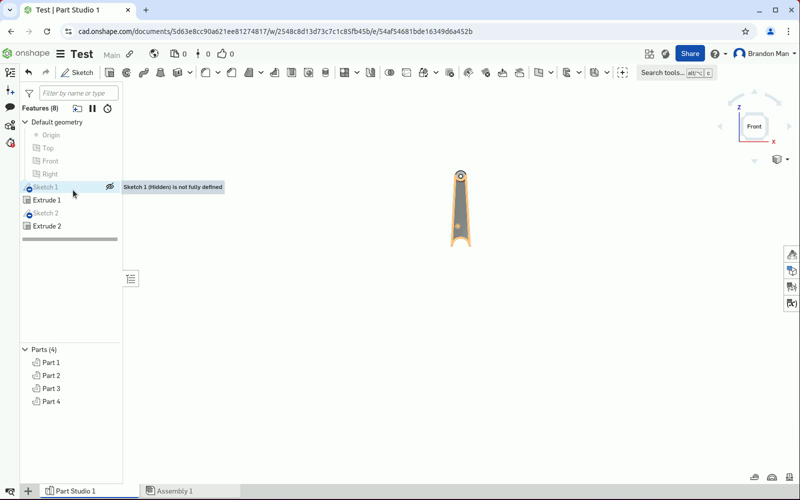
click(73, 189)
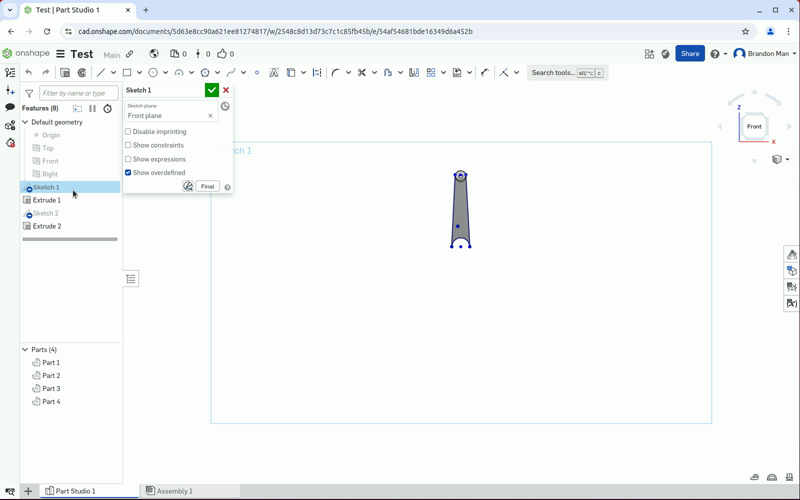
mouse_move(229, 92)
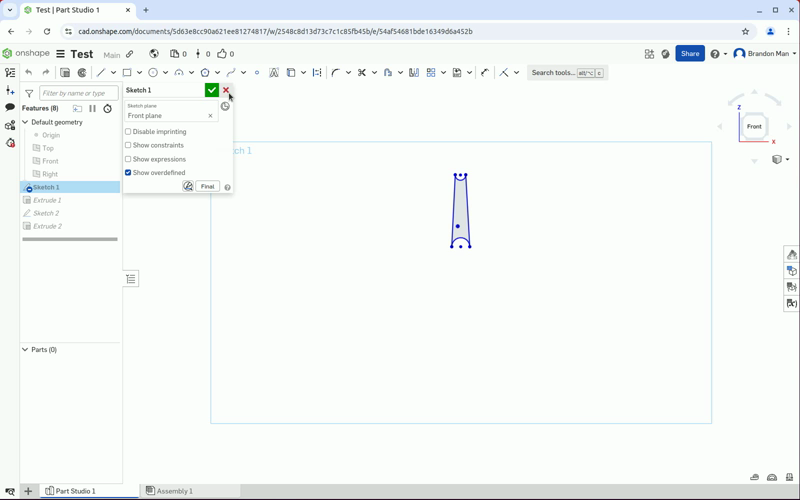
click(229, 92)
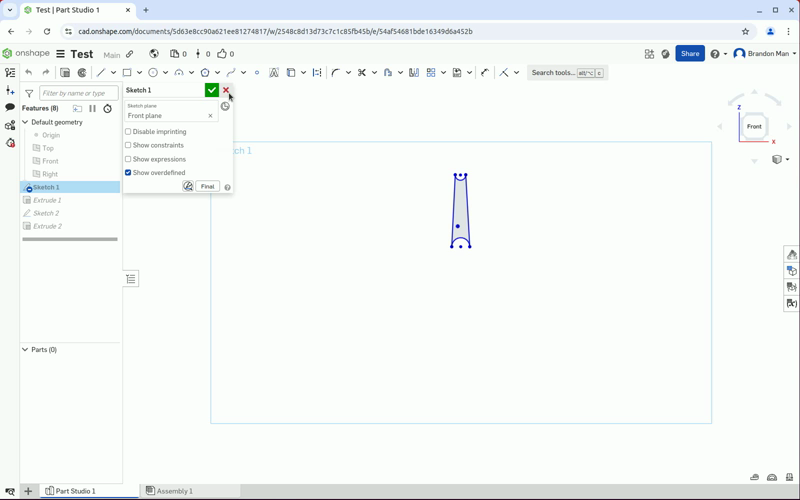
key(shift+s)
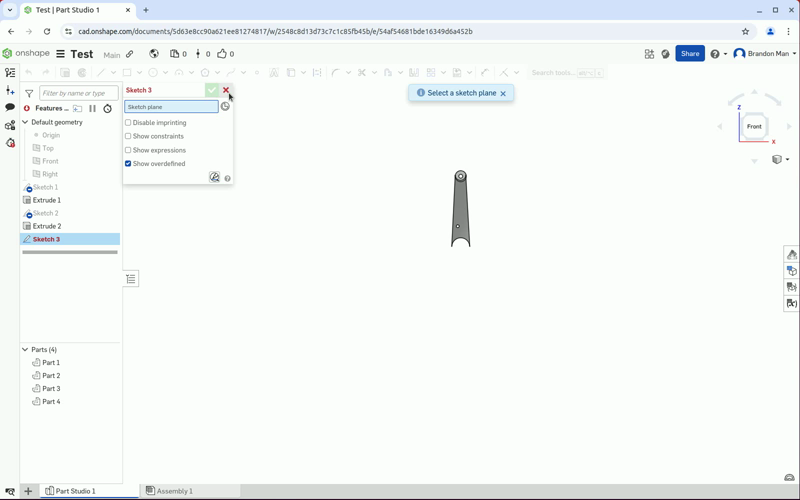
mouse_move(73, 163)
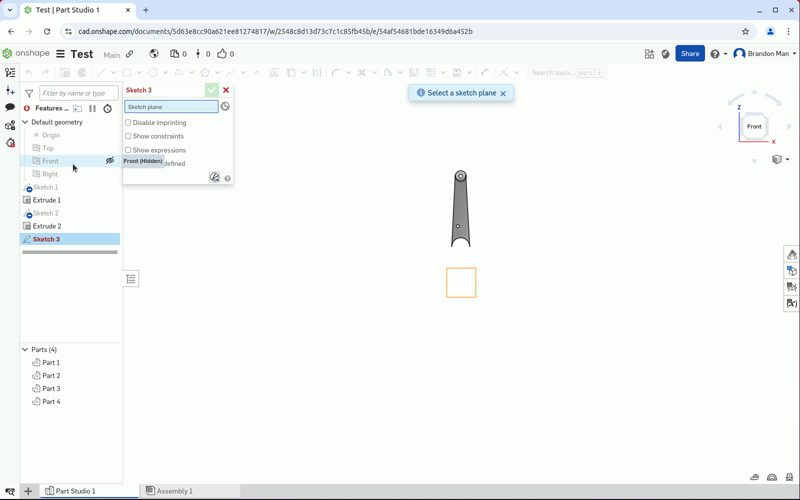
click(73, 163)
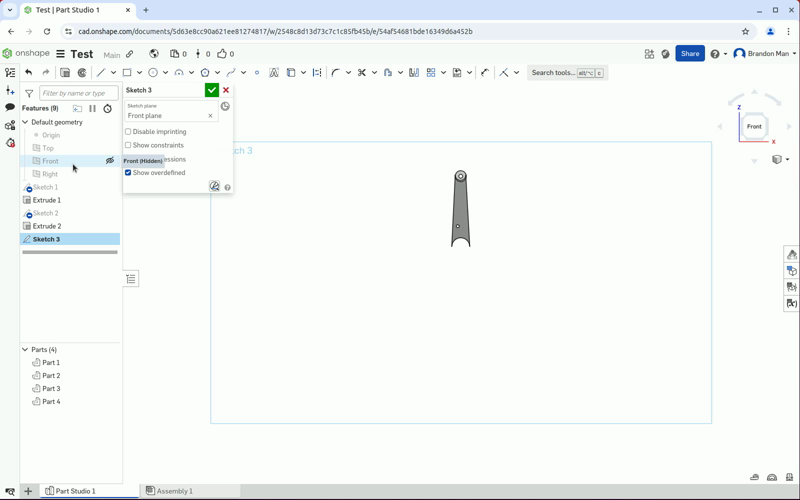
mouse_move(73, 352)
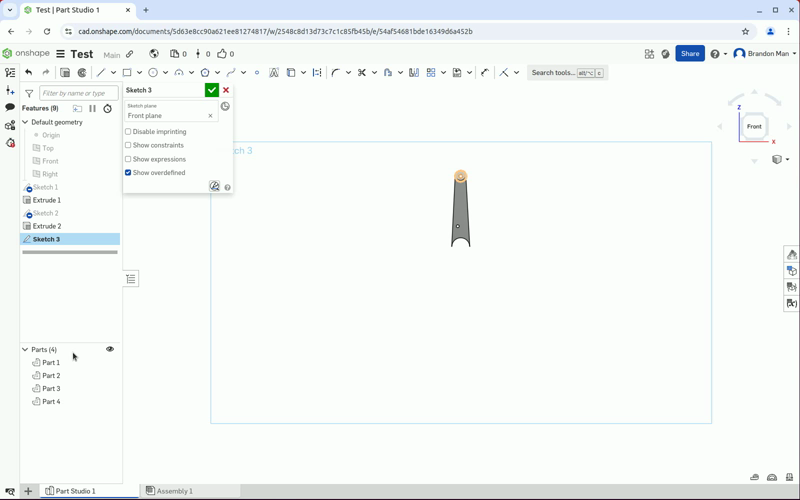
key(y)
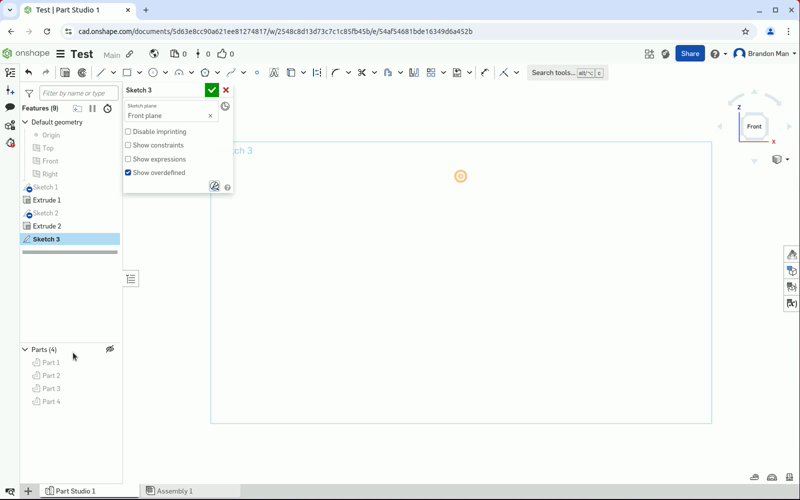
key(c)
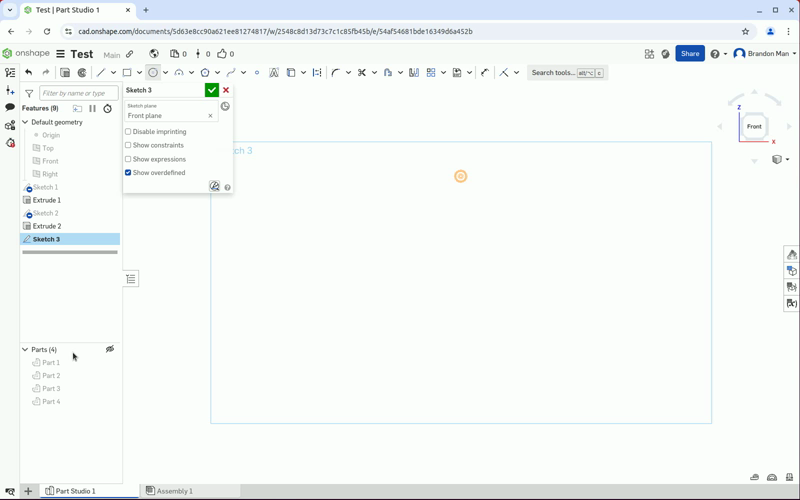
key_down(shift)
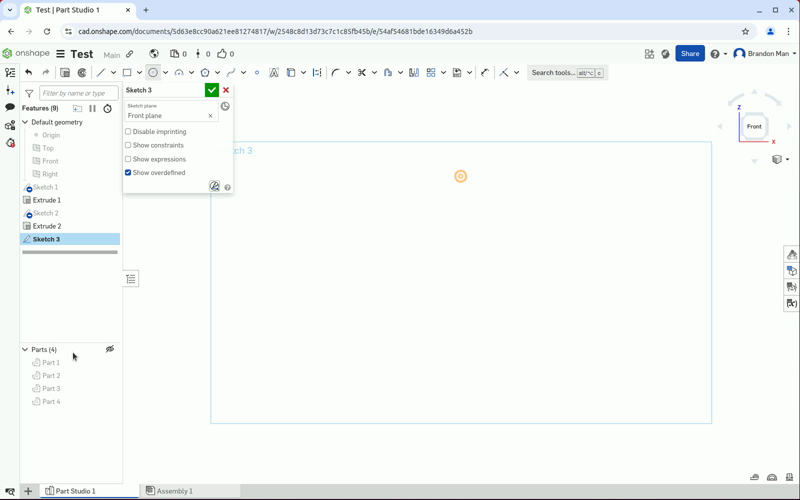
mouse_move(460, 247)
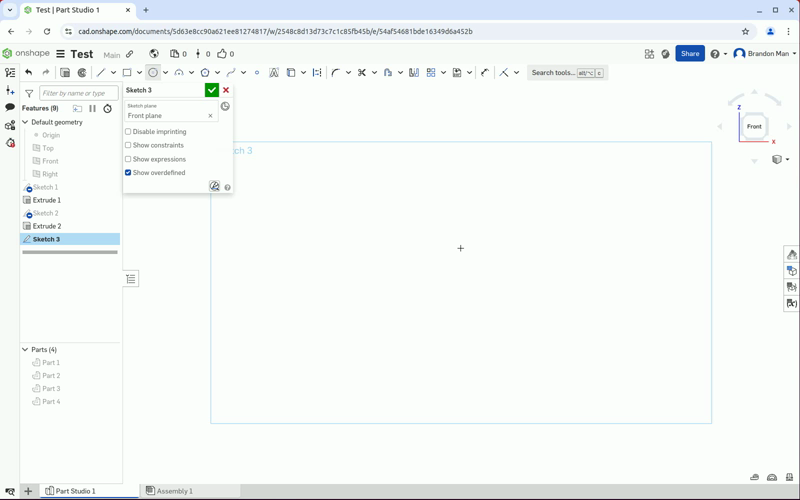
click(460, 247)
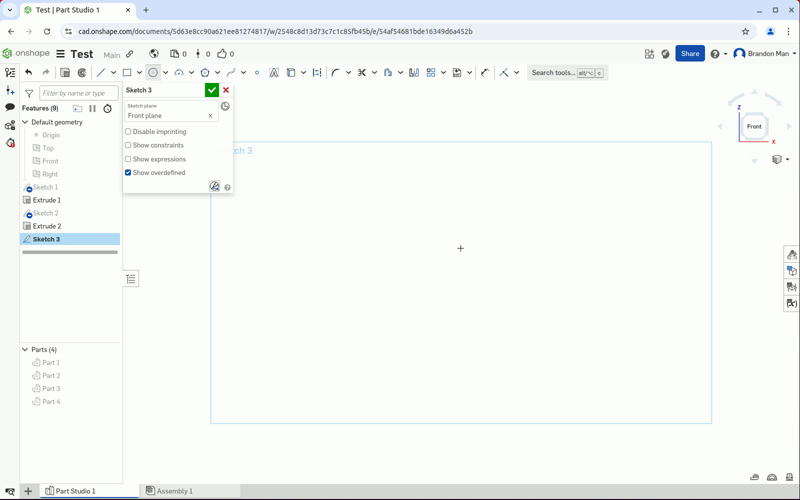
key_up(shift)
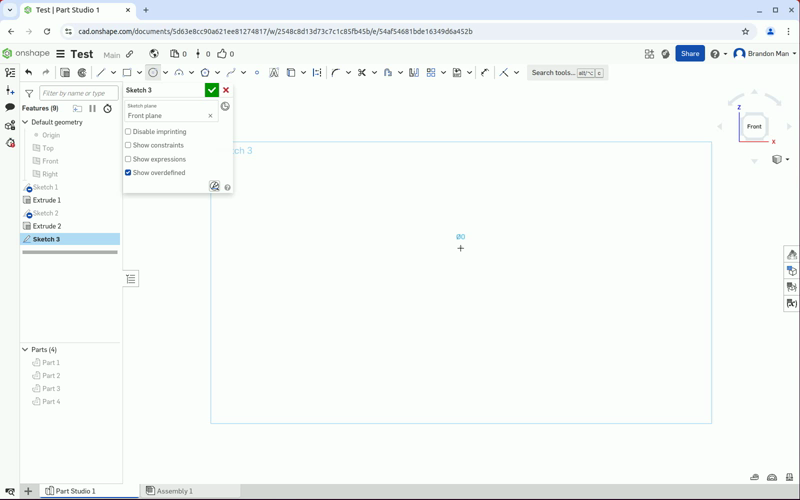
mouse_move(470, 247)
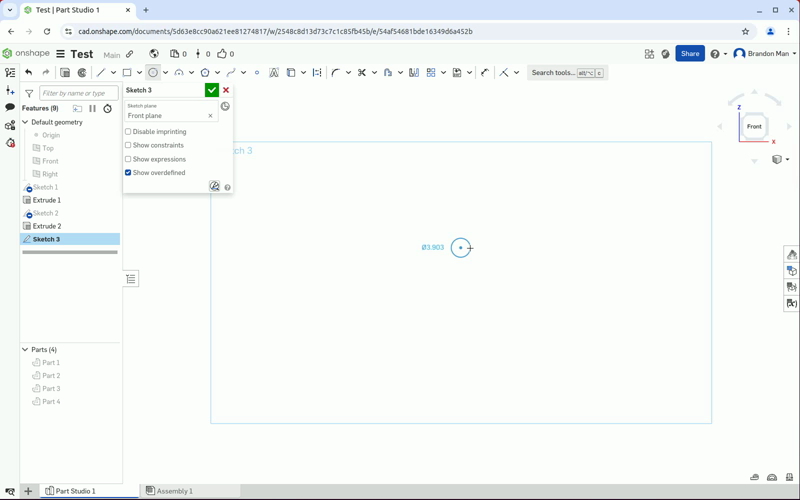
click(470, 247)
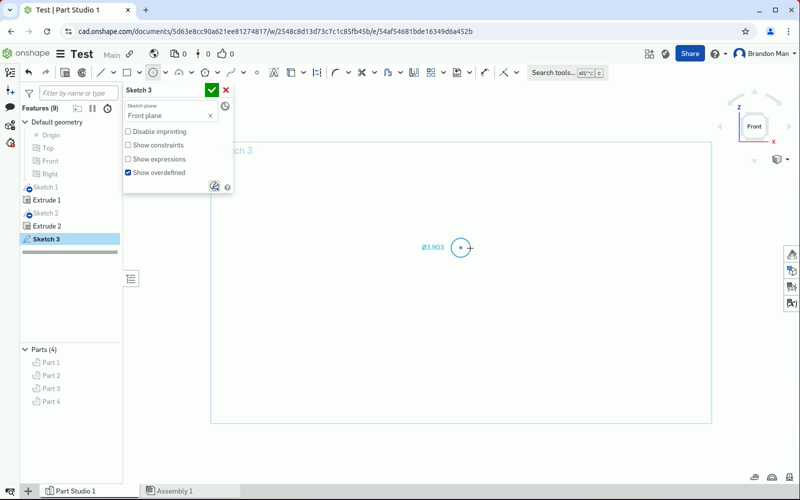
key(esc)
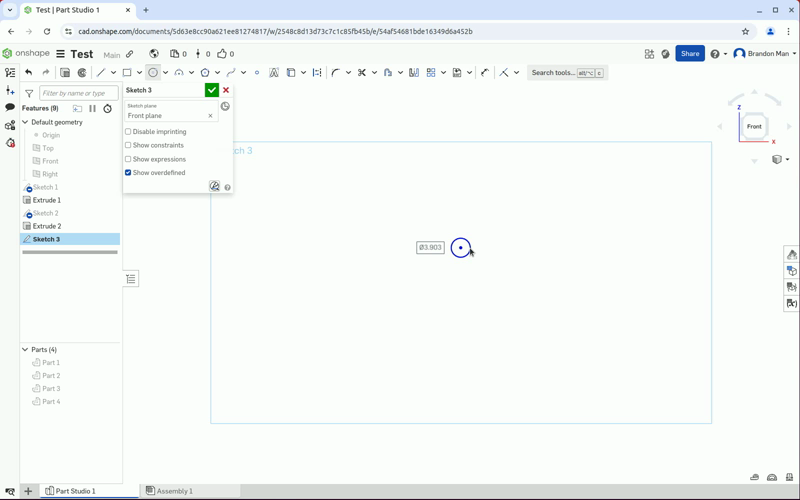
key(c)
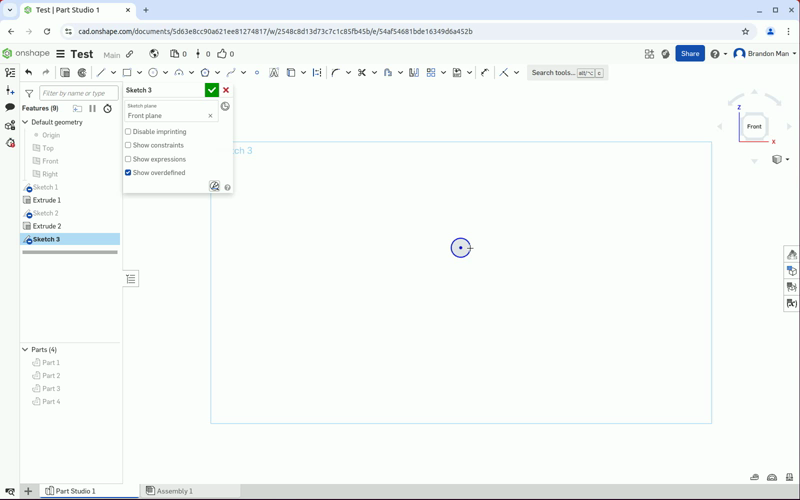
key_down(shift)
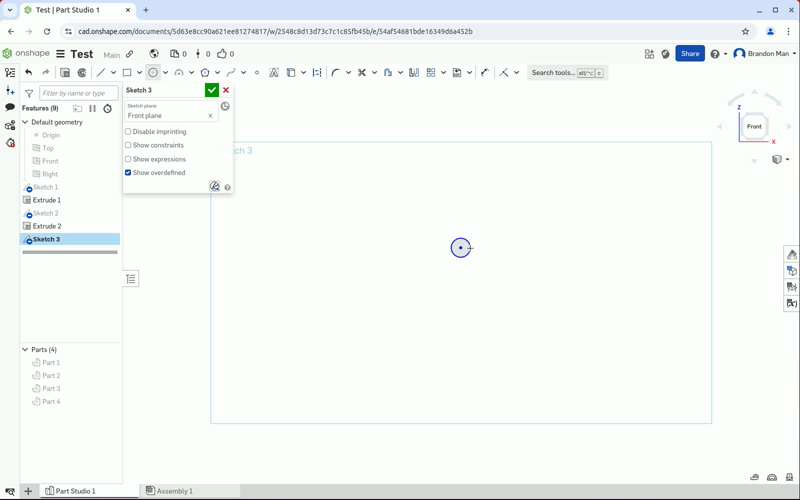
mouse_move(460, 247)
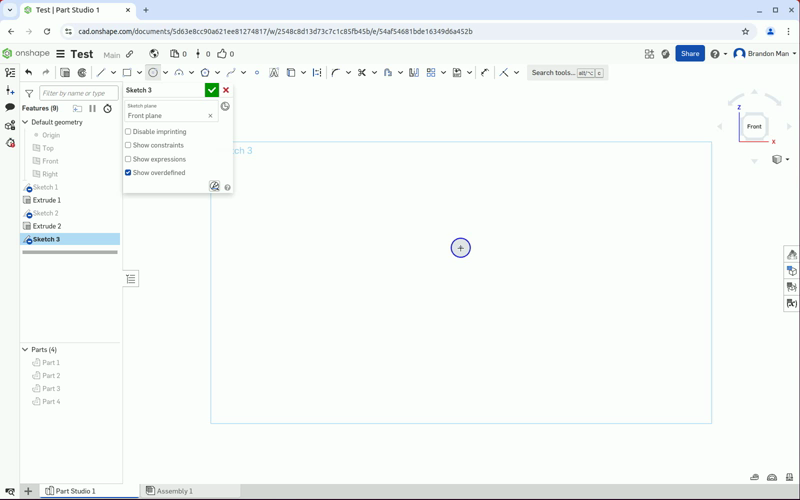
click(460, 247)
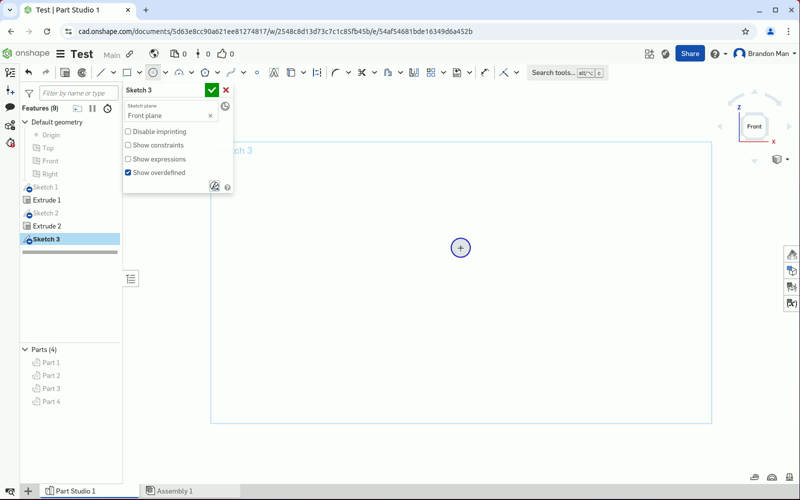
key_up(shift)
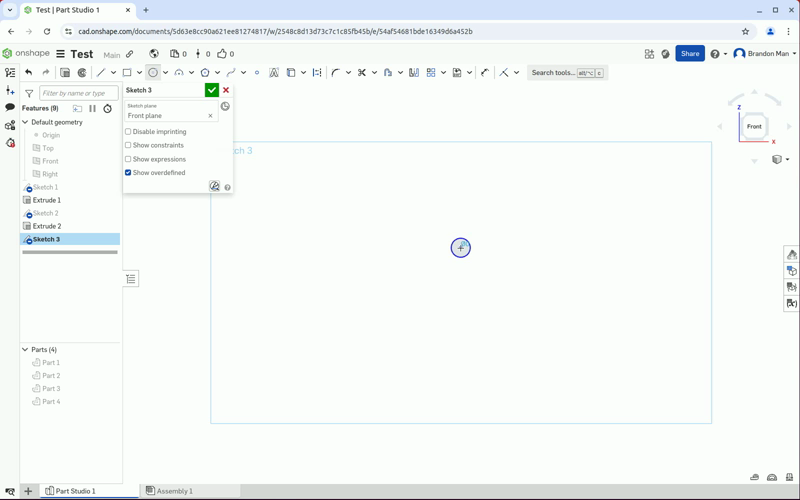
mouse_move(462, 247)
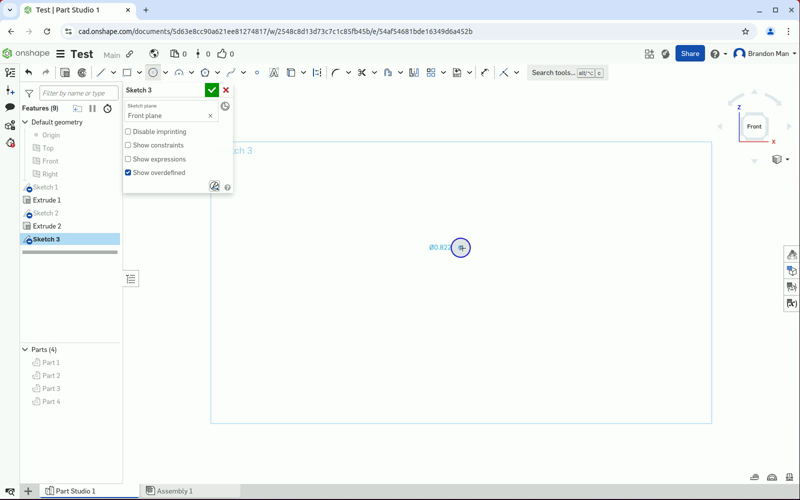
scroll(6)
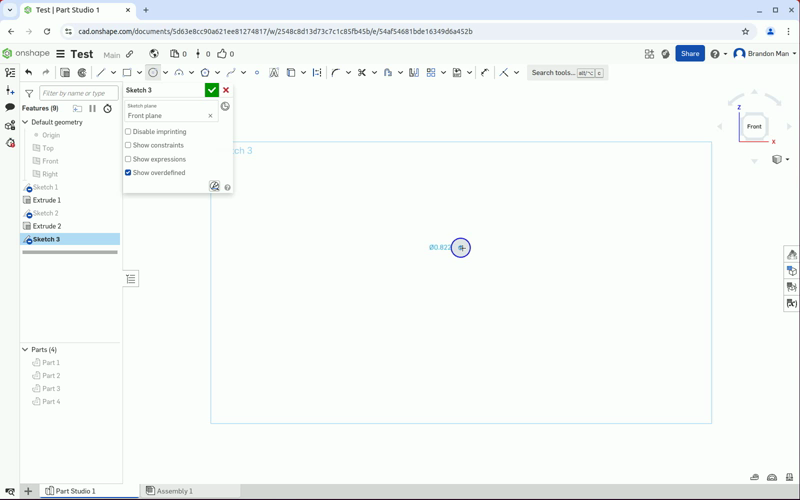
scroll(6)
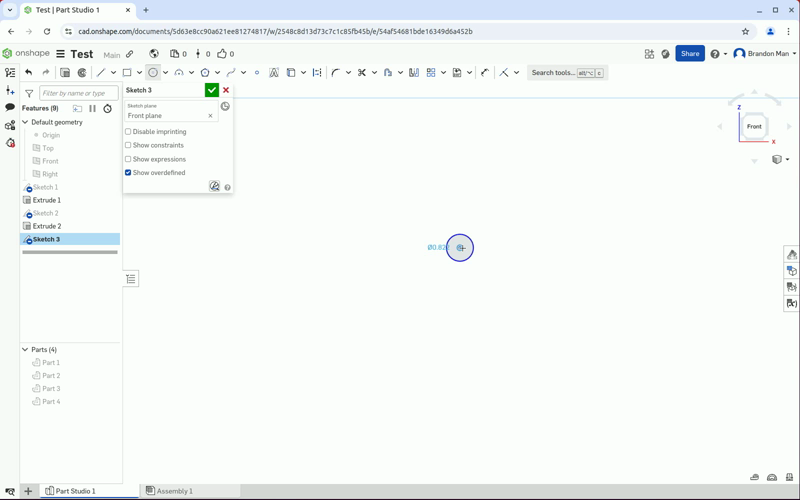
scroll(6)
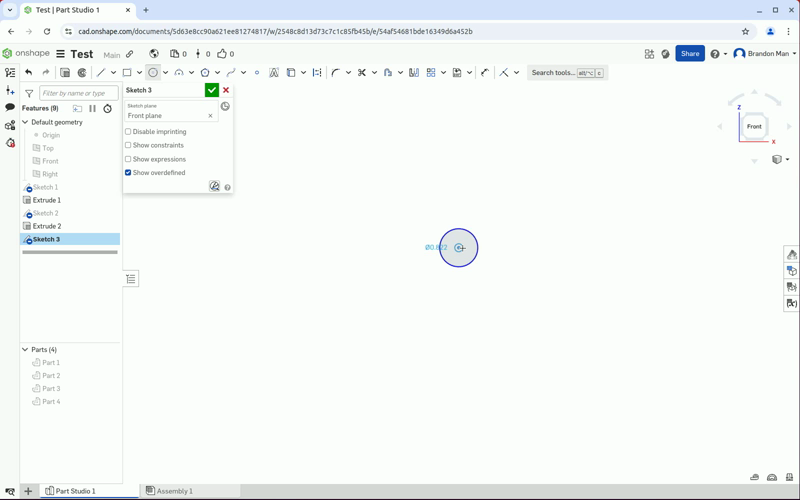
scroll(6)
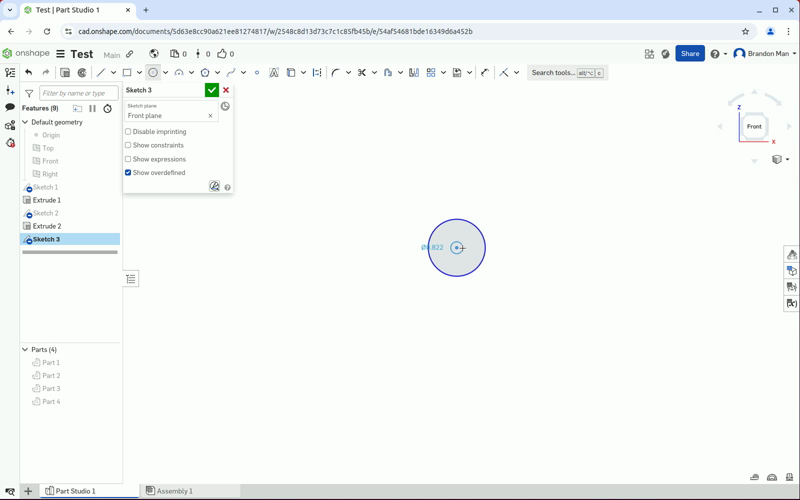
scroll(6)
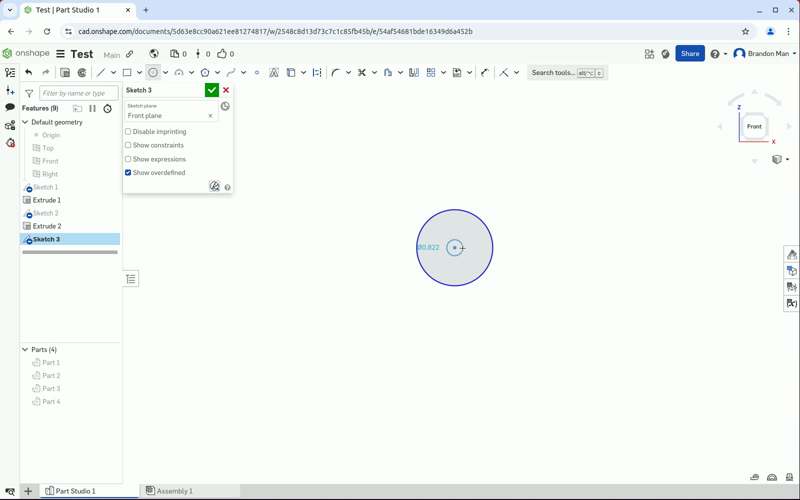
scroll(6)
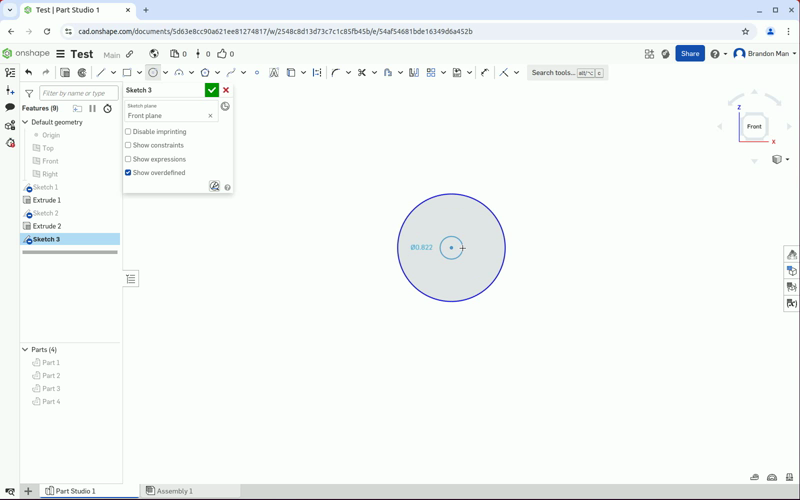
scroll(6)
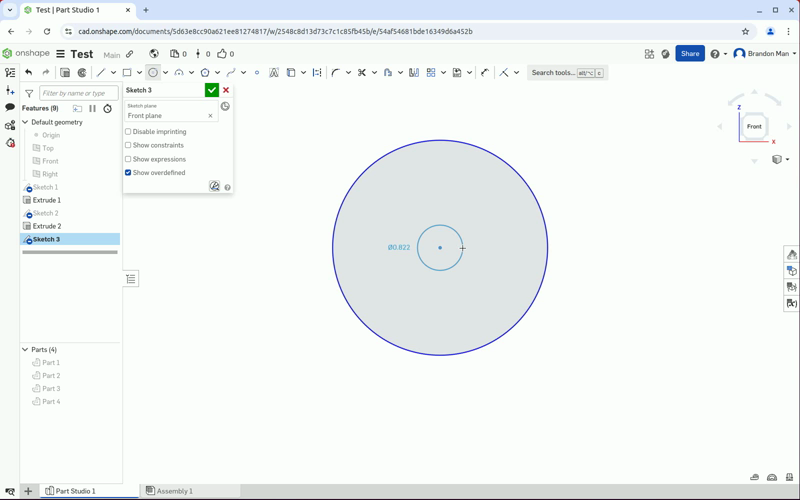
click(462, 247)
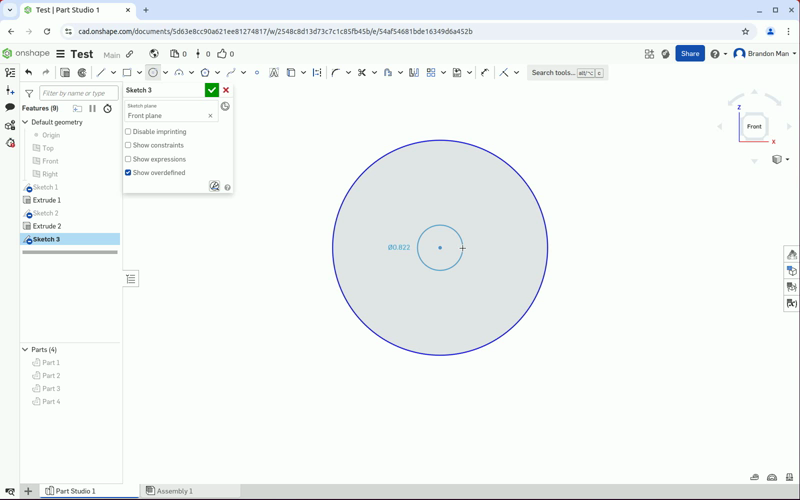
scroll(-6)
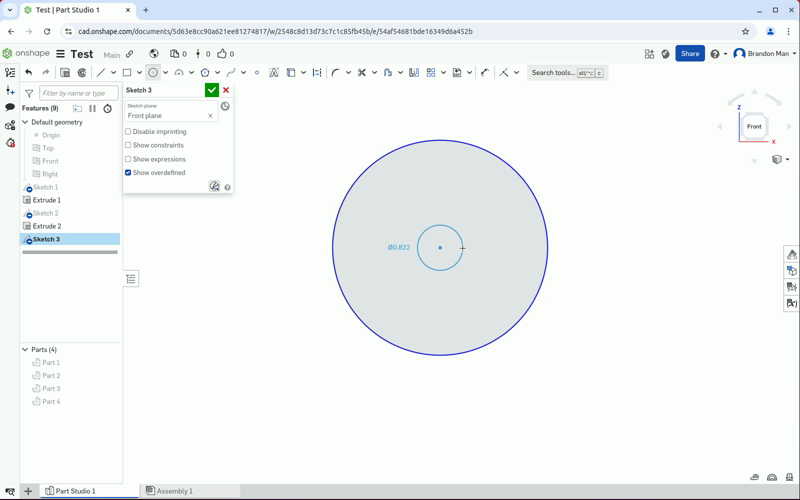
scroll(-6)
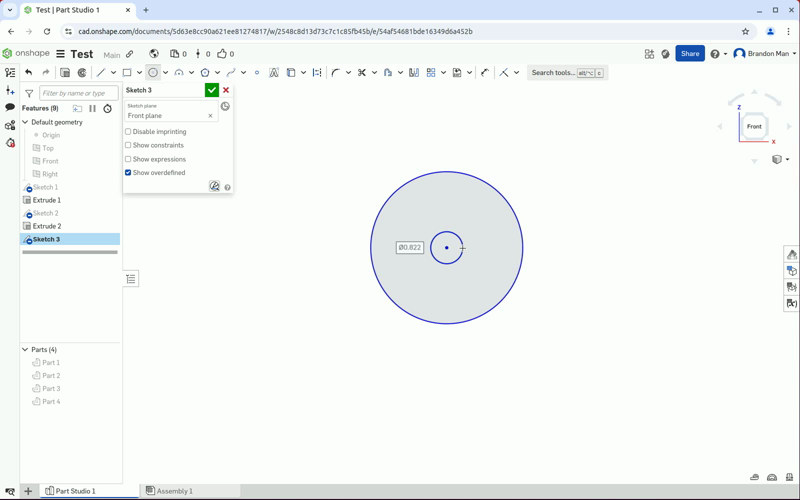
scroll(-6)
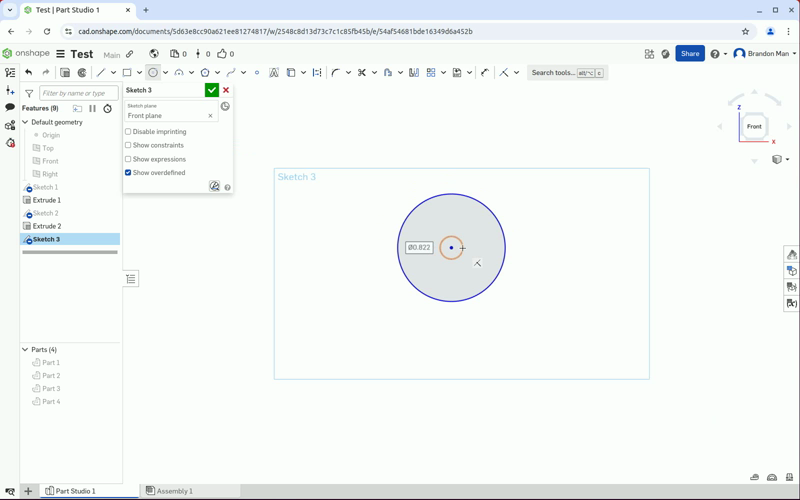
scroll(-6)
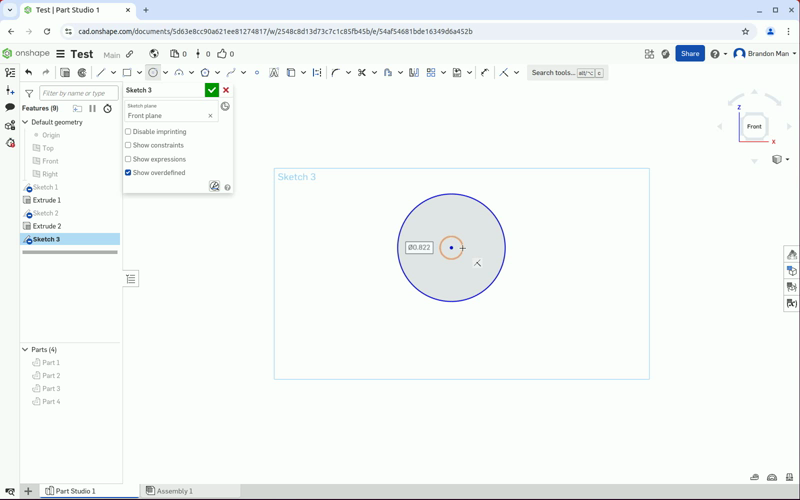
scroll(-6)
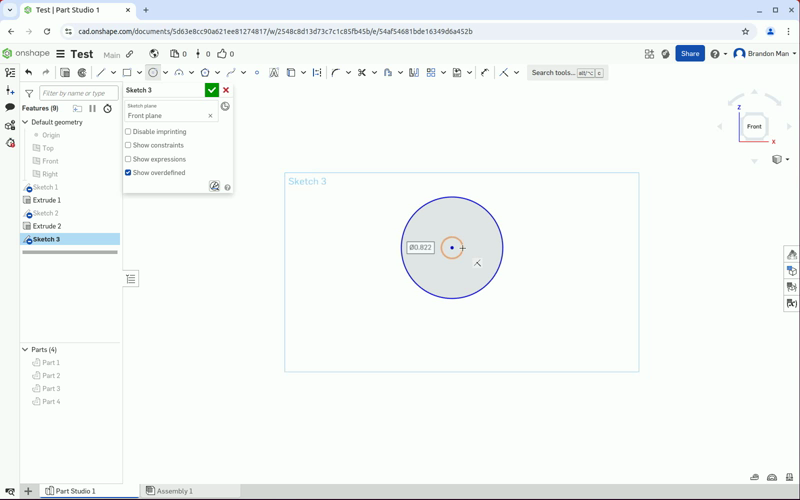
scroll(-6)
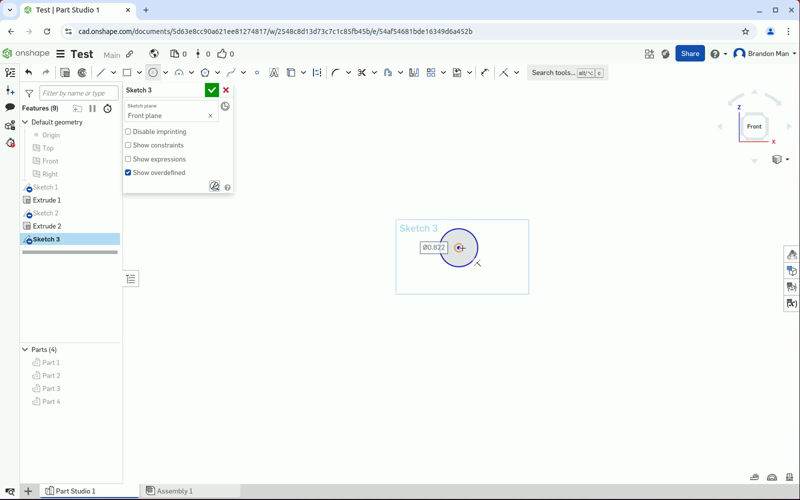
scroll(-6)
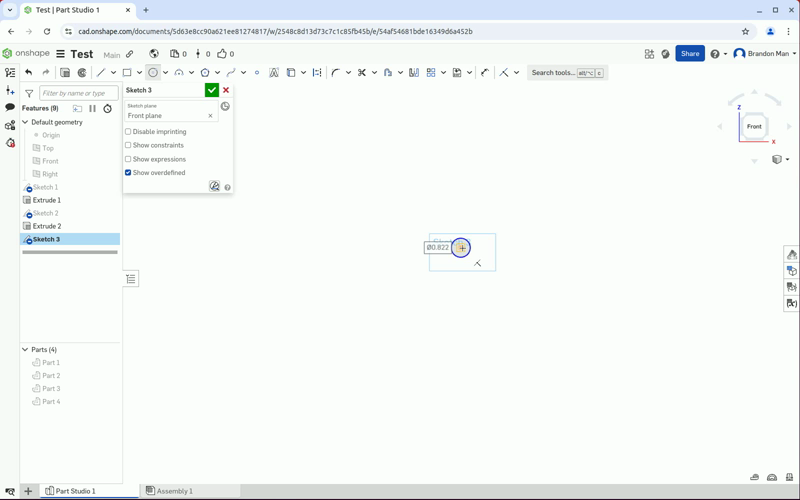
key(esc)
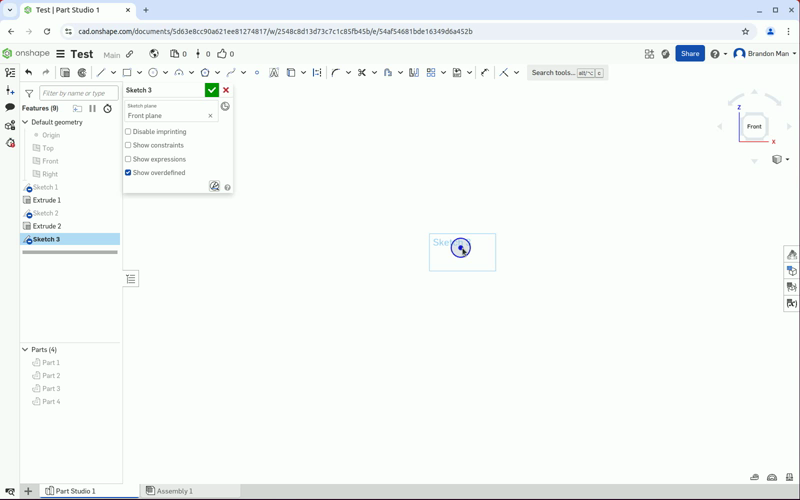
mouse_move(454, 252)
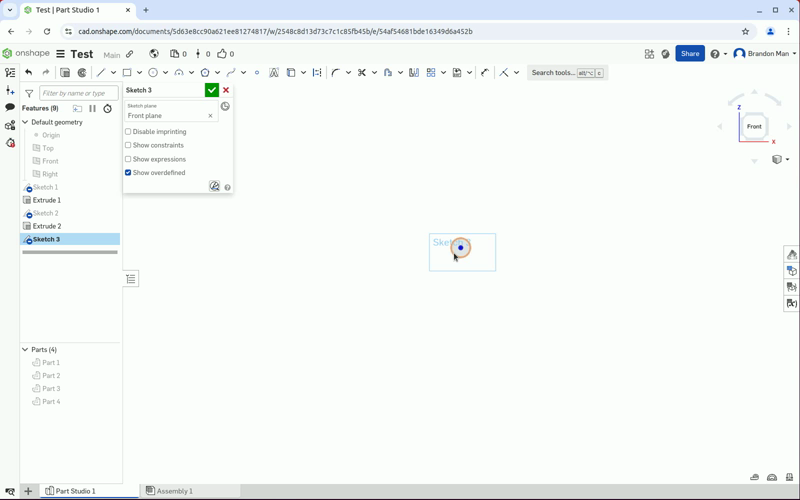
scroll(6)
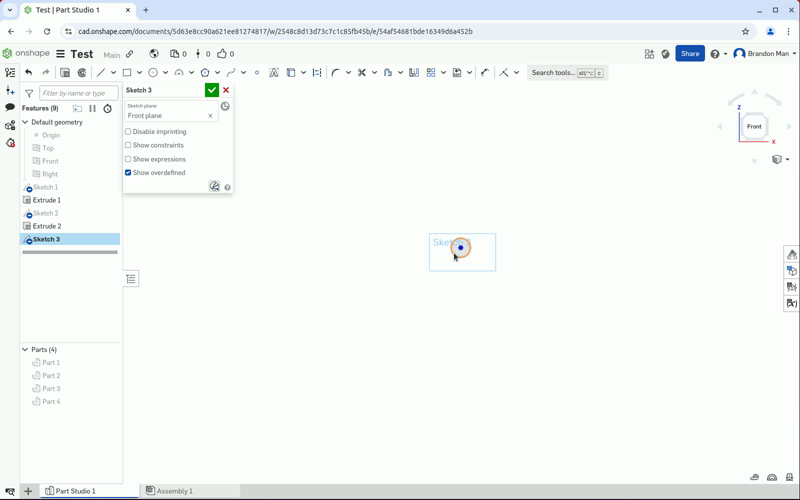
scroll(6)
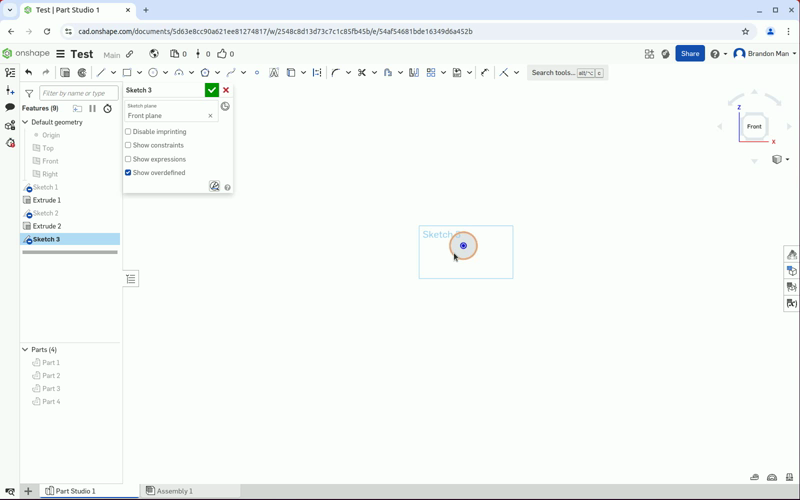
scroll(6)
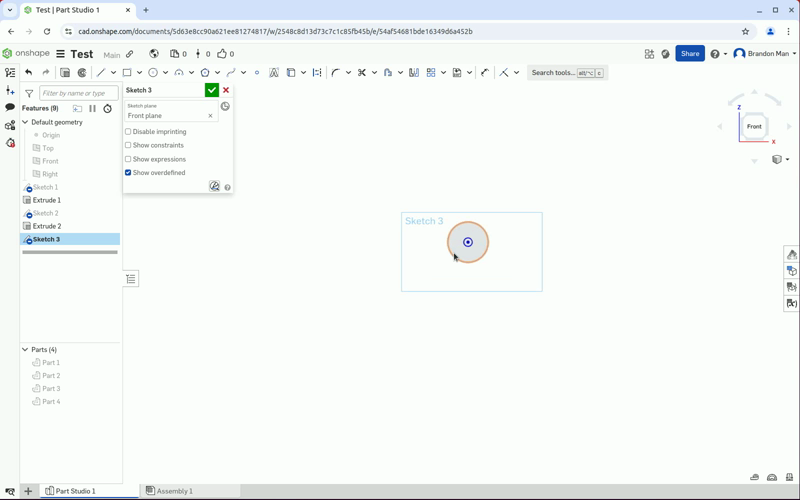
scroll(6)
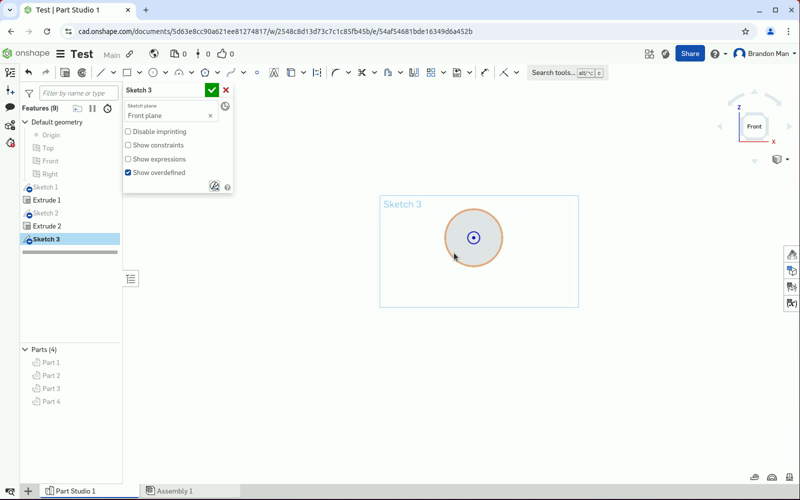
scroll(6)
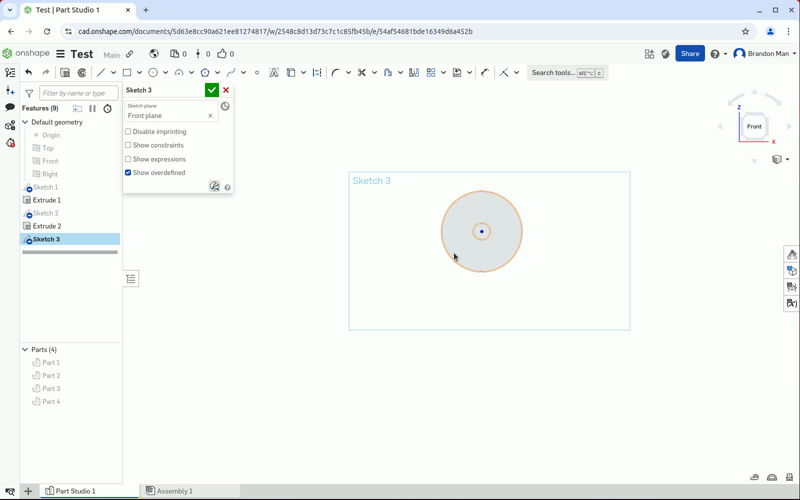
scroll(6)
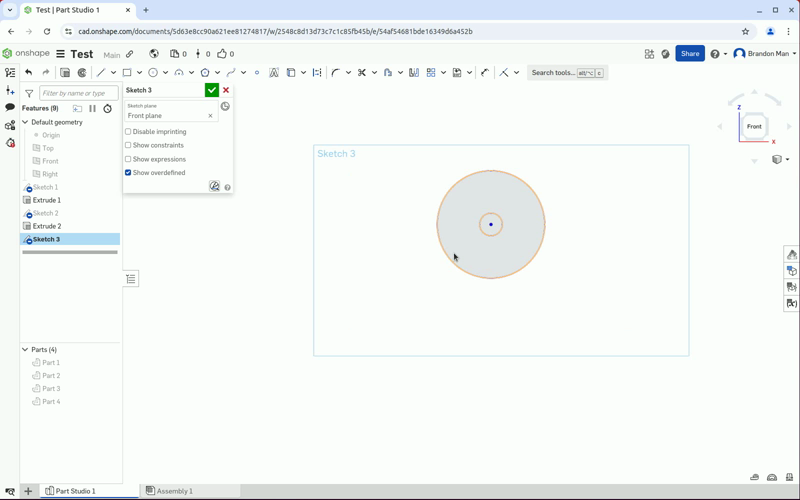
scroll(6)
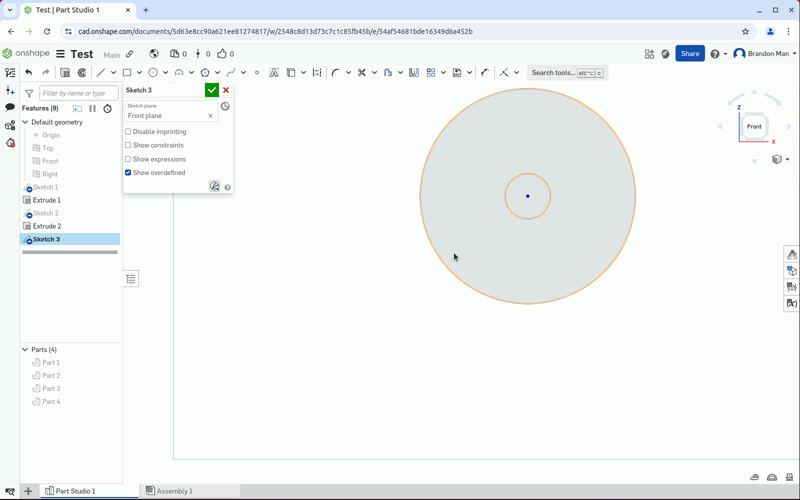
click(454, 252)
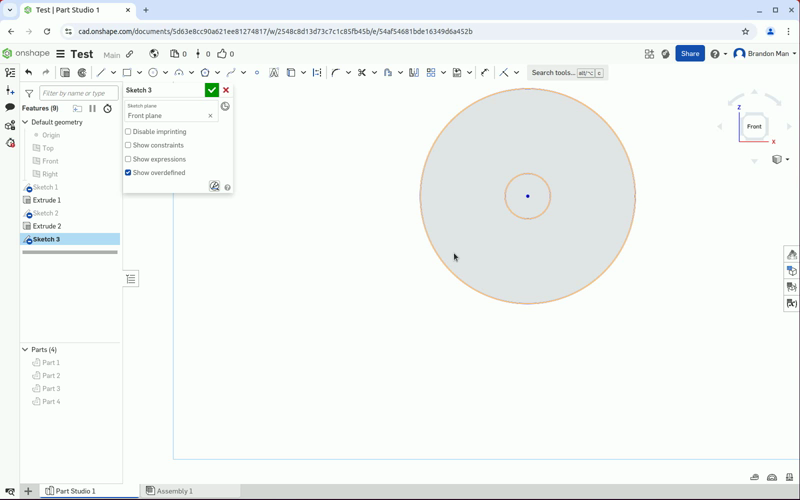
scroll(-6)
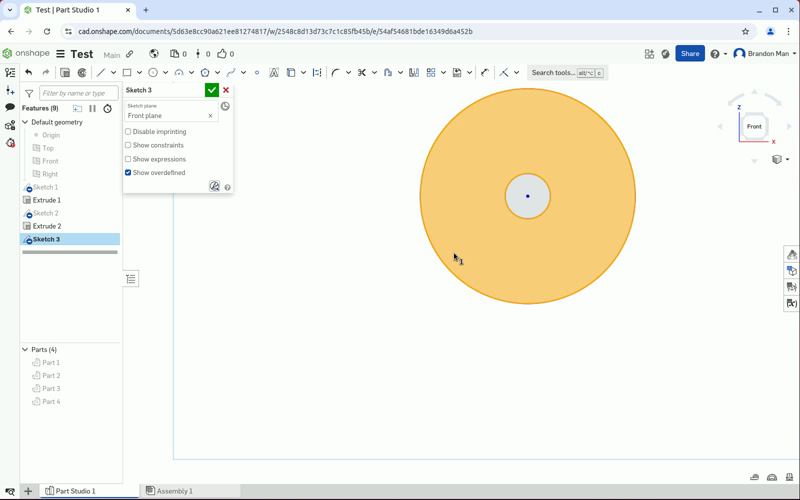
scroll(-6)
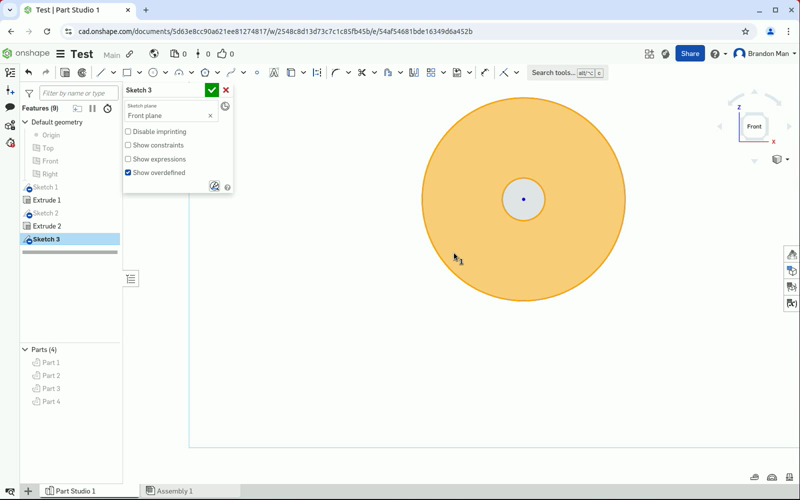
scroll(-6)
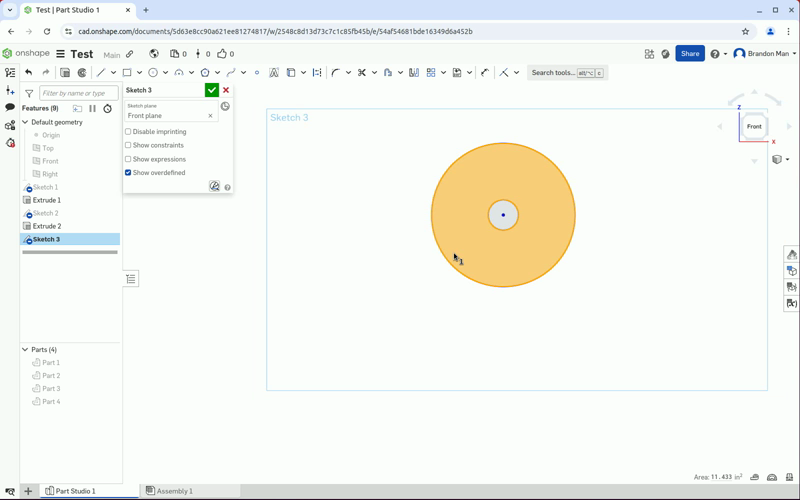
scroll(-6)
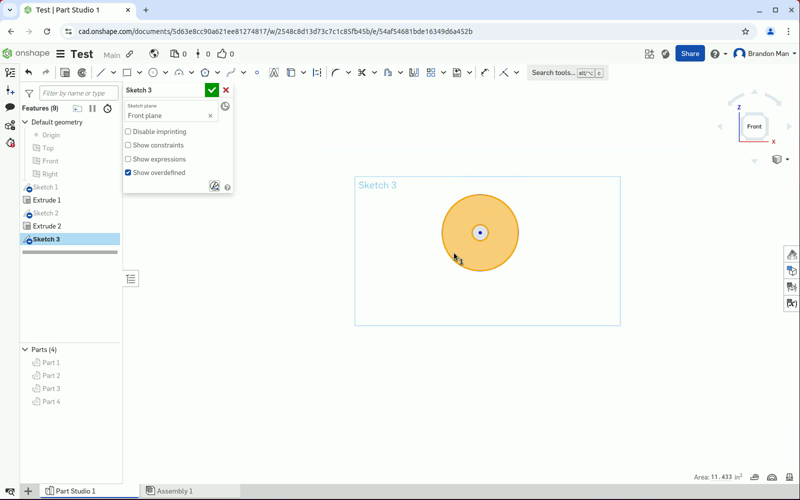
scroll(-6)
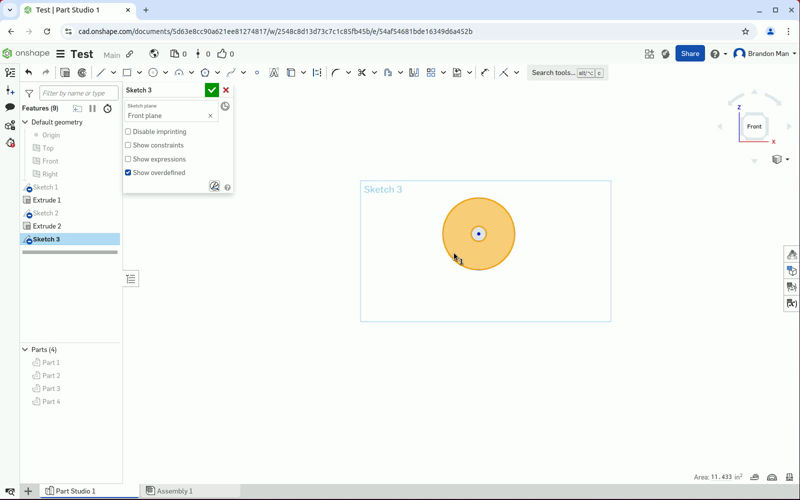
scroll(-6)
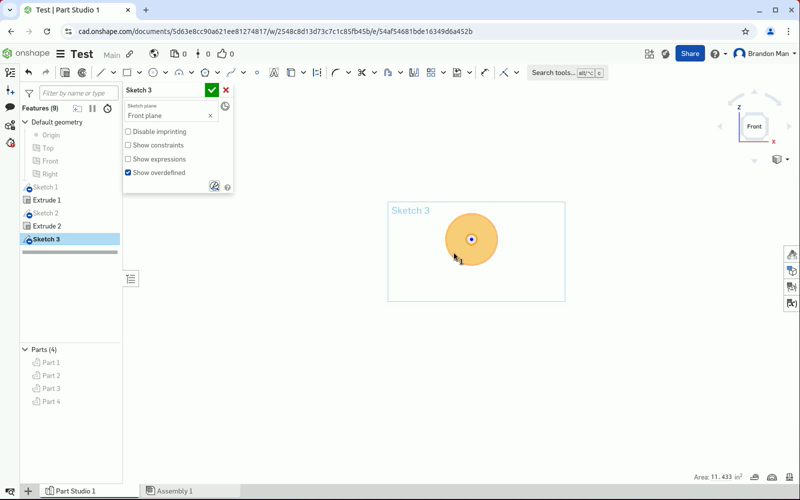
scroll(-6)
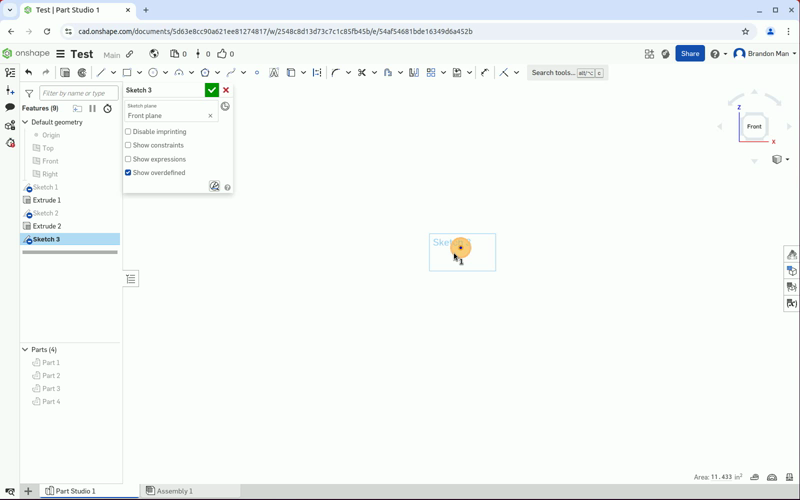
mouse_move(73, 352)
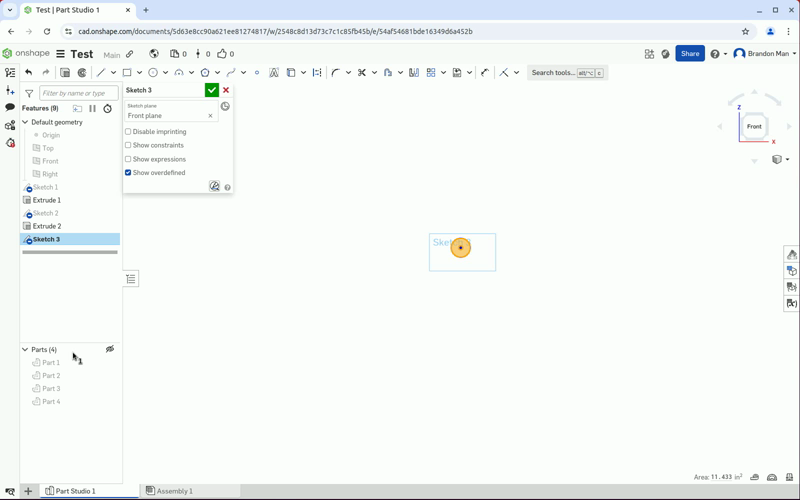
key(shift+y)
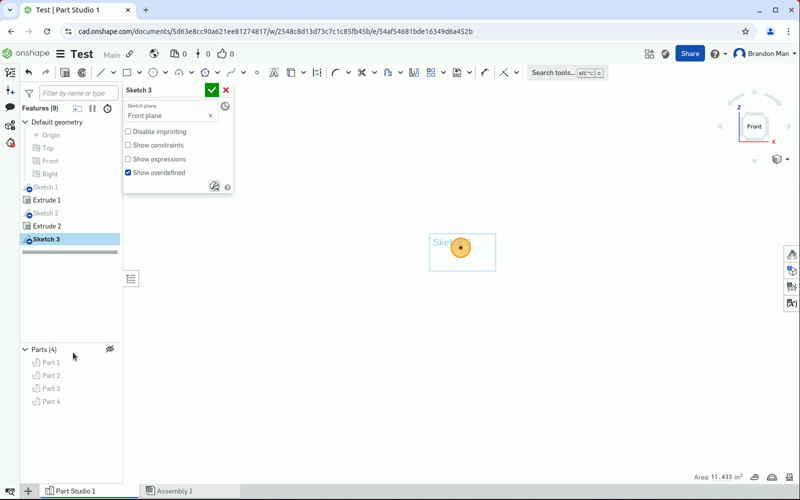
key(shift+e)
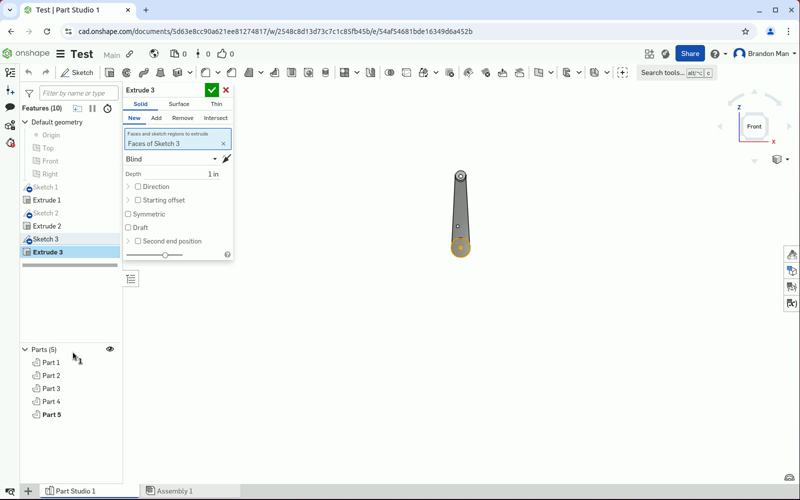
mouse_move(143, 106)
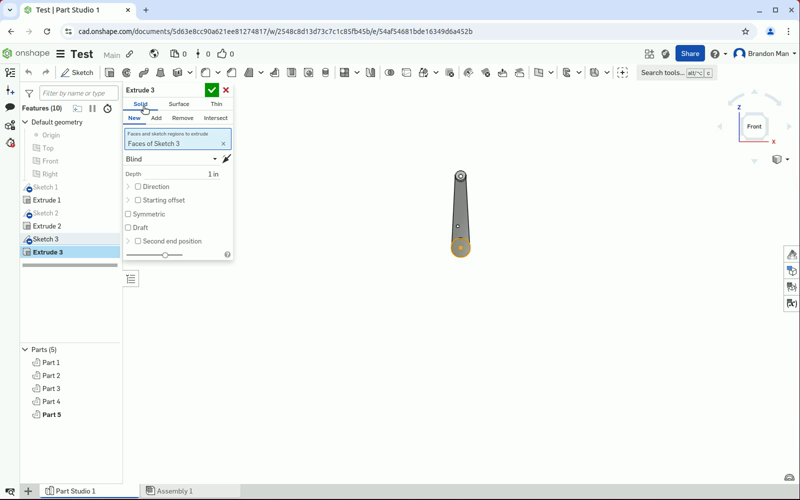
click(143, 106)
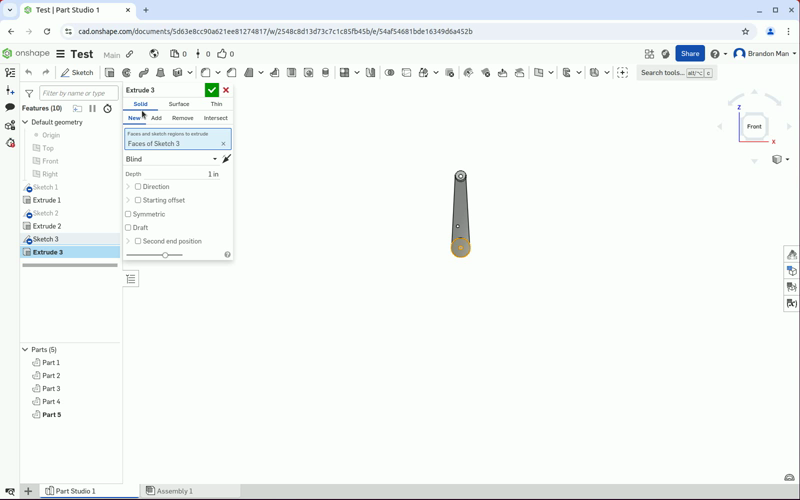
mouse_move(137, 120)
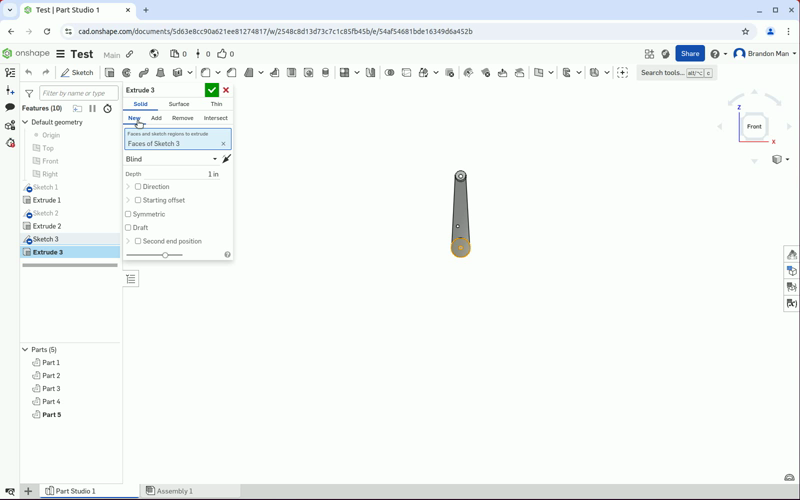
click(137, 120)
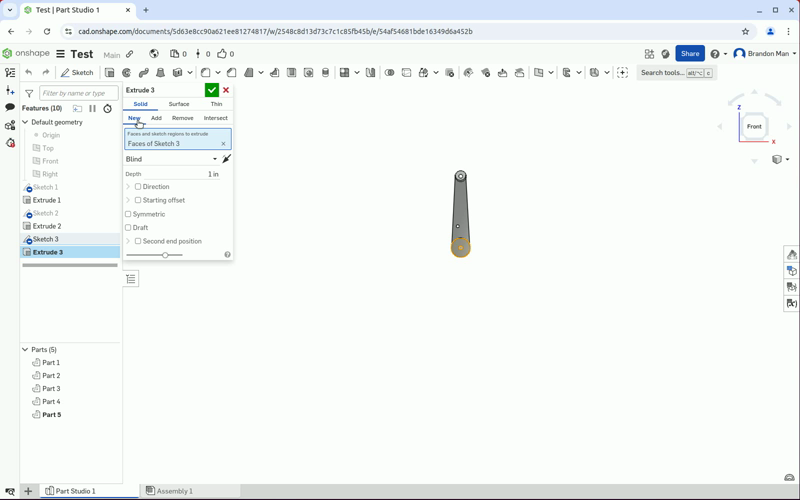
key(tab, 4)
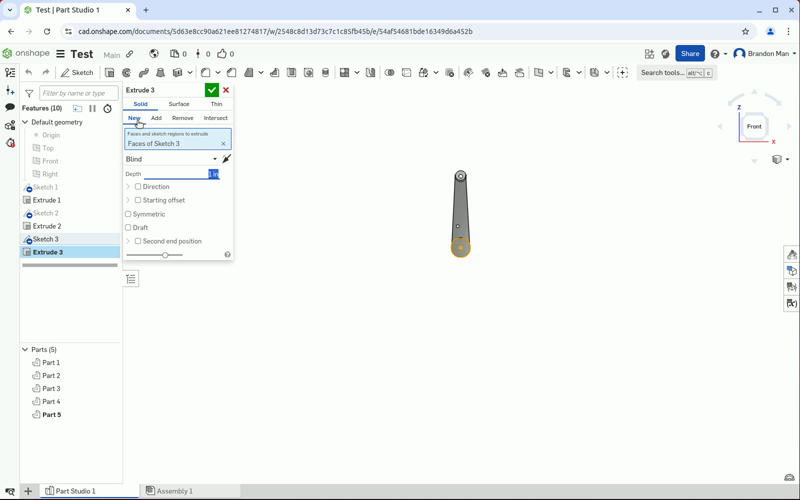
text(0.241)
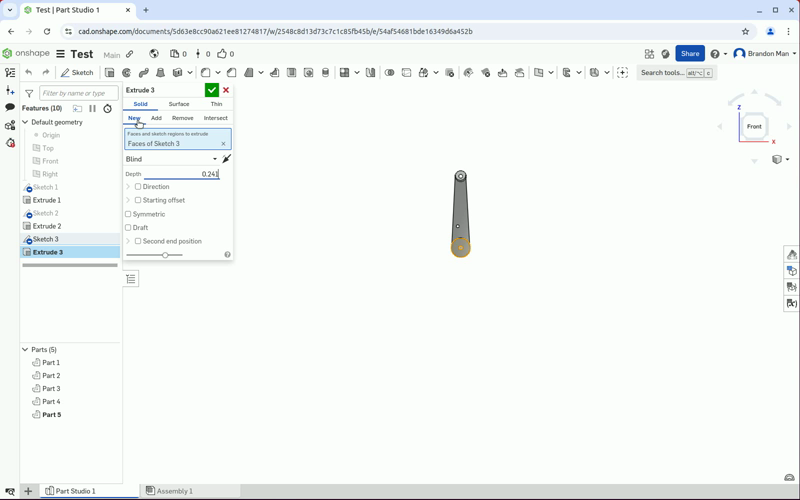
key(enter)
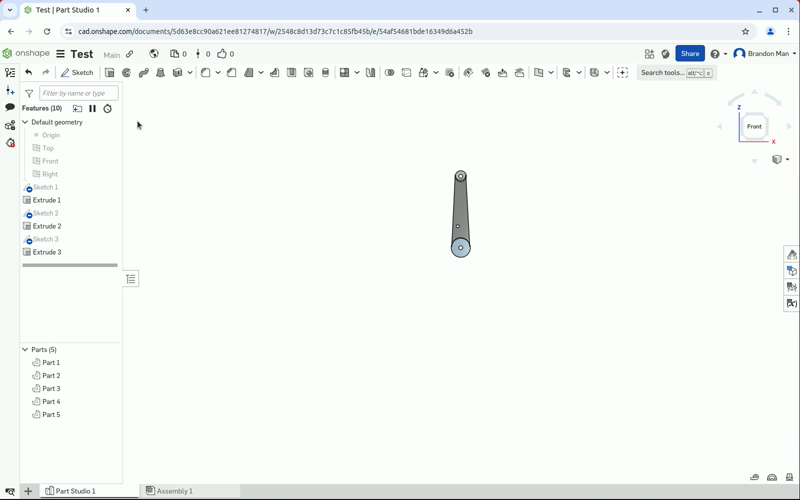
key(shift+h)
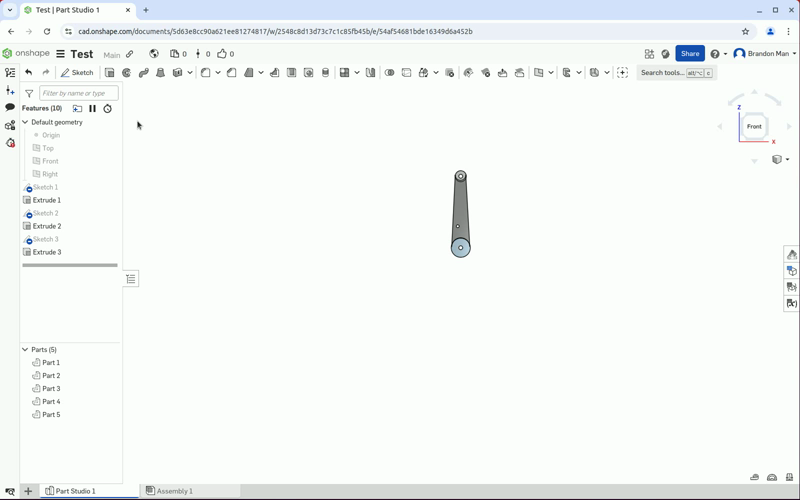
key(shift+h)
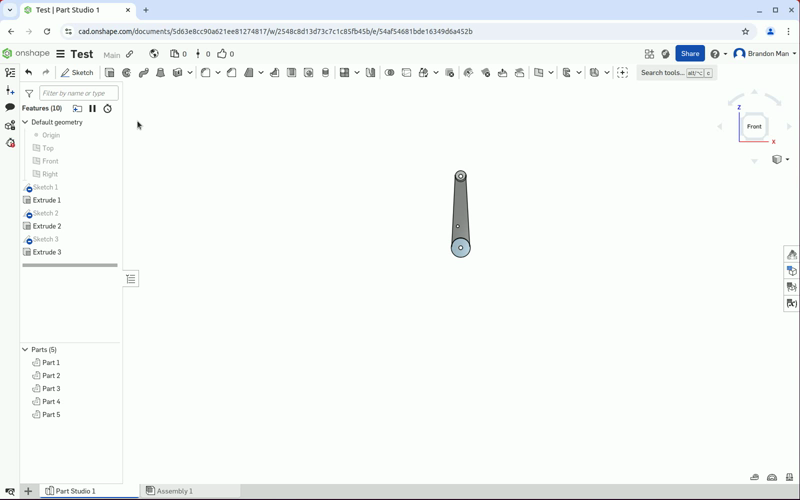
mouse_move(73, 189)
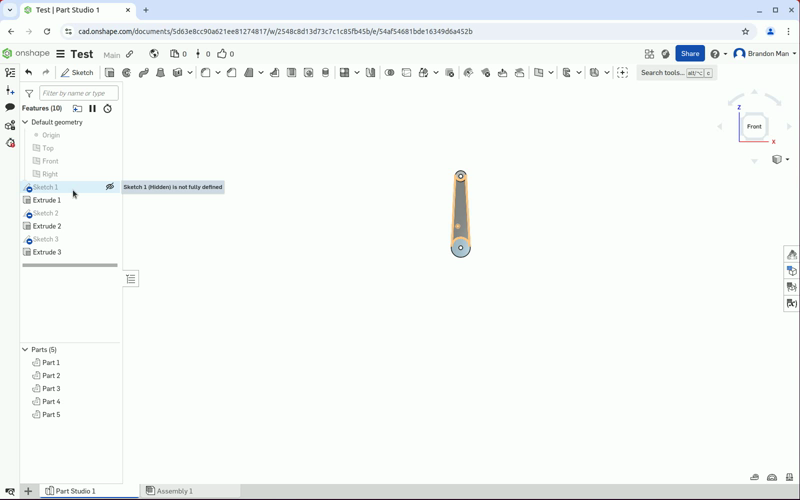
click(73, 189)
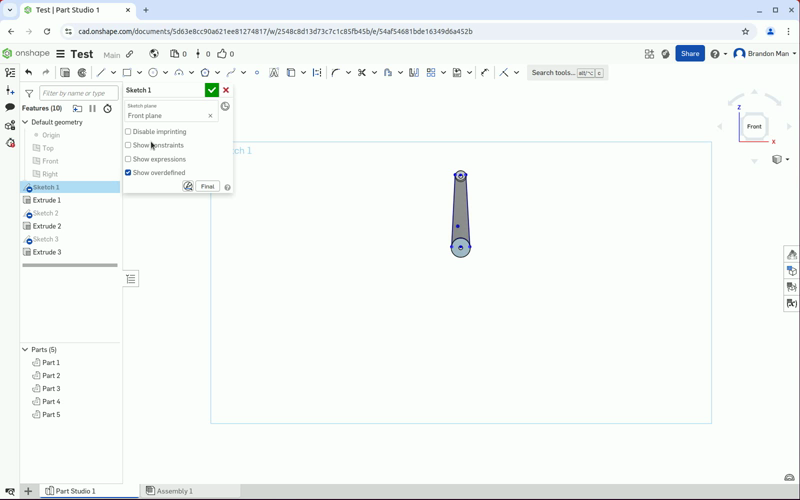
mouse_move(229, 92)
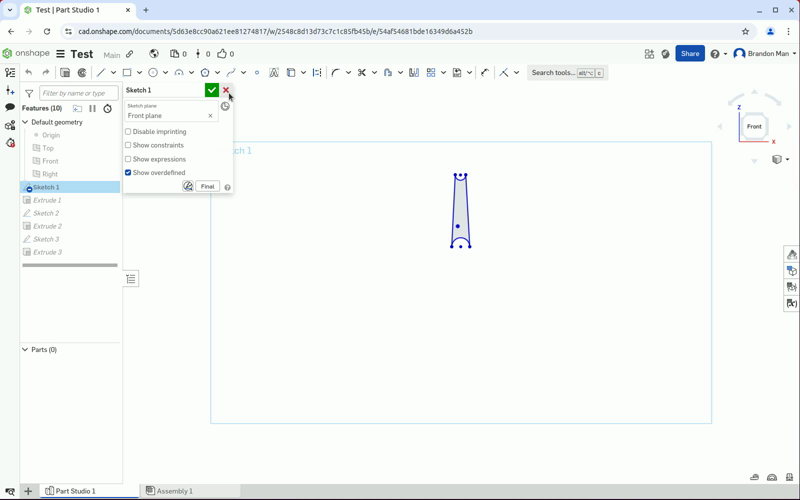
click(229, 92)
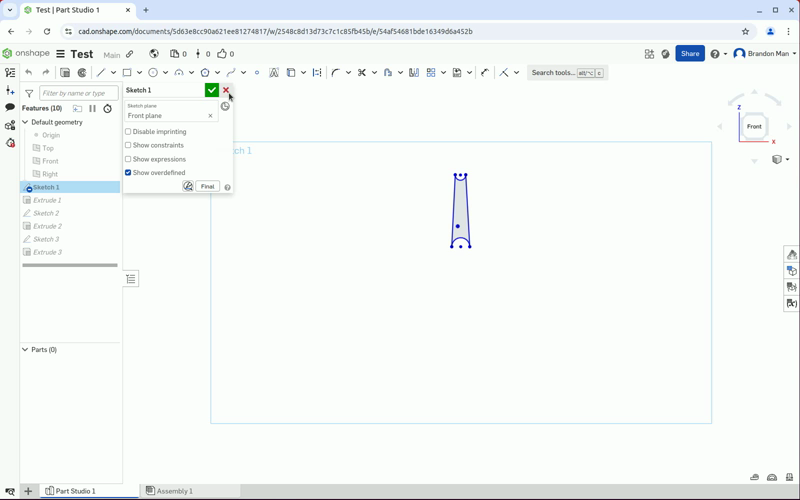
key(shift+s)
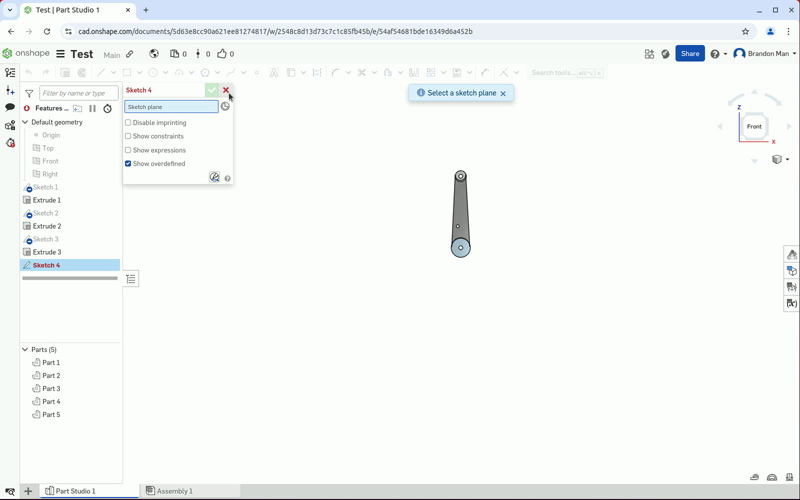
mouse_move(73, 163)
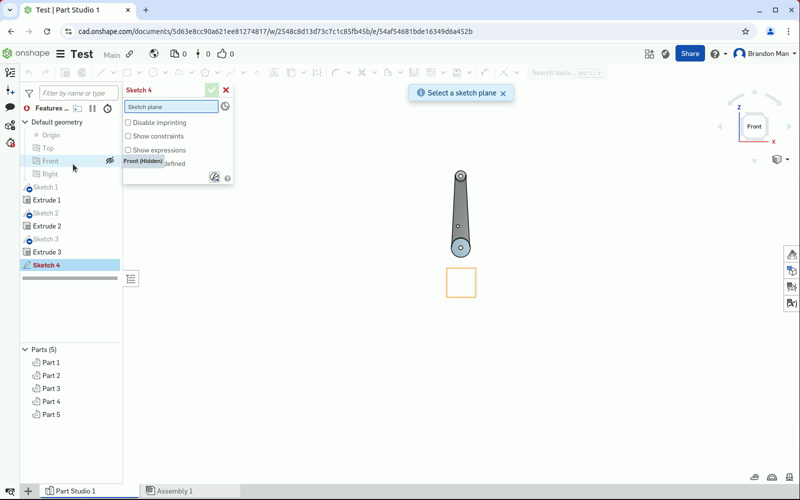
click(73, 163)
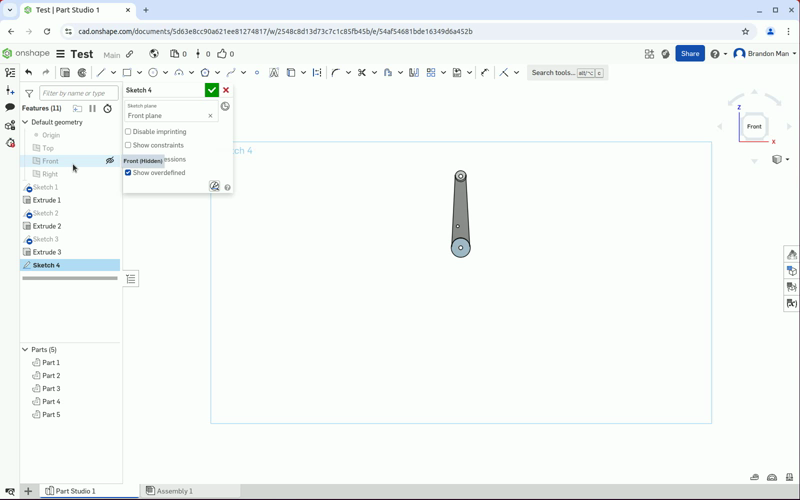
mouse_move(73, 352)
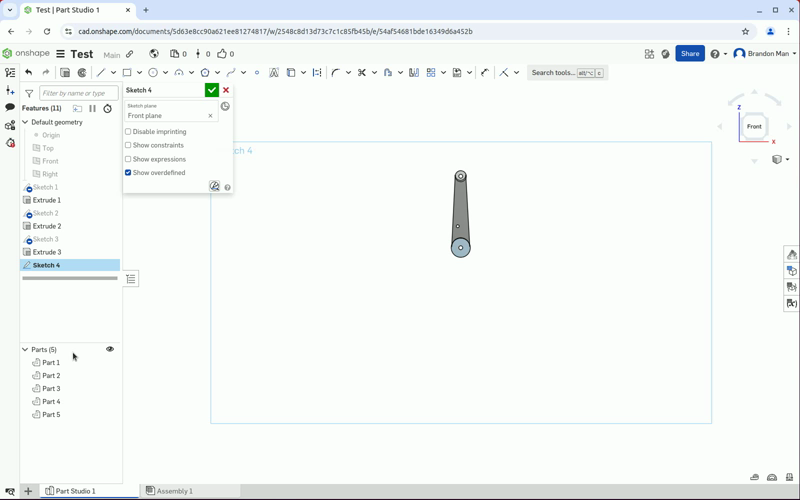
key(y)
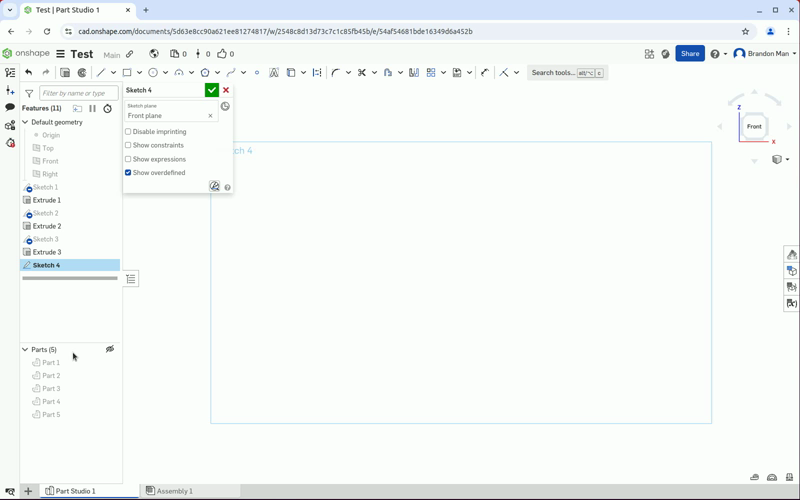
key(l)
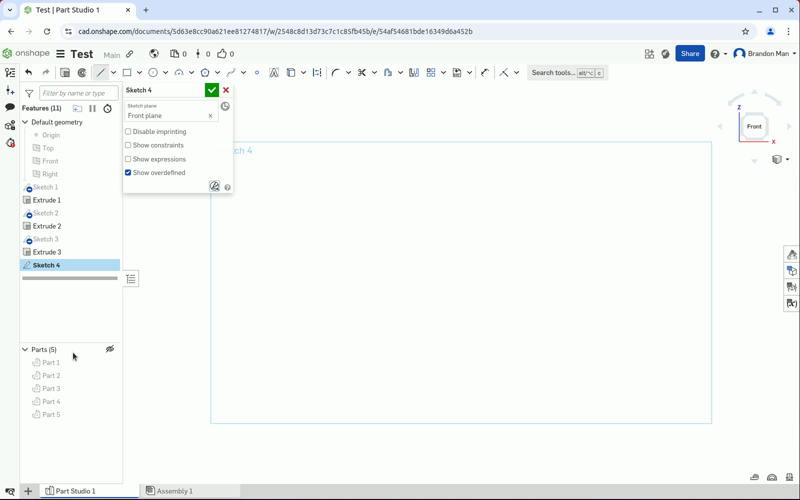
key_down(shift)
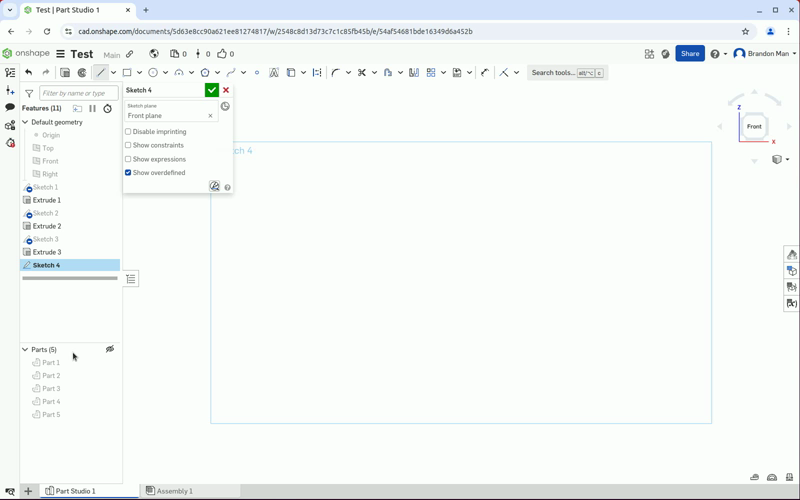
mouse_move(451, 247)
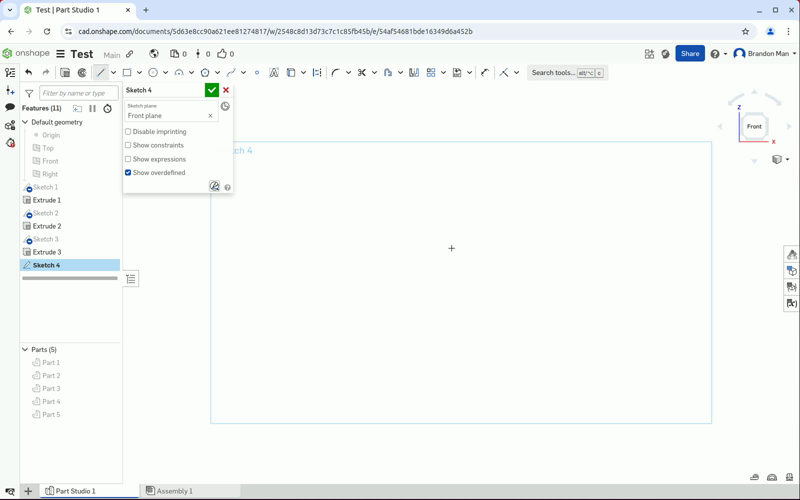
click(451, 247)
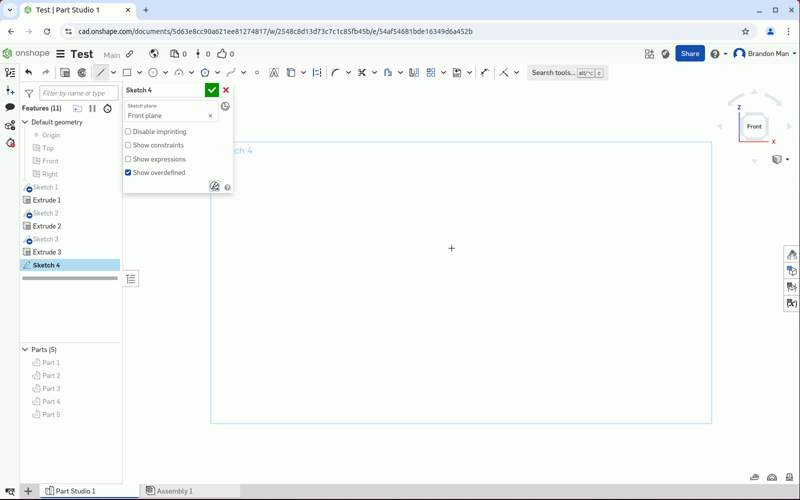
key_up(shift)
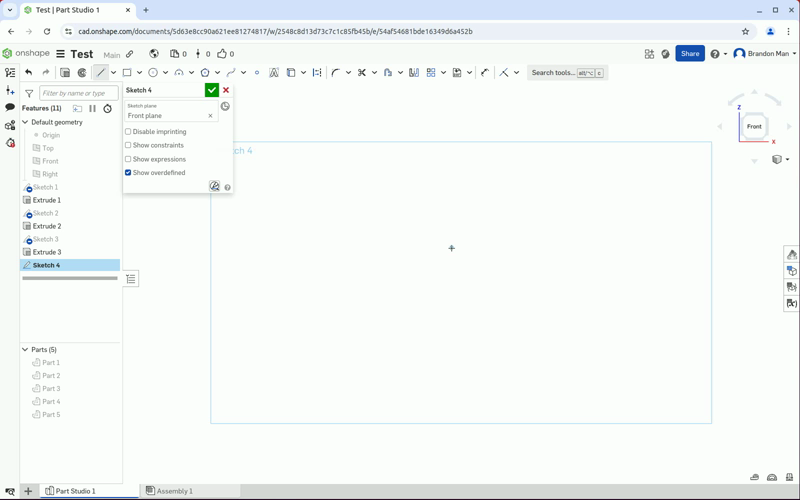
key_down(shift)
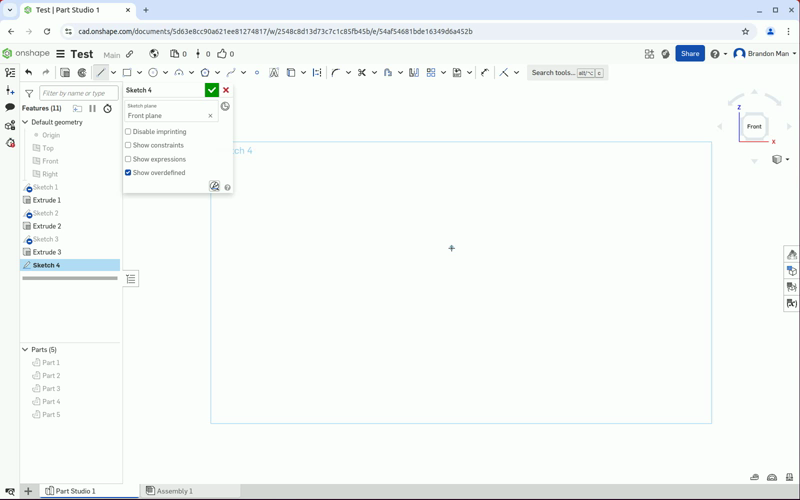
mouse_move(481, 247)
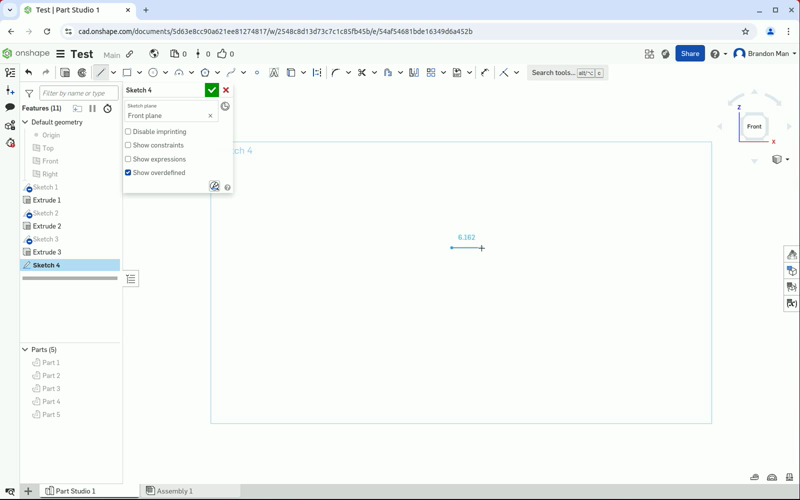
mouse_move(454, 283)
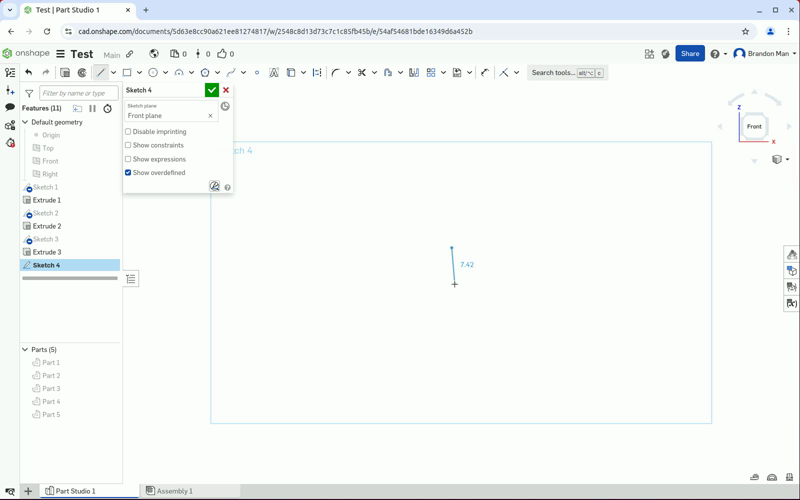
click(454, 283)
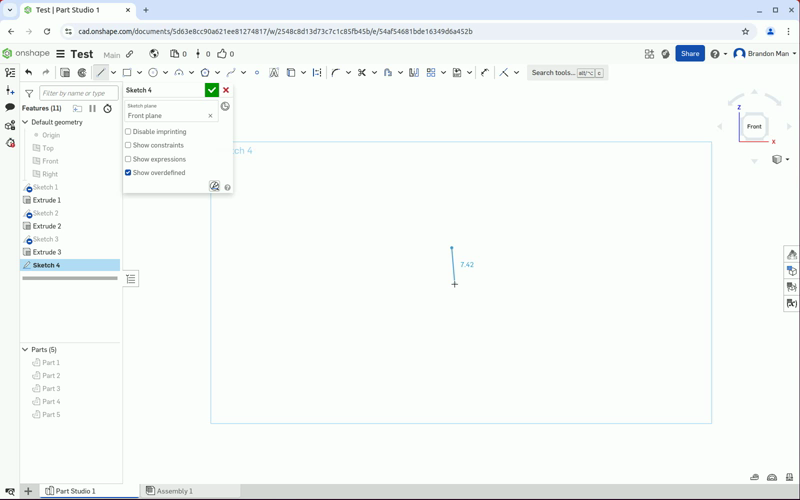
key_up(shift)
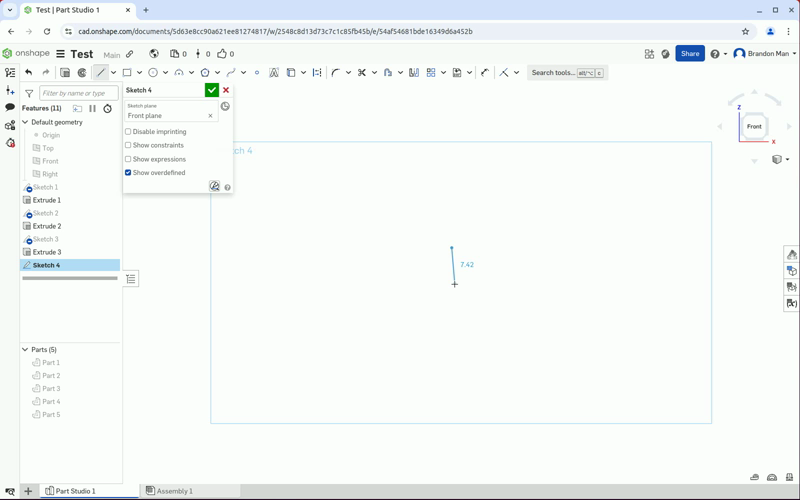
key(esc)
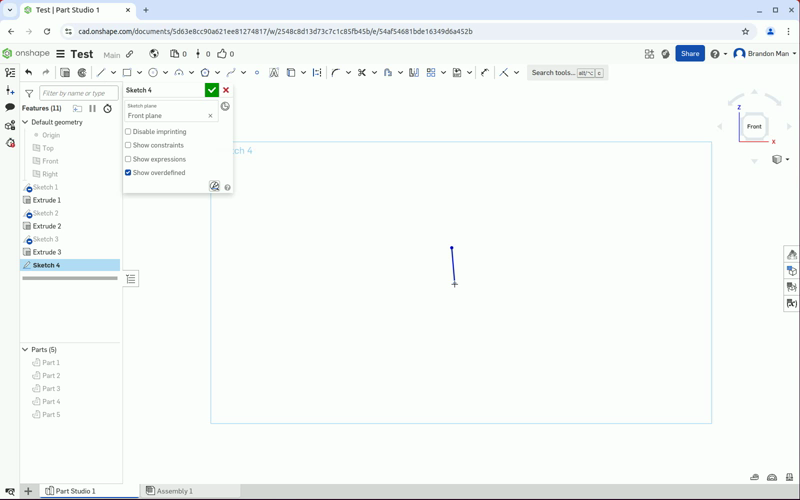
key(a)
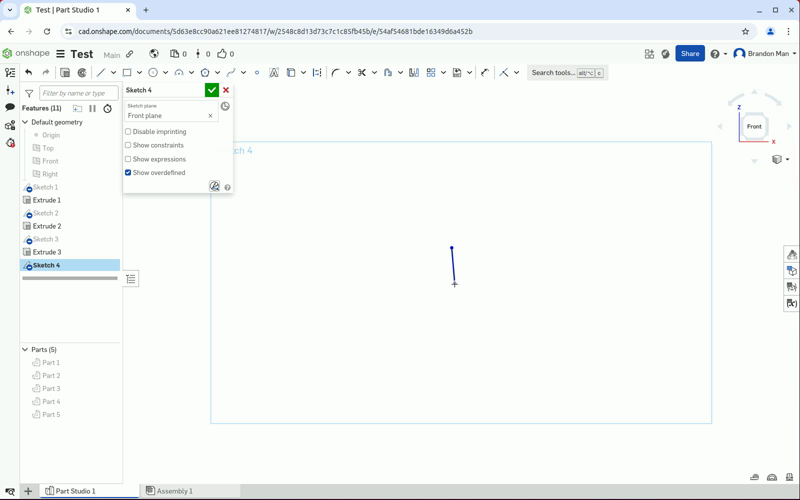
mouse_move(454, 283)
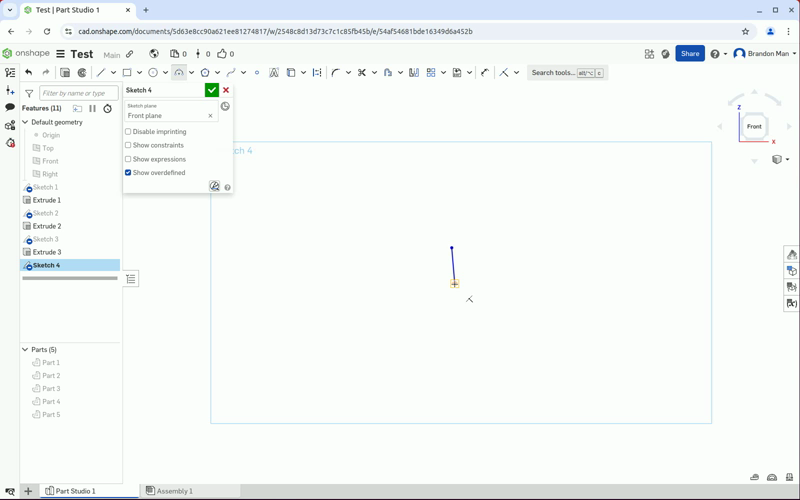
click(454, 283)
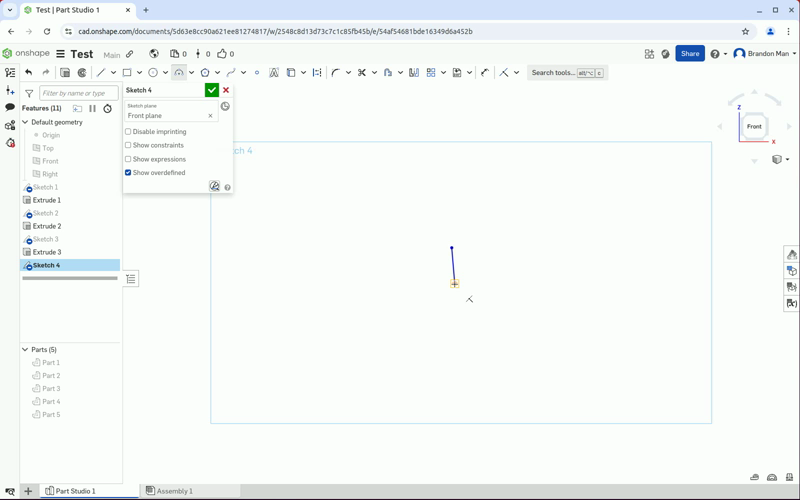
key_down(shift)
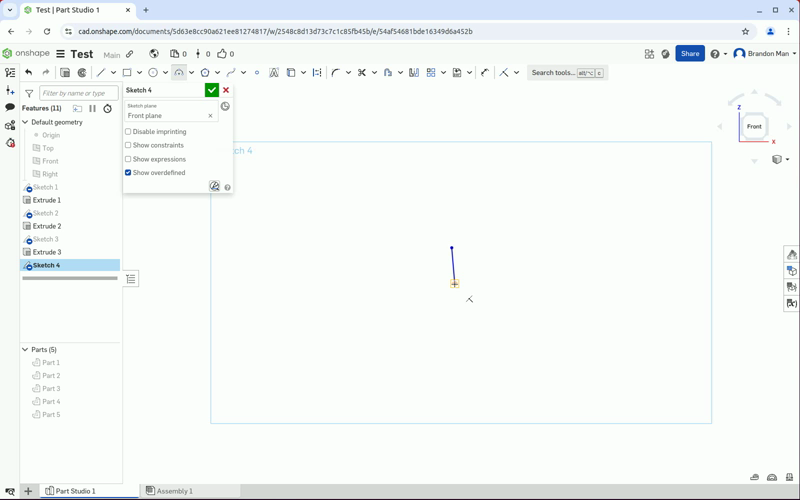
mouse_move(460, 288)
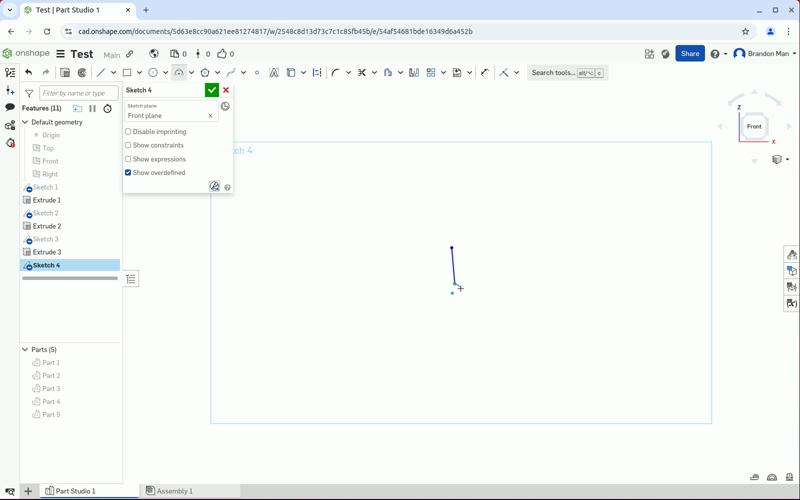
scroll(6)
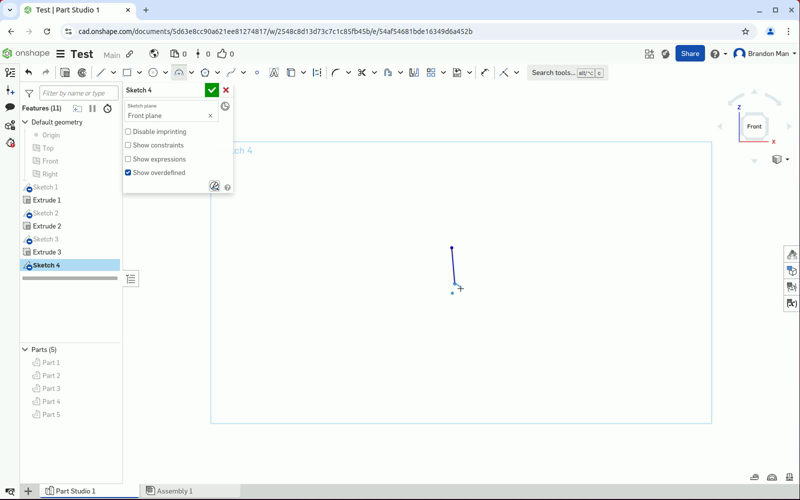
scroll(6)
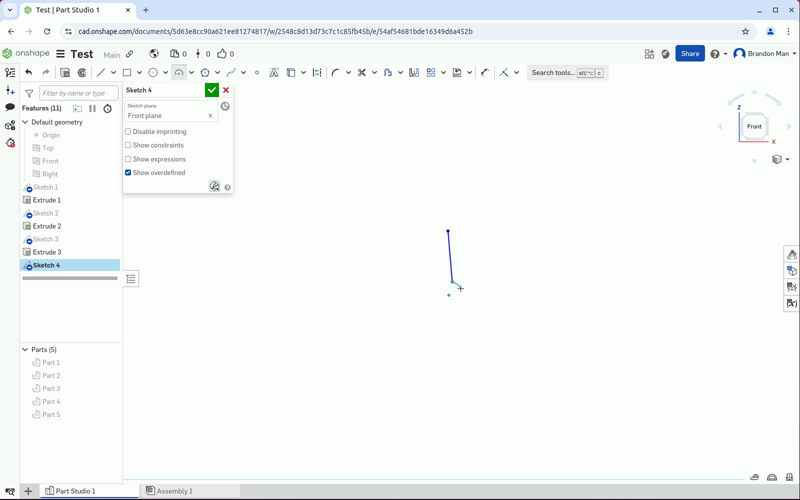
scroll(6)
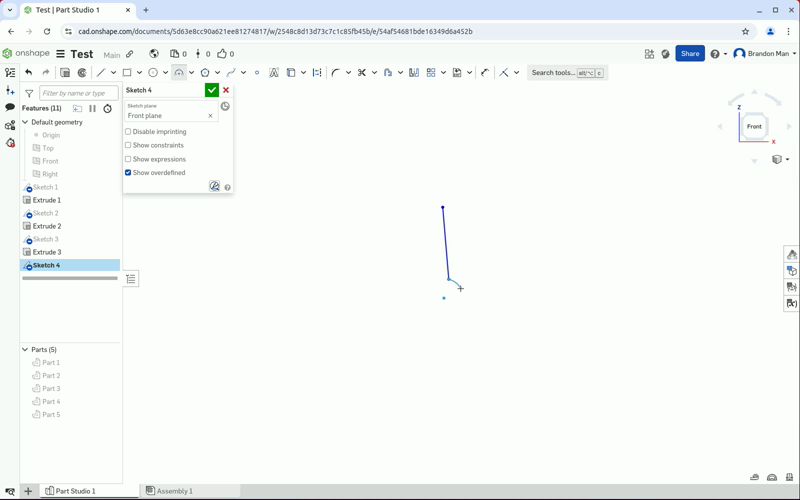
scroll(6)
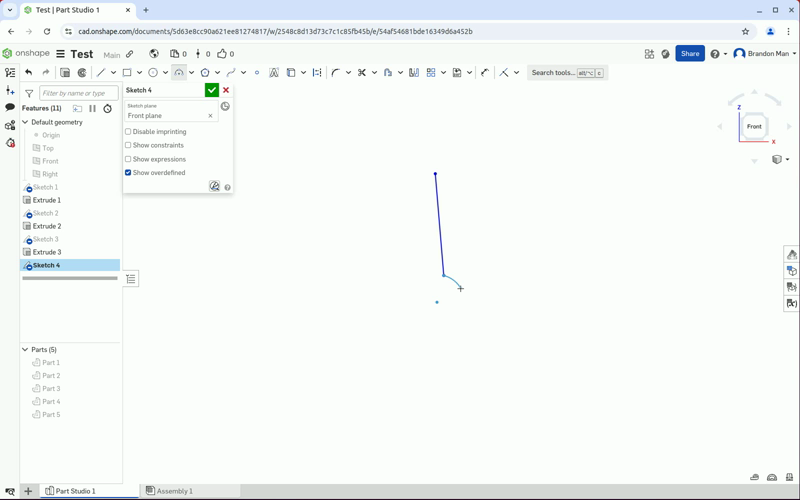
scroll(6)
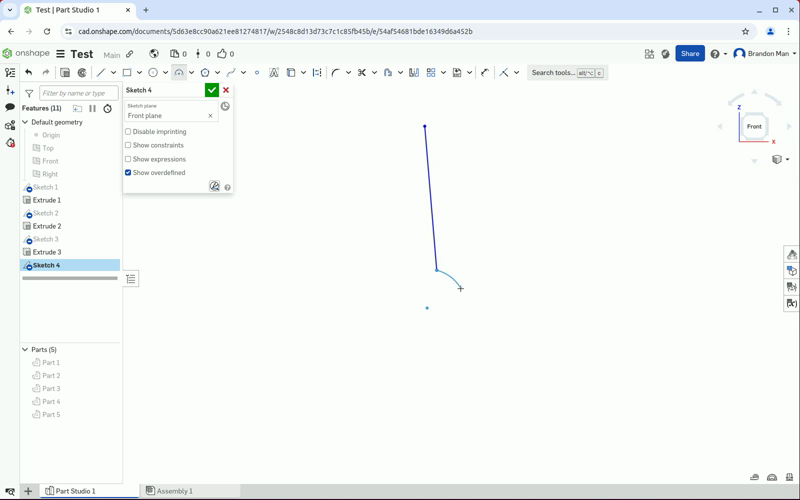
scroll(6)
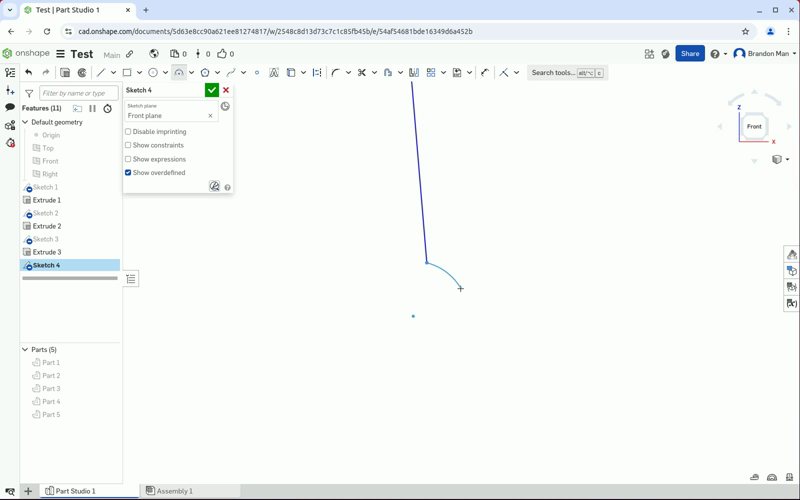
scroll(6)
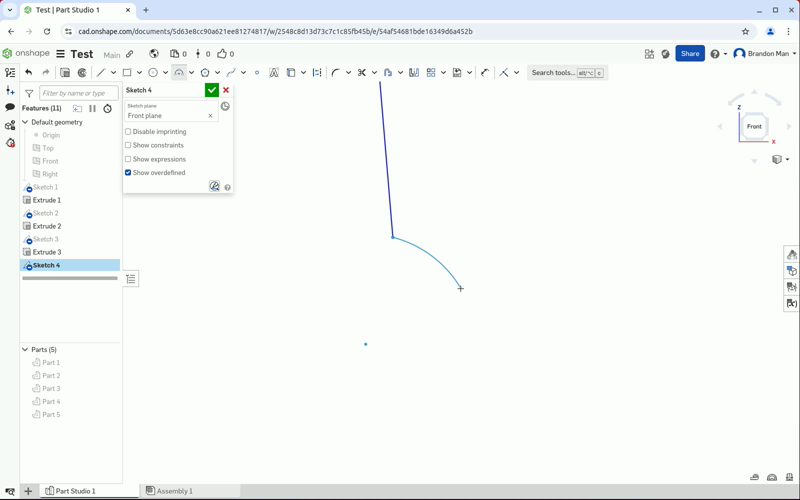
click(460, 288)
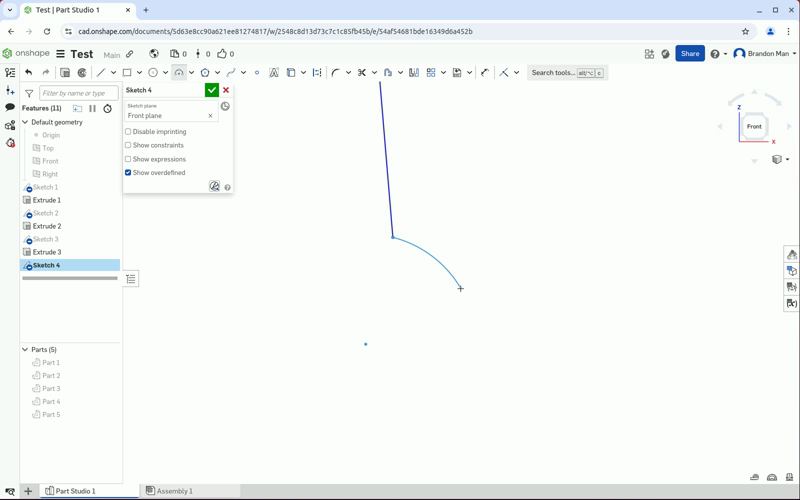
scroll(-6)
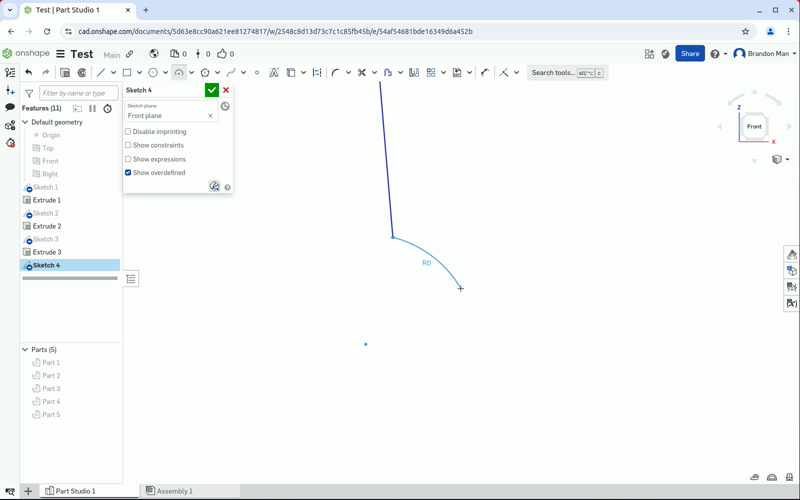
scroll(-6)
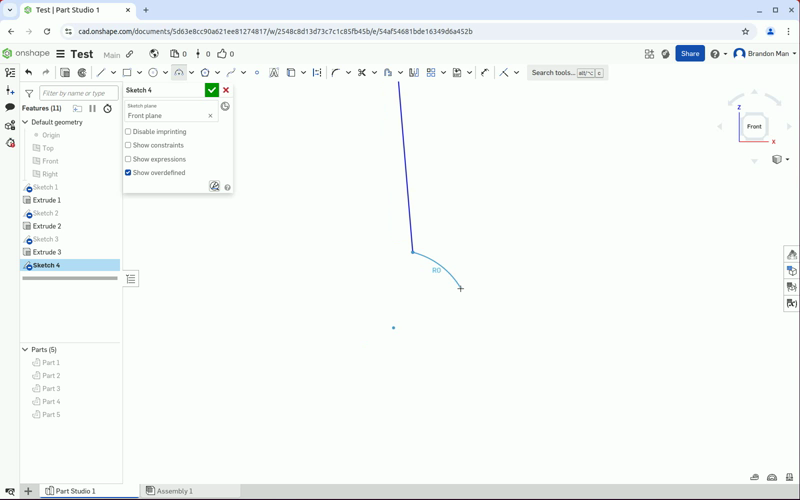
scroll(-6)
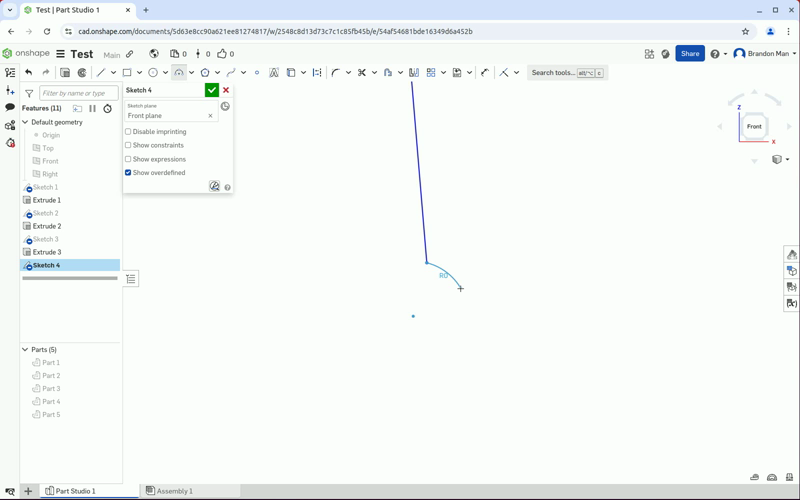
scroll(-6)
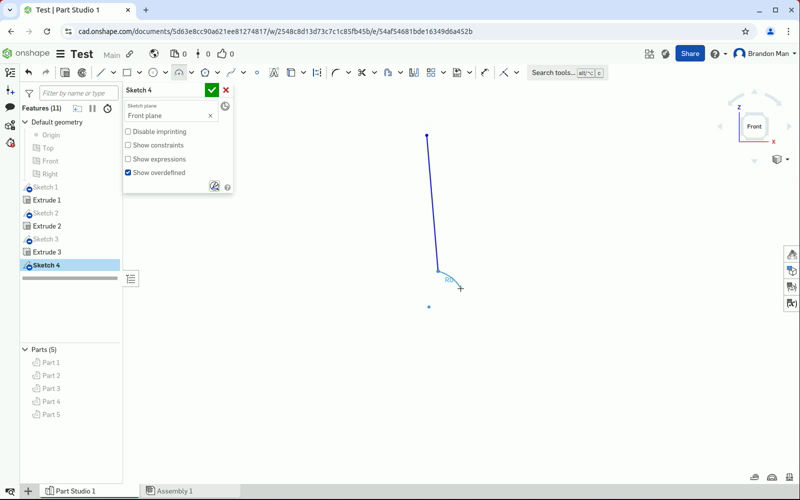
scroll(-6)
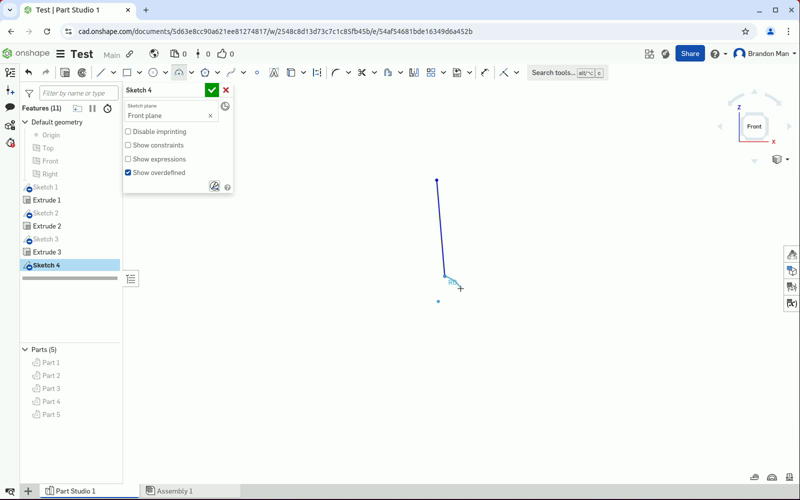
scroll(-6)
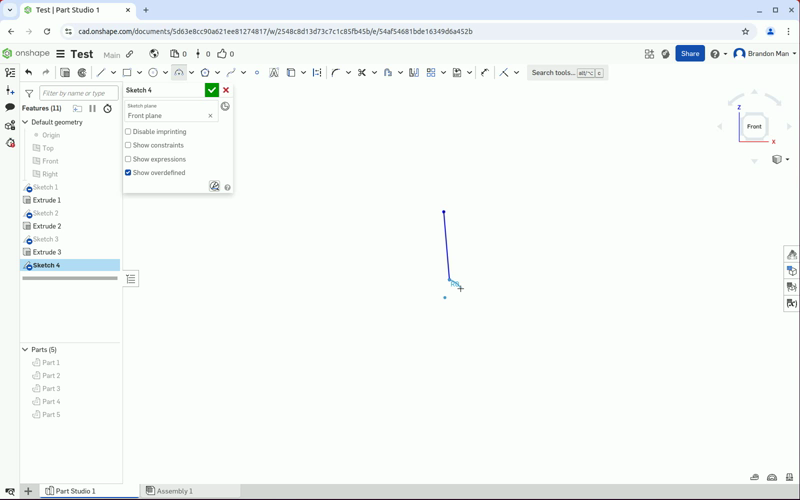
scroll(-6)
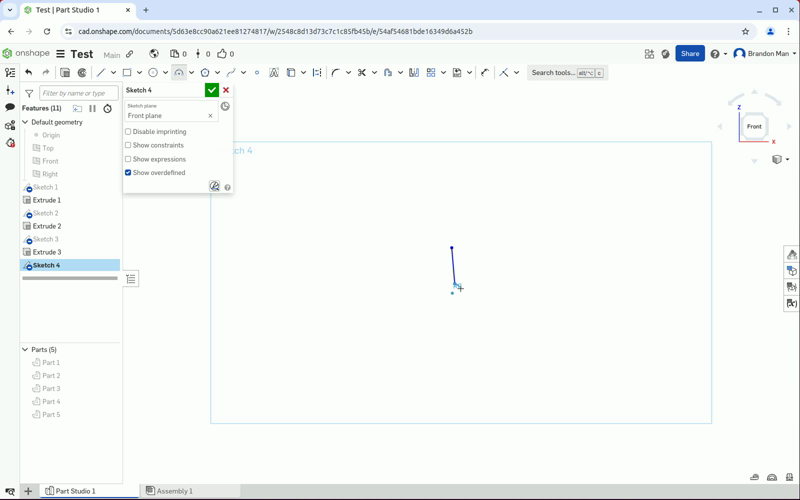
mouse_move(463, 278)
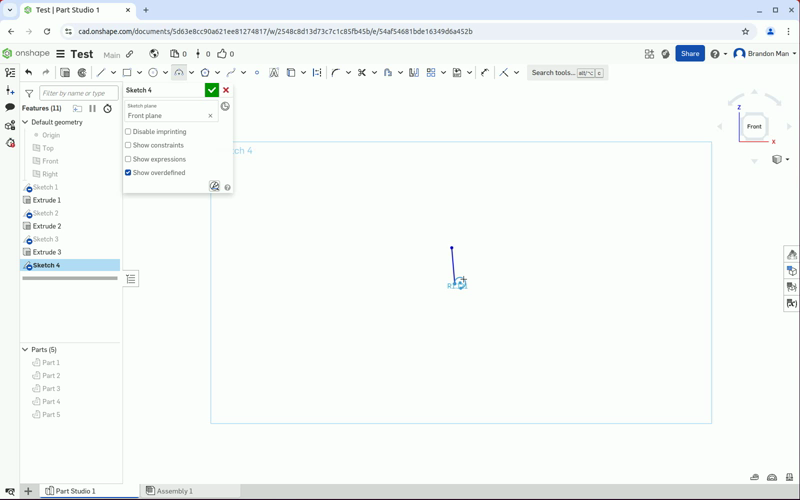
scroll(6)
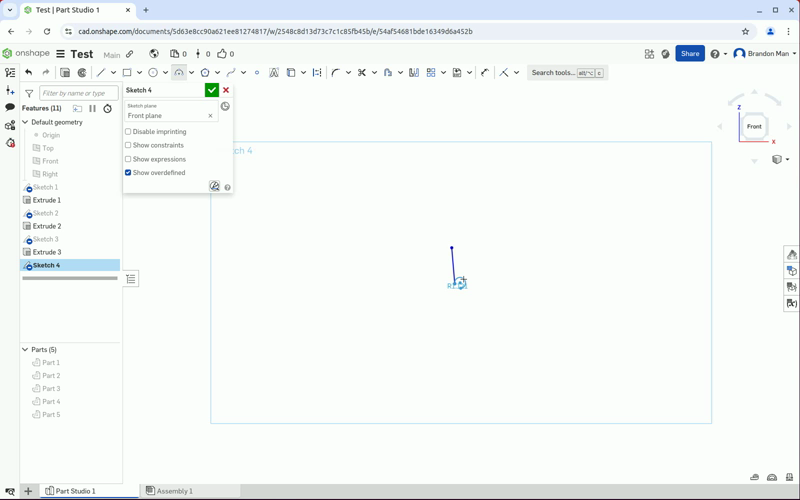
scroll(6)
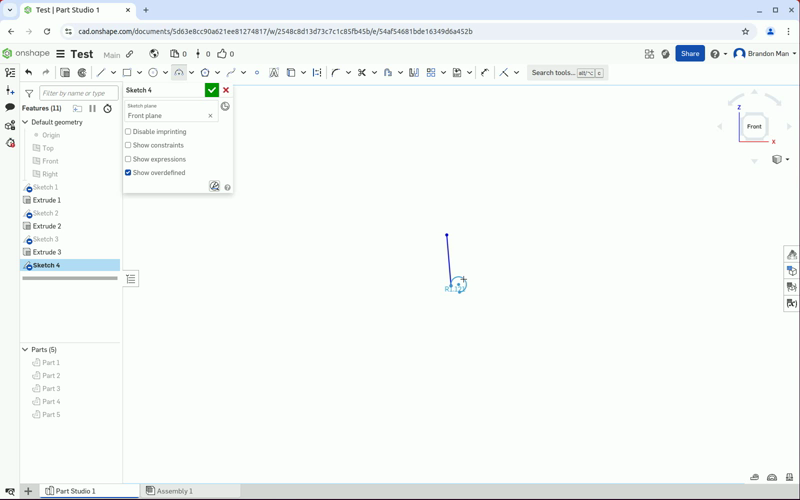
scroll(6)
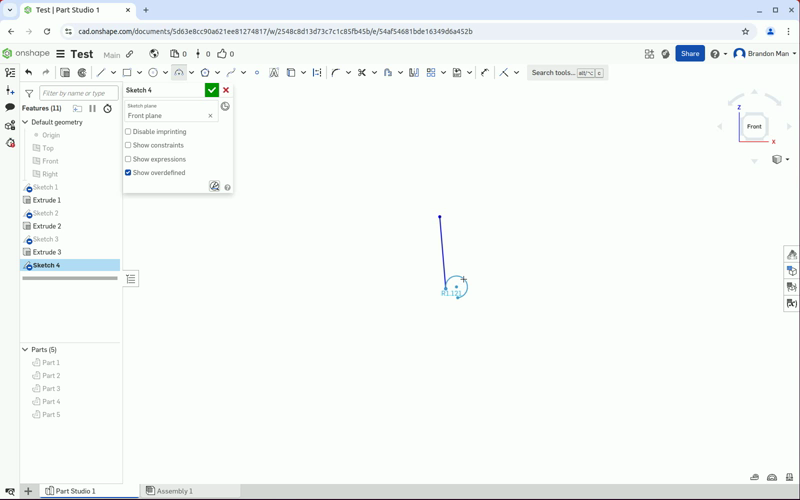
scroll(6)
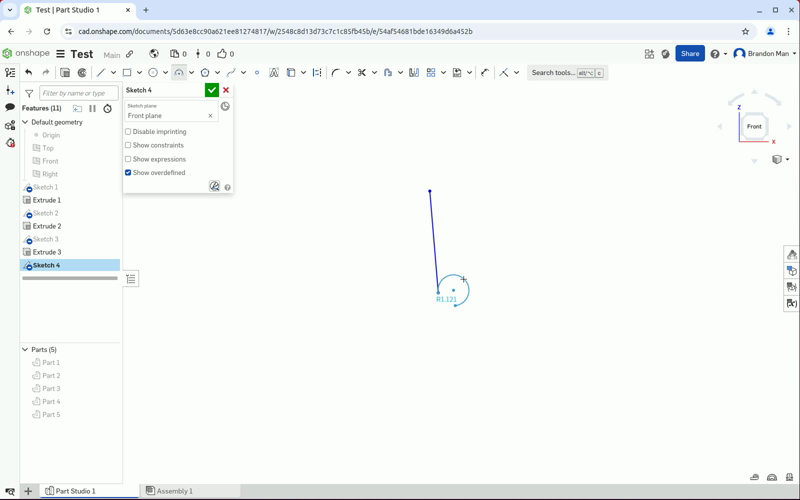
scroll(6)
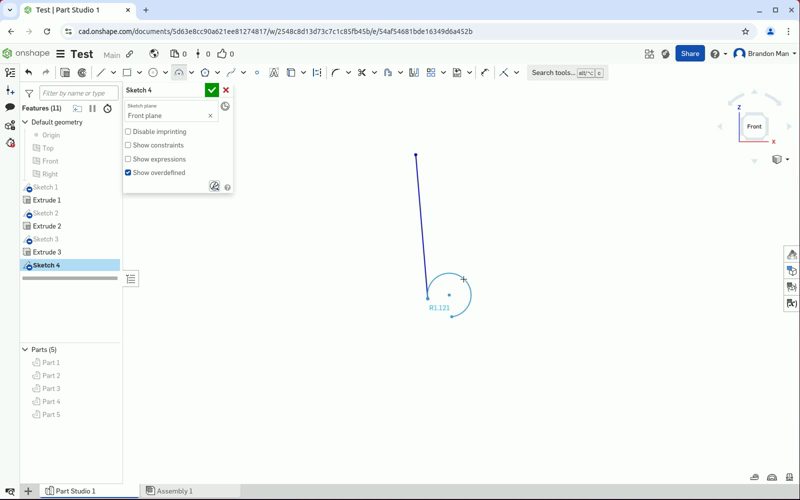
scroll(6)
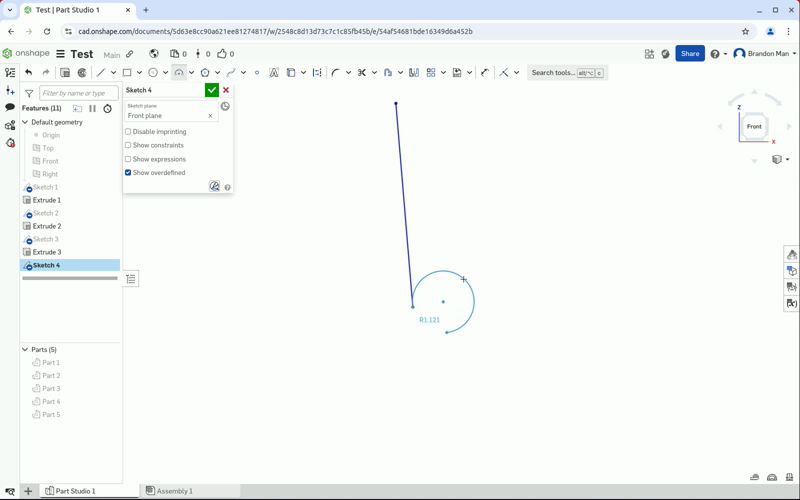
scroll(6)
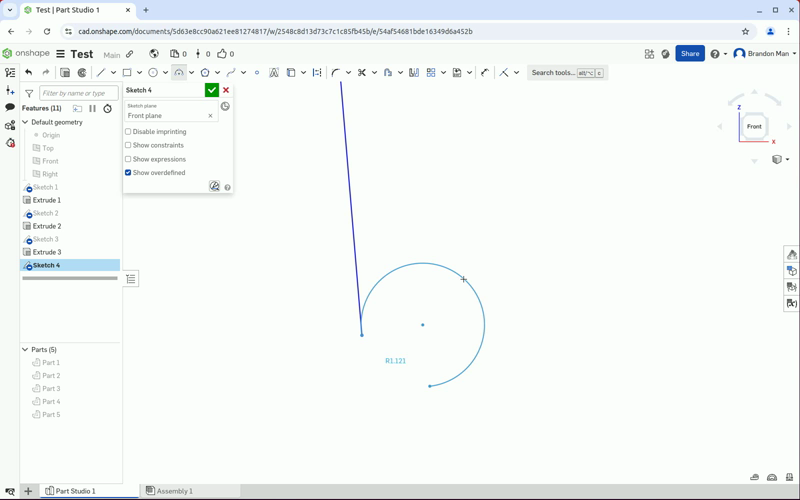
click(463, 278)
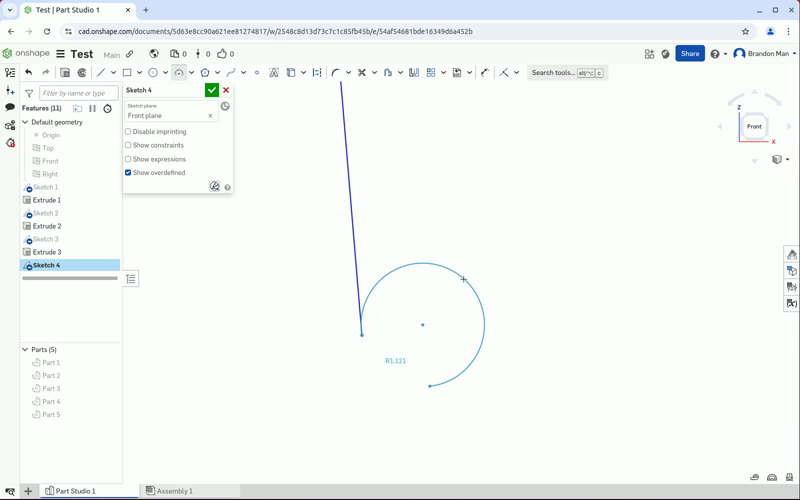
scroll(-6)
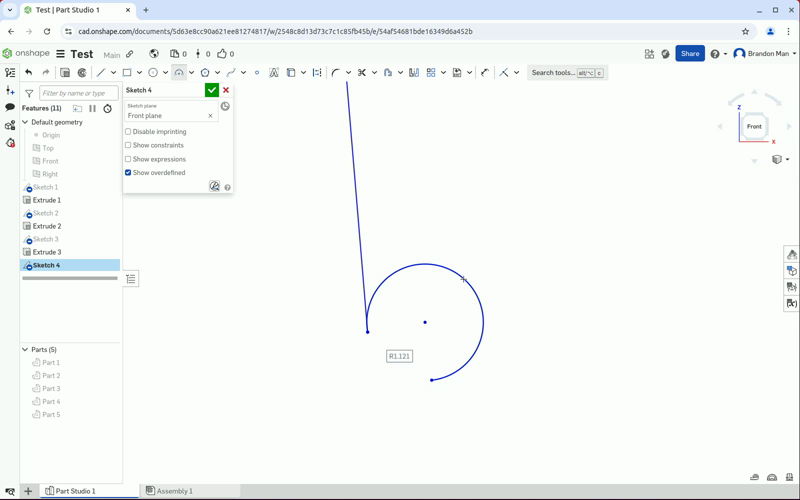
scroll(-6)
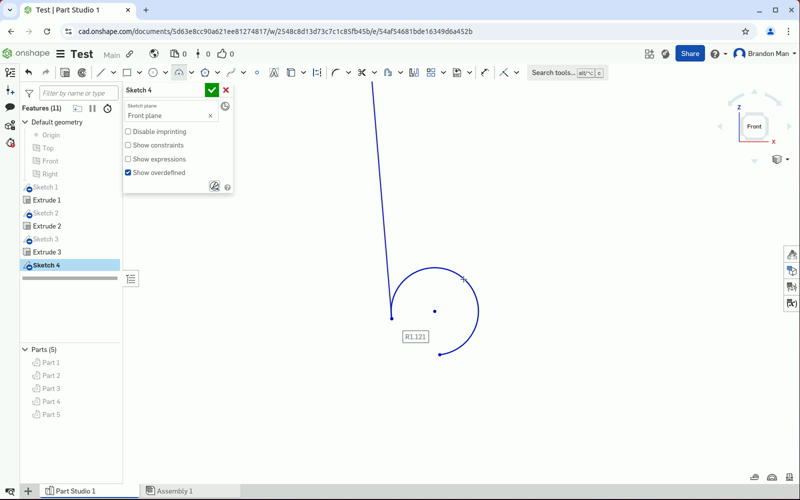
scroll(-6)
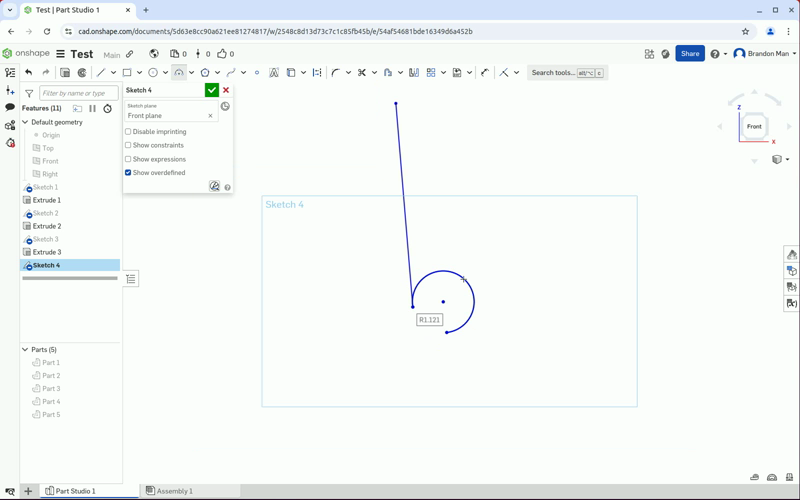
scroll(-6)
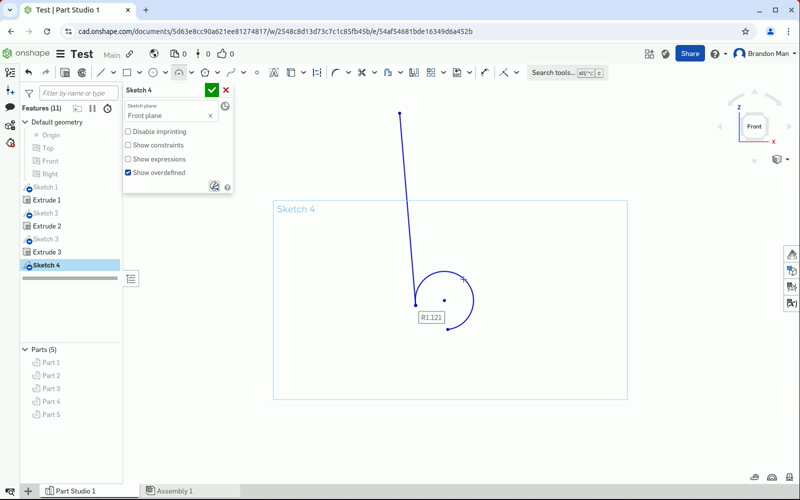
scroll(-6)
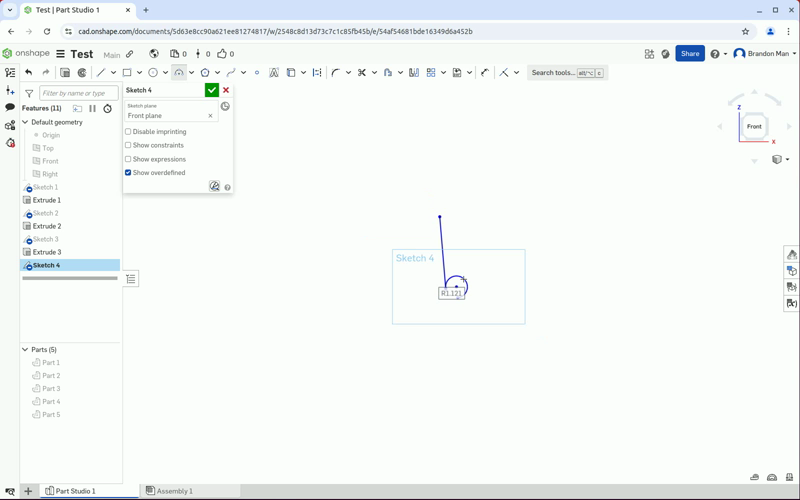
scroll(-6)
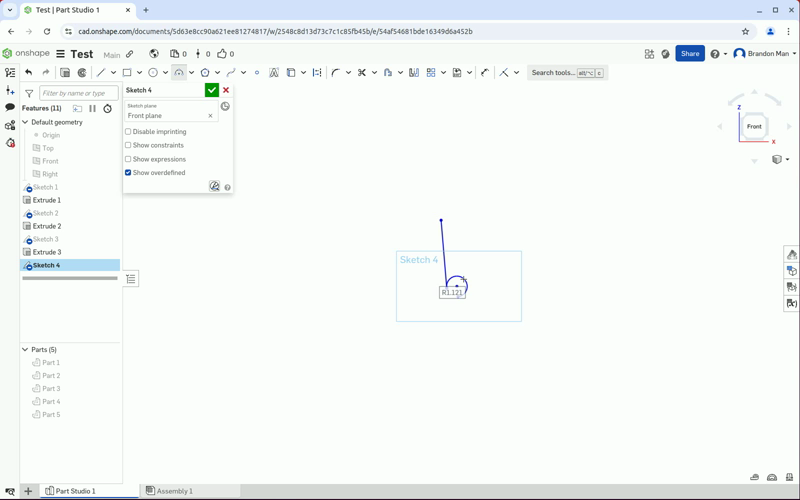
scroll(-6)
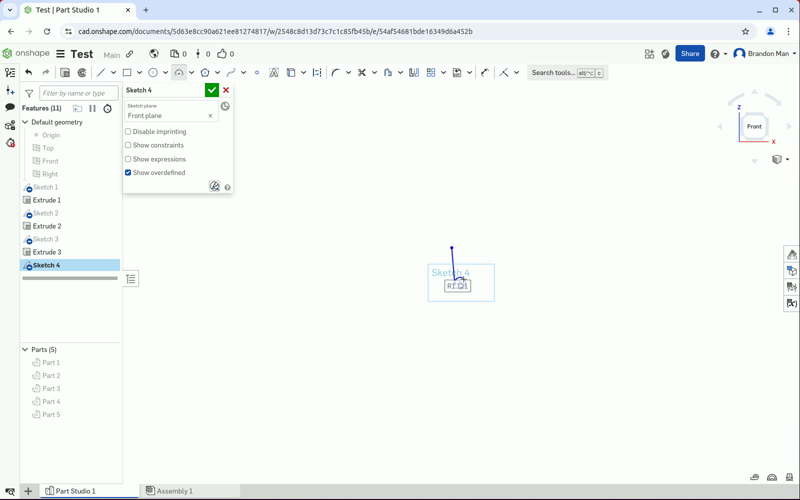
key_up(shift)
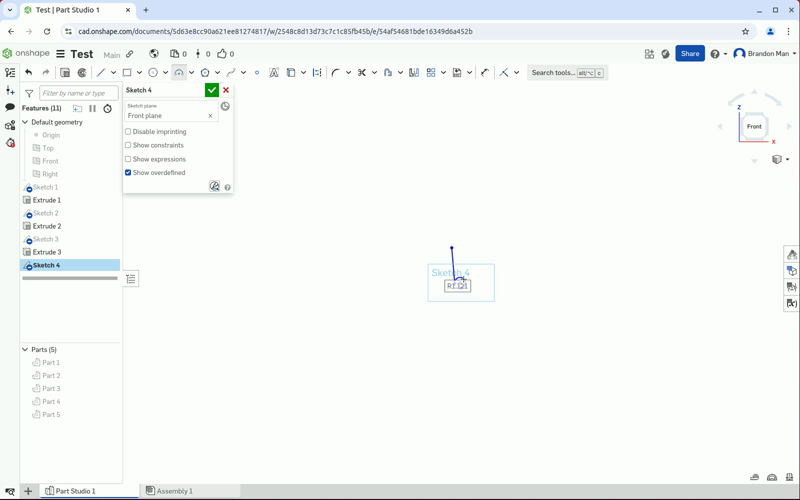
key(esc)
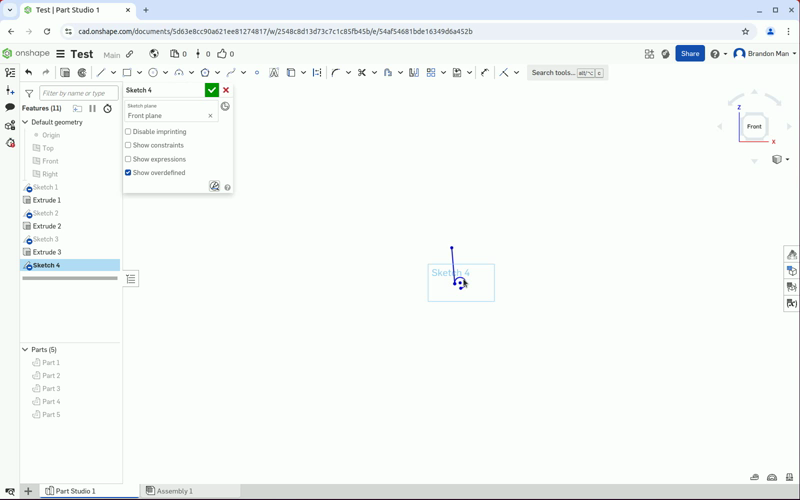
key(l)
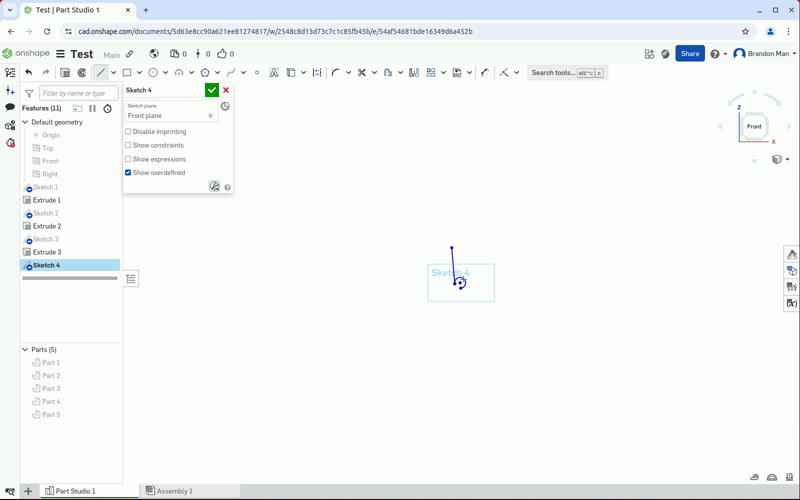
mouse_move(460, 288)
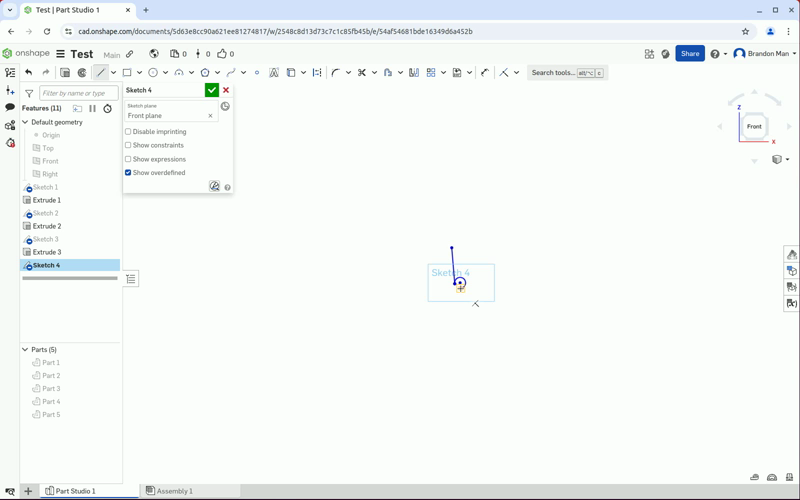
click(460, 288)
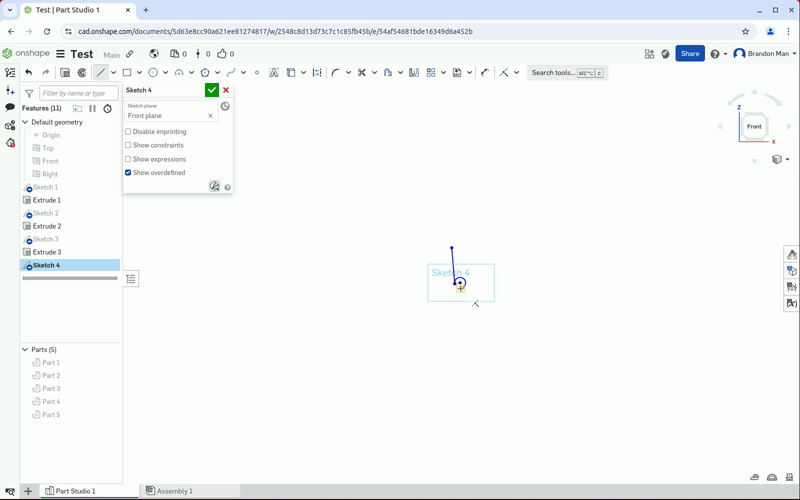
key_down(shift)
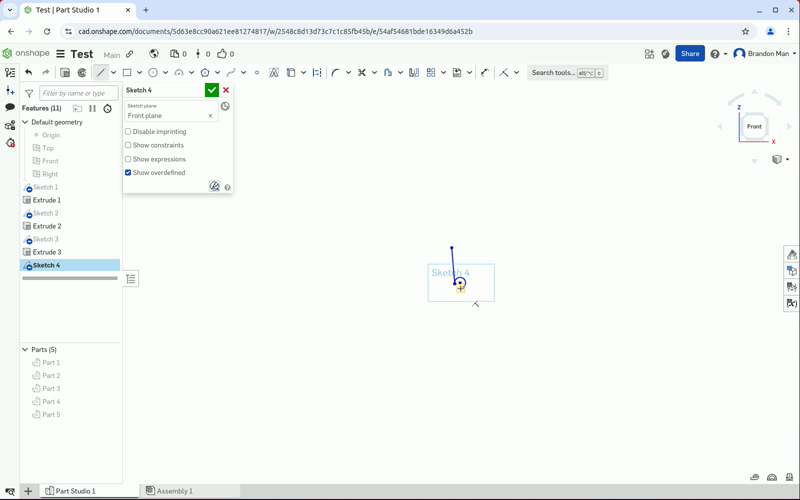
mouse_move(490, 288)
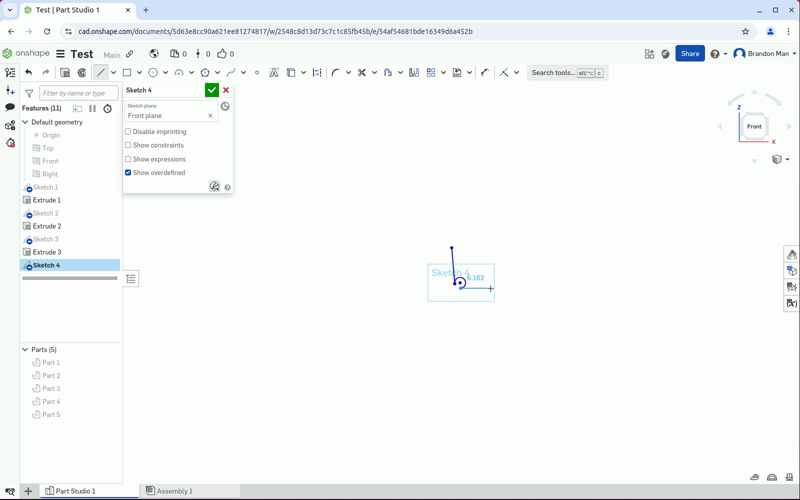
mouse_move(486, 287)
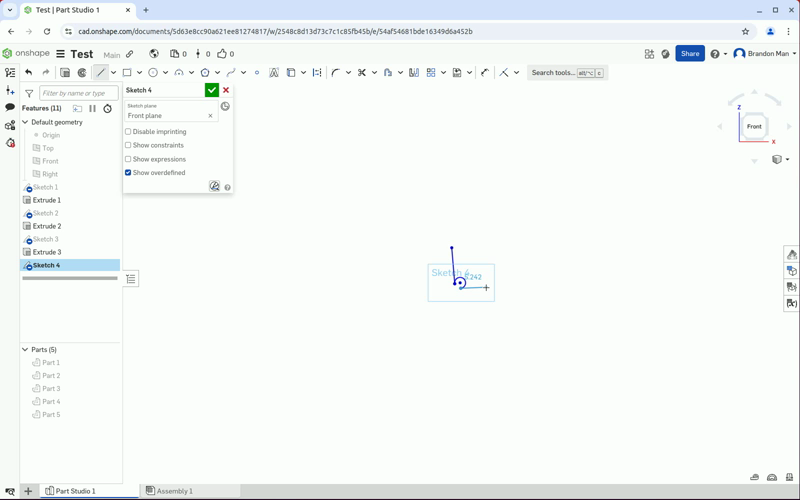
click(486, 287)
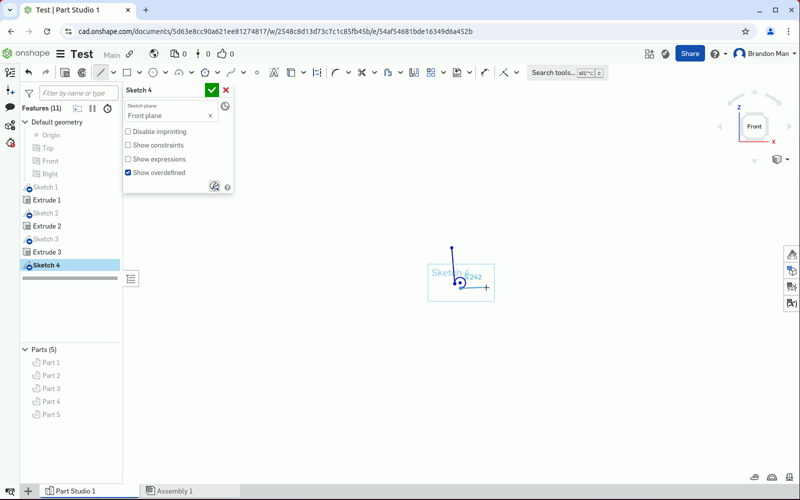
key_up(shift)
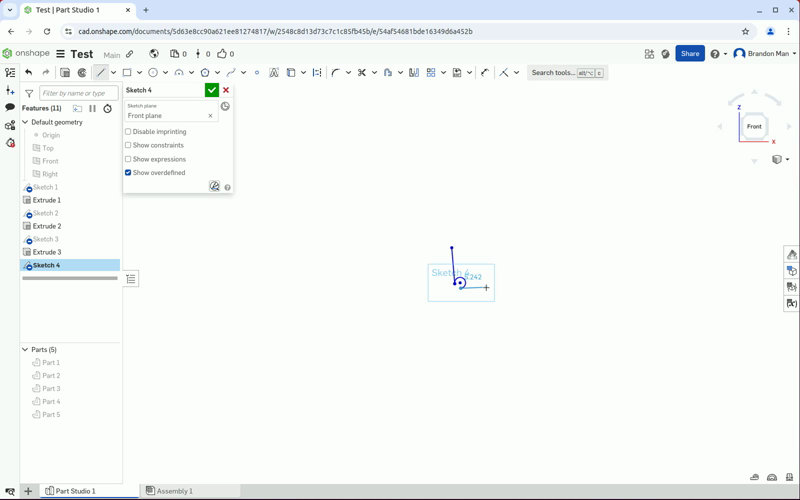
key(esc)
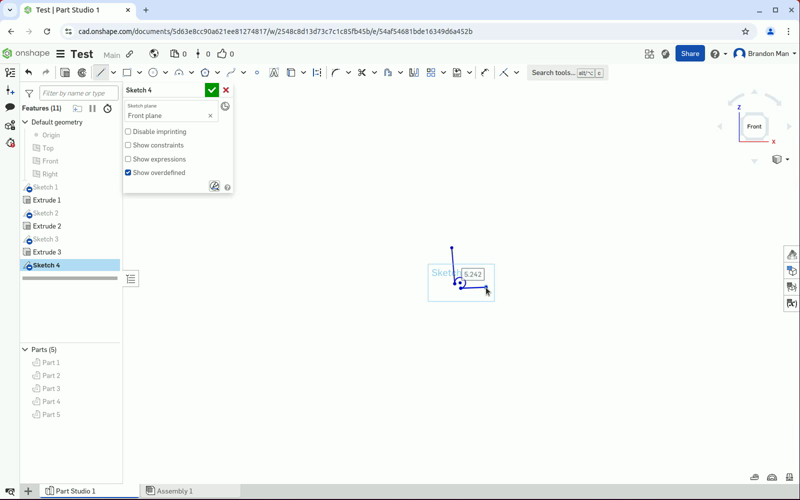
key(a)
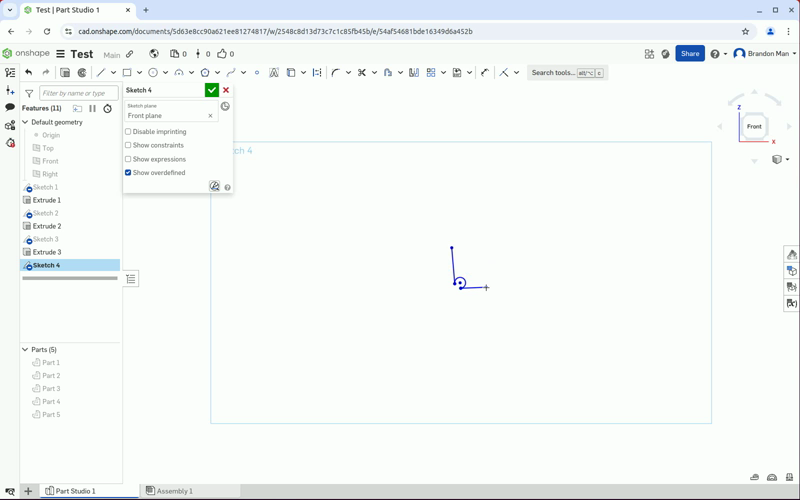
mouse_move(486, 287)
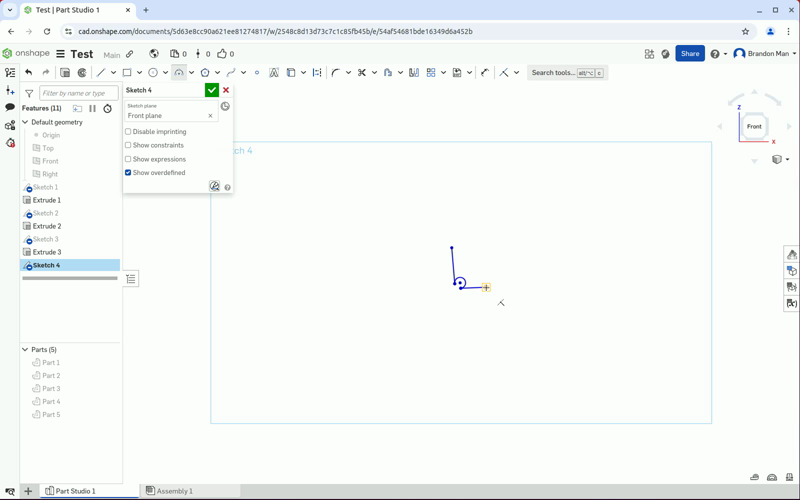
click(486, 287)
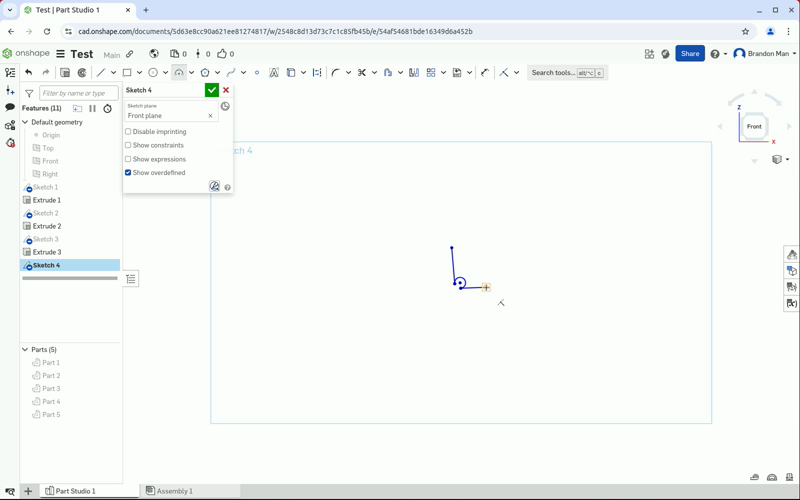
key_down(shift)
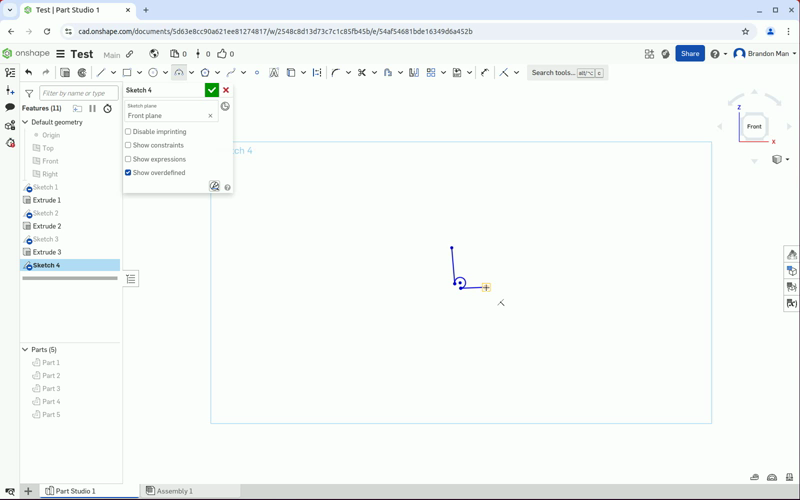
mouse_move(486, 278)
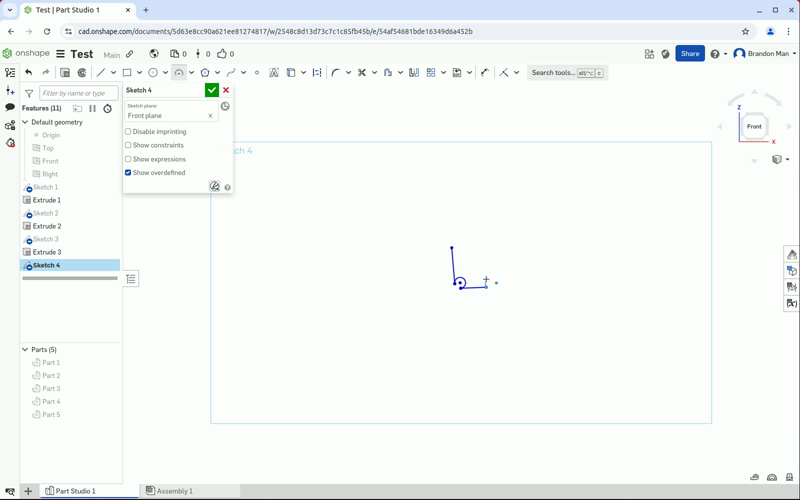
click(486, 278)
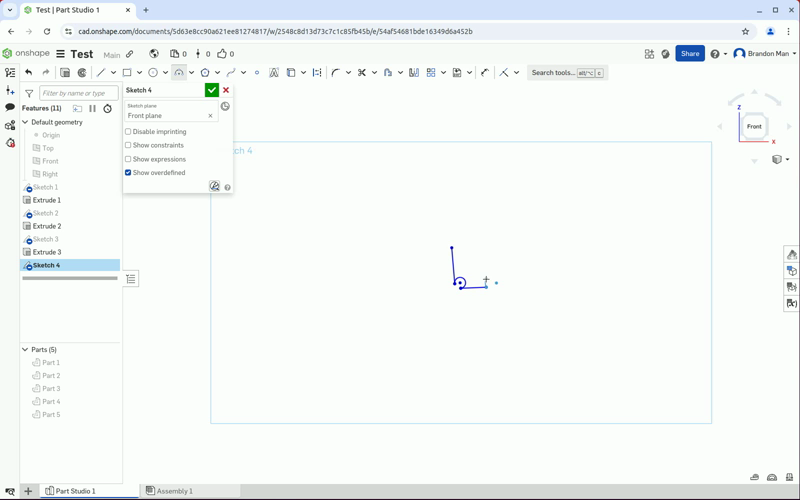
mouse_move(481, 282)
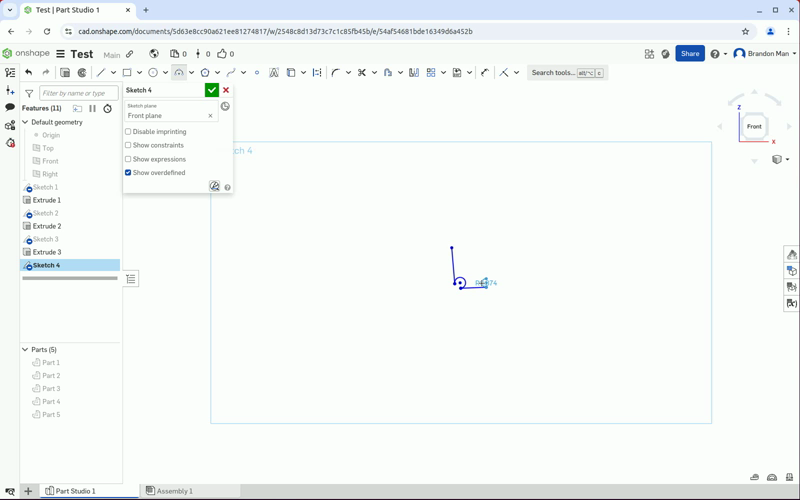
click(481, 282)
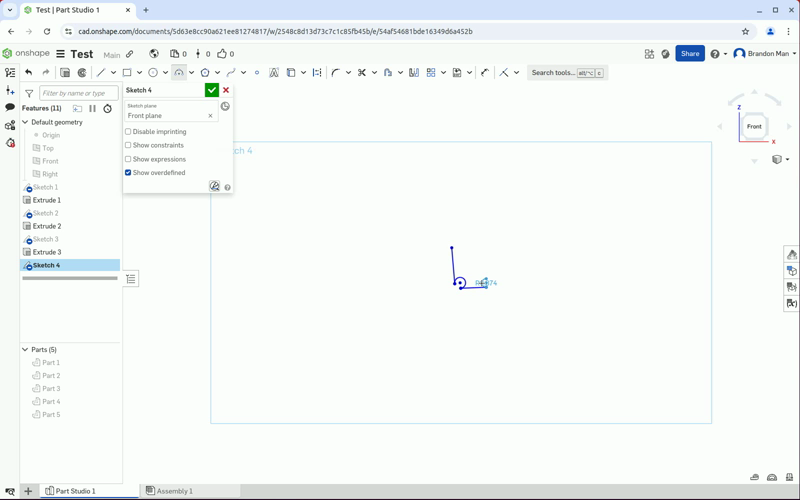
key_up(shift)
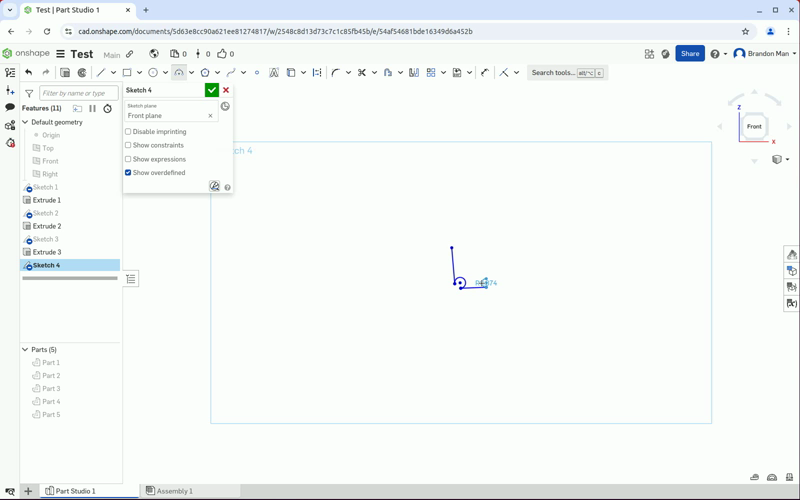
key(esc)
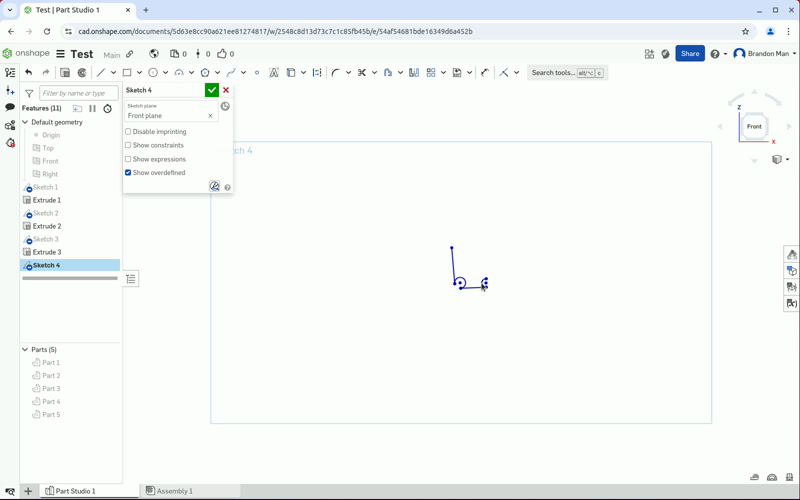
key(l)
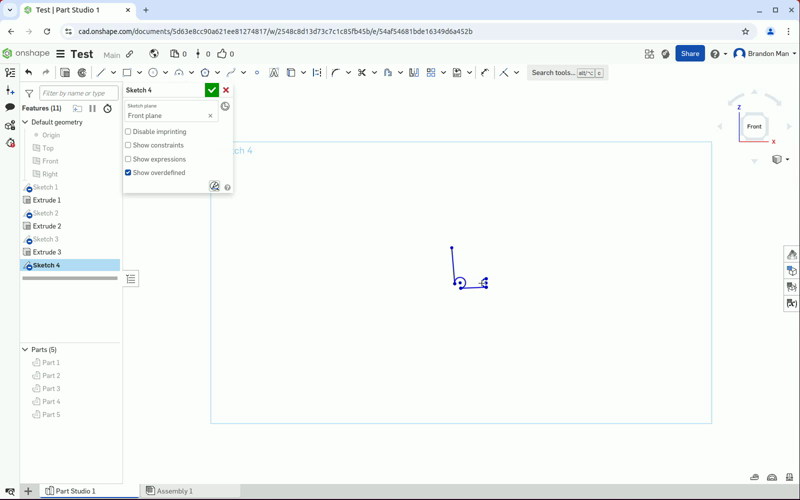
mouse_move(486, 278)
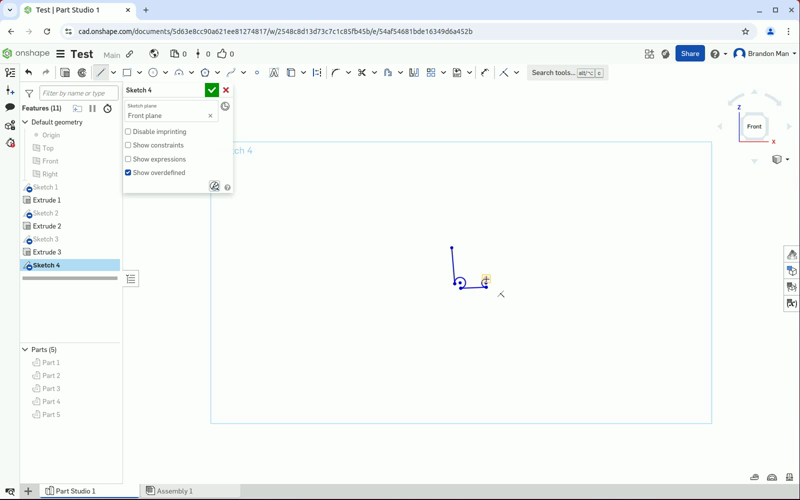
scroll(6)
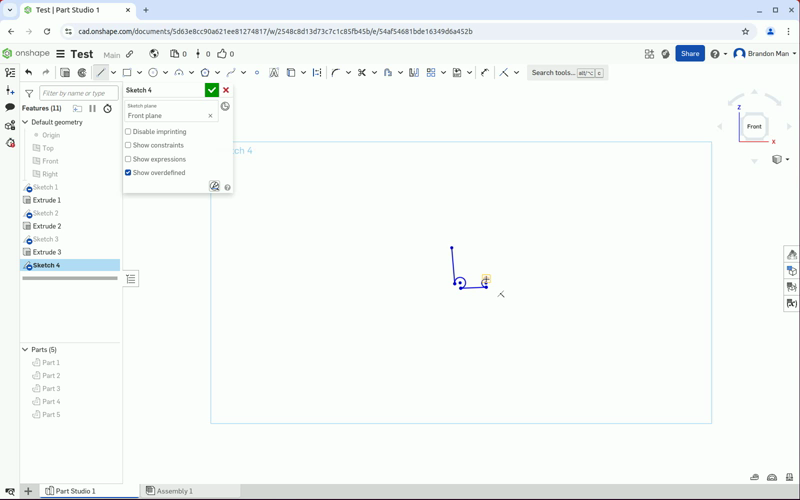
scroll(6)
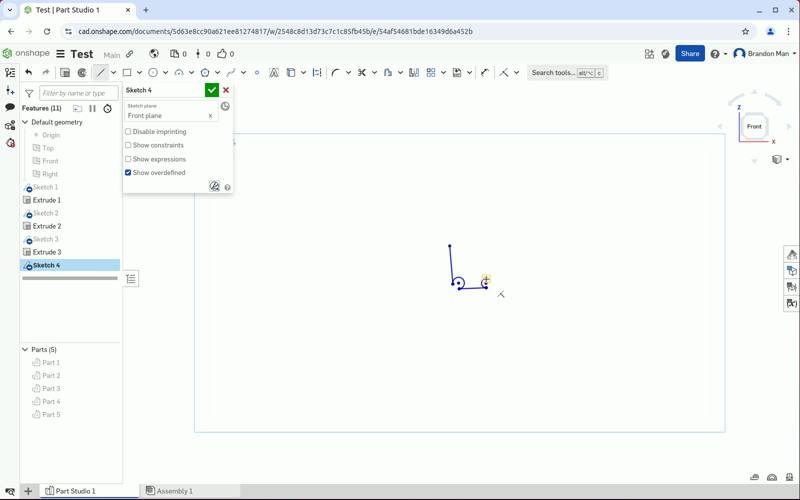
scroll(6)
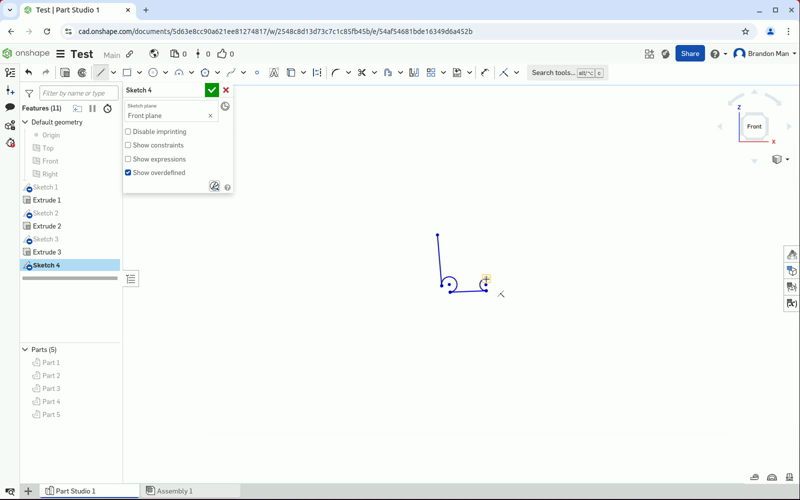
scroll(6)
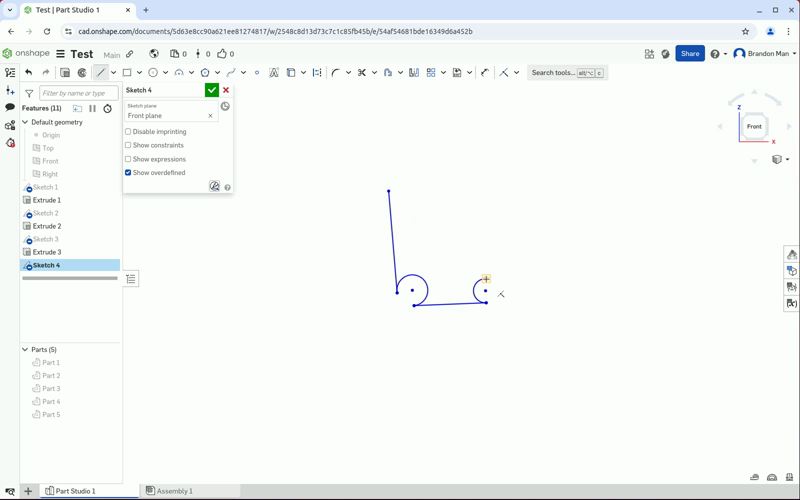
scroll(6)
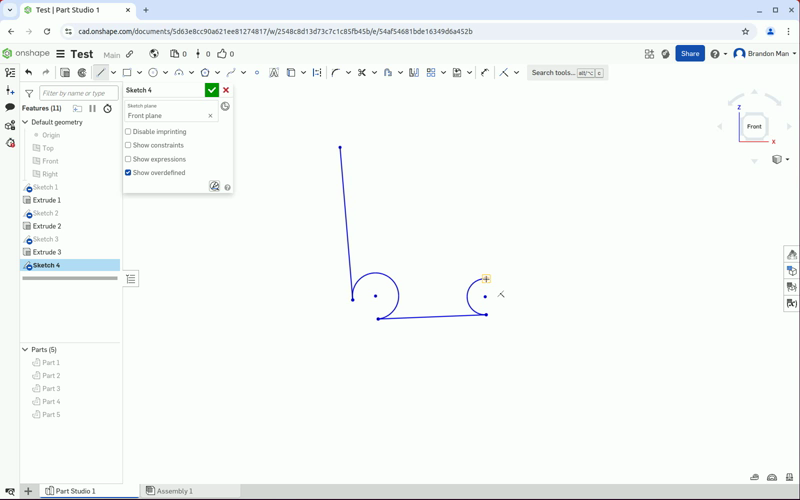
scroll(6)
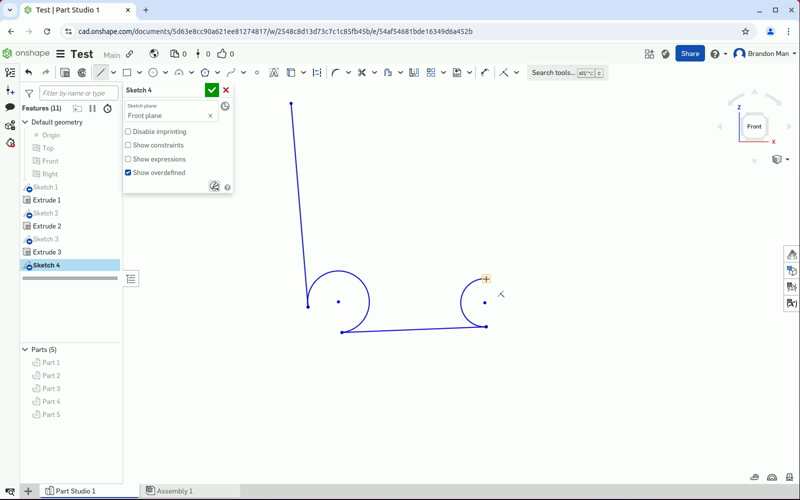
scroll(6)
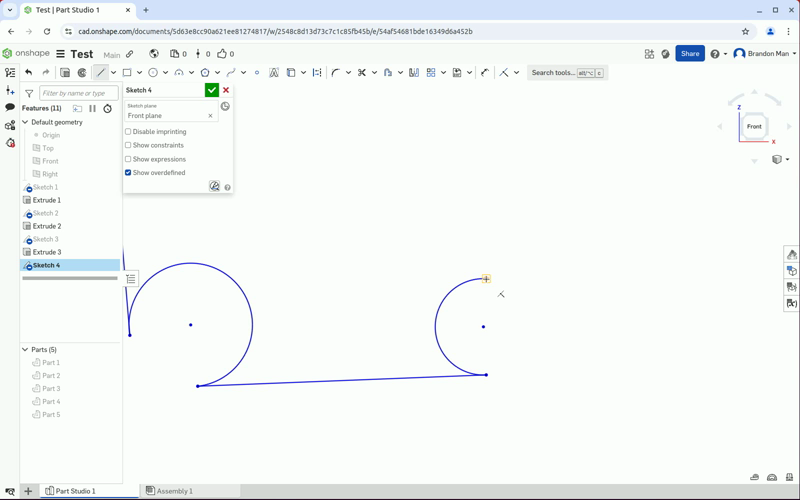
click(486, 278)
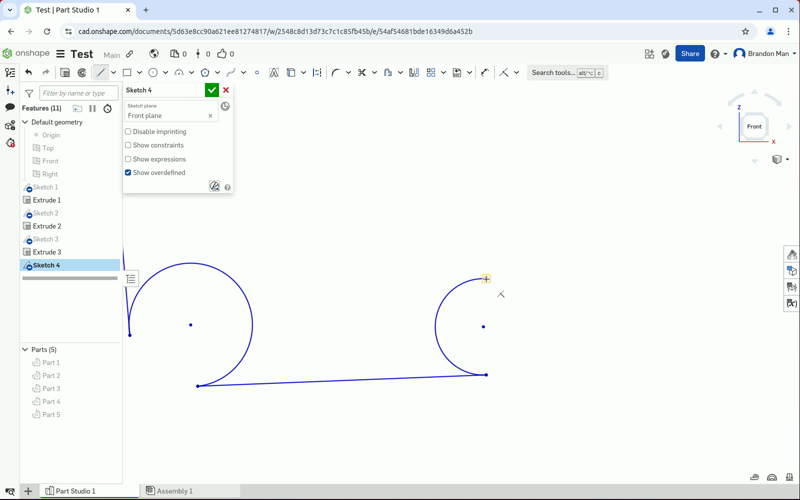
scroll(-6)
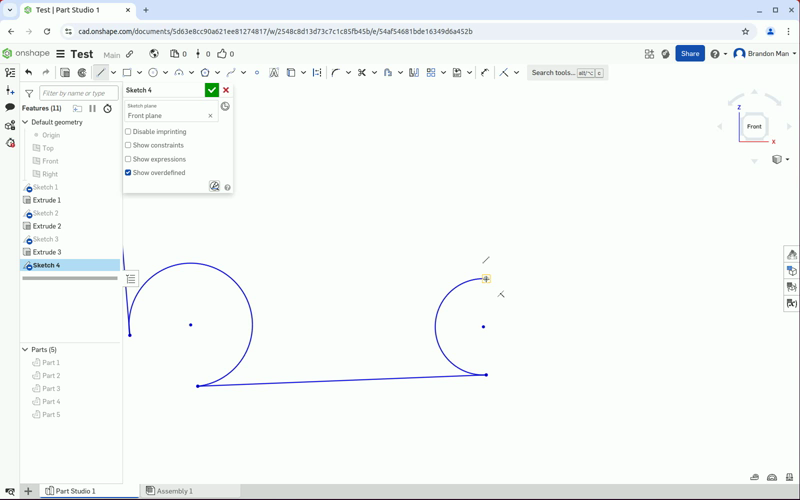
scroll(-6)
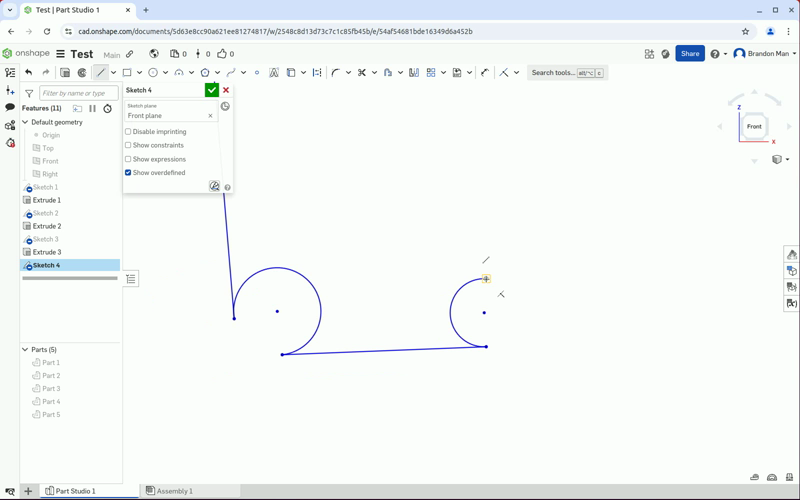
scroll(-6)
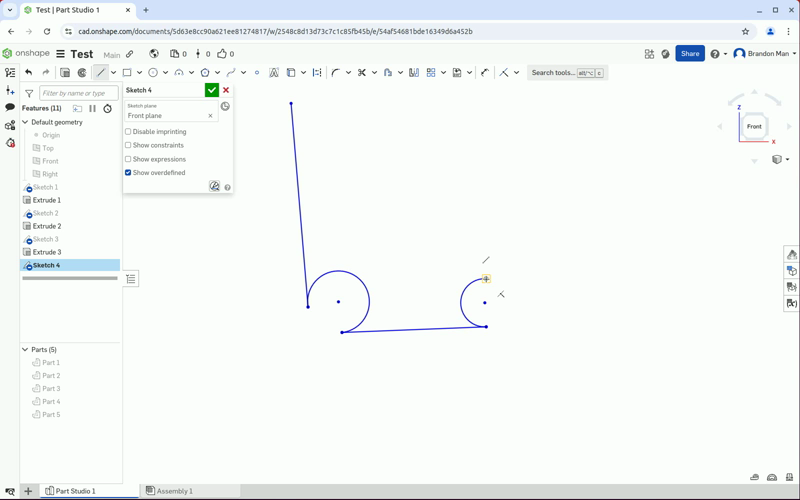
scroll(-6)
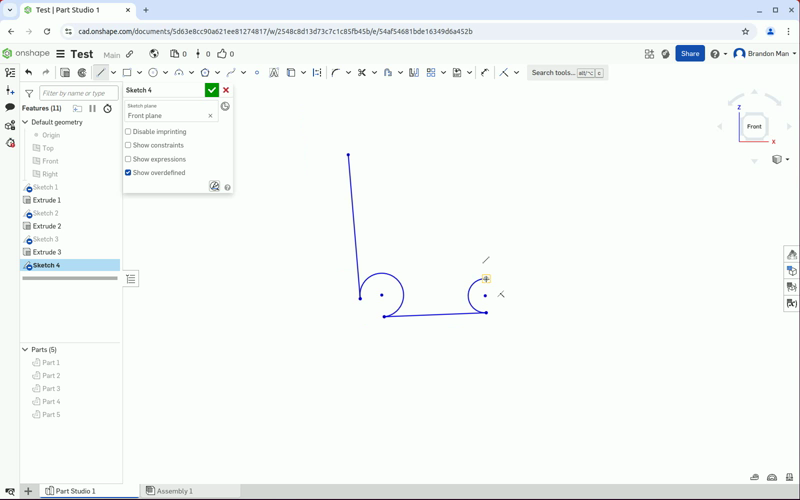
scroll(-6)
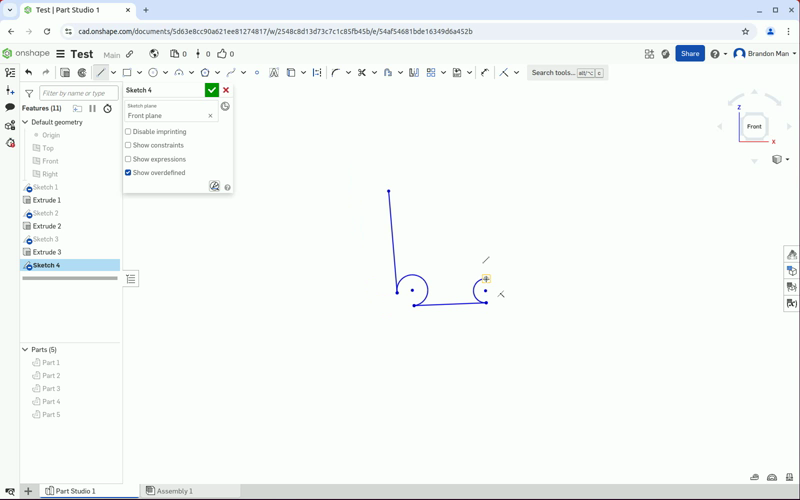
scroll(-6)
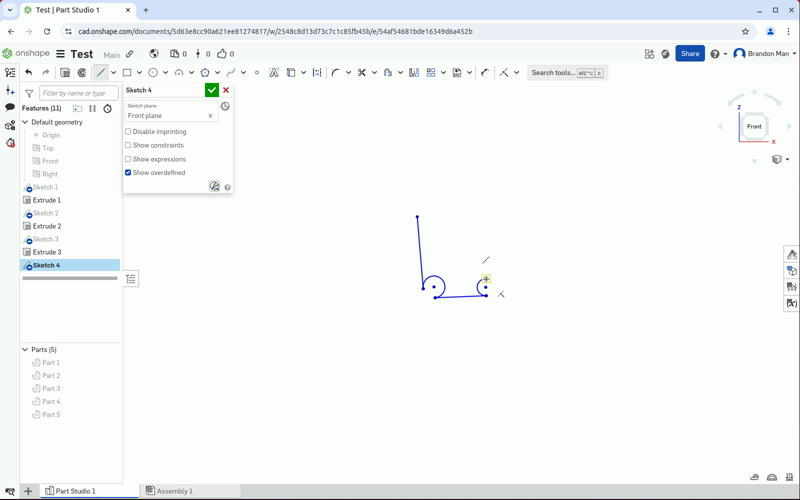
scroll(-6)
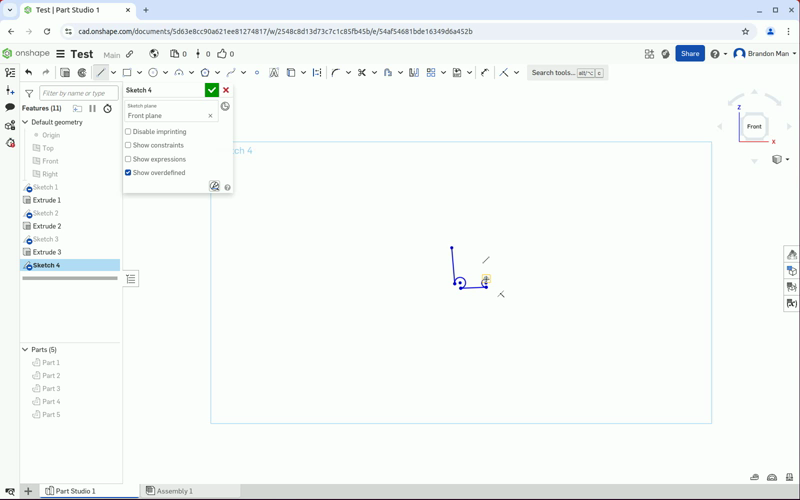
key_down(shift)
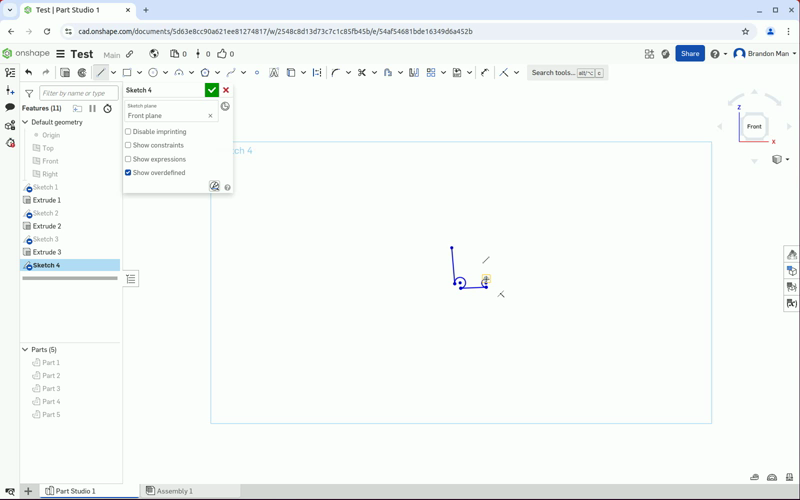
mouse_move(516, 278)
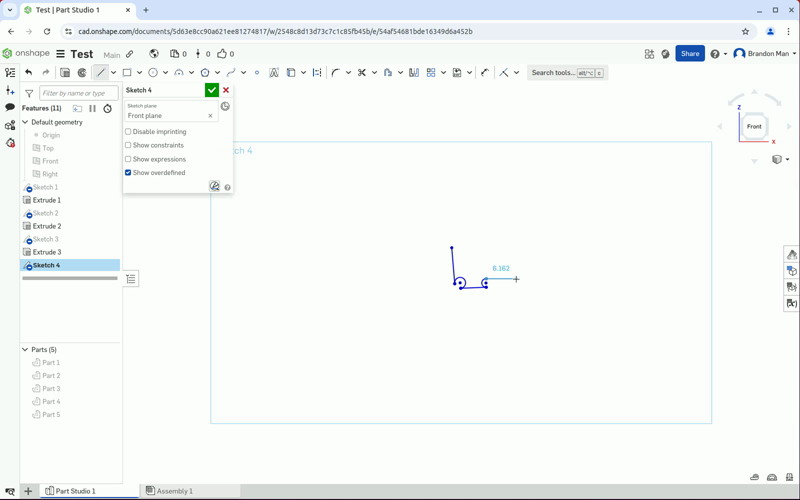
mouse_move(471, 278)
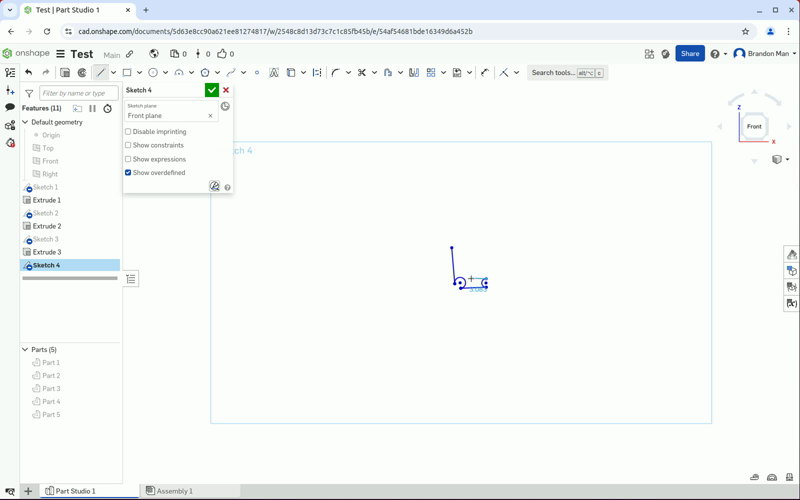
click(471, 278)
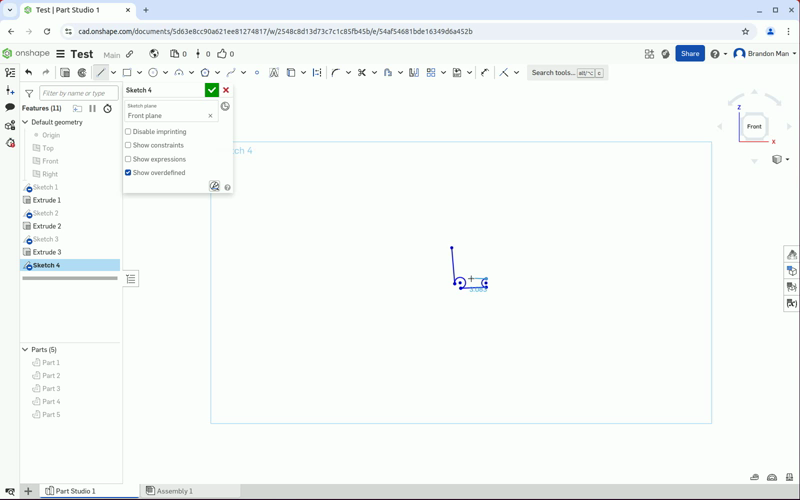
key_up(shift)
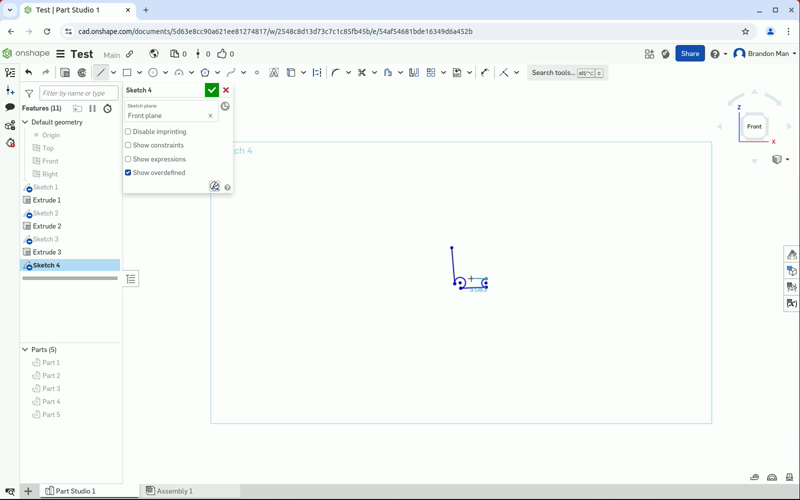
key(esc)
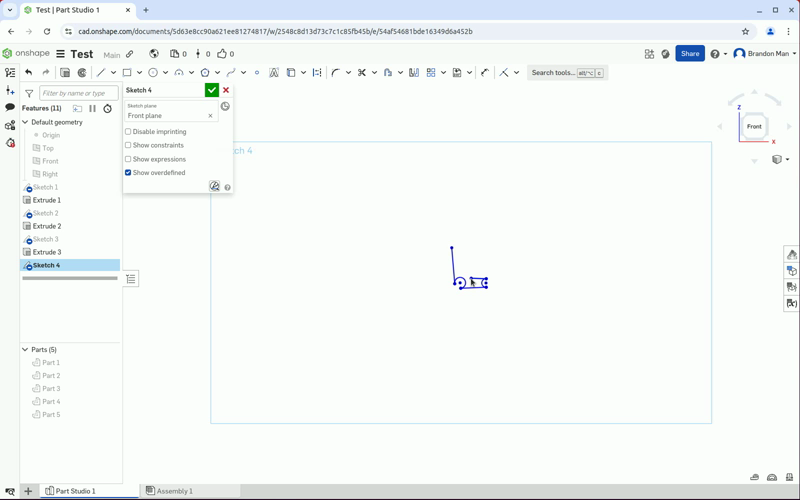
key(a)
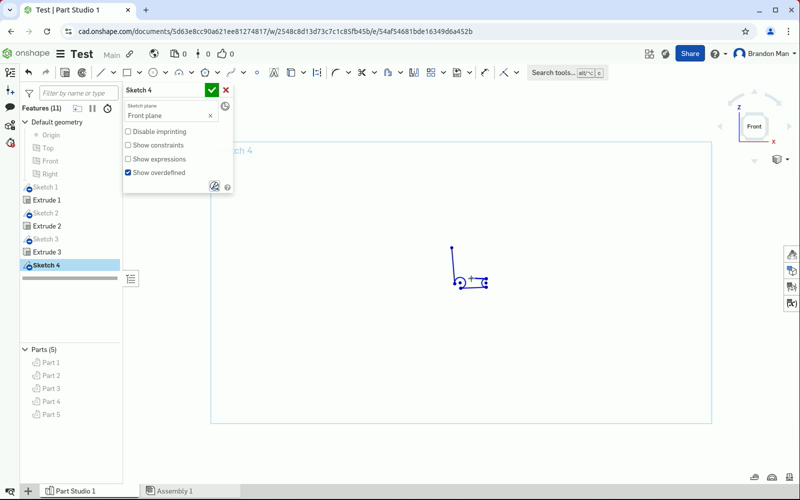
mouse_move(471, 278)
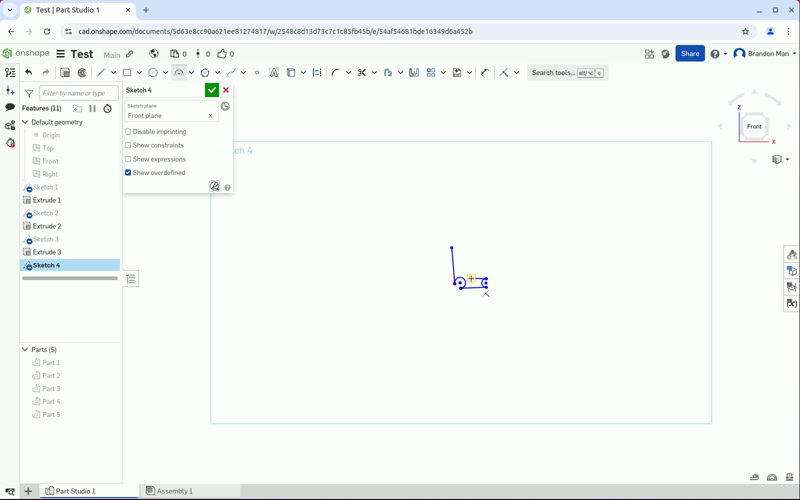
click(471, 278)
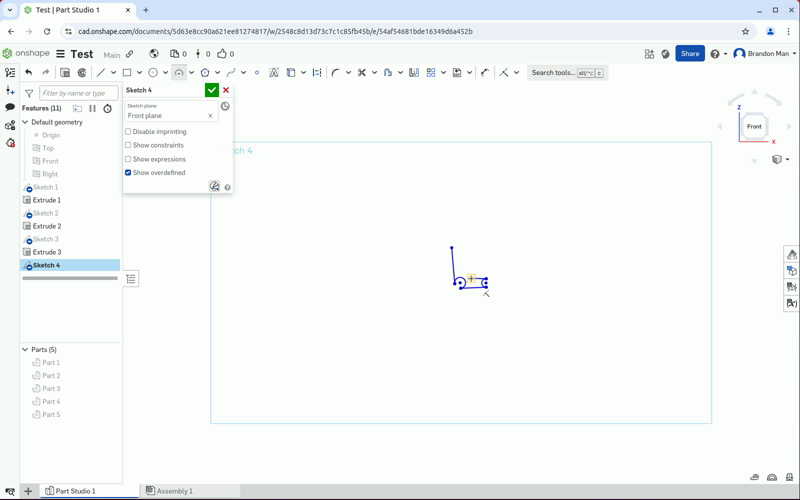
key_down(shift)
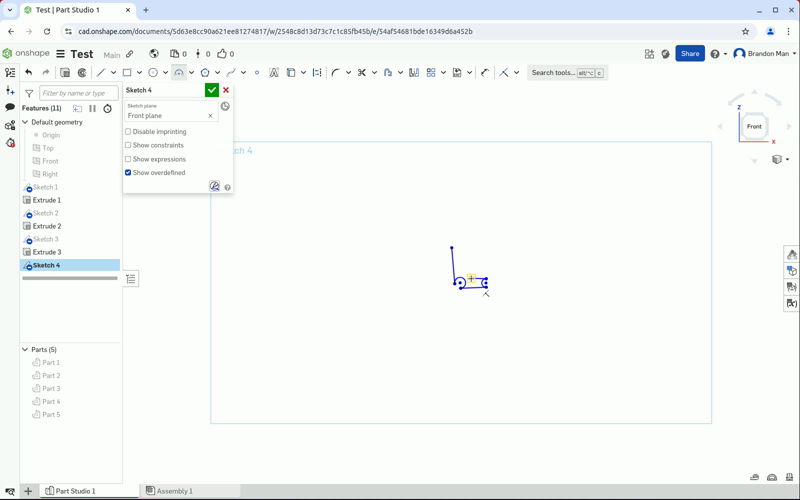
mouse_move(466, 273)
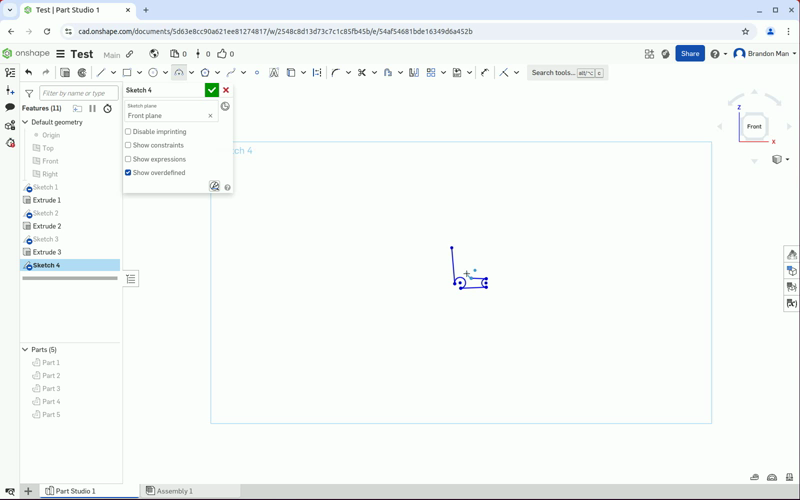
scroll(6)
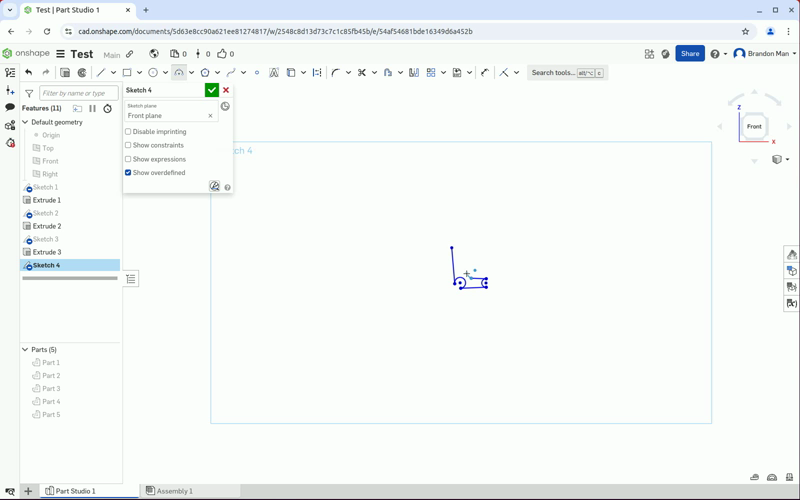
scroll(6)
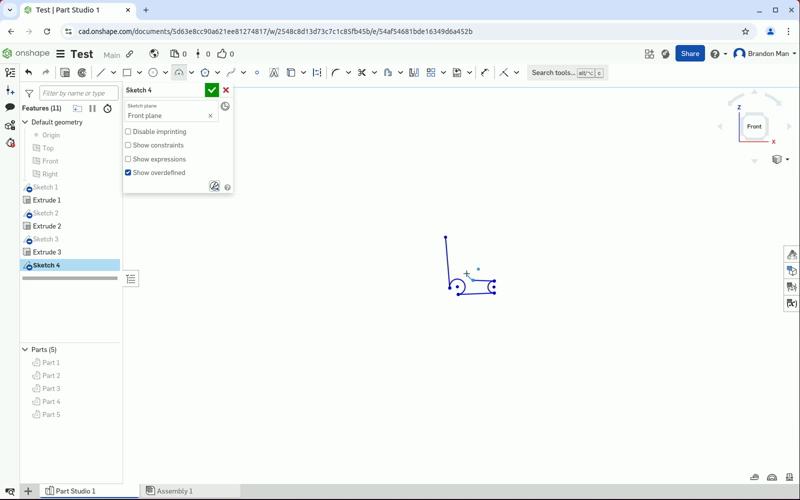
scroll(6)
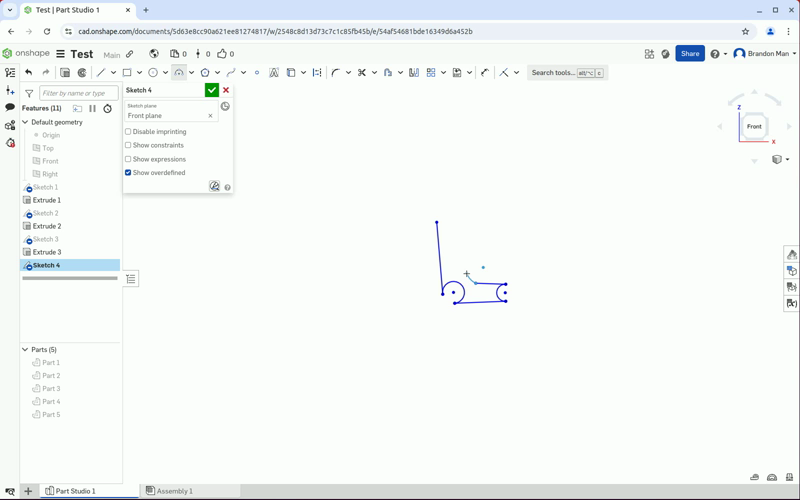
scroll(6)
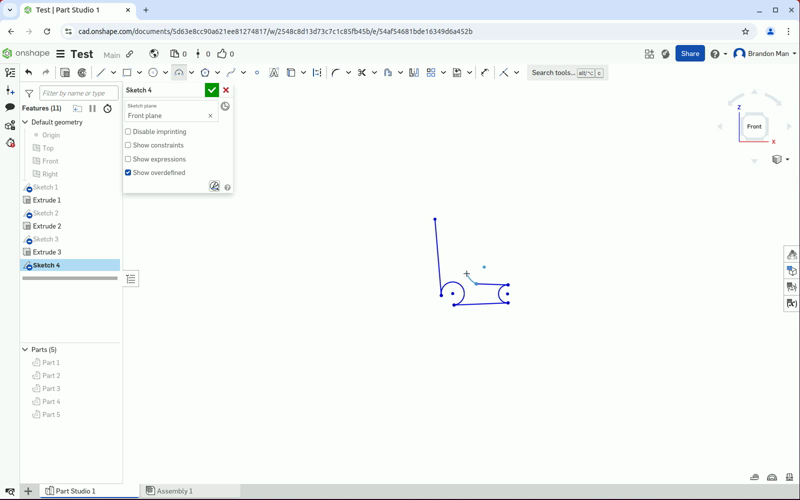
scroll(6)
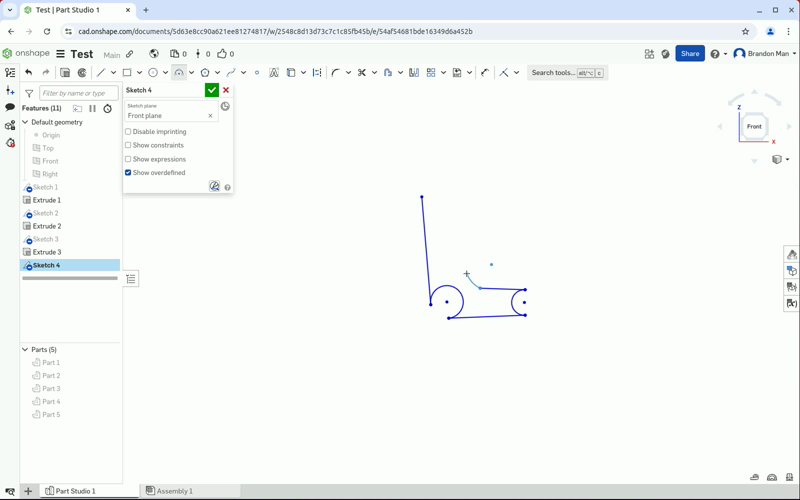
scroll(6)
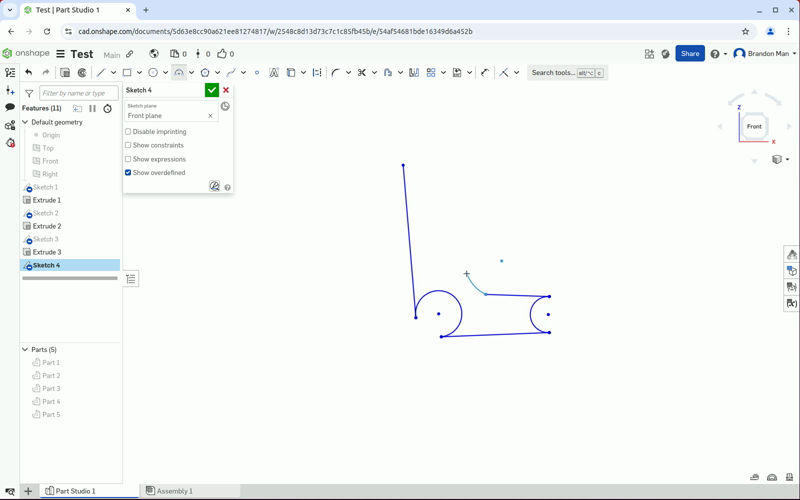
scroll(6)
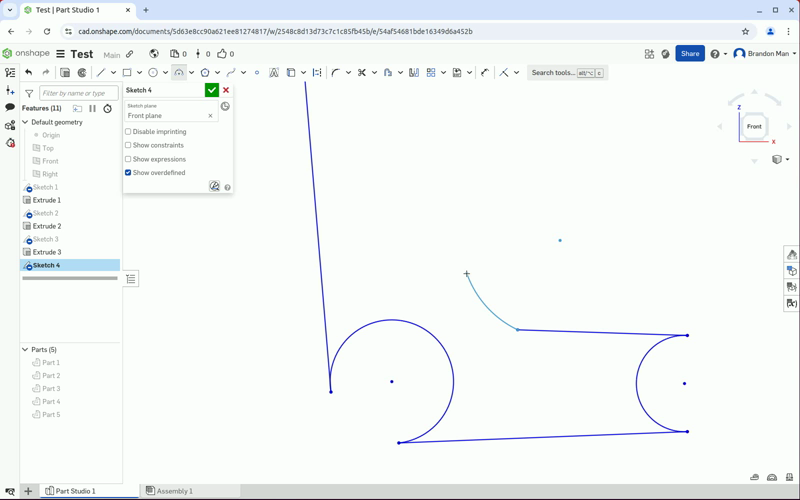
click(466, 273)
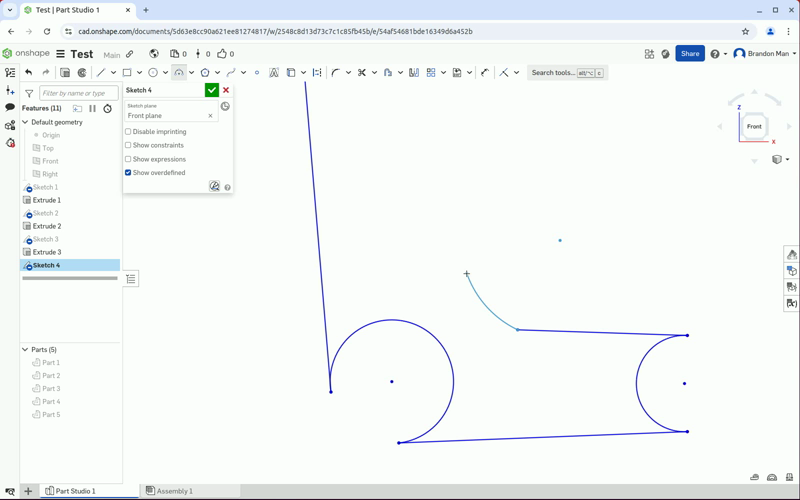
scroll(-6)
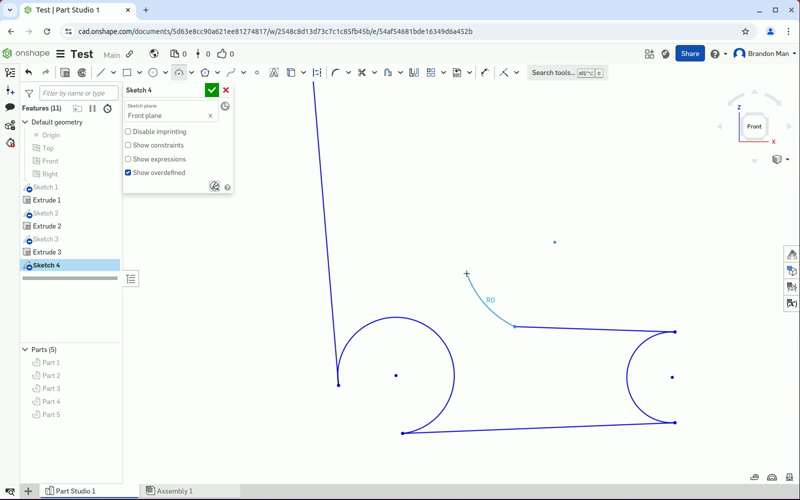
scroll(-6)
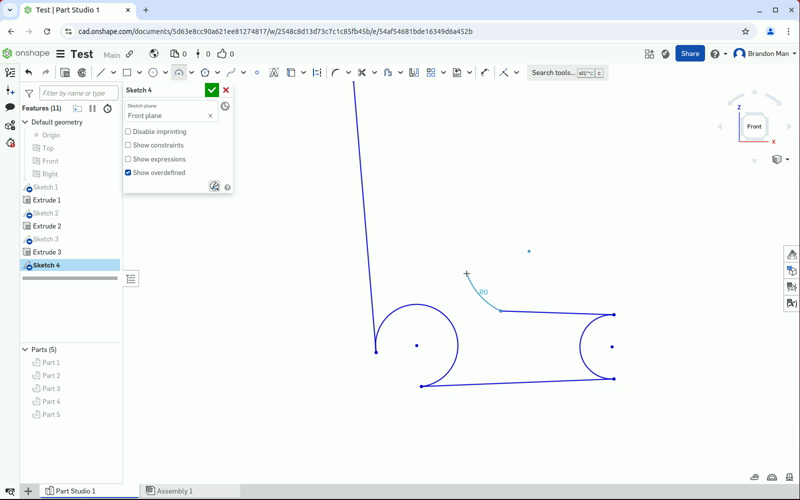
scroll(-6)
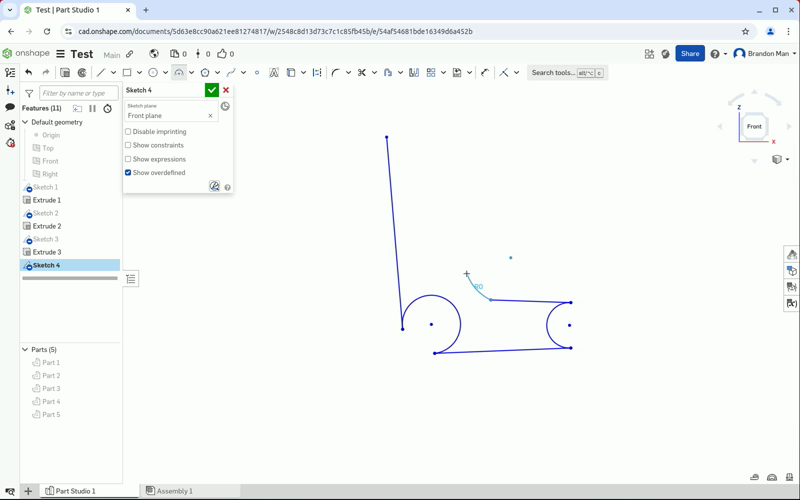
scroll(-6)
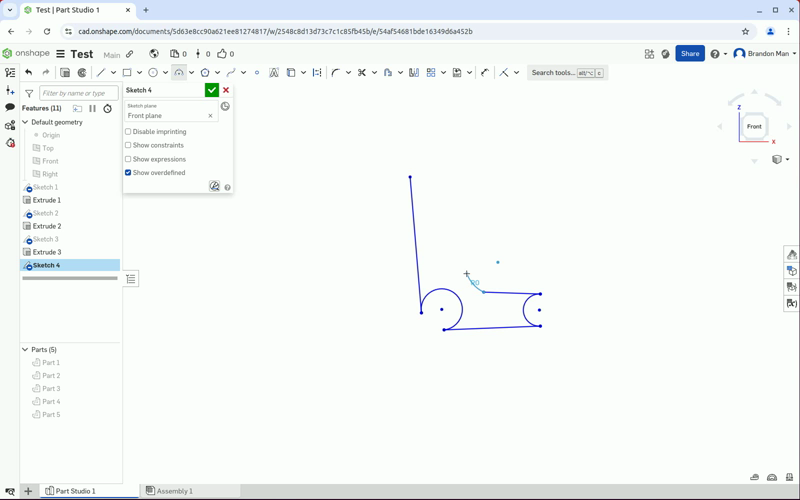
scroll(-6)
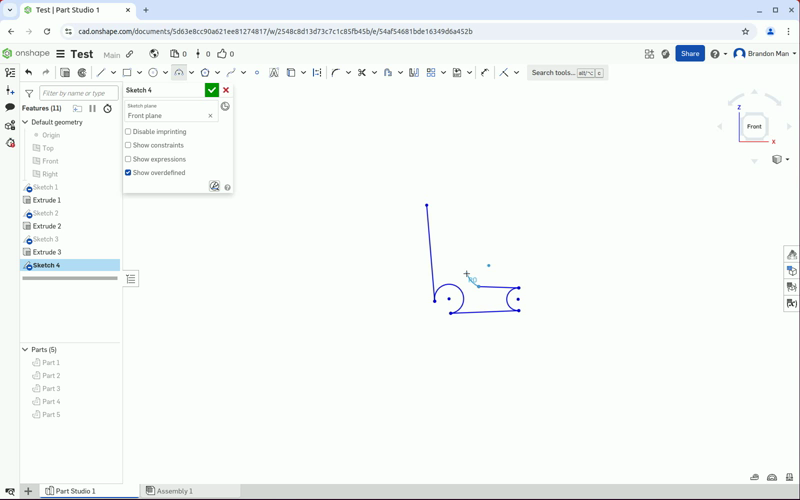
scroll(-6)
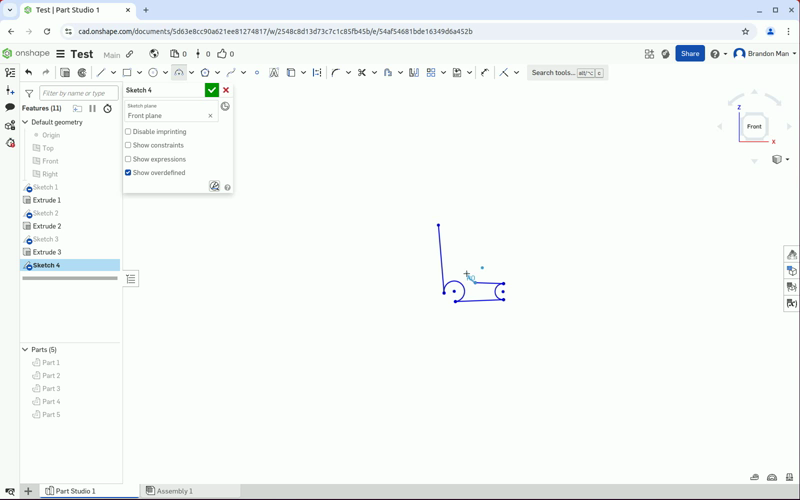
scroll(-6)
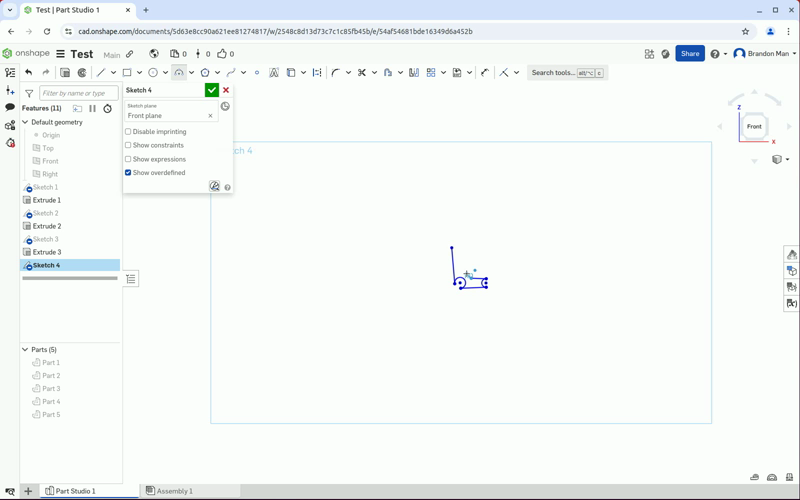
mouse_move(467, 276)
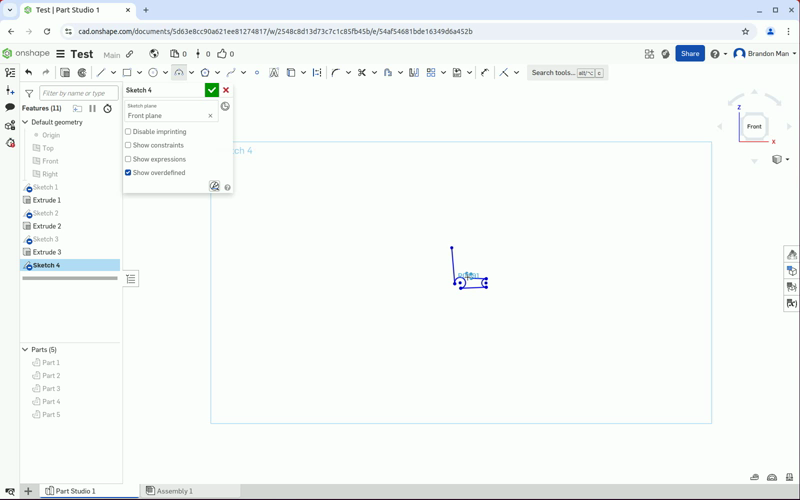
scroll(6)
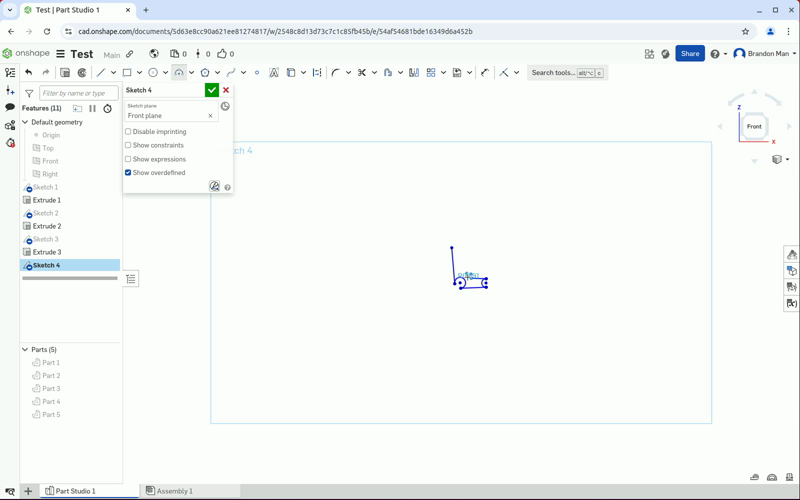
scroll(6)
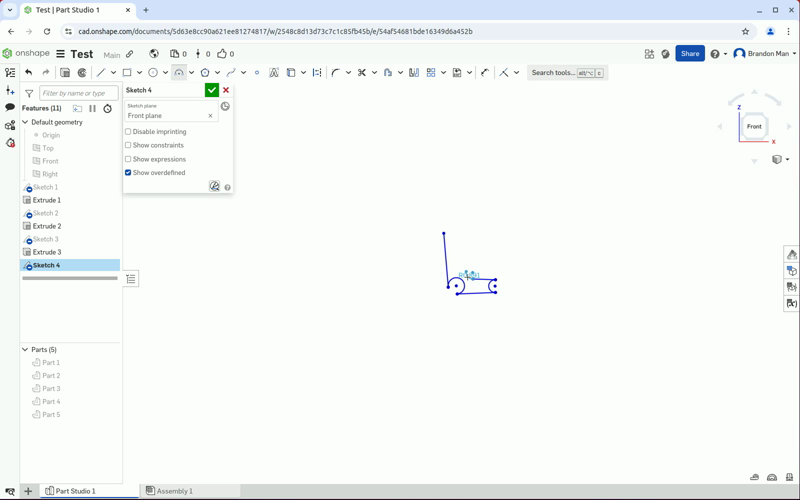
scroll(6)
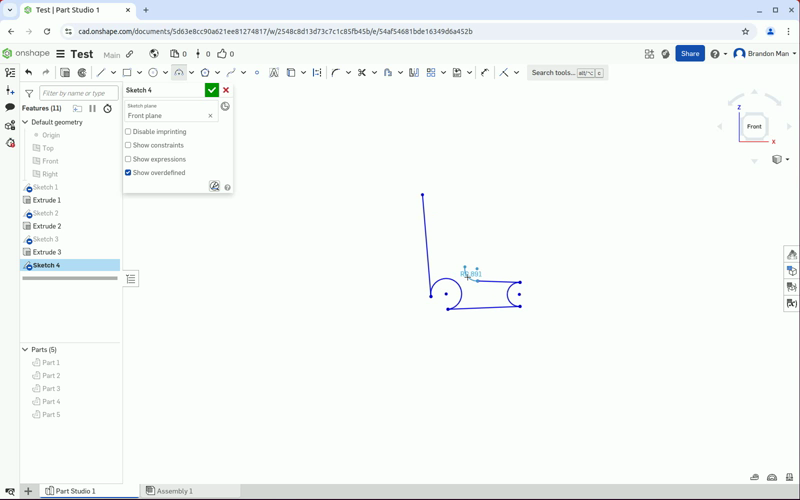
scroll(6)
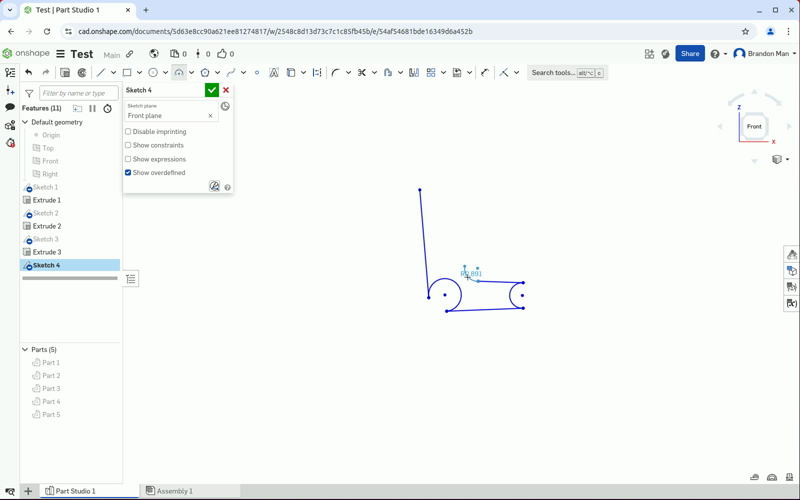
scroll(6)
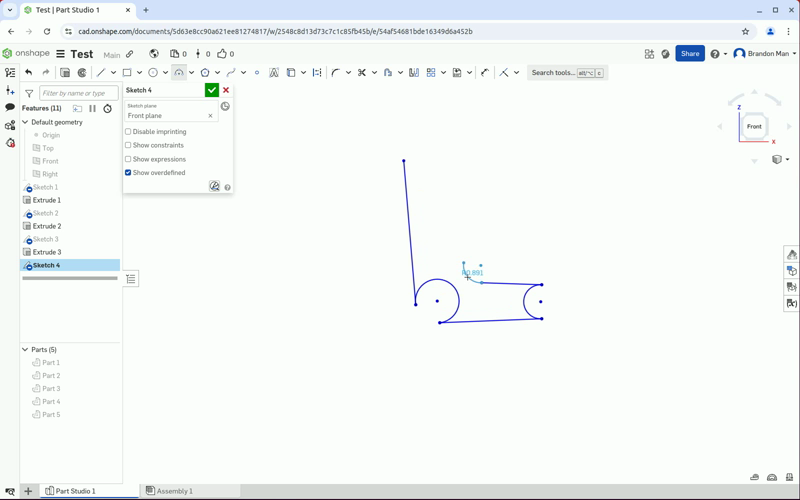
scroll(6)
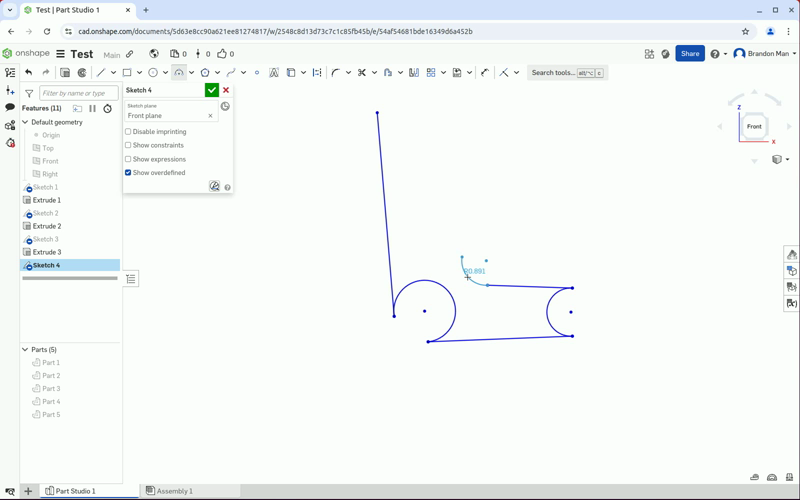
scroll(6)
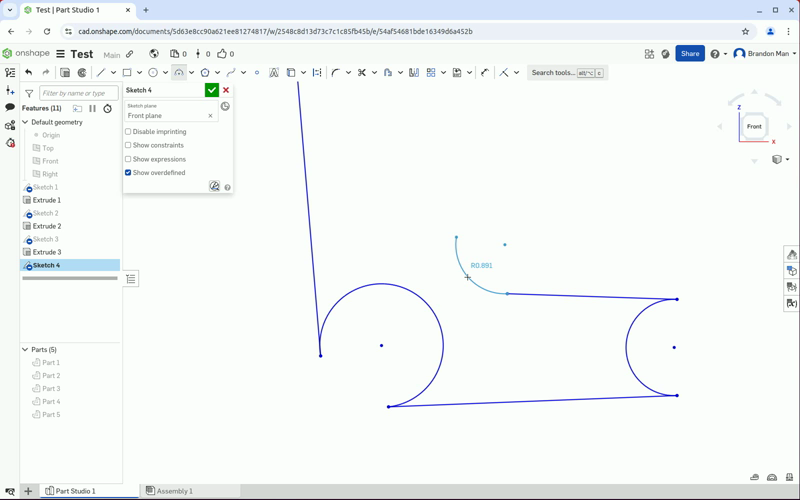
click(467, 276)
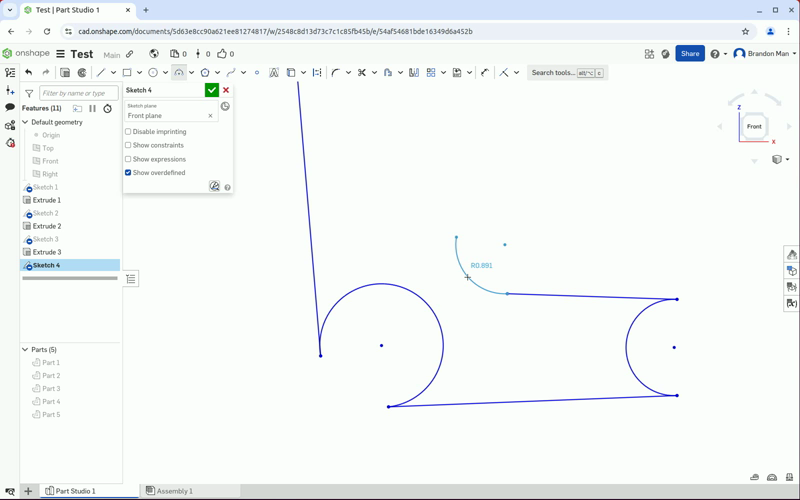
scroll(-6)
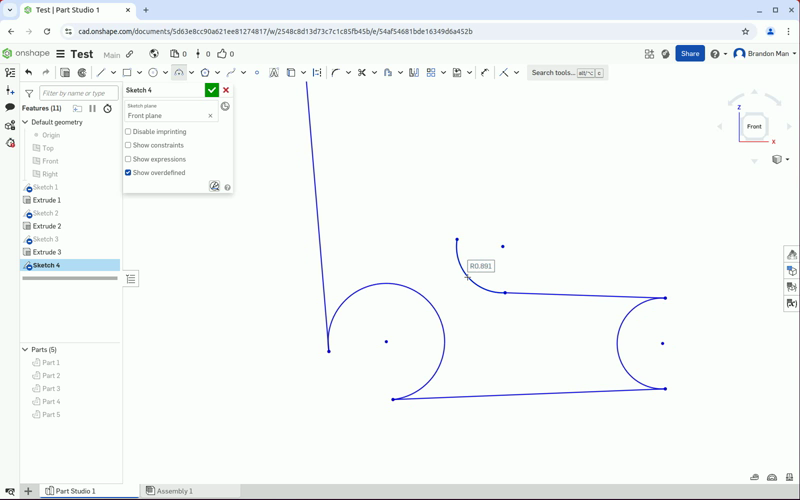
scroll(-6)
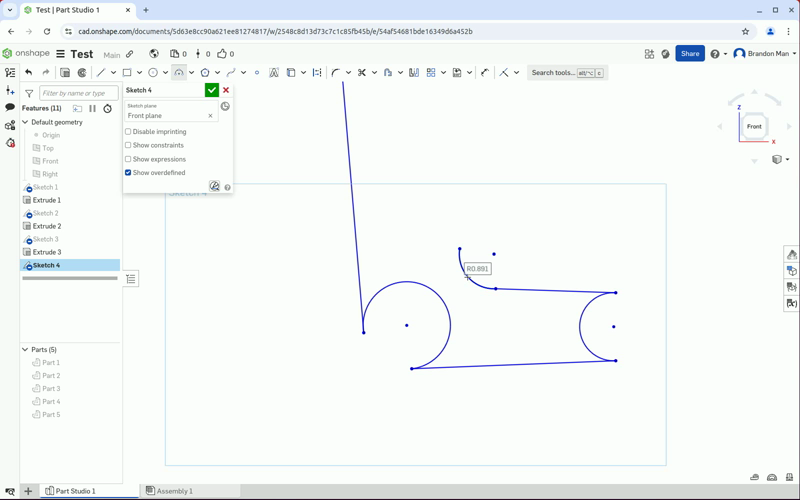
scroll(-6)
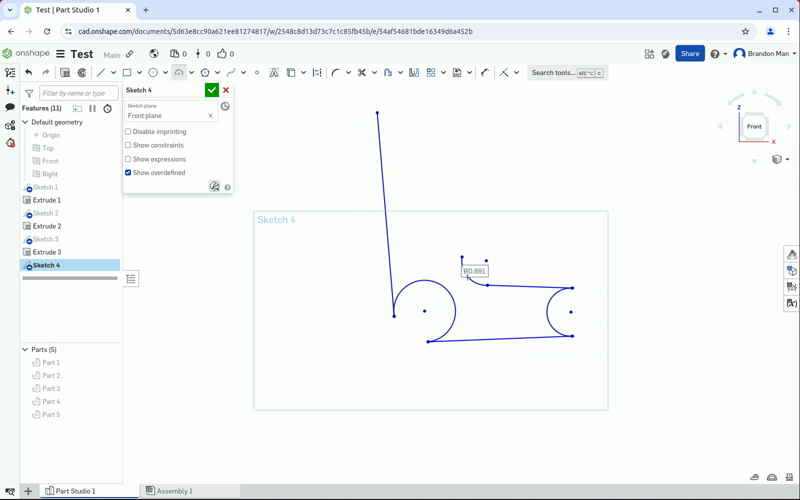
scroll(-6)
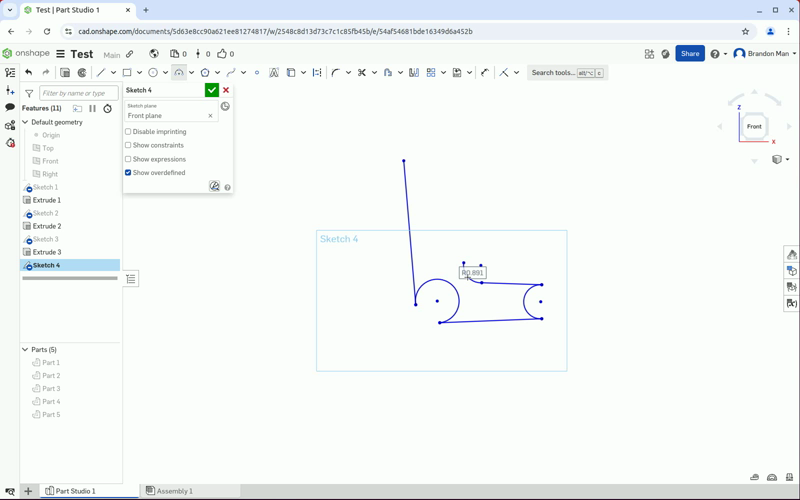
scroll(-6)
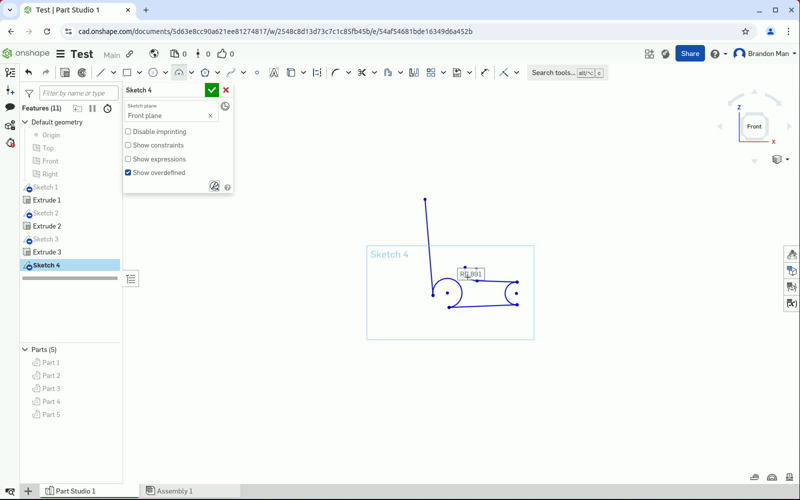
scroll(-6)
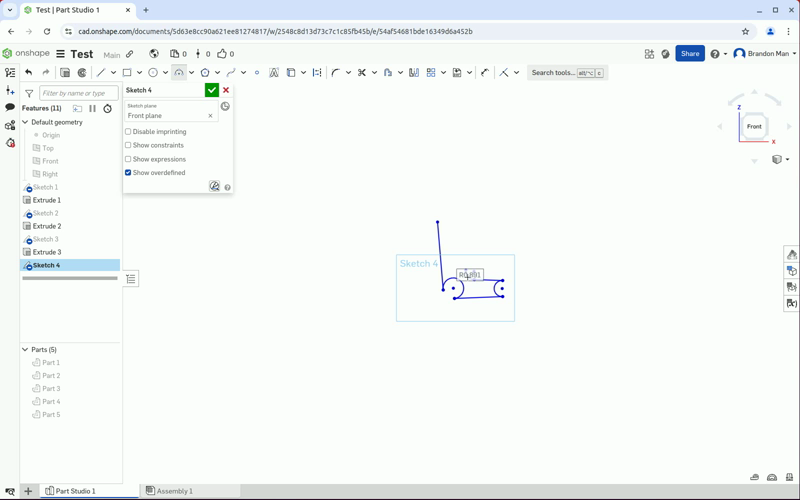
scroll(-6)
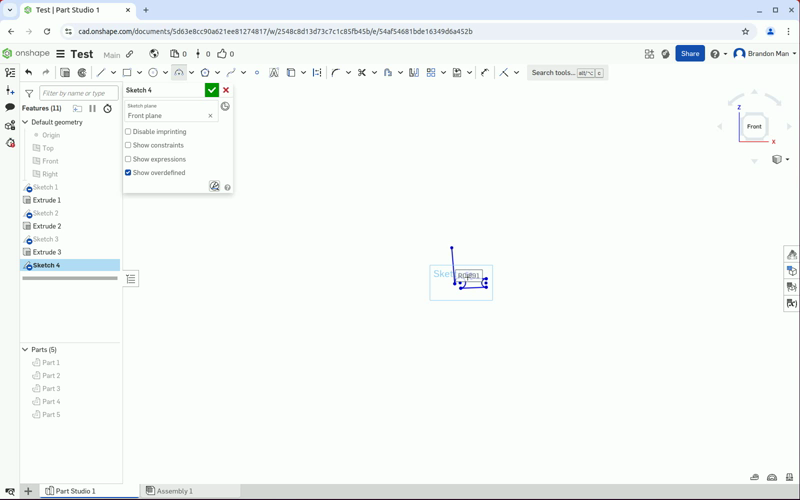
key_up(shift)
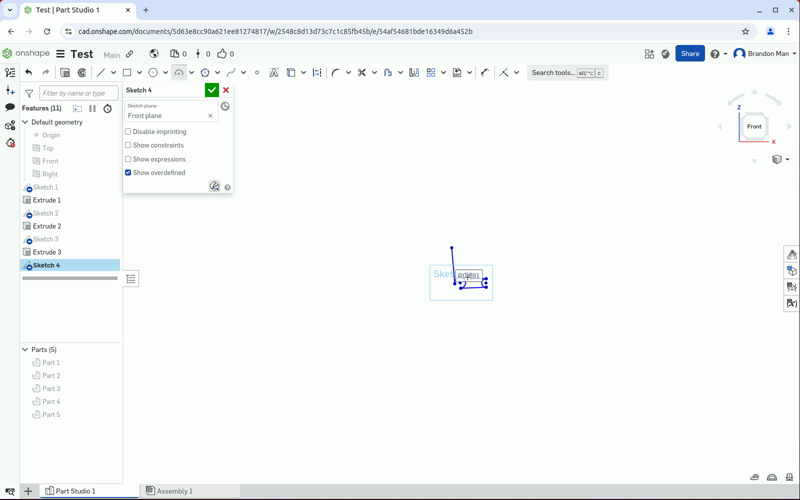
key(esc)
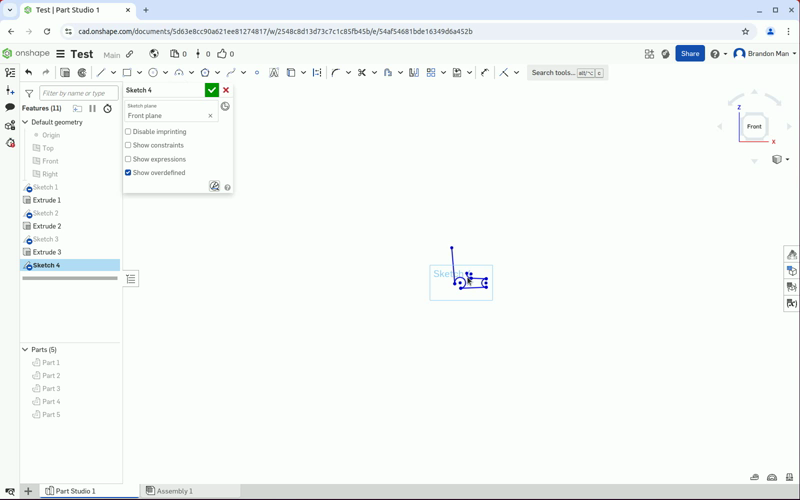
key(l)
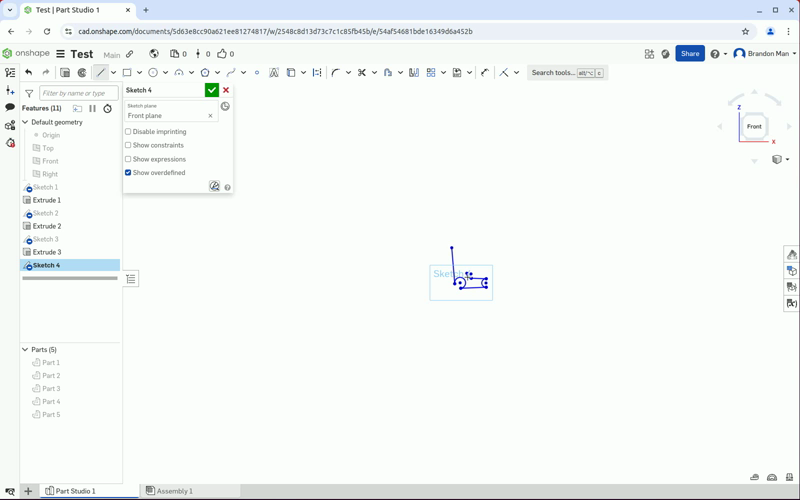
mouse_move(466, 273)
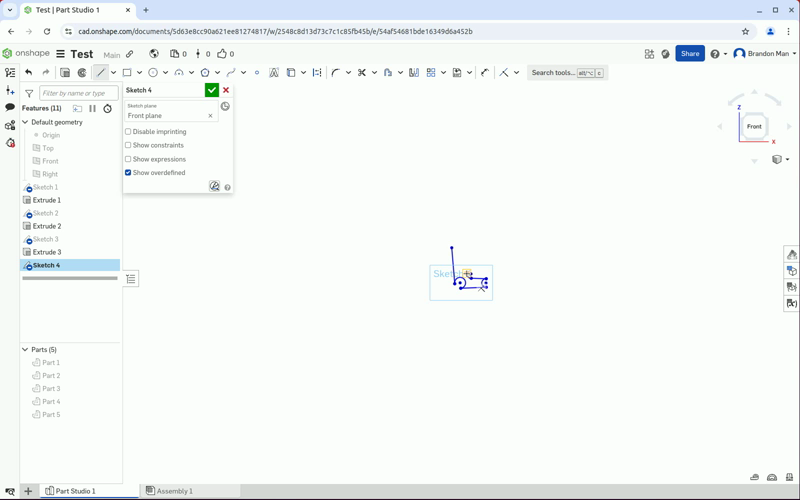
scroll(6)
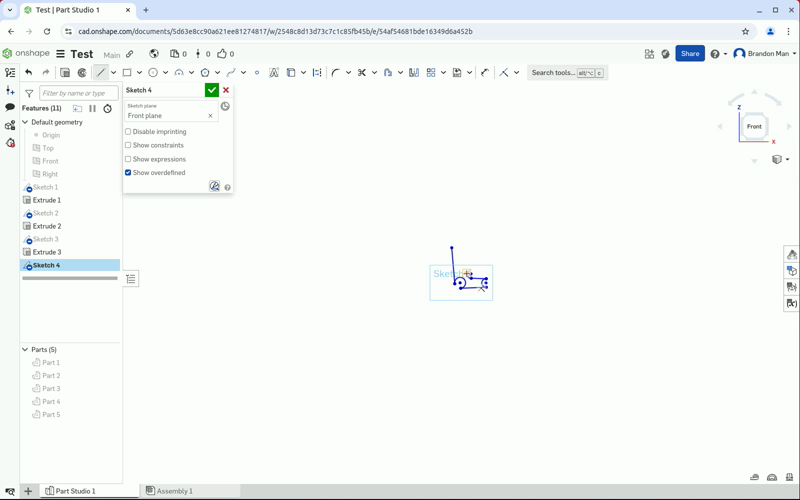
scroll(6)
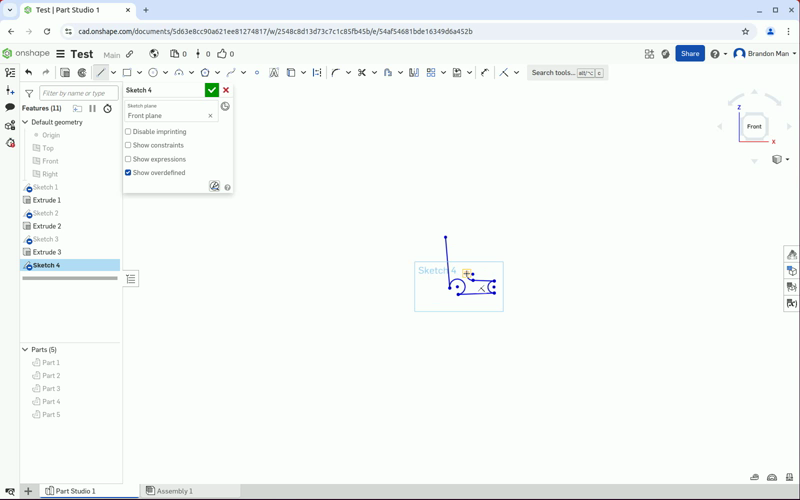
scroll(6)
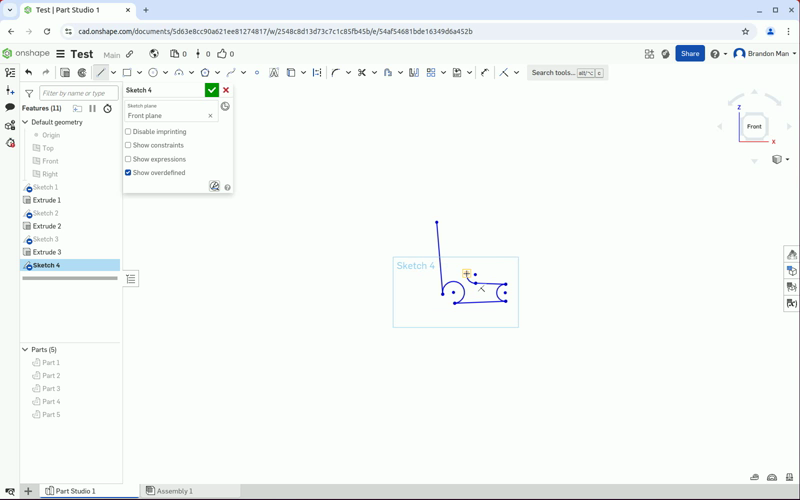
scroll(6)
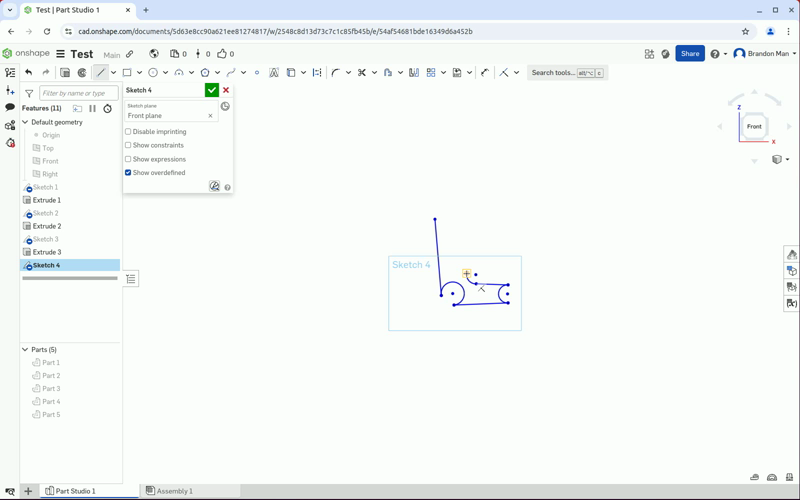
scroll(6)
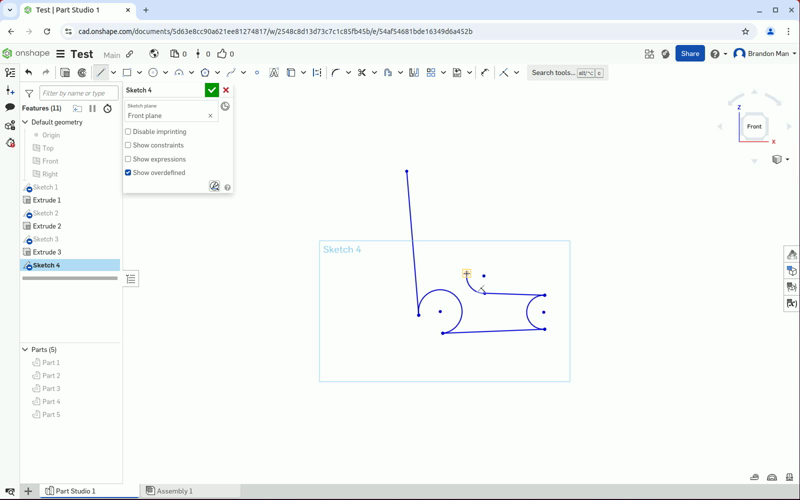
scroll(6)
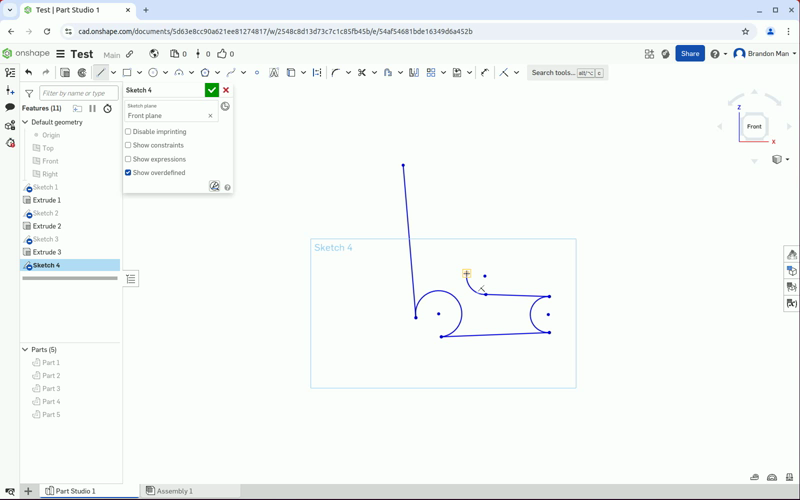
scroll(6)
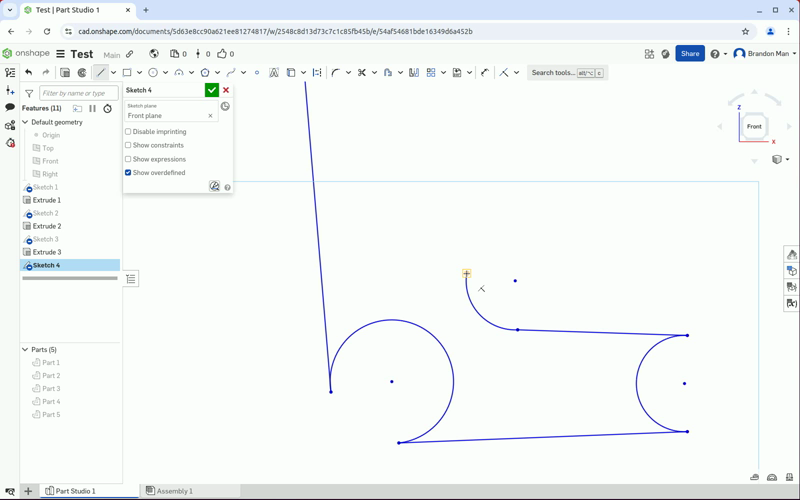
click(466, 273)
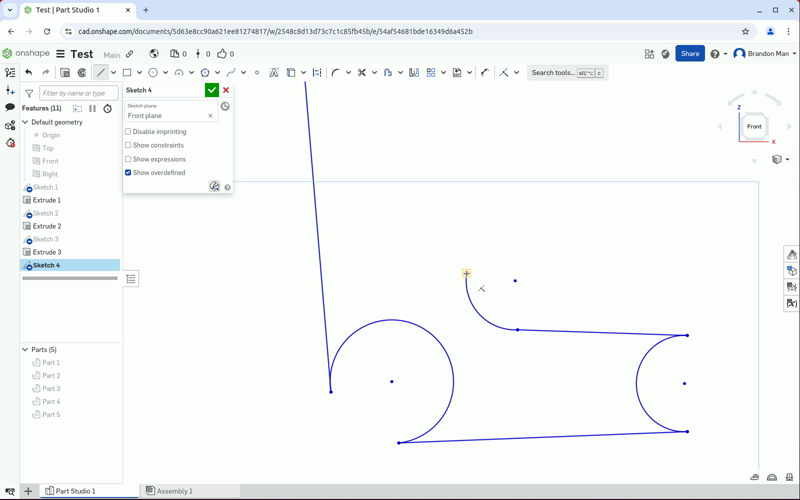
scroll(-6)
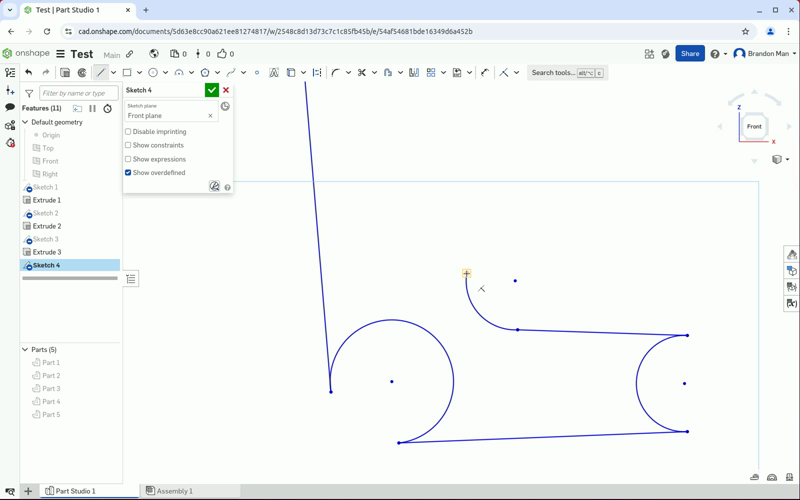
scroll(-6)
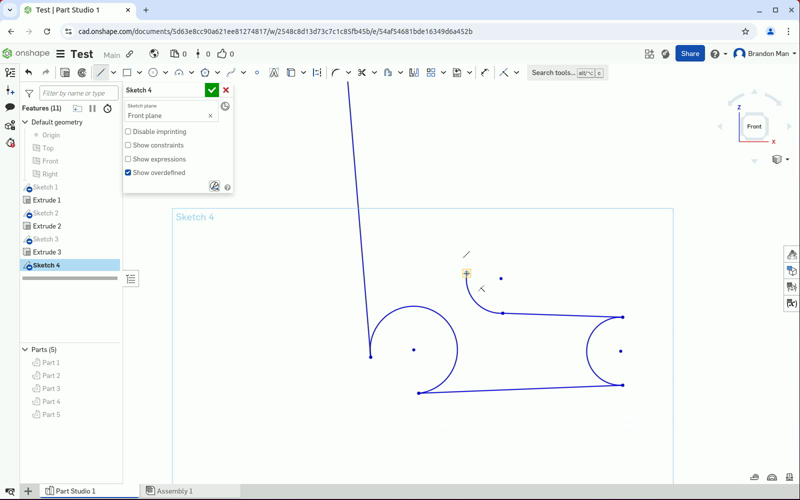
scroll(-6)
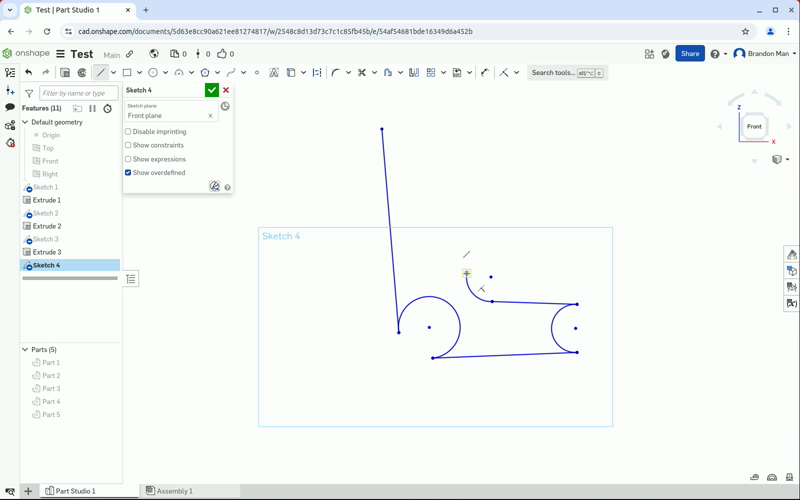
scroll(-6)
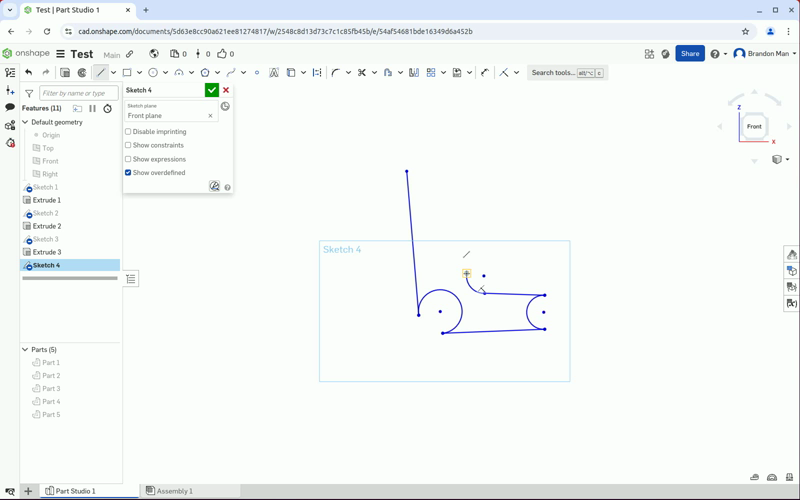
scroll(-6)
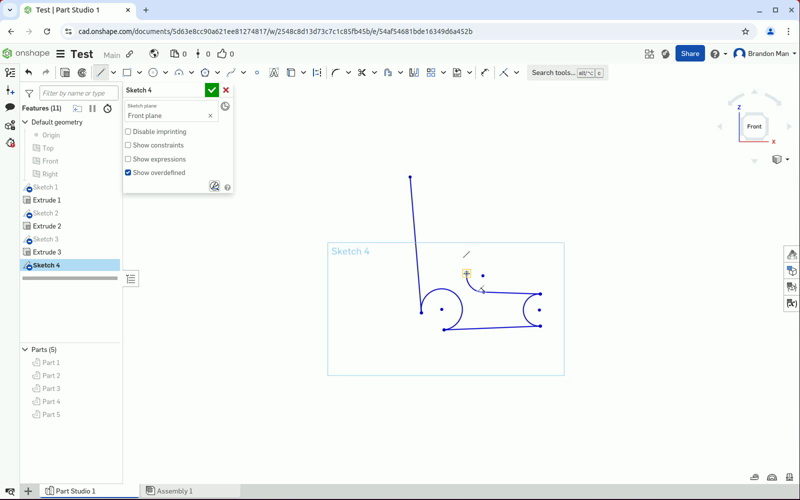
scroll(-6)
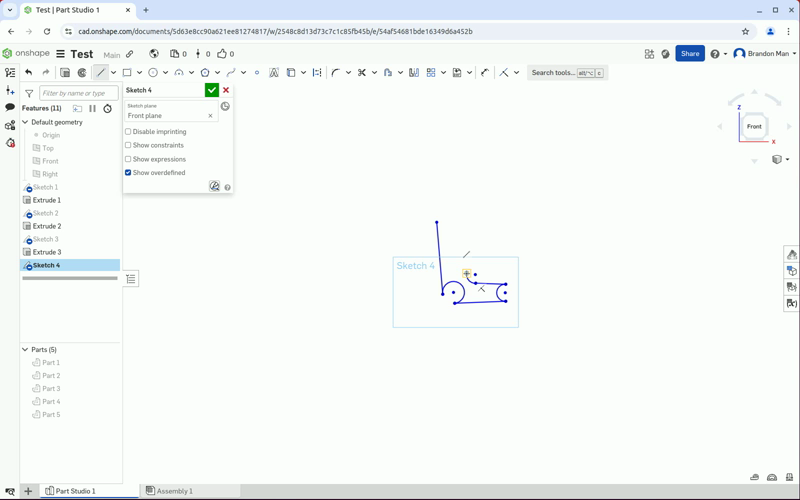
scroll(-6)
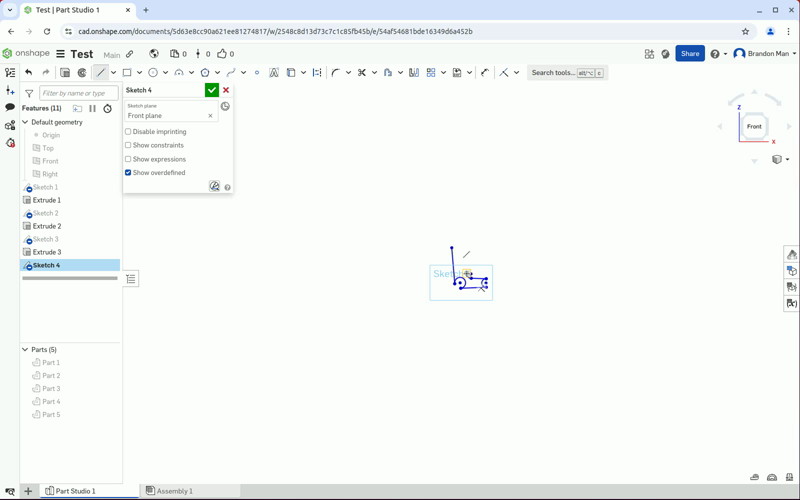
key_down(shift)
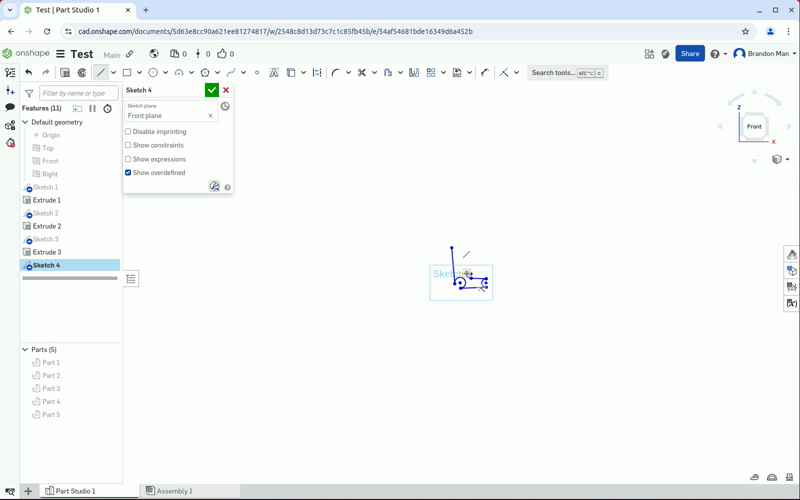
mouse_move(496, 273)
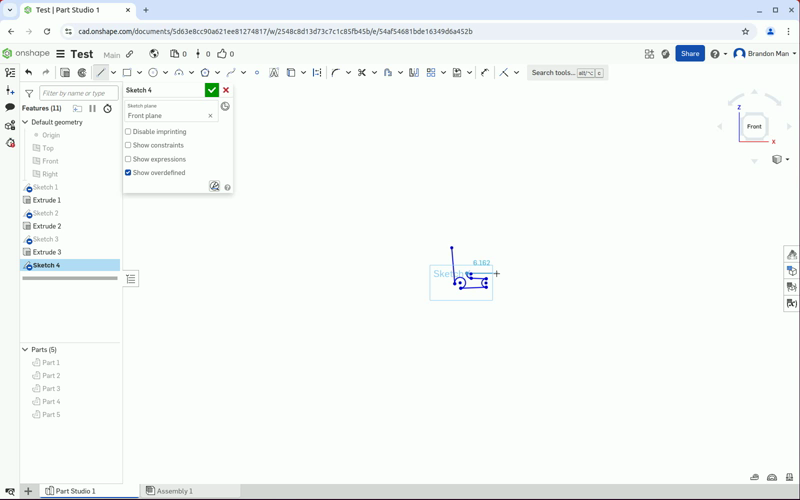
mouse_move(469, 247)
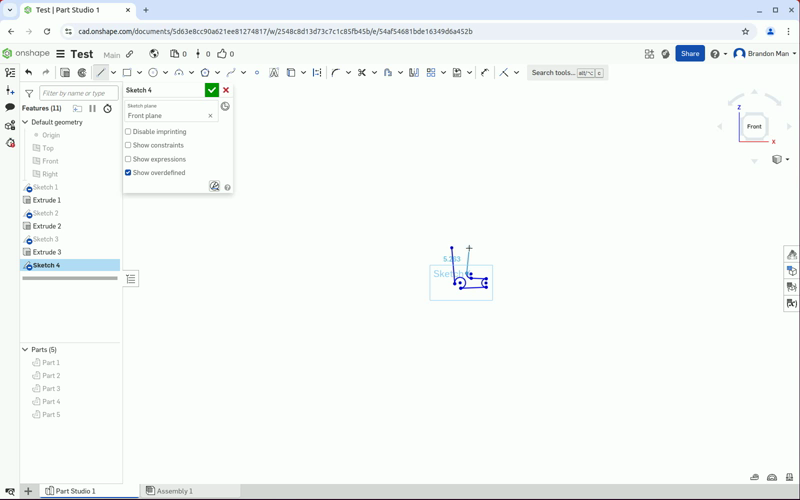
click(469, 247)
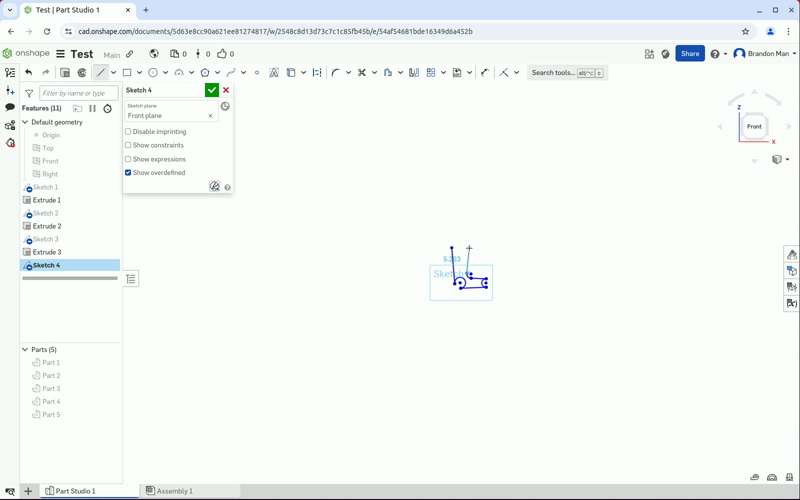
key_up(shift)
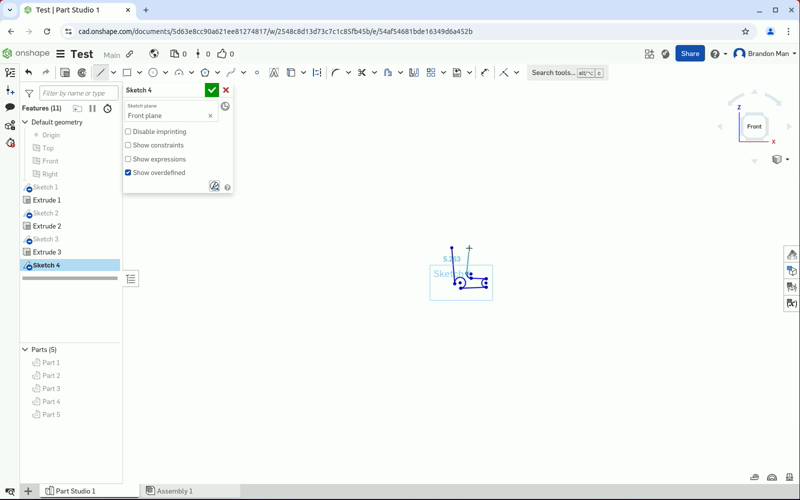
key(esc)
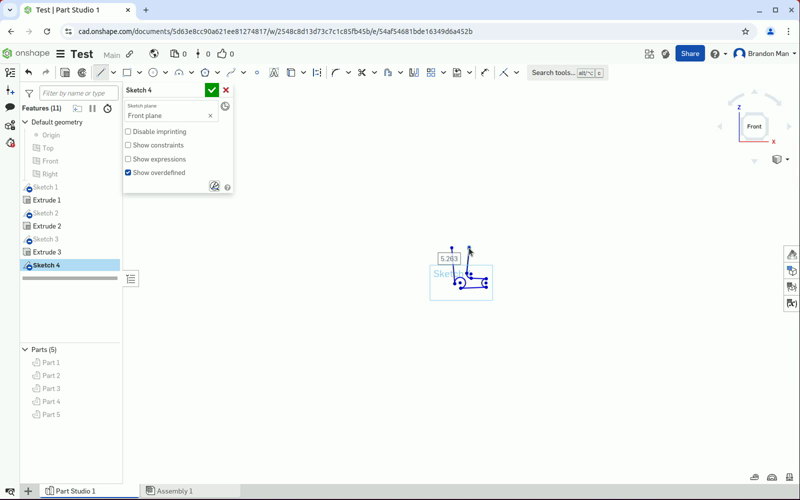
key(a)
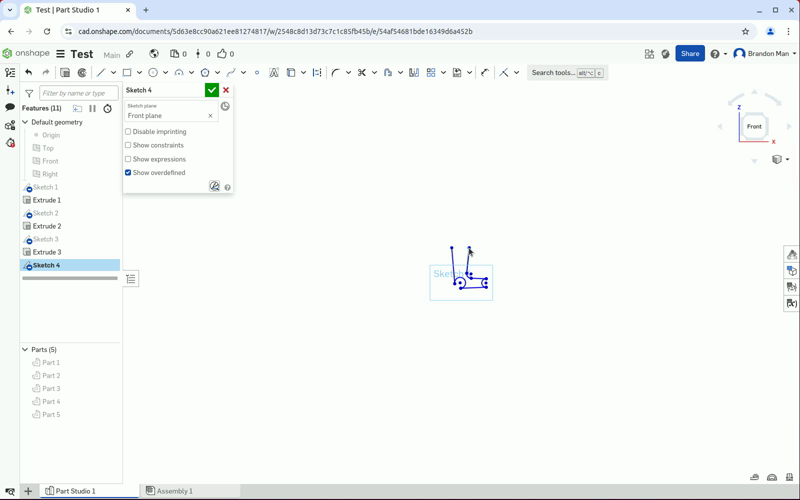
mouse_move(469, 247)
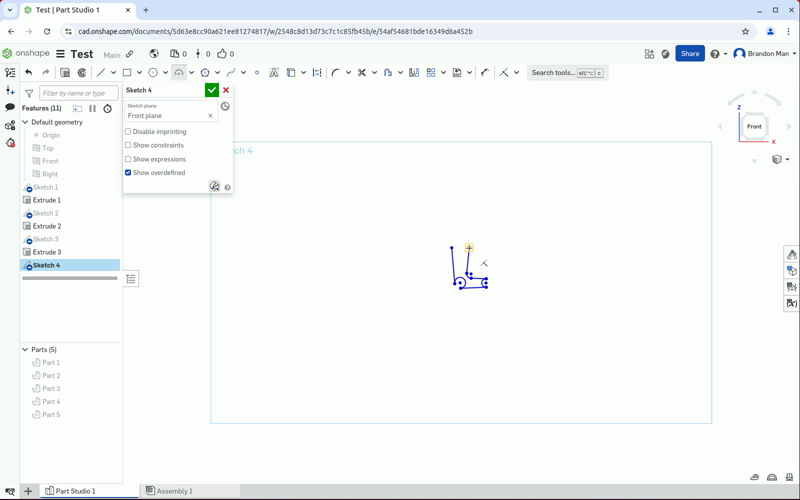
click(469, 247)
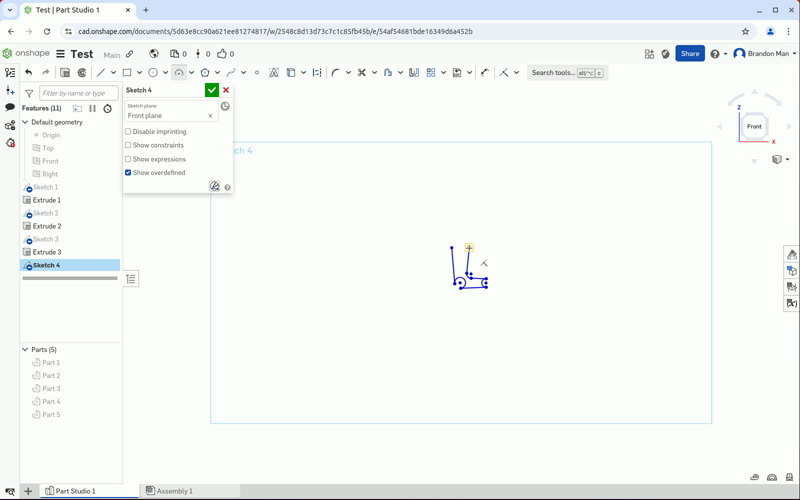
mouse_move(451, 247)
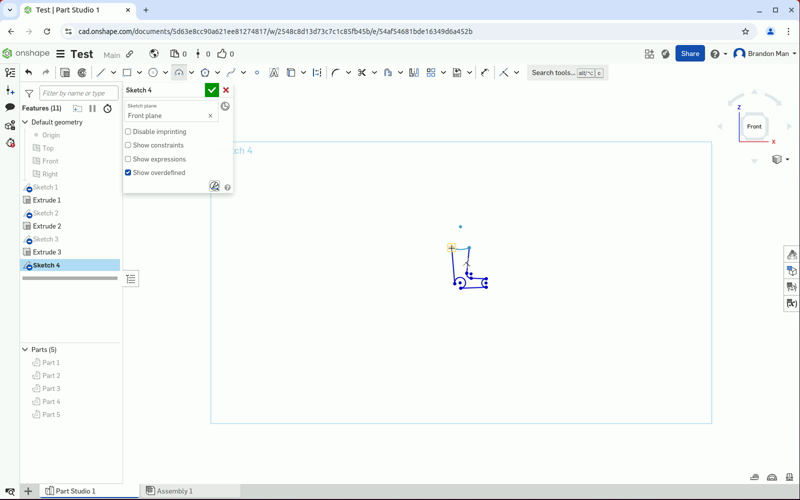
click(451, 247)
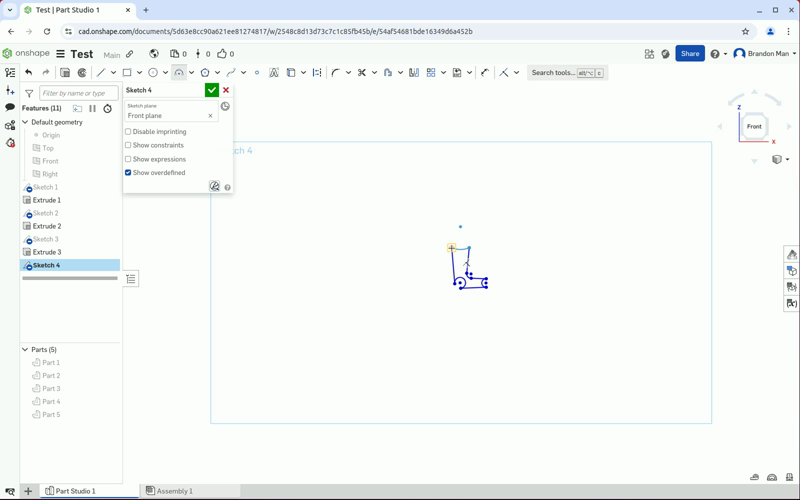
key_down(shift)
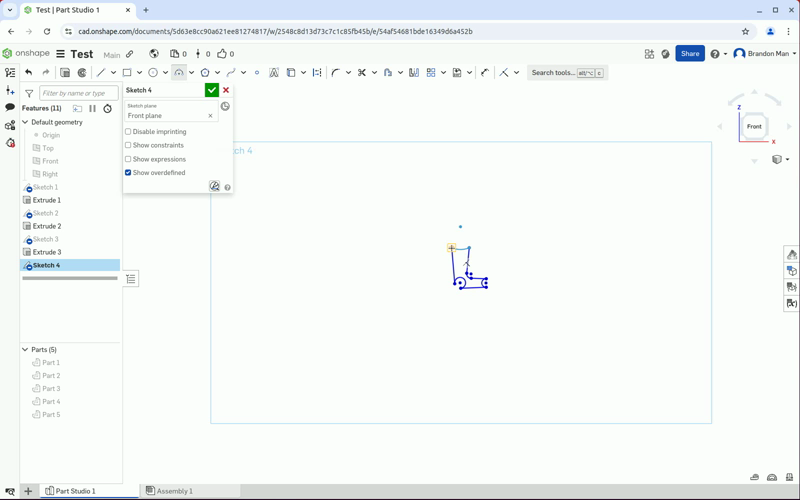
mouse_move(460, 255)
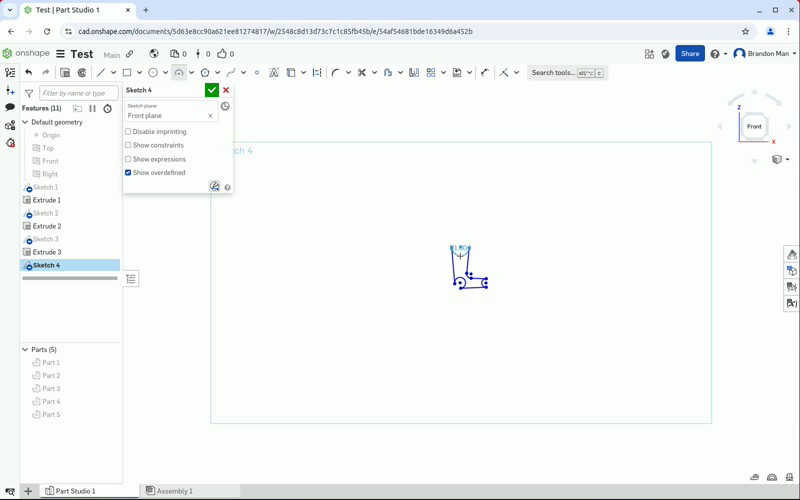
click(460, 255)
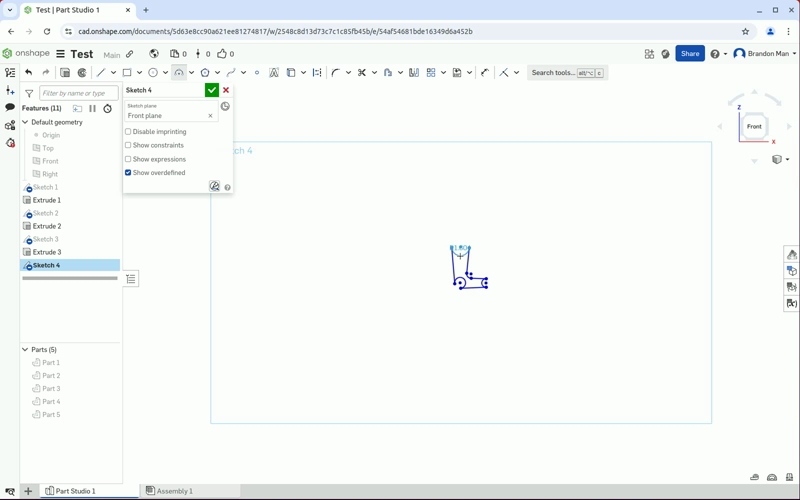
key_up(shift)
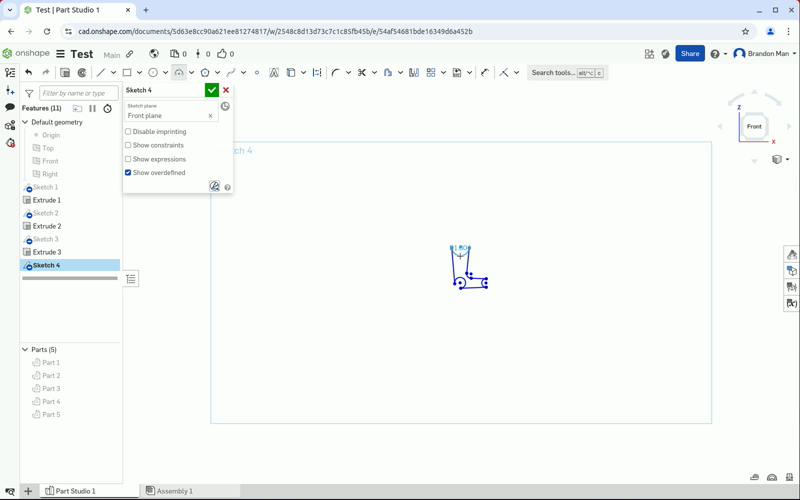
key(esc)
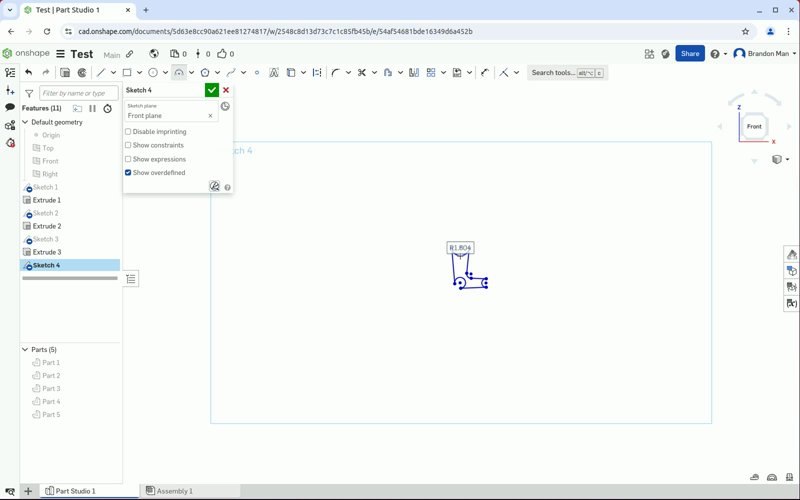
mouse_move(453, 260)
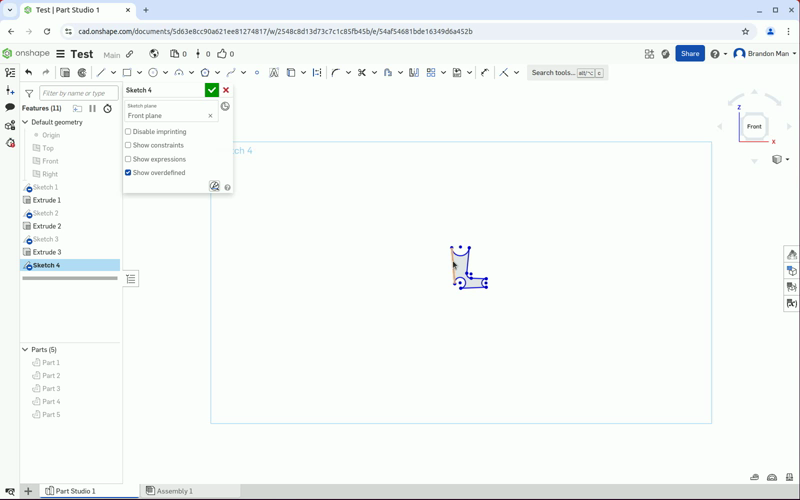
scroll(6)
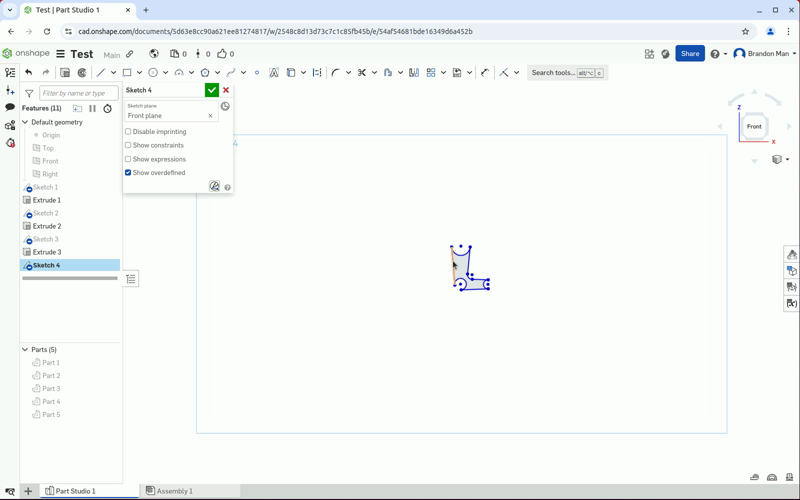
scroll(6)
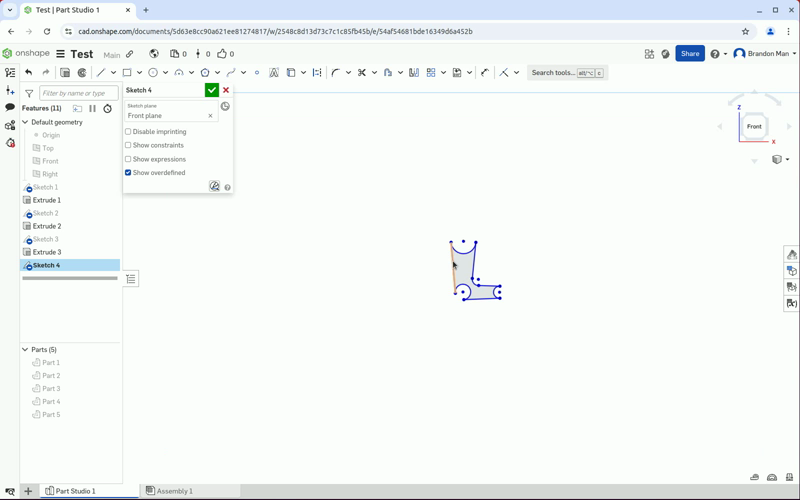
scroll(6)
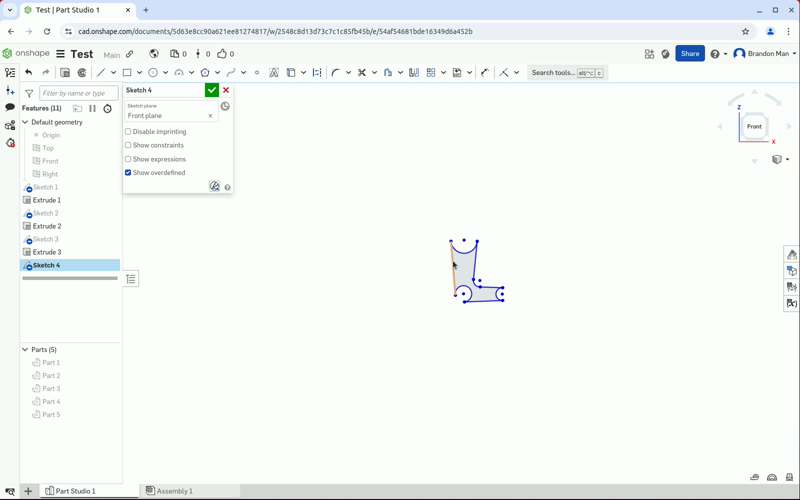
scroll(6)
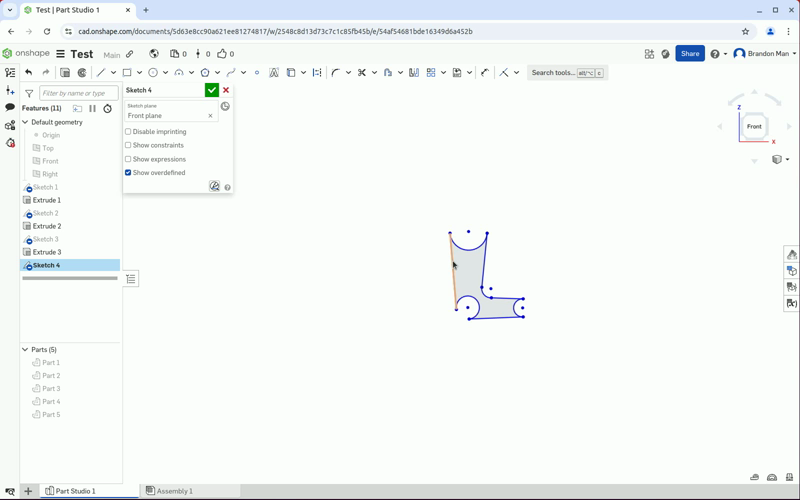
scroll(6)
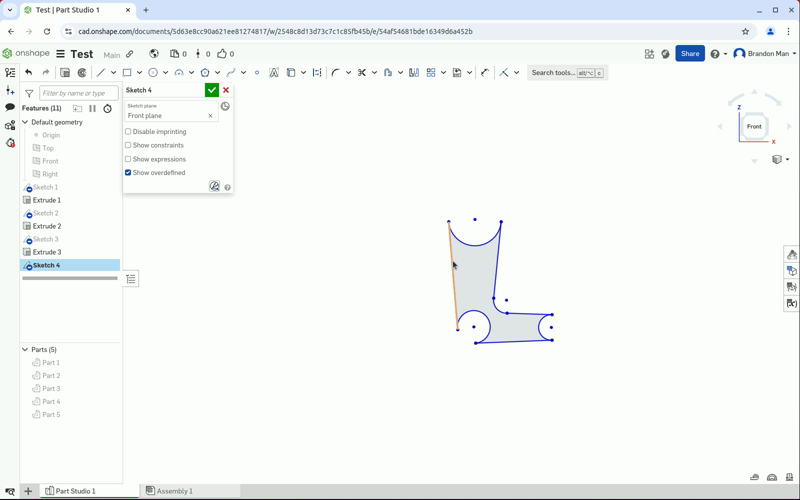
scroll(6)
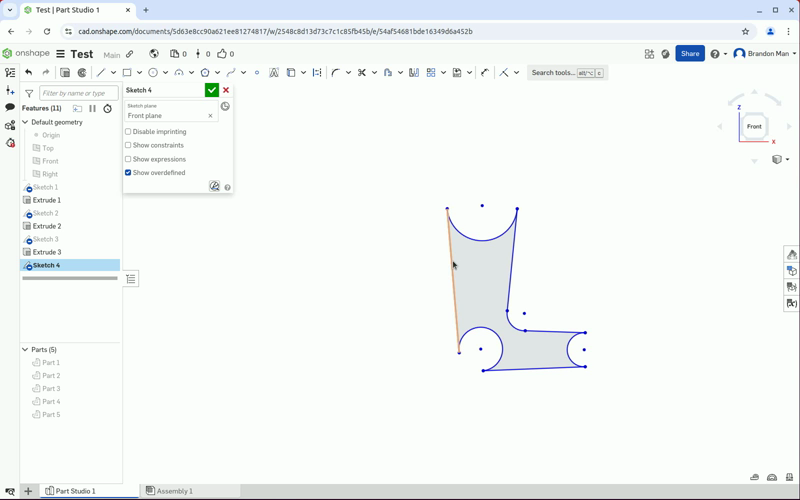
scroll(6)
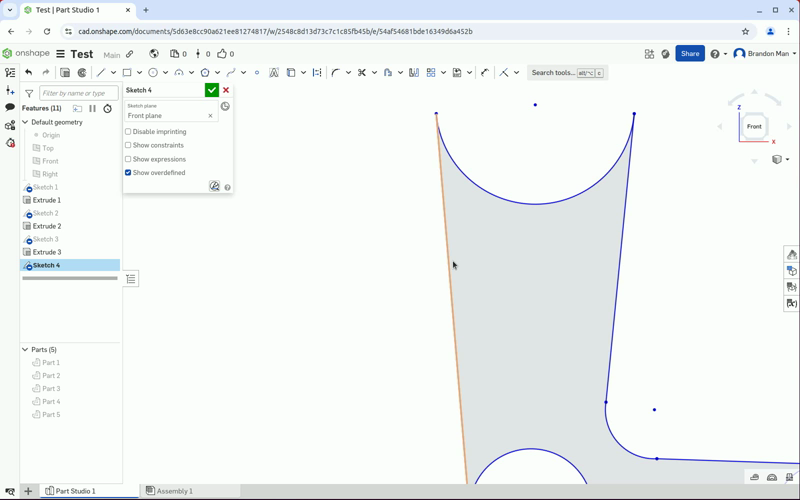
click(453, 260)
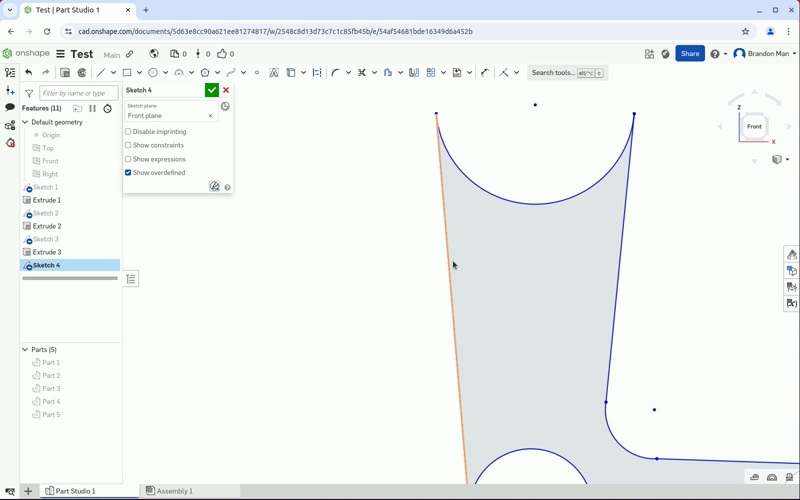
scroll(-6)
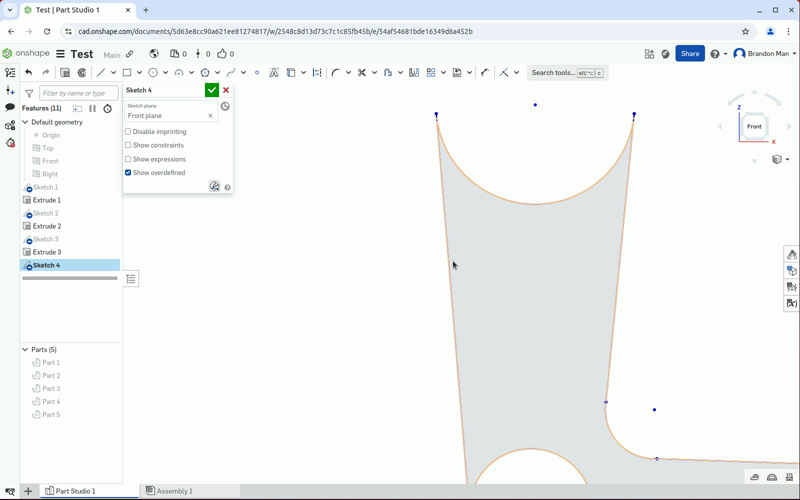
scroll(-6)
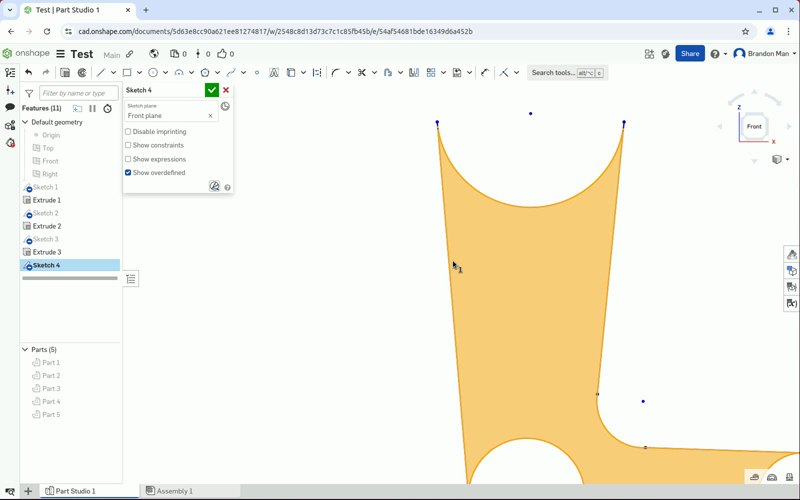
scroll(-6)
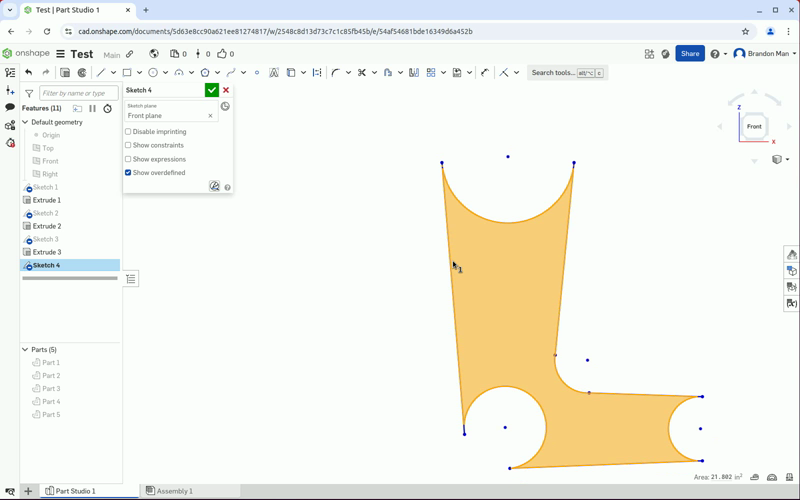
scroll(-6)
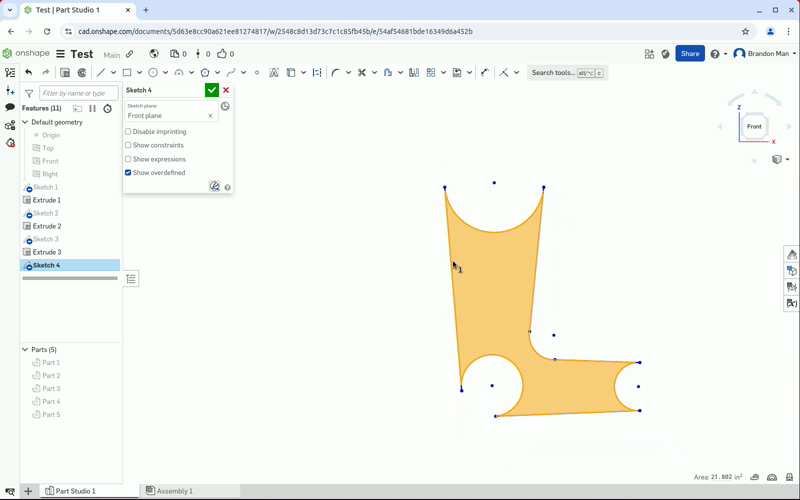
scroll(-6)
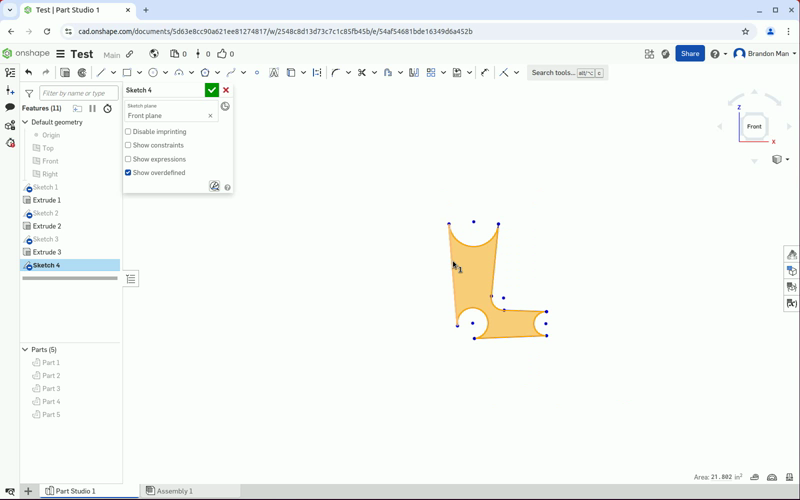
scroll(-6)
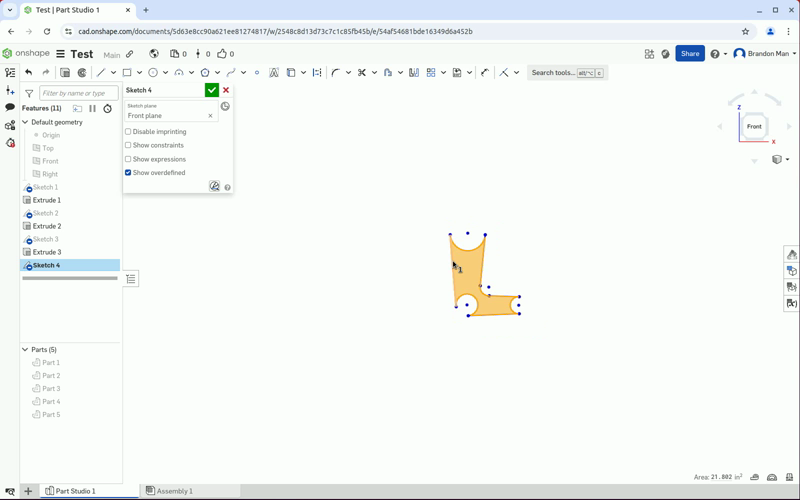
scroll(-6)
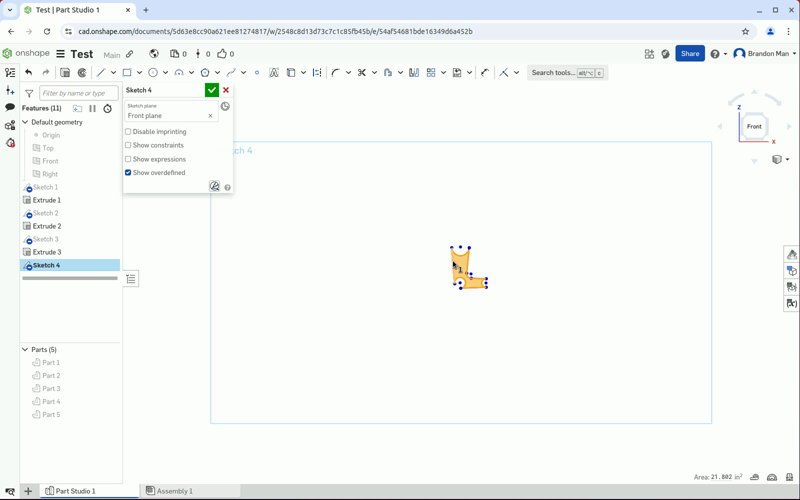
mouse_move(73, 352)
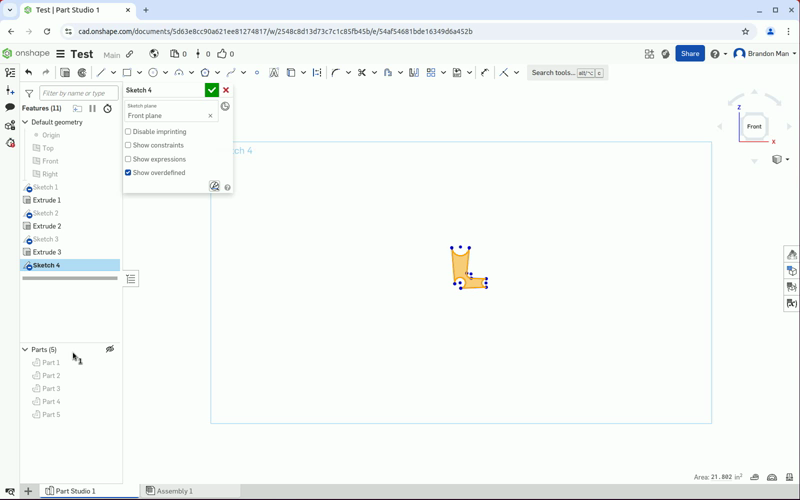
key(shift+y)
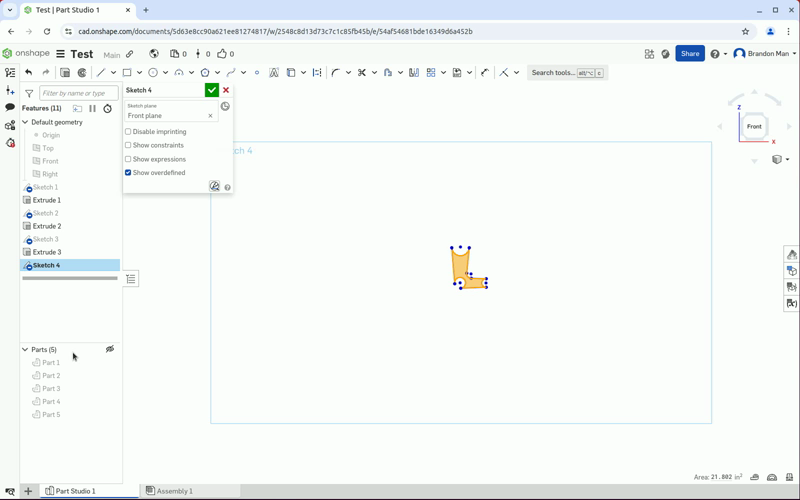
key(shift+e)
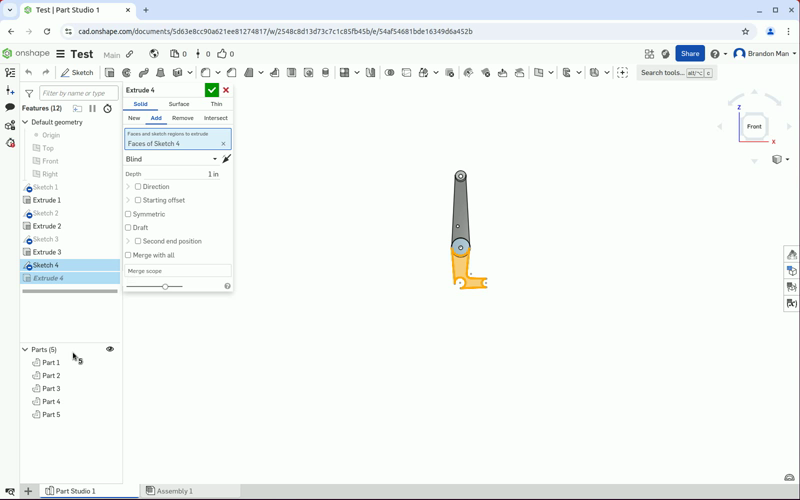
mouse_move(143, 106)
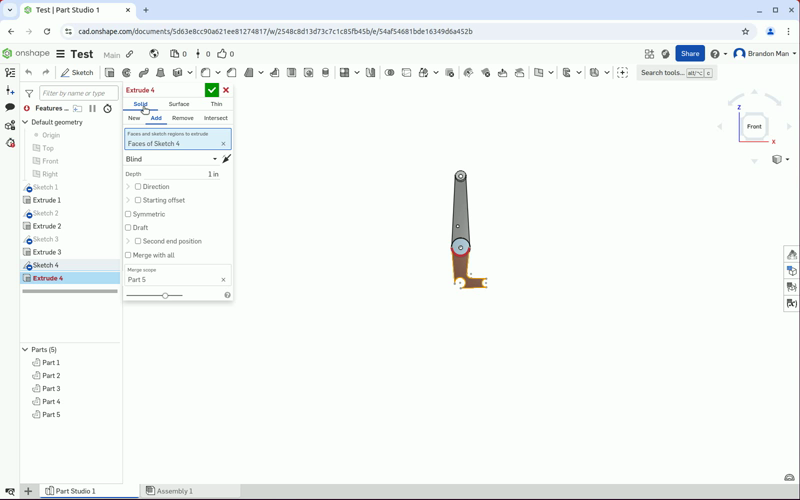
click(143, 106)
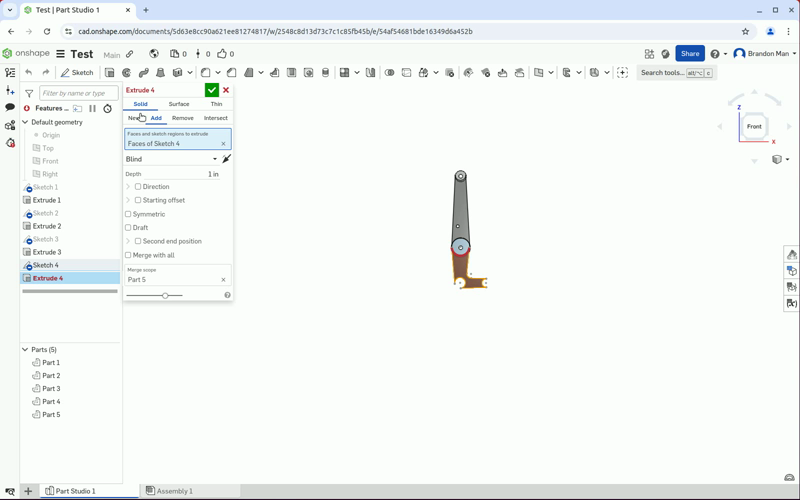
mouse_move(137, 120)
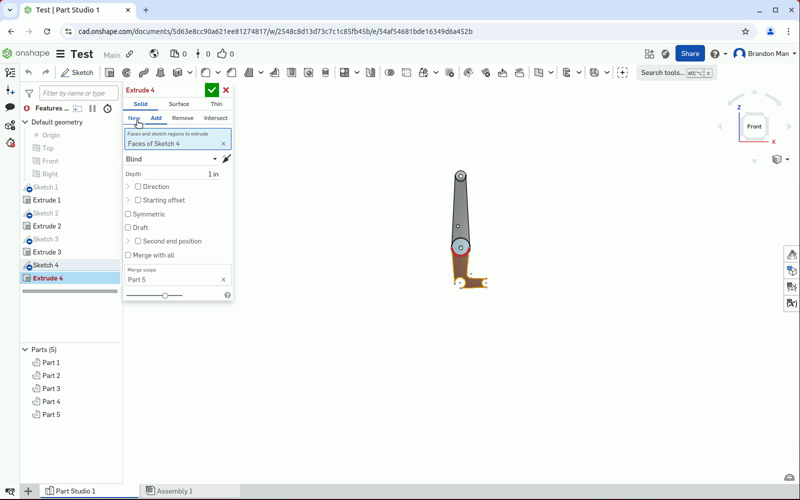
click(137, 120)
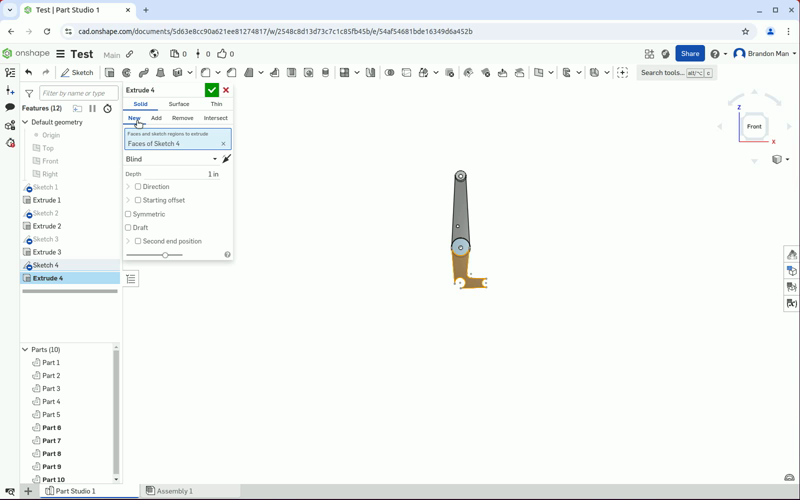
key(tab, 4)
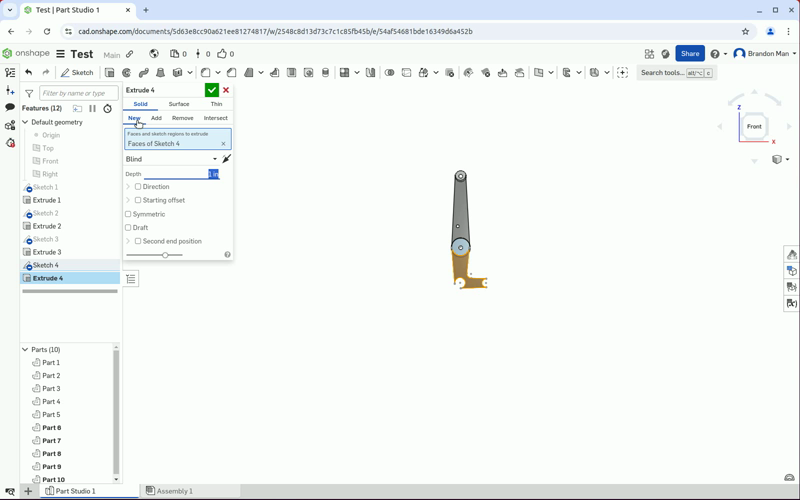
text(0.241)
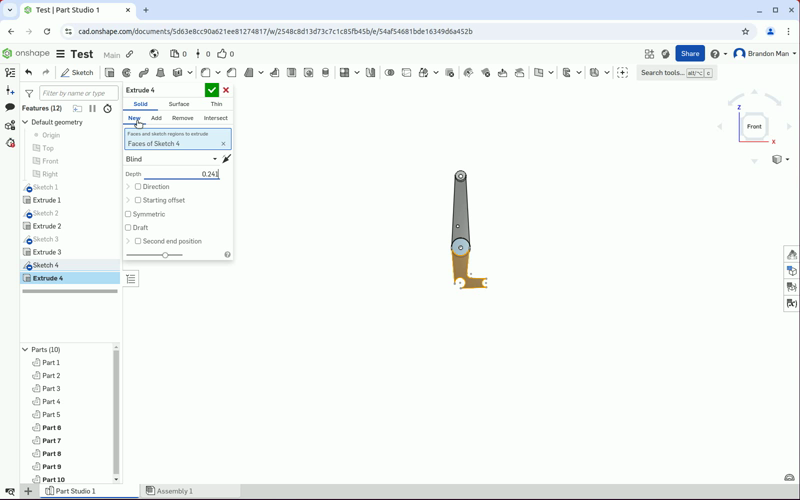
key(enter)
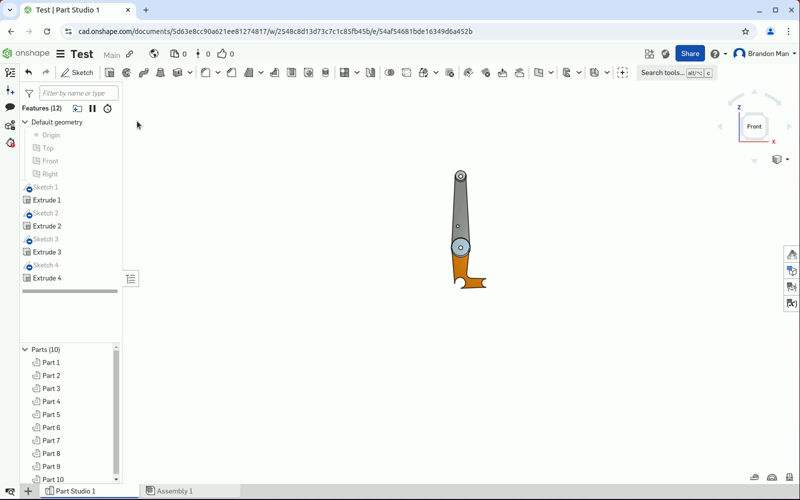
key(shift+h)
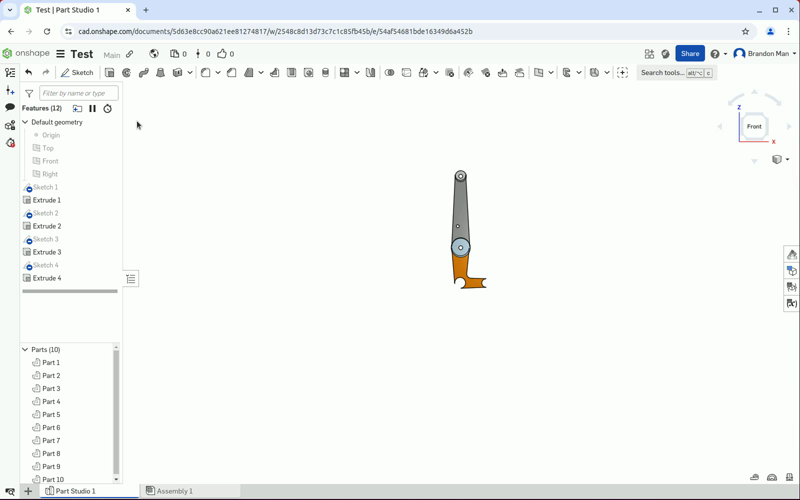
key(shift+h)
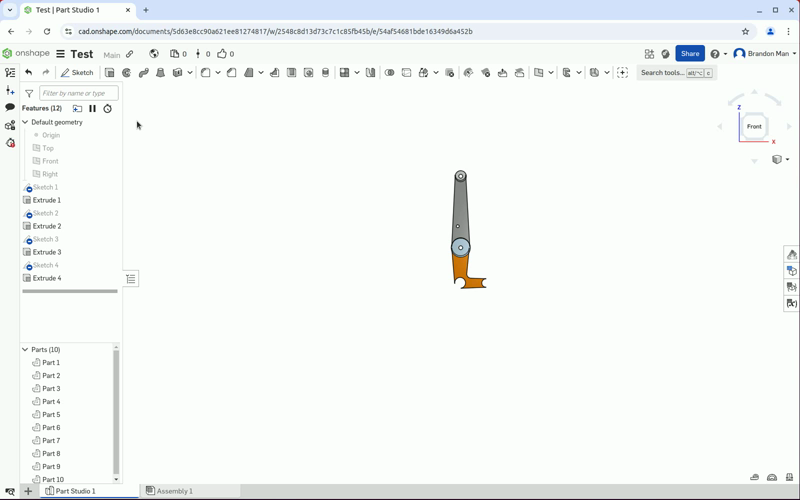
mouse_move(73, 189)
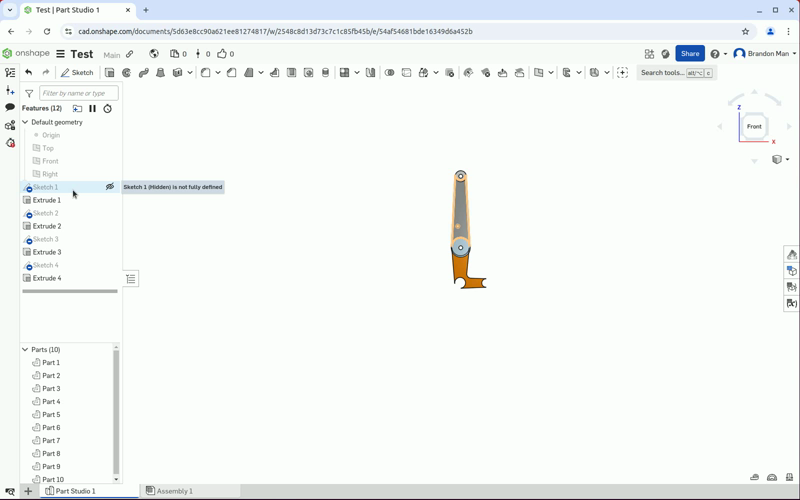
click(73, 189)
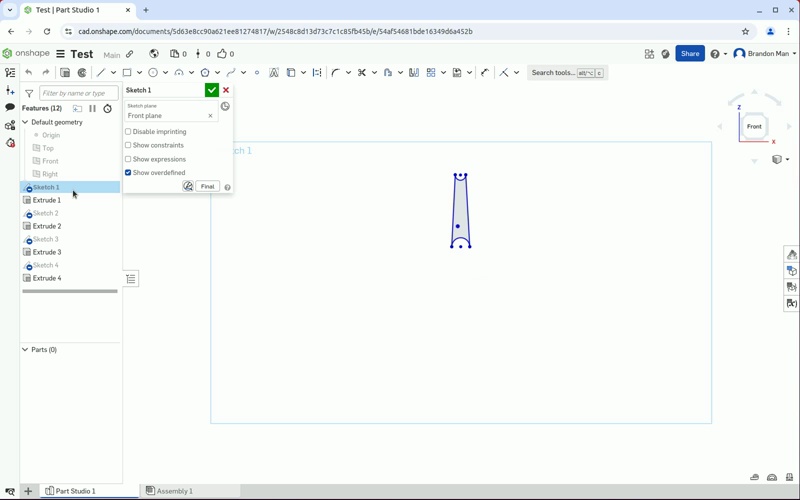
mouse_move(229, 92)
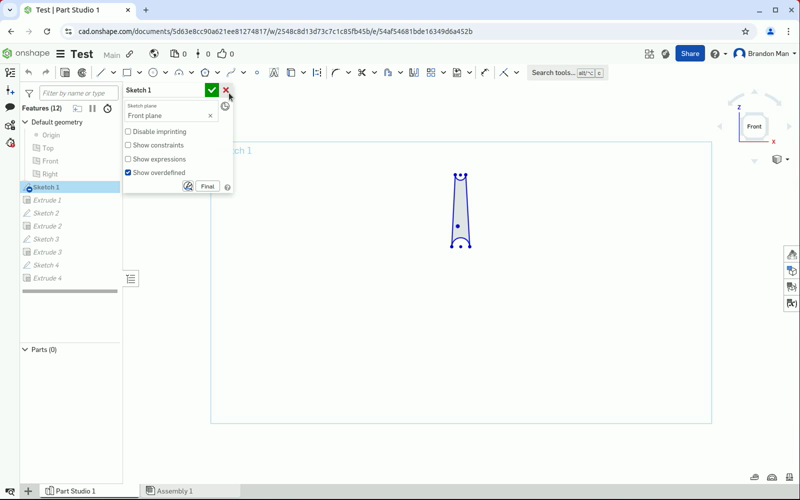
click(229, 92)
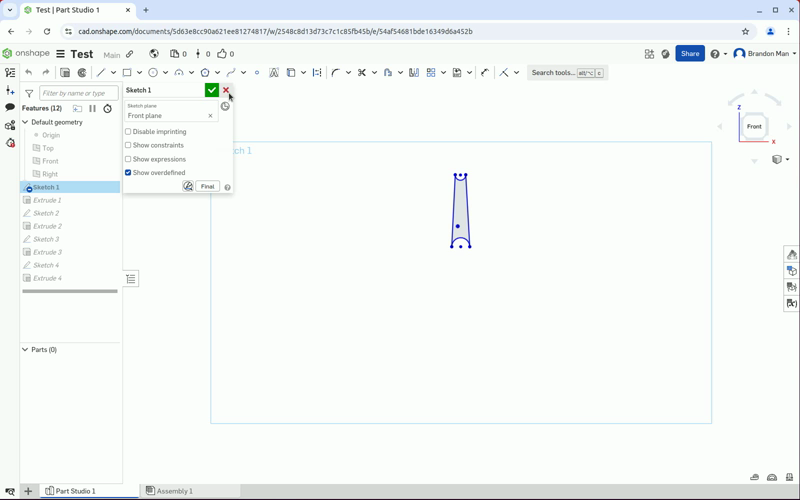
key(shift+s)
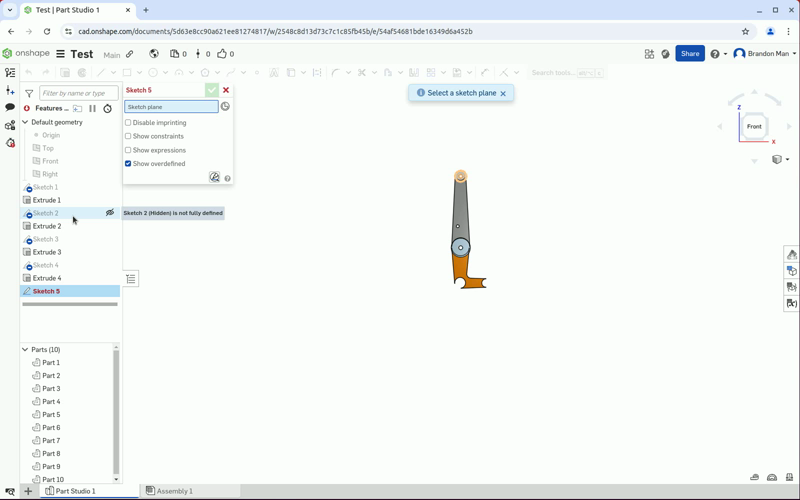
scroll(3)
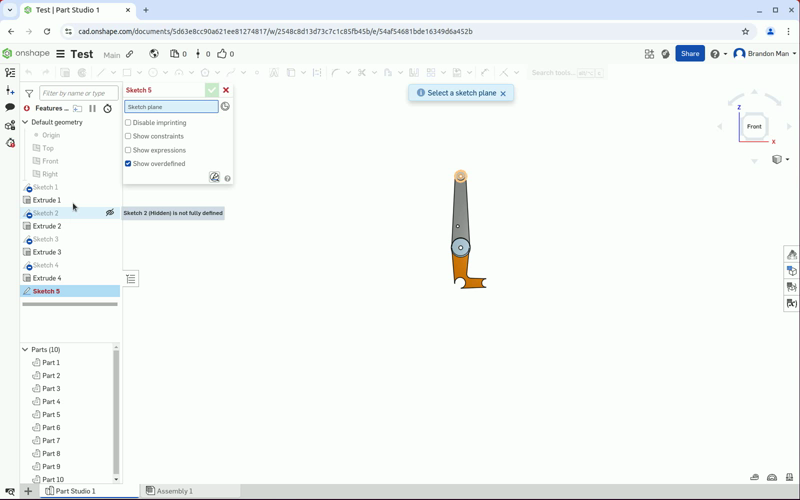
mouse_move(73, 163)
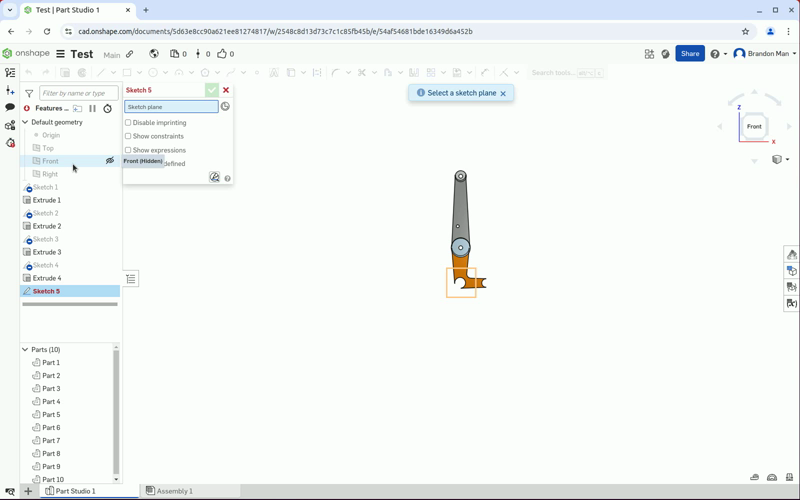
click(73, 163)
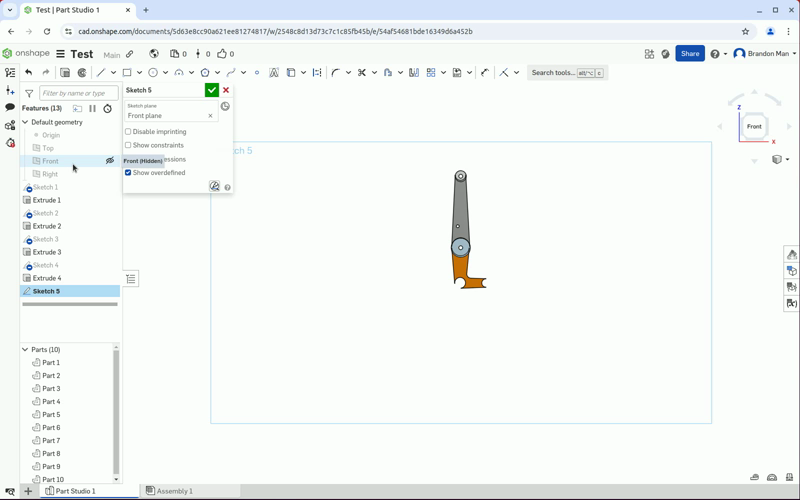
mouse_move(69, 352)
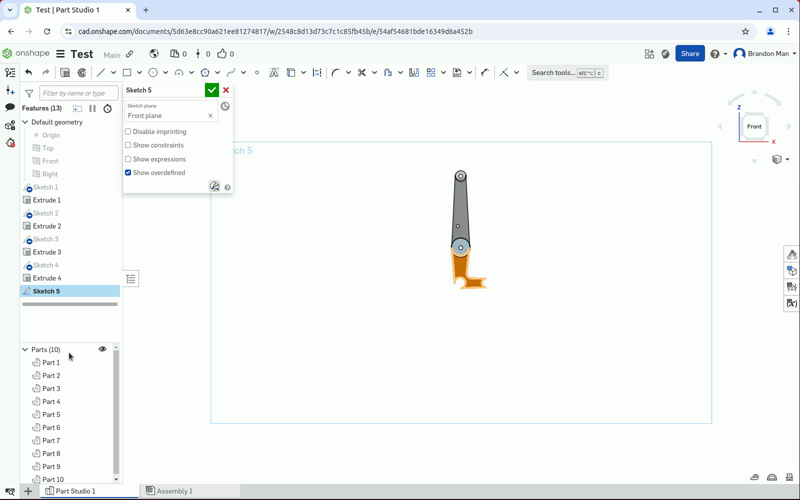
key(y)
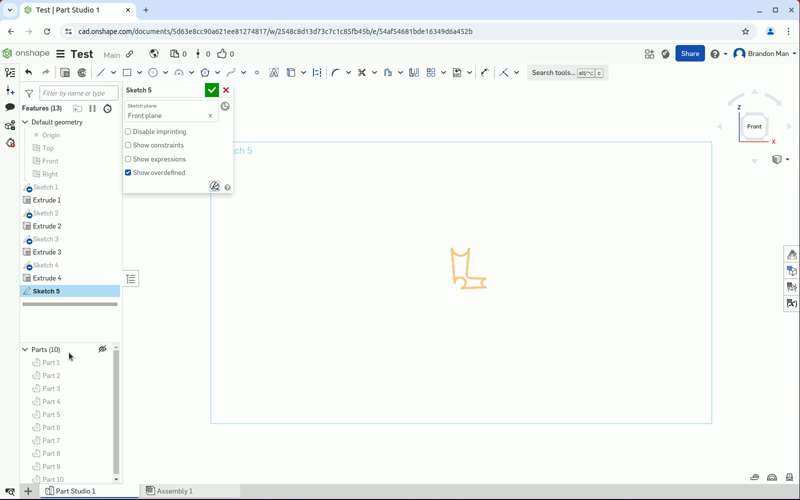
key(l)
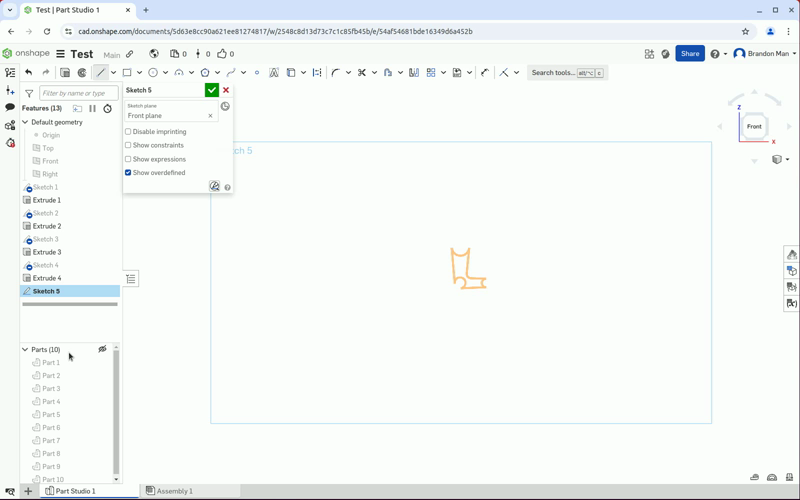
key_down(shift)
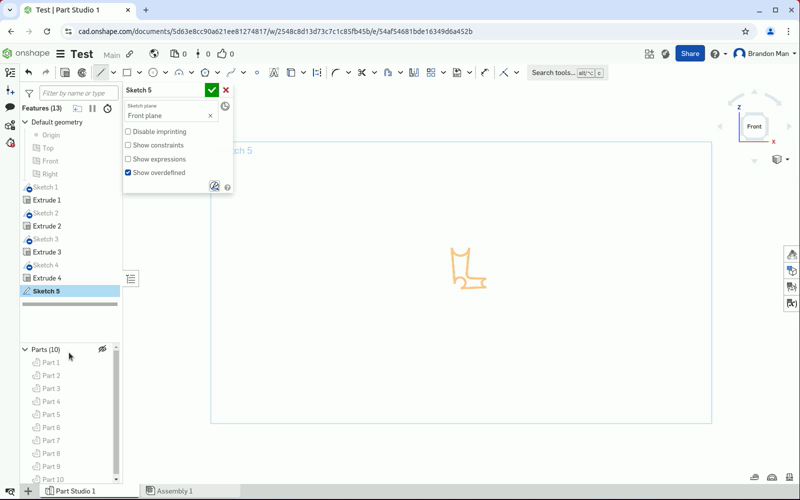
mouse_move(460, 288)
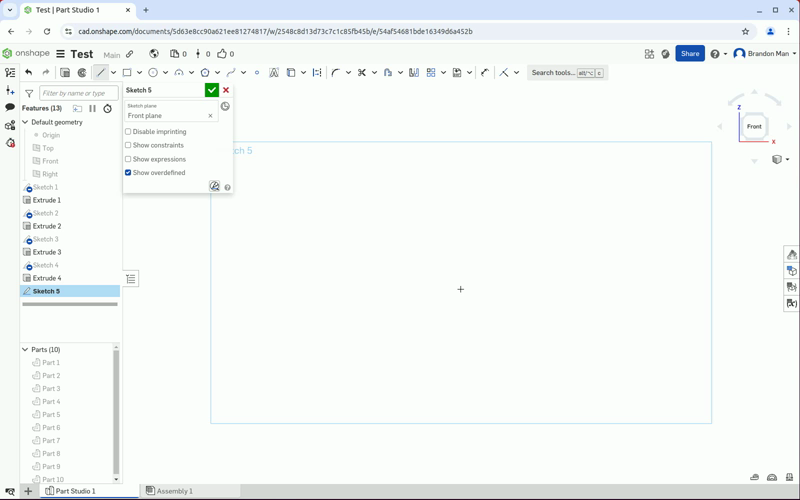
click(460, 288)
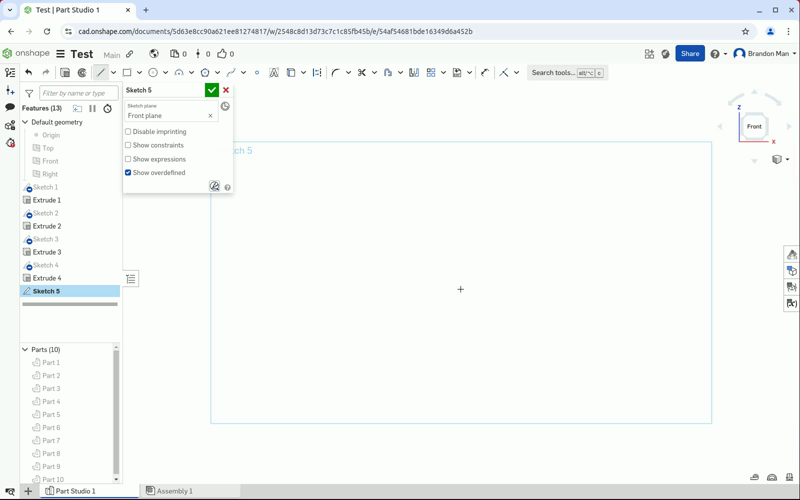
key_up(shift)
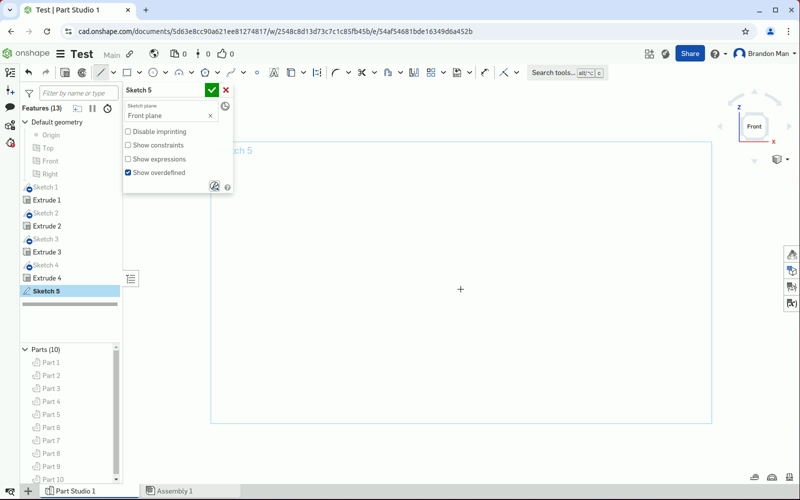
key_down(shift)
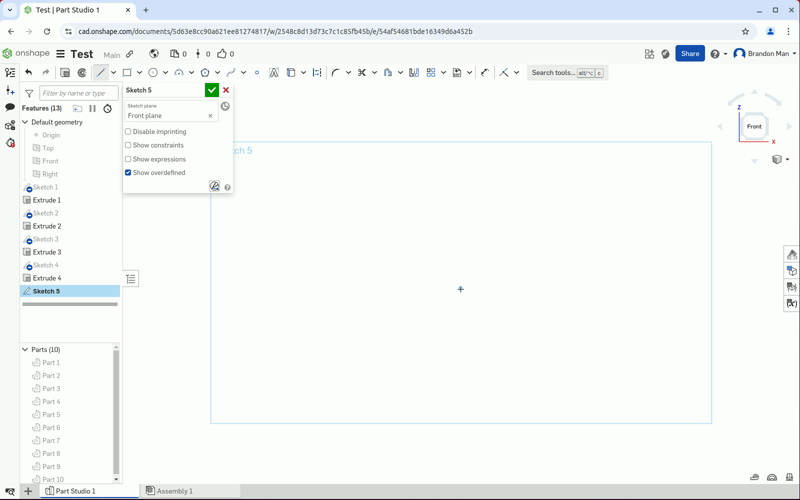
key_up(shift)
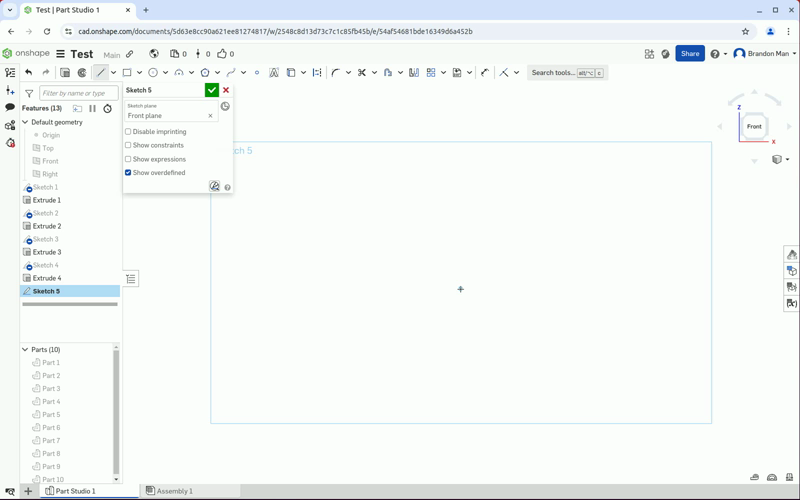
key(esc)
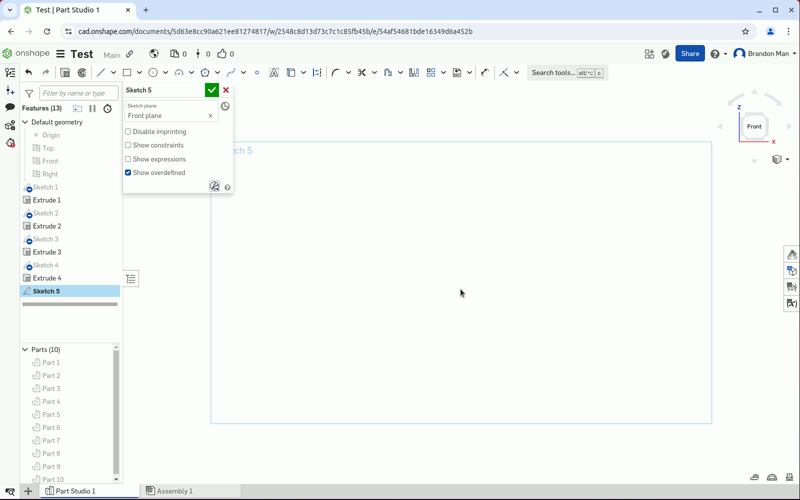
key(a)
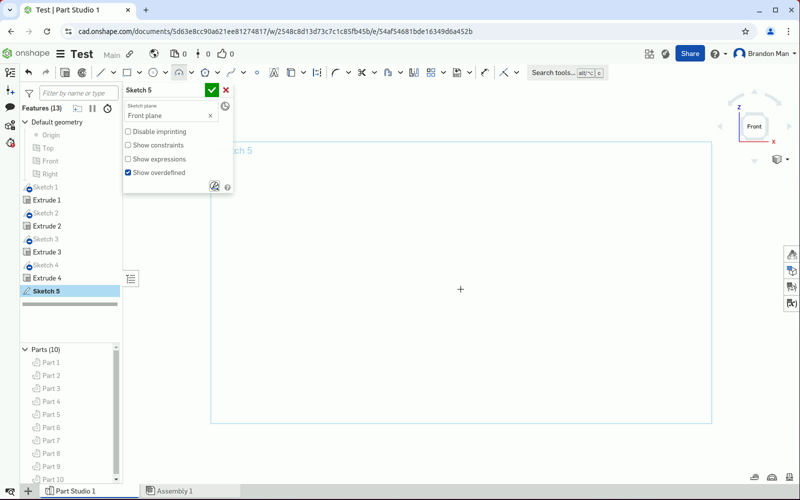
mouse_move(461, 288)
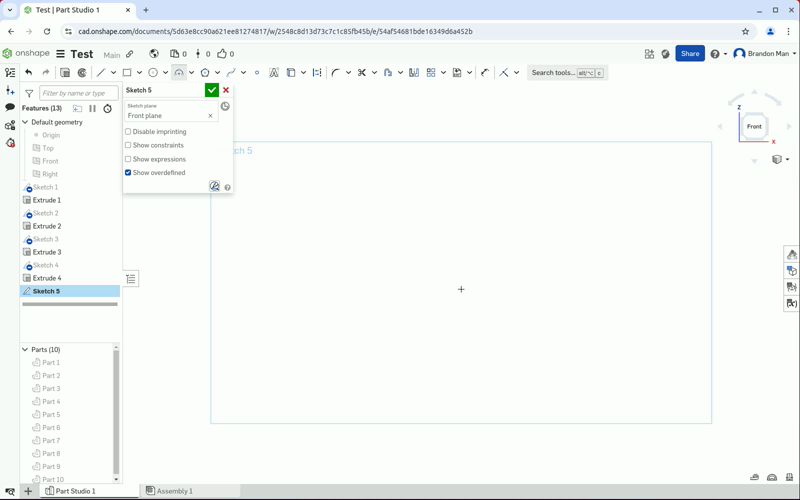
click(461, 288)
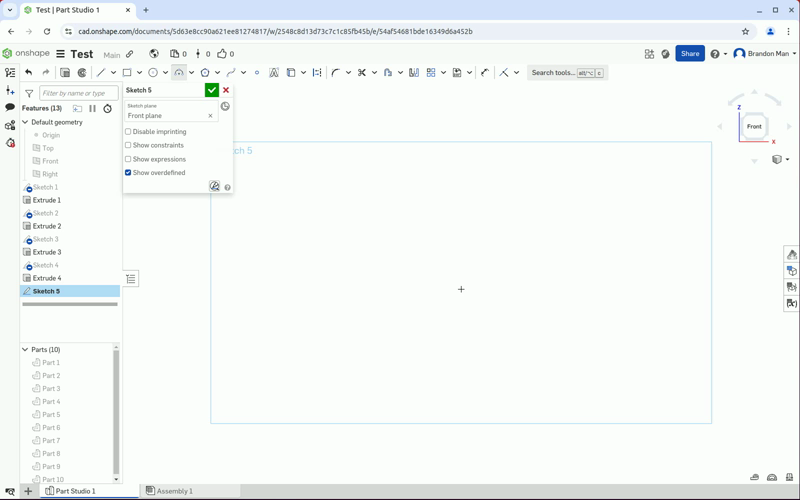
mouse_move(460, 288)
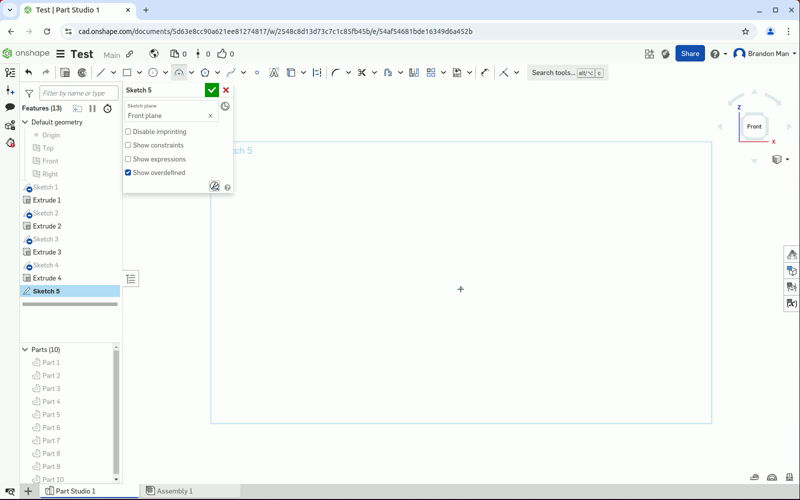
scroll(6)
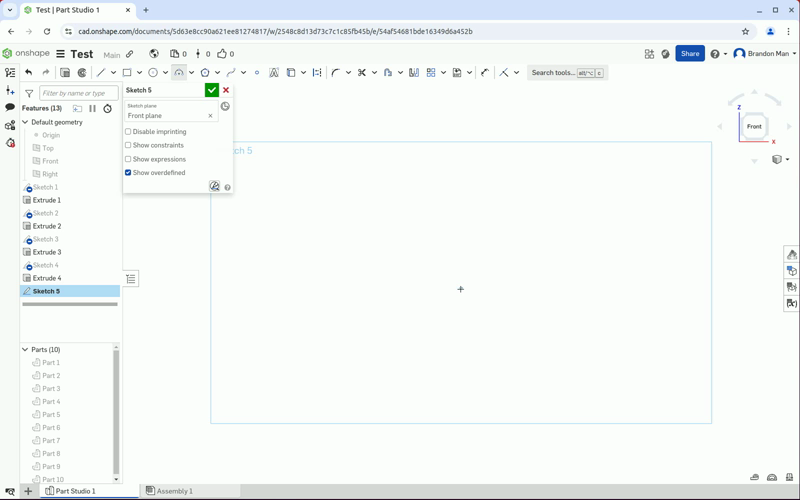
scroll(6)
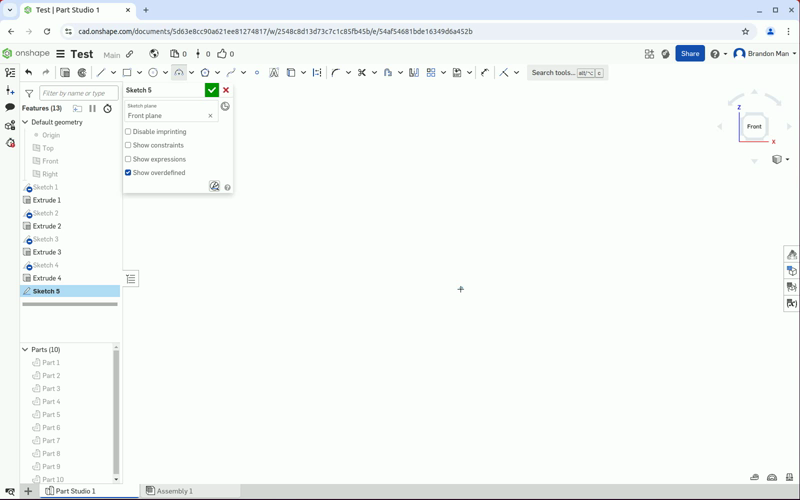
scroll(6)
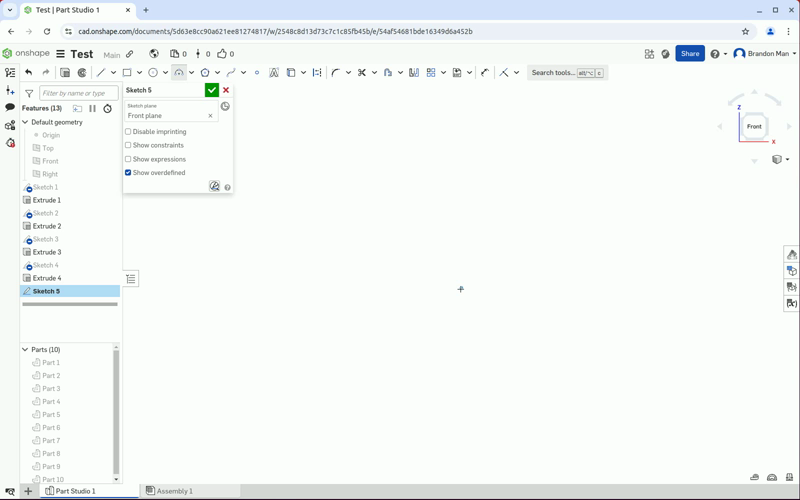
scroll(6)
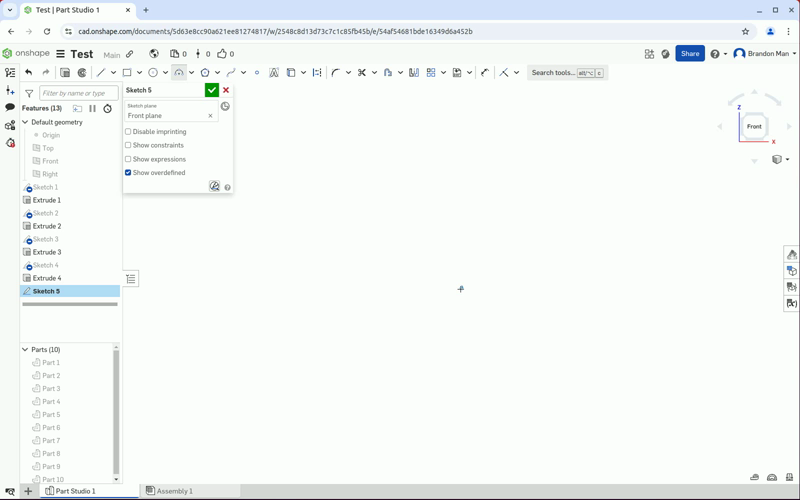
scroll(6)
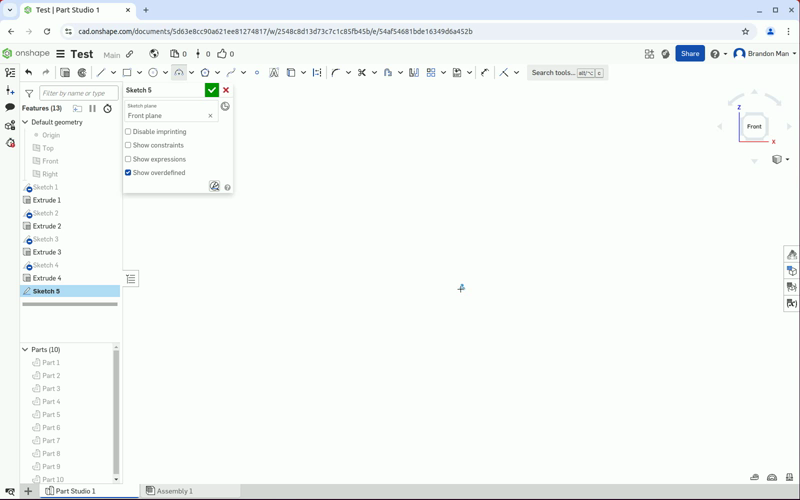
scroll(6)
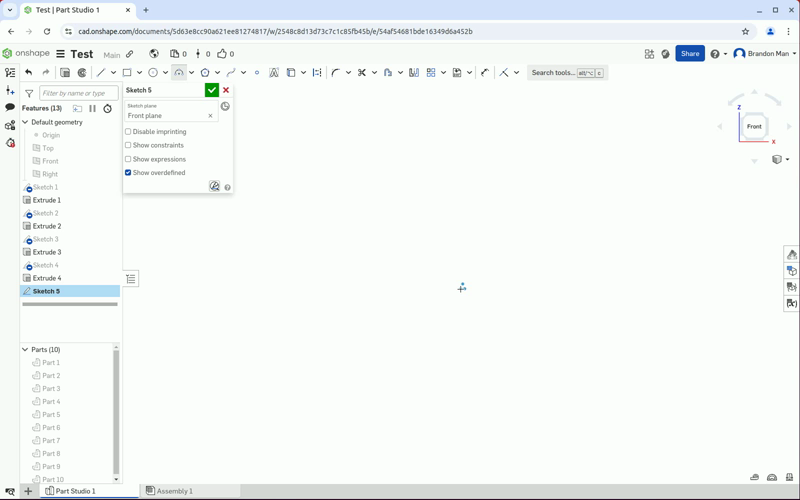
scroll(6)
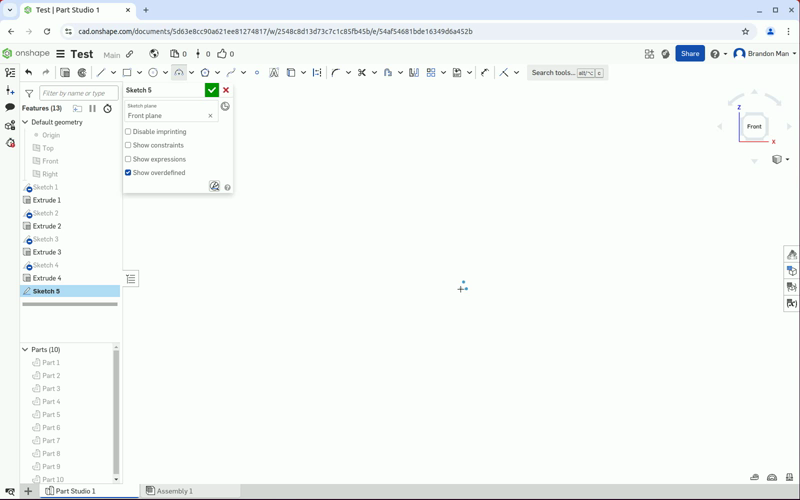
click(460, 288)
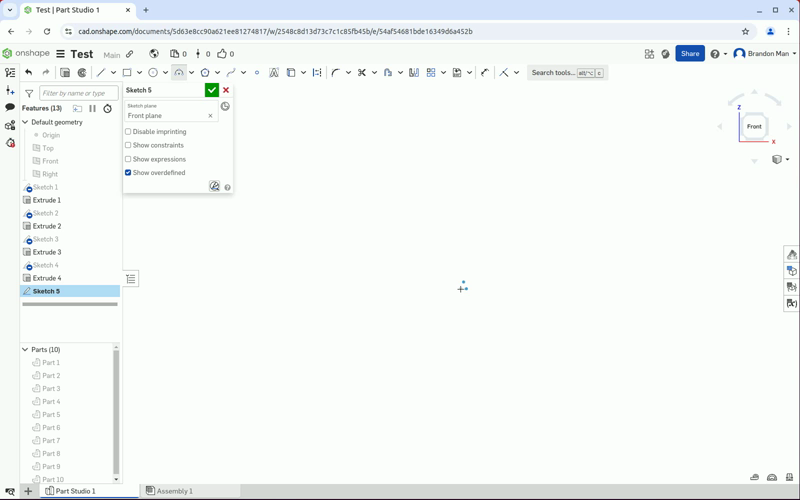
scroll(-6)
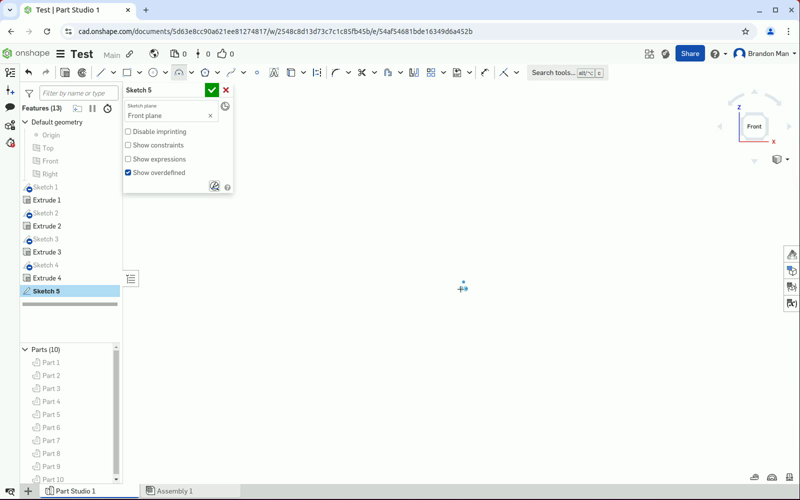
scroll(-6)
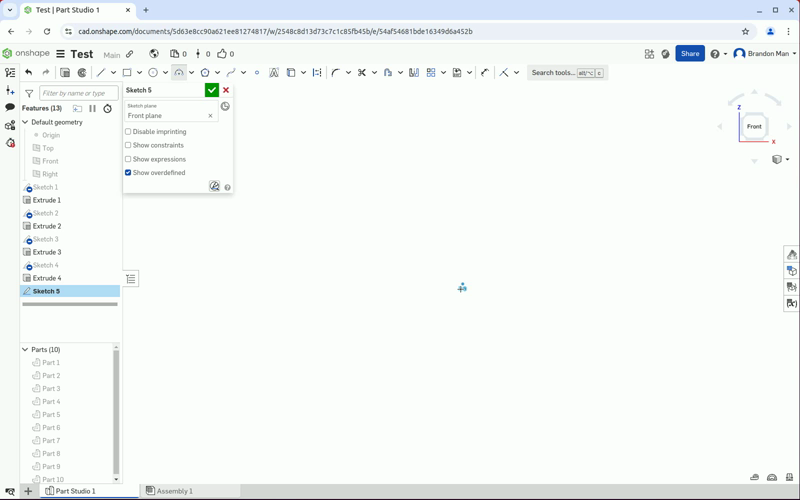
scroll(-6)
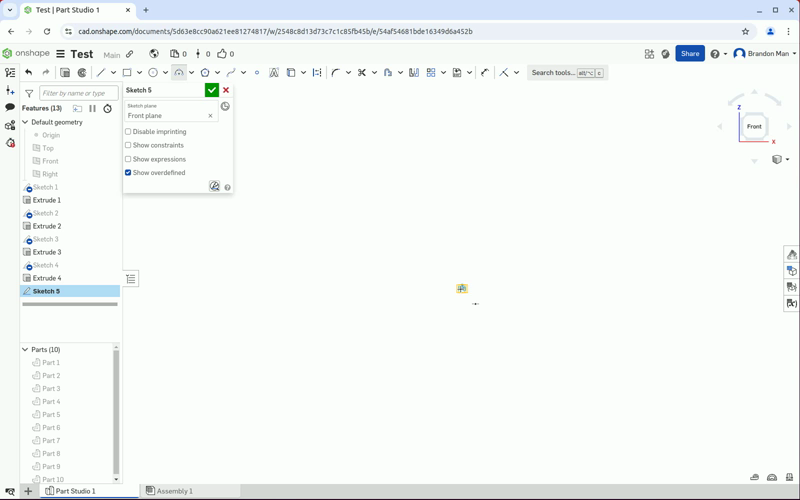
scroll(-6)
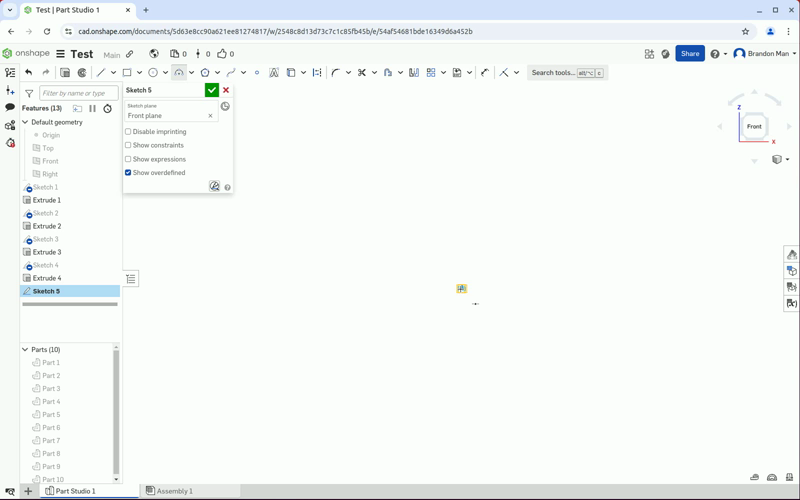
scroll(-6)
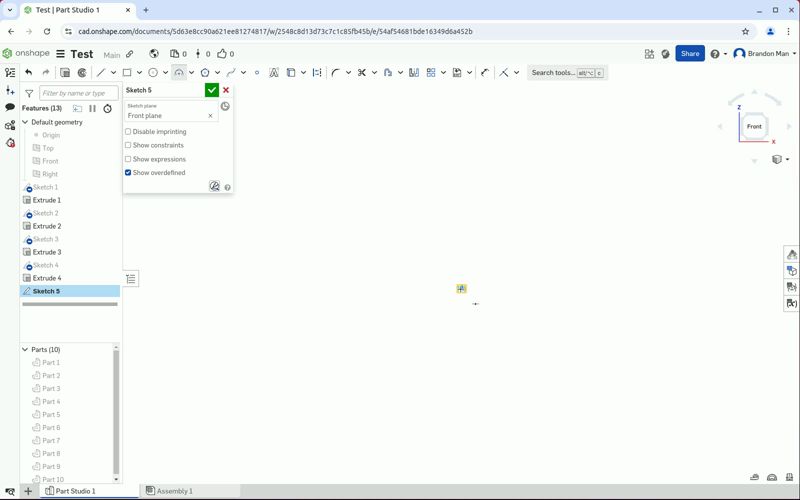
scroll(-6)
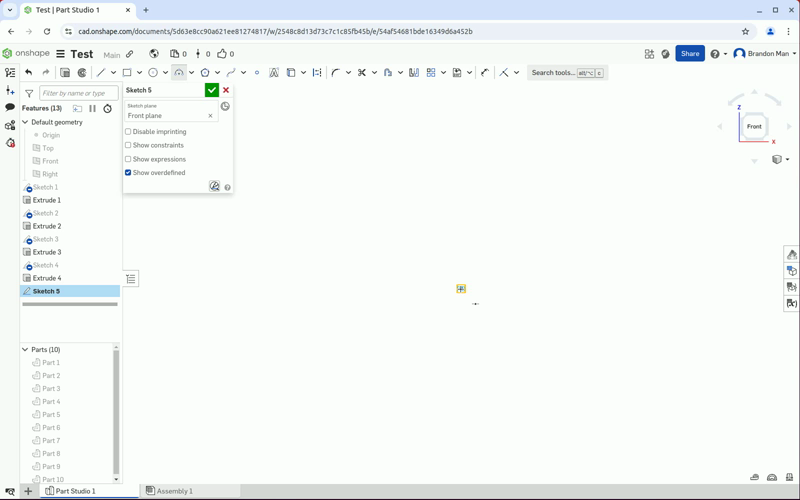
scroll(-6)
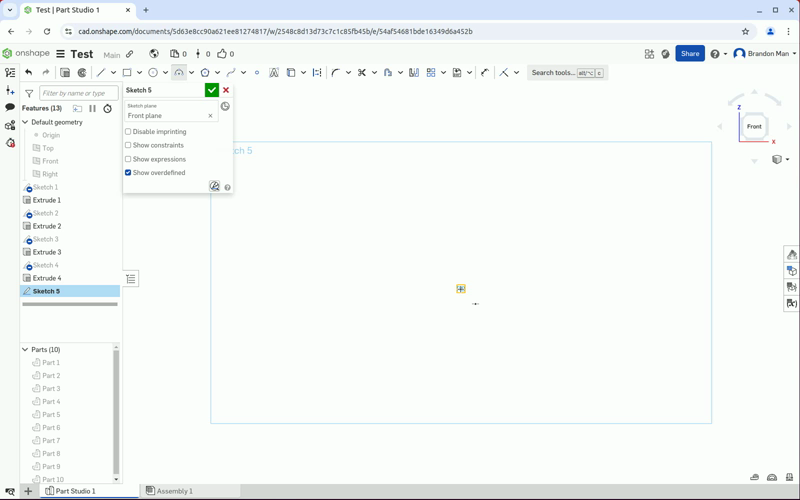
key_down(shift)
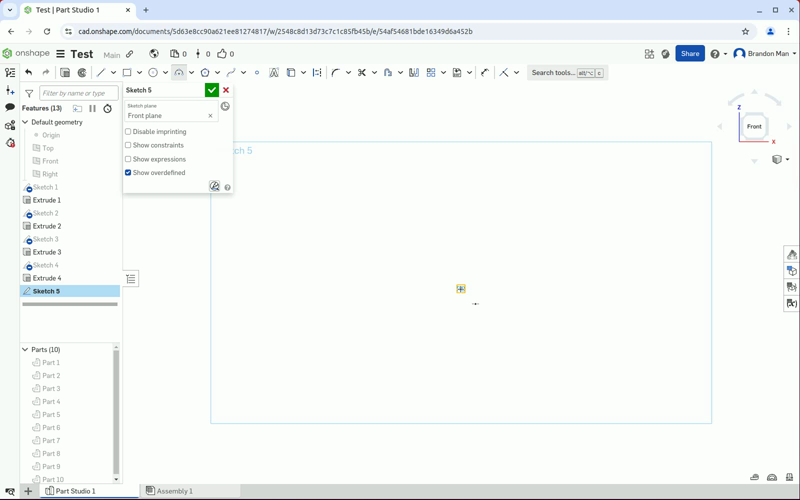
mouse_move(461, 278)
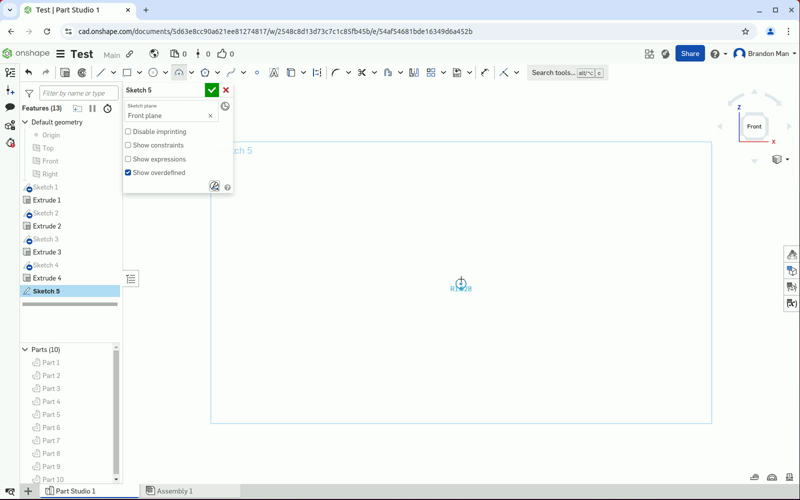
scroll(6)
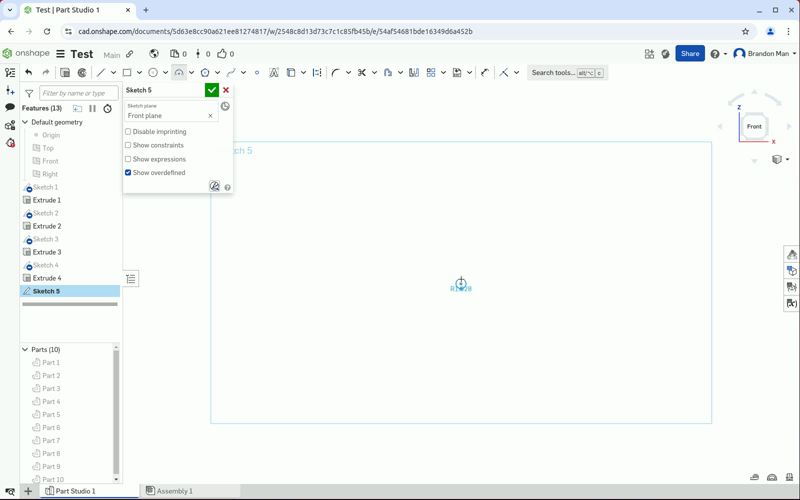
scroll(6)
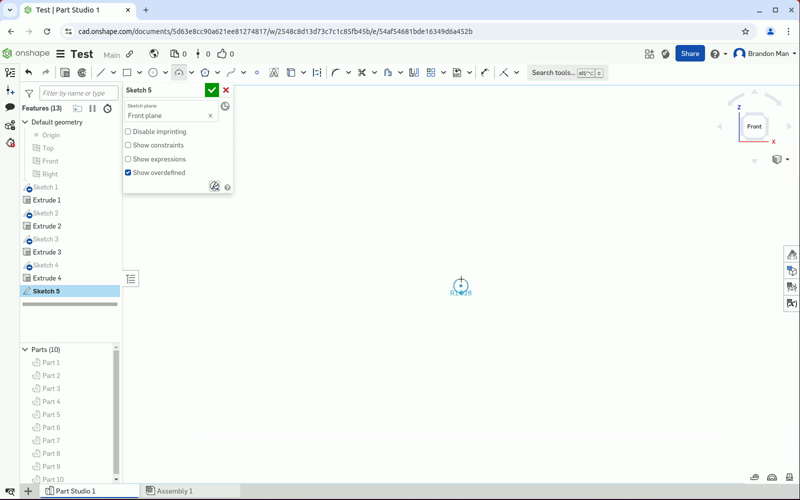
scroll(6)
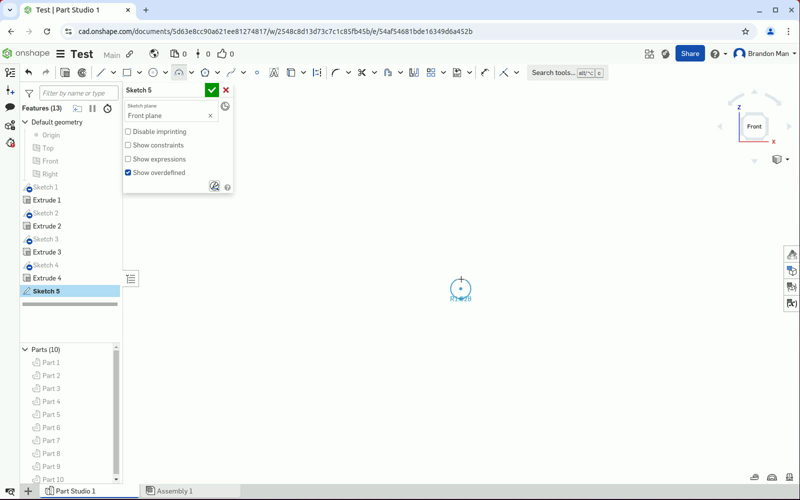
scroll(6)
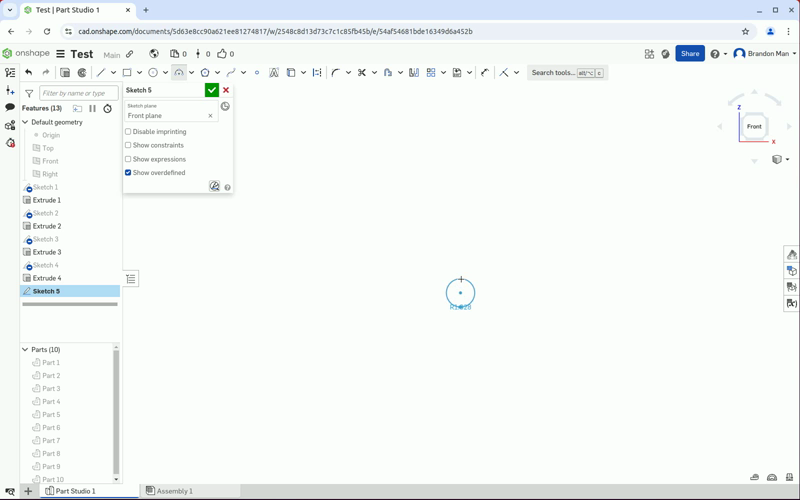
scroll(6)
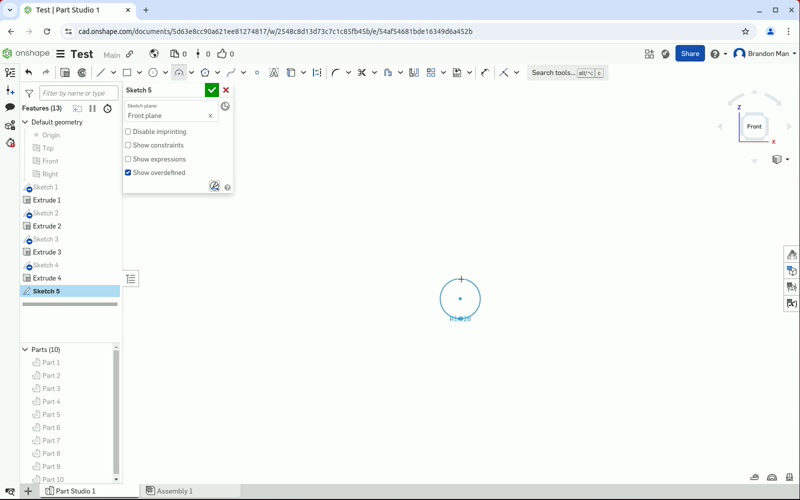
scroll(6)
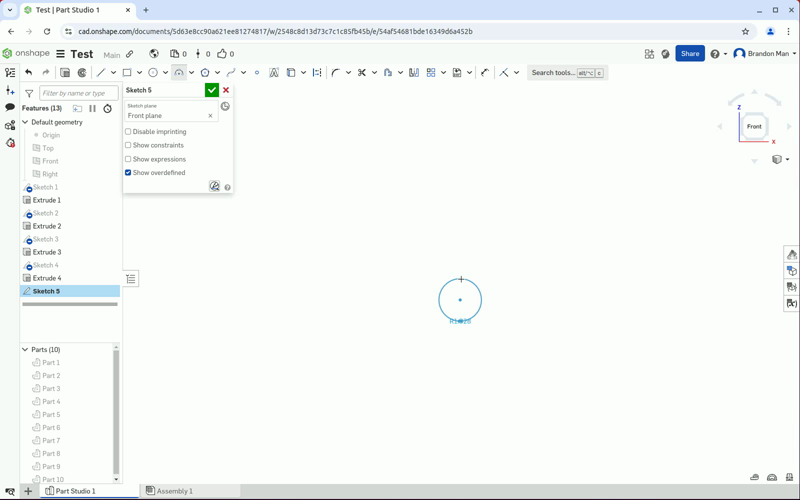
scroll(6)
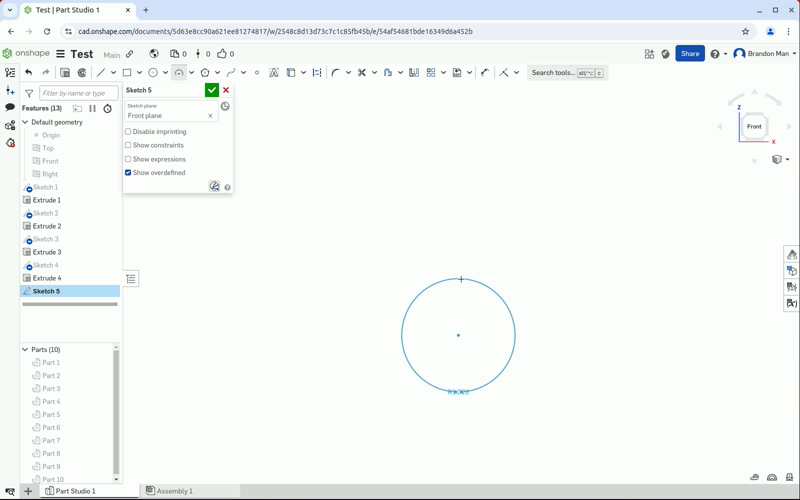
click(461, 278)
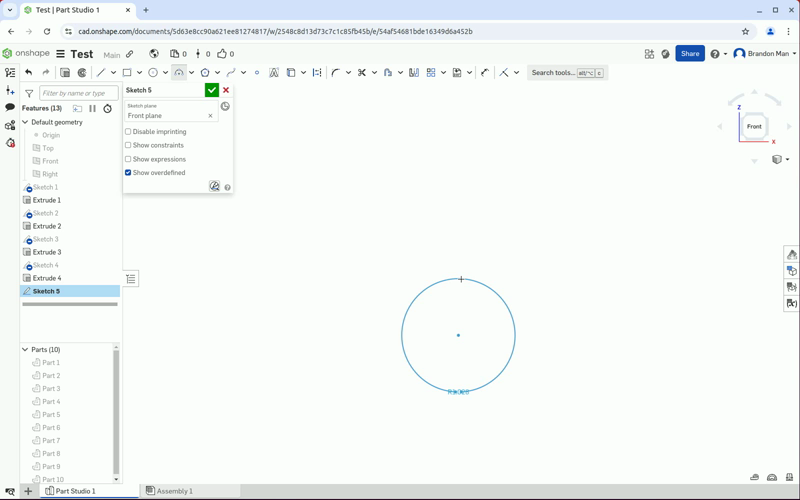
scroll(-6)
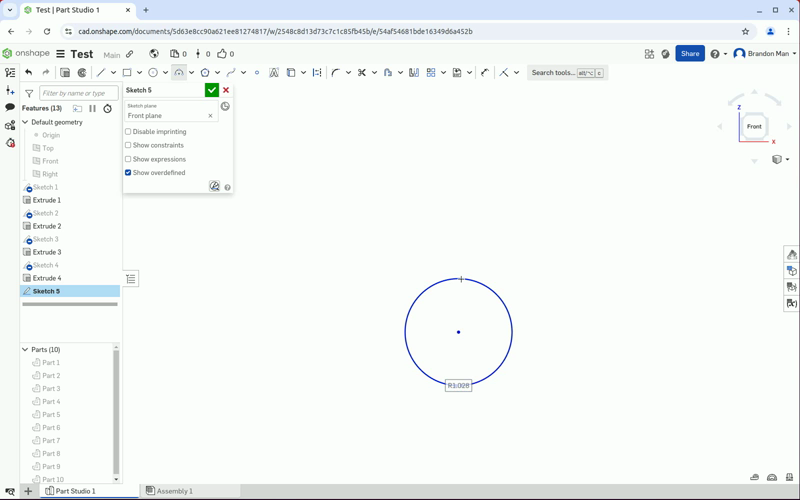
scroll(-6)
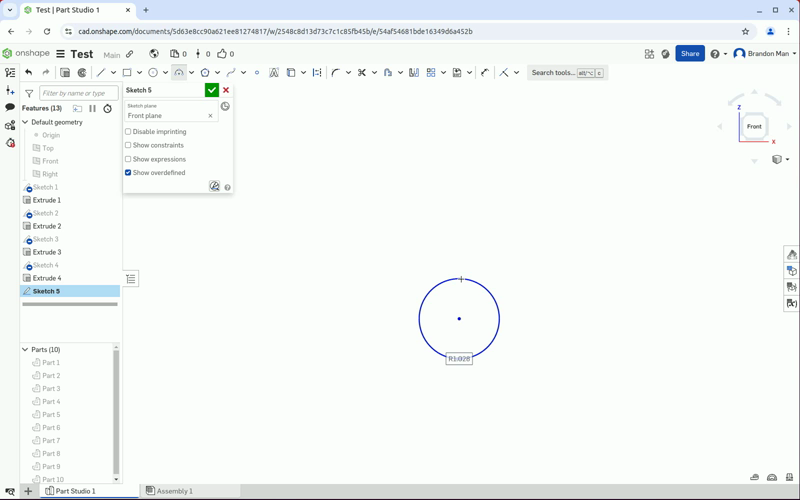
scroll(-6)
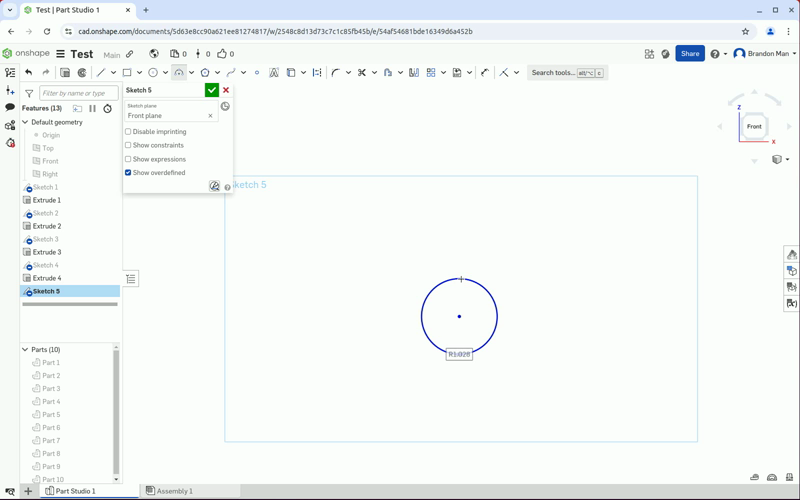
scroll(-6)
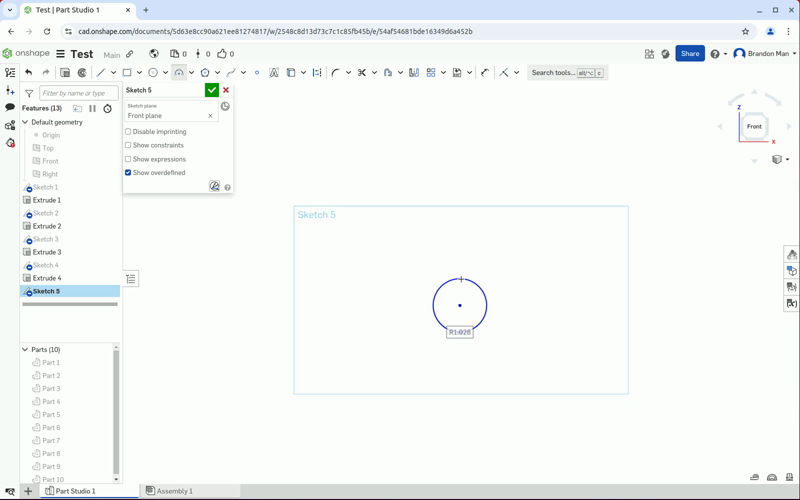
scroll(-6)
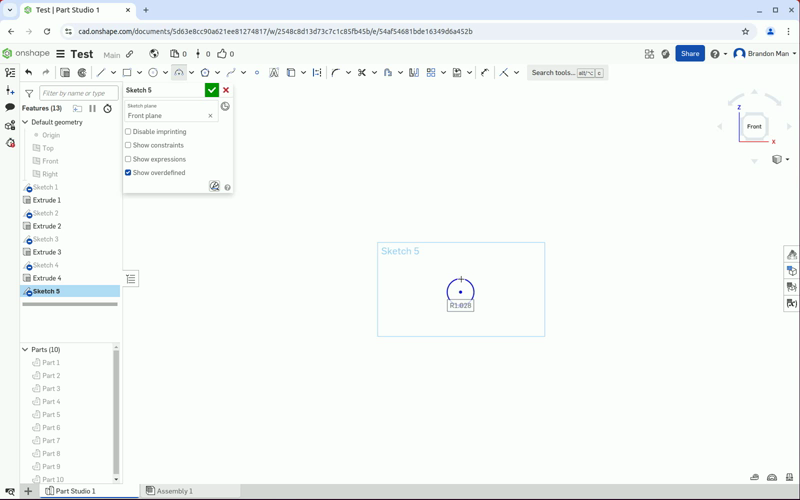
scroll(-6)
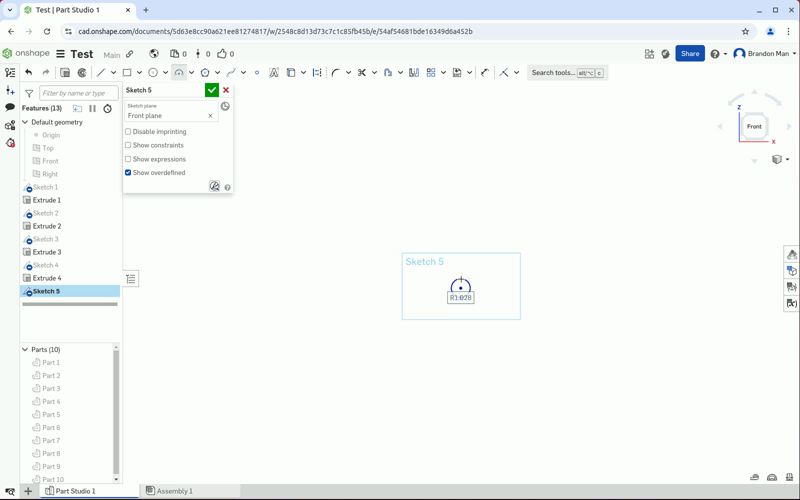
scroll(-6)
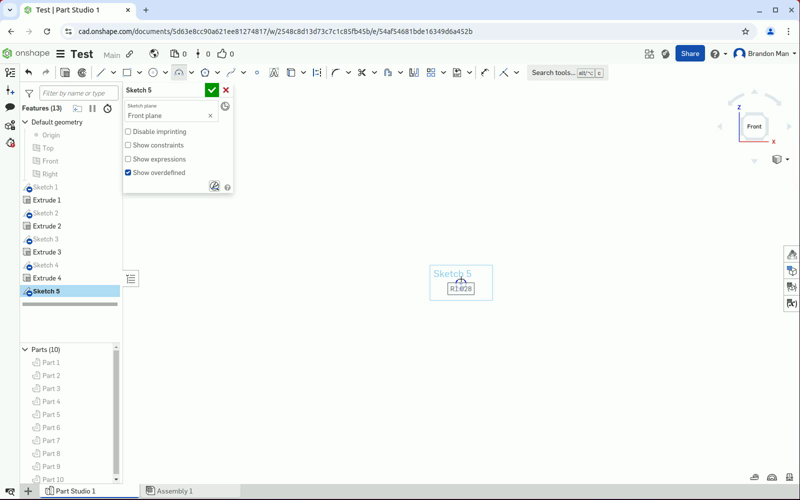
key_up(shift)
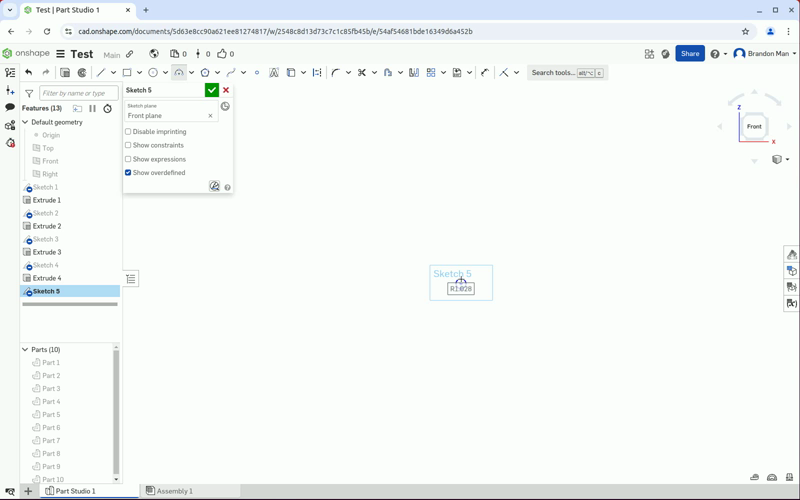
key(esc)
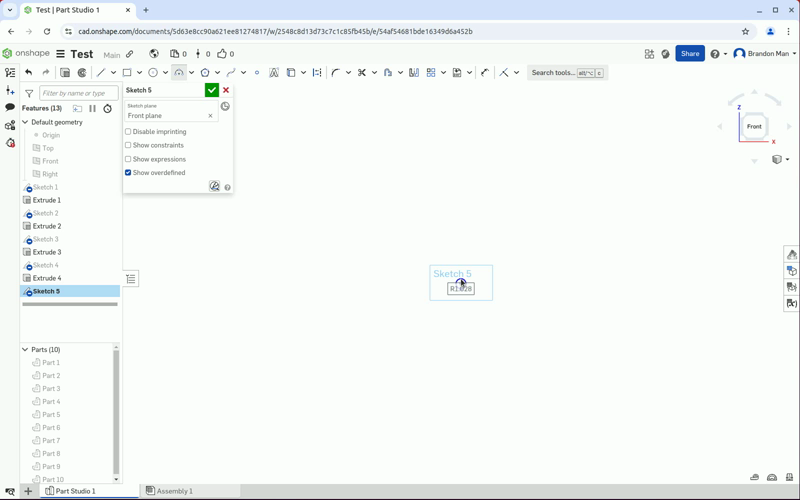
key(c)
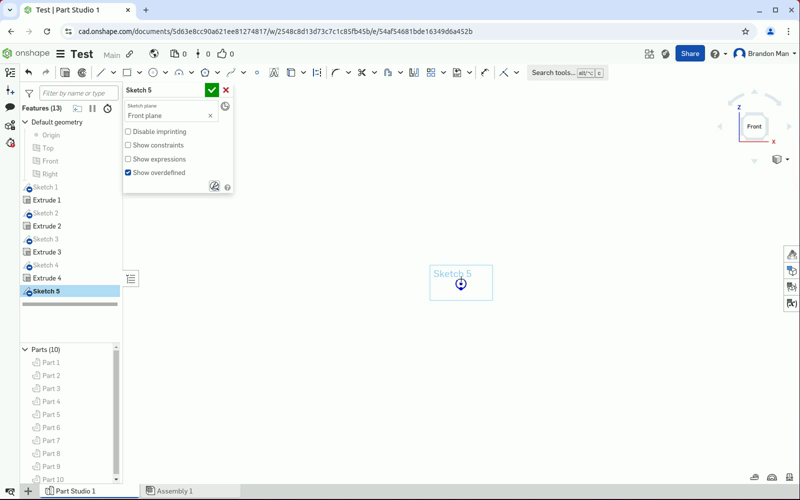
key_down(shift)
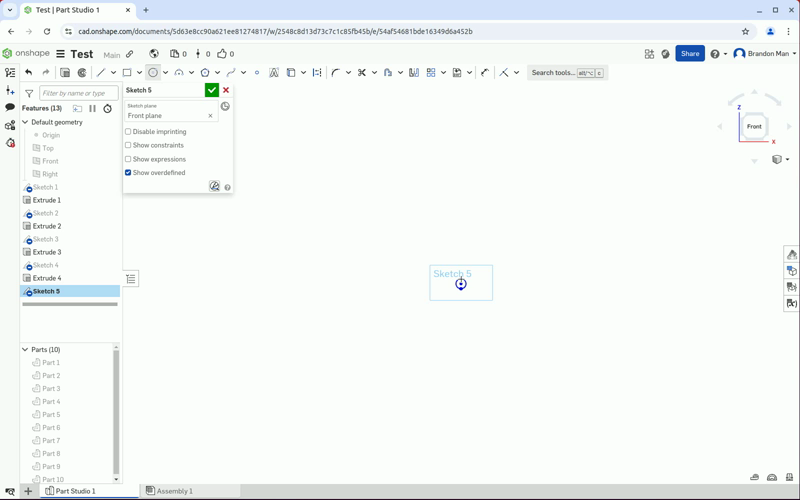
mouse_move(460, 282)
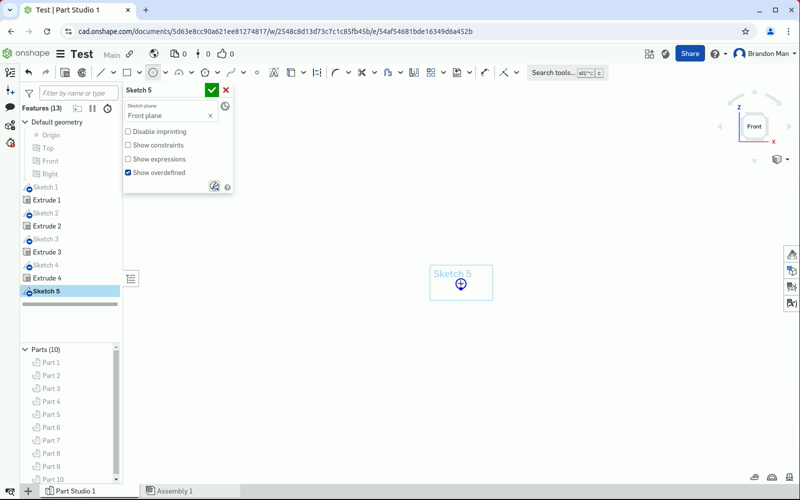
scroll(6)
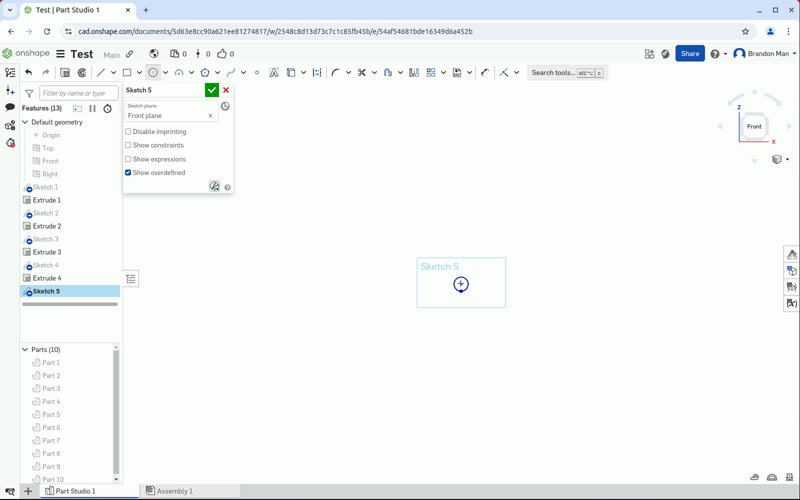
scroll(6)
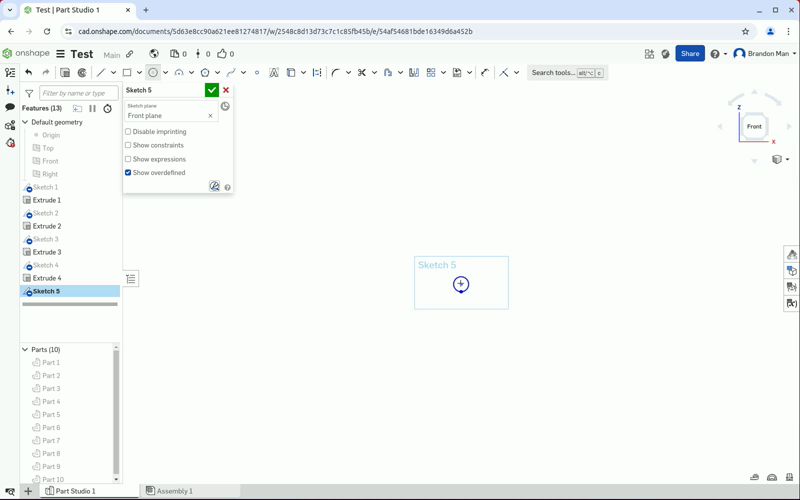
scroll(6)
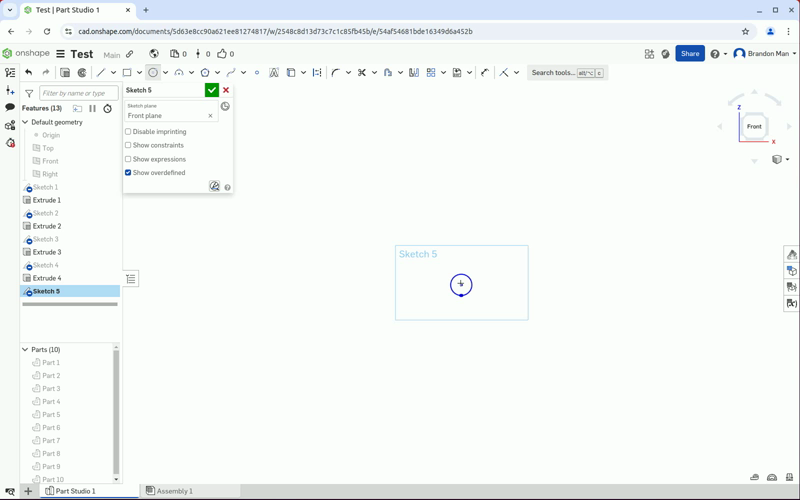
scroll(6)
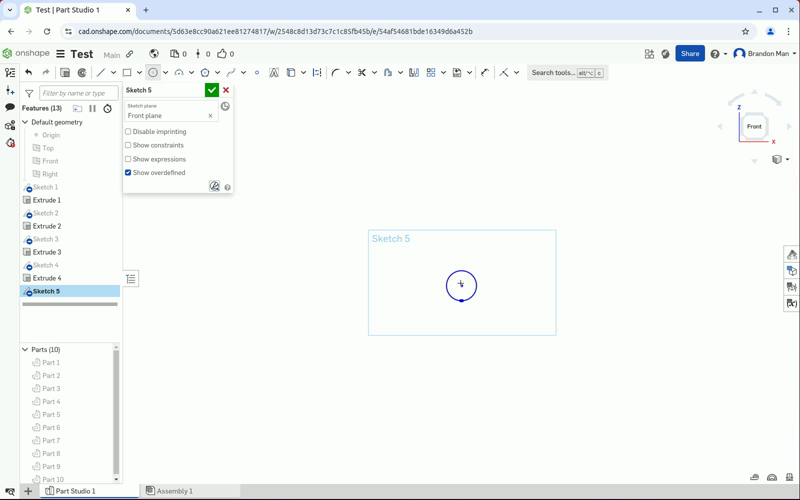
scroll(6)
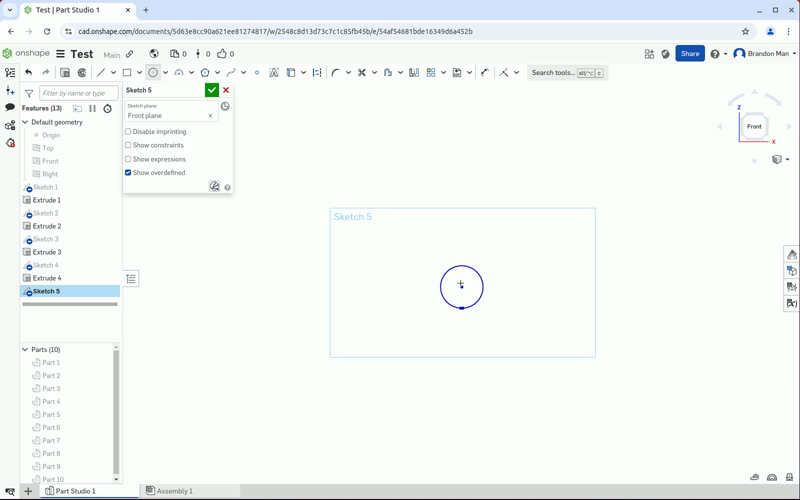
scroll(6)
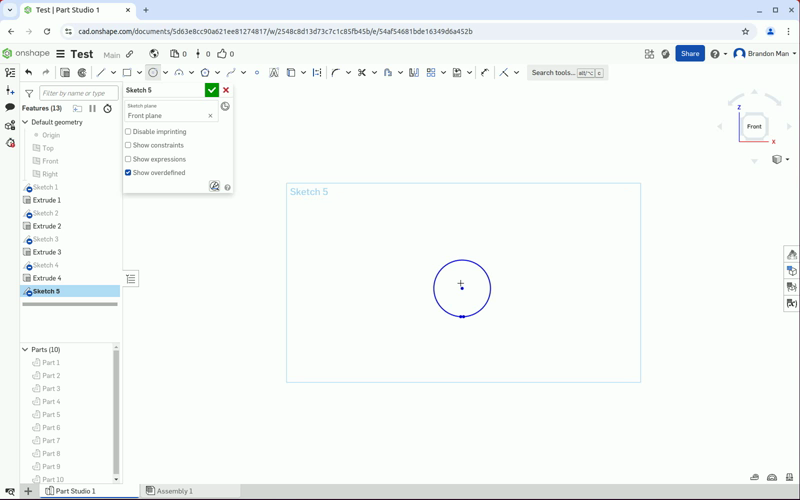
scroll(6)
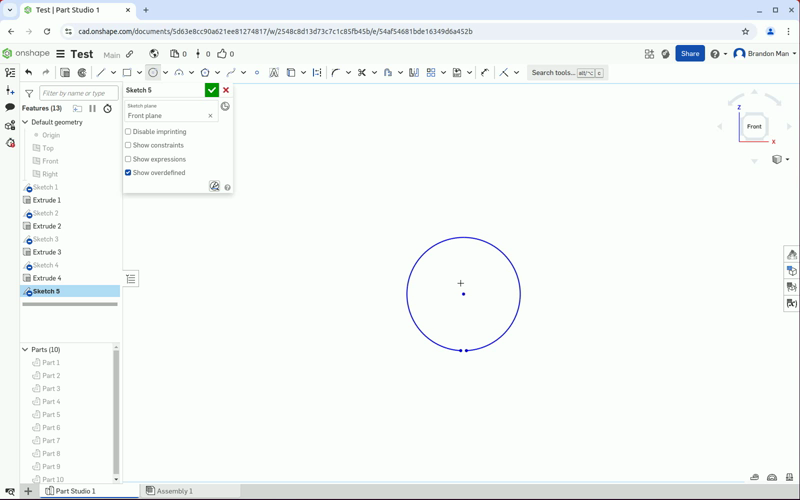
click(460, 282)
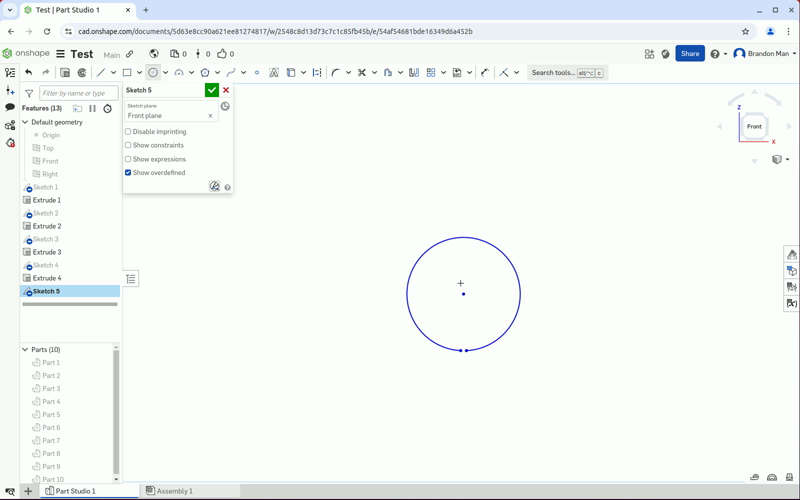
scroll(-6)
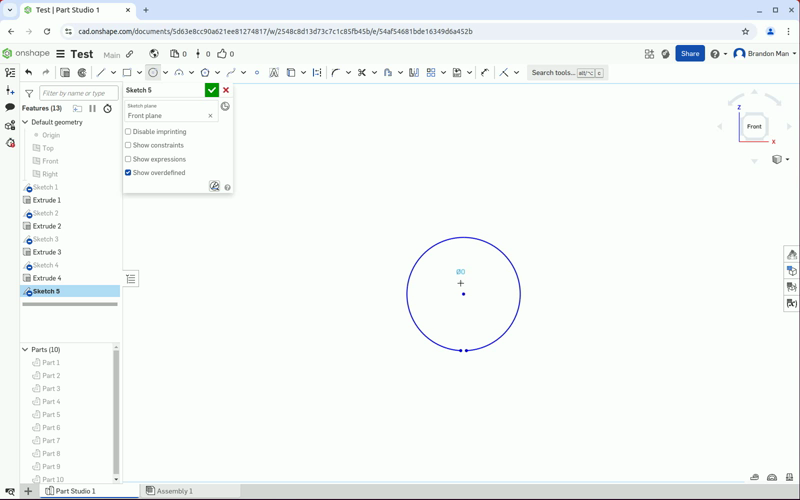
scroll(-6)
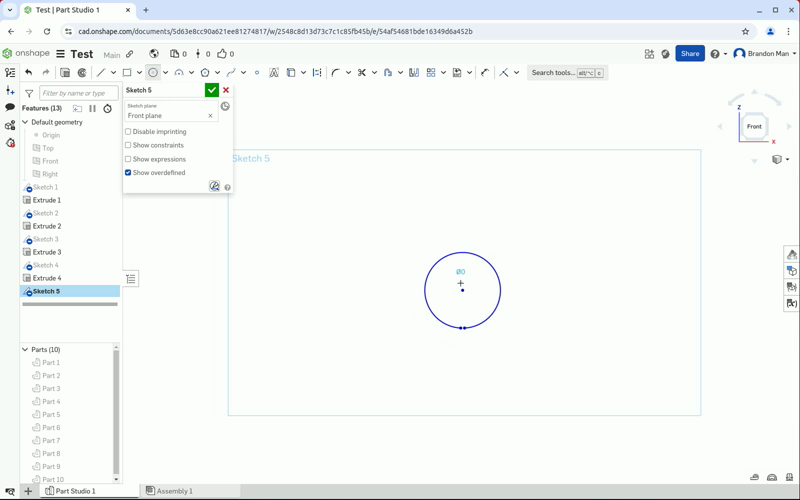
scroll(-6)
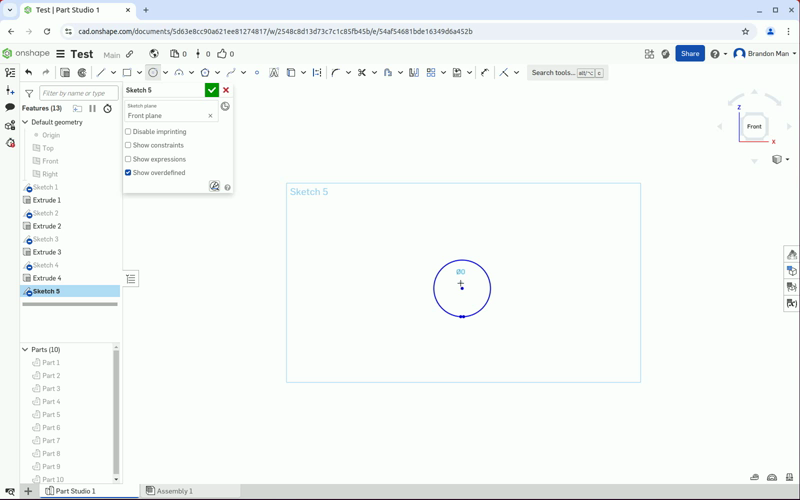
scroll(-6)
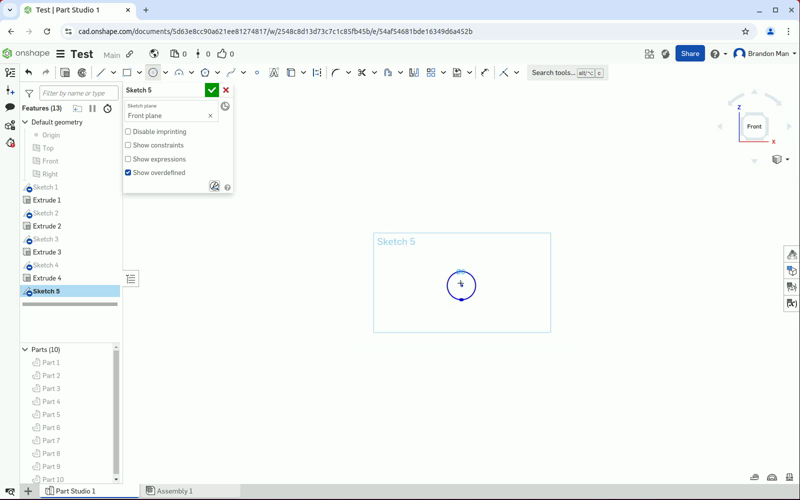
scroll(-6)
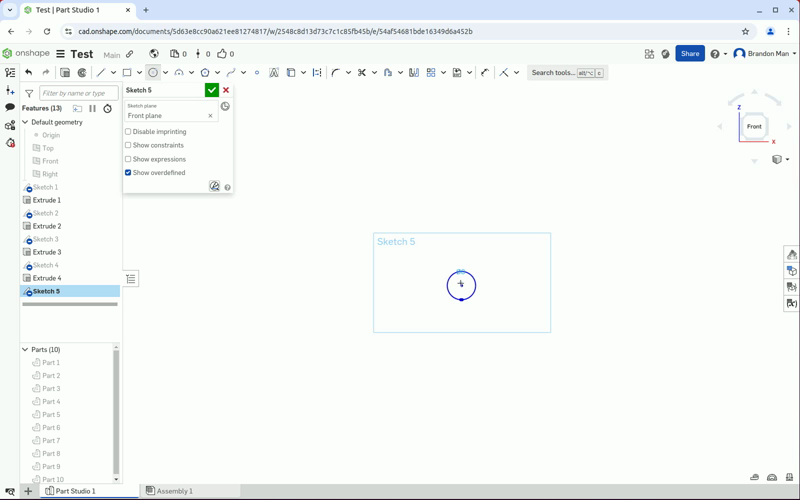
scroll(-6)
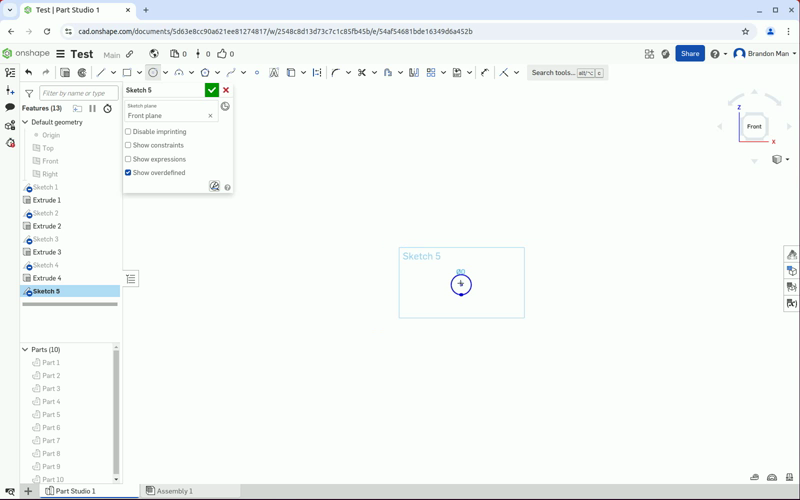
scroll(-6)
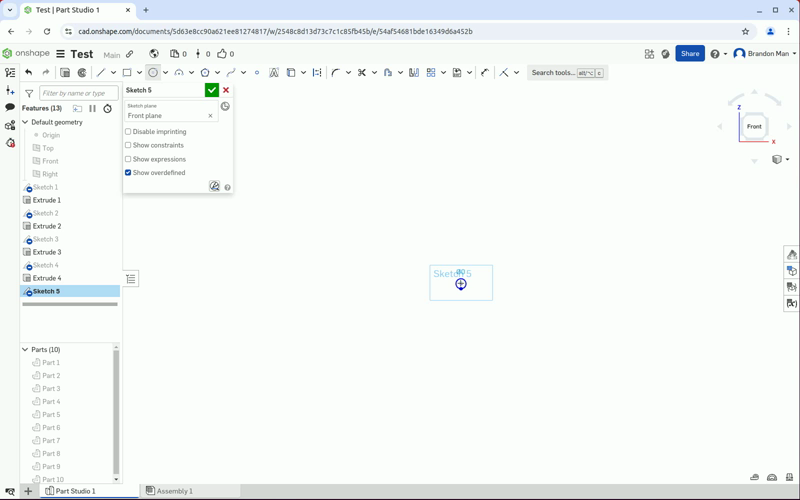
key_up(shift)
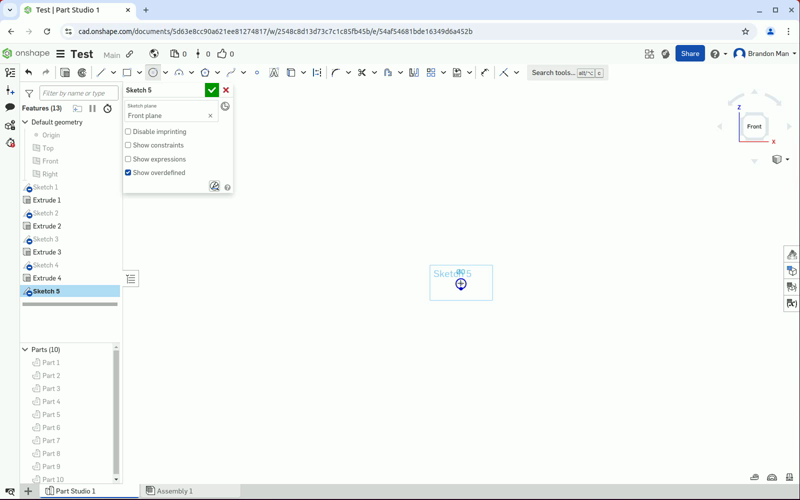
mouse_move(462, 282)
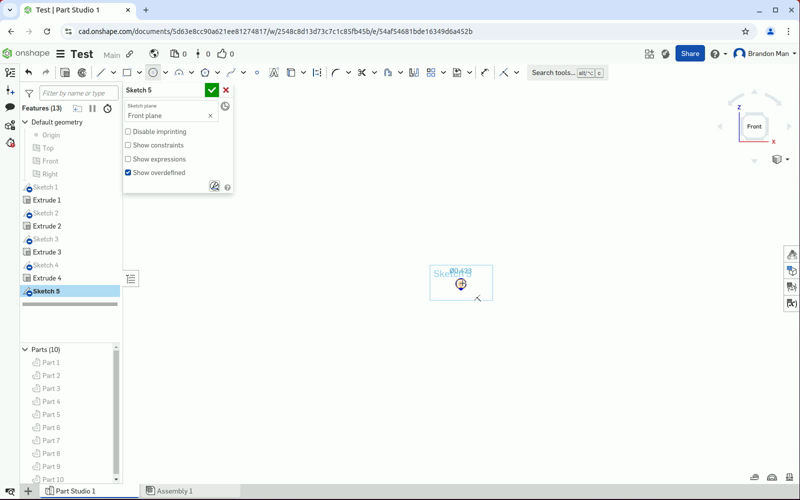
scroll(6)
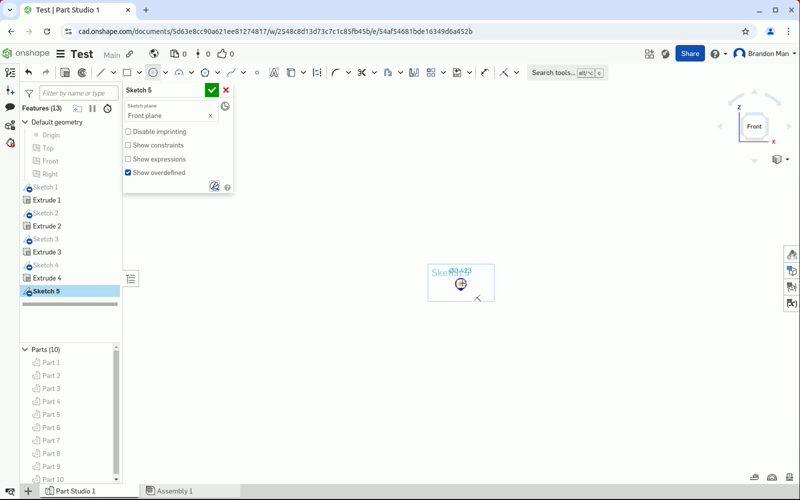
scroll(6)
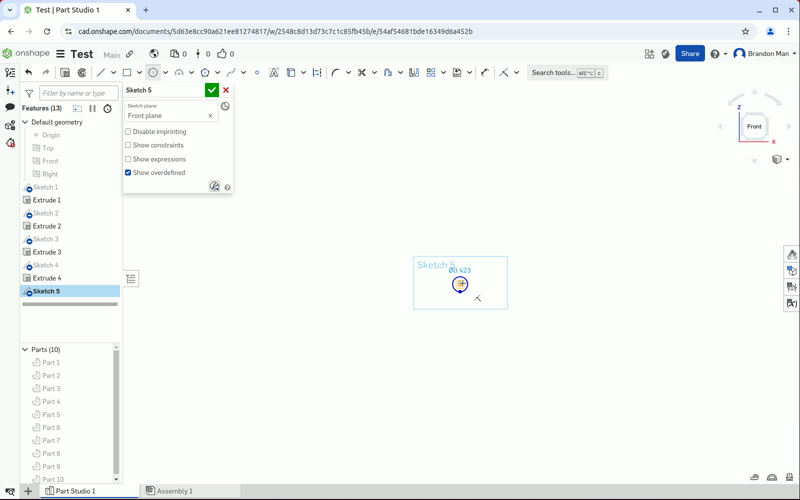
scroll(6)
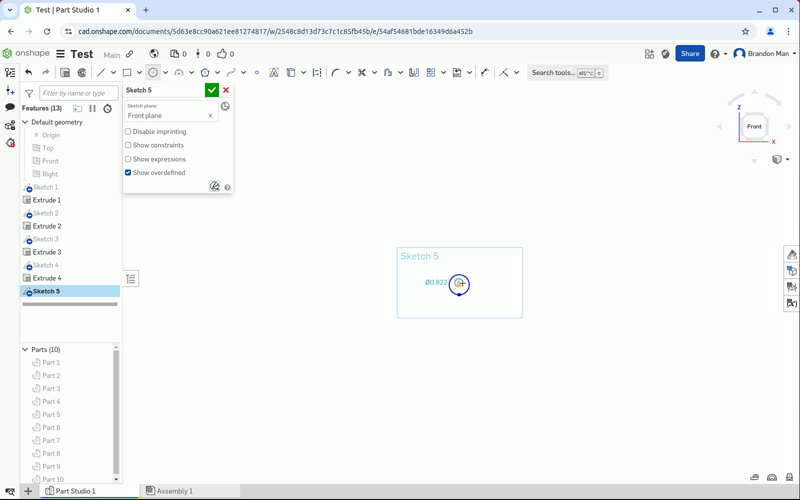
scroll(6)
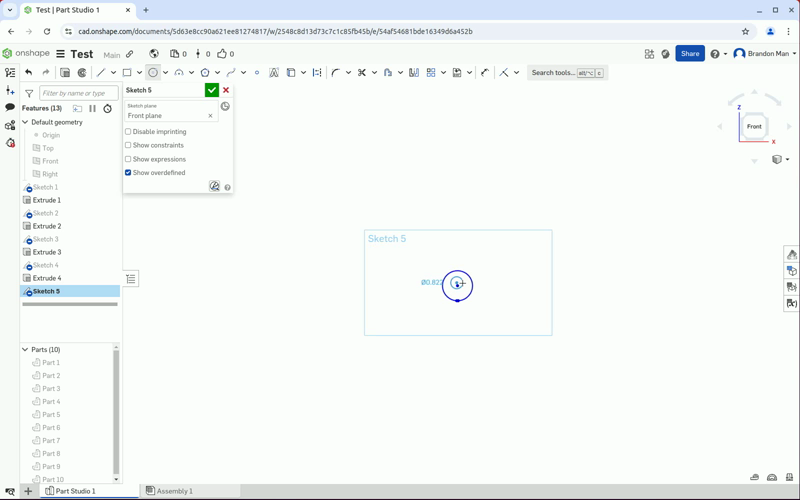
scroll(6)
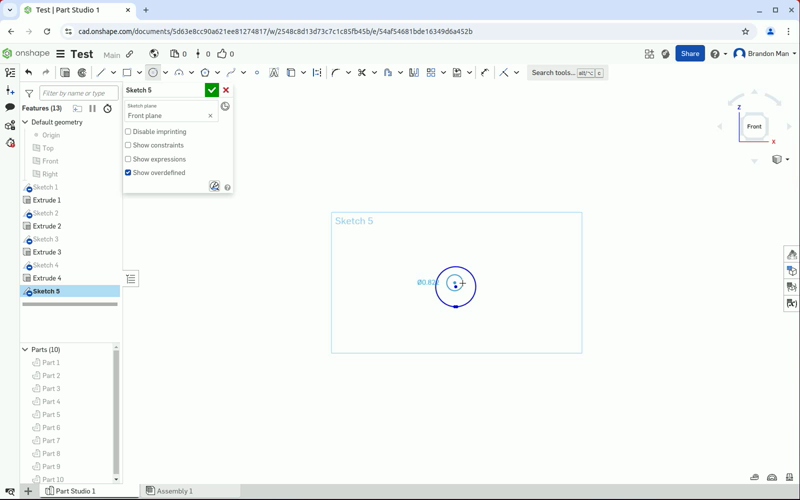
scroll(6)
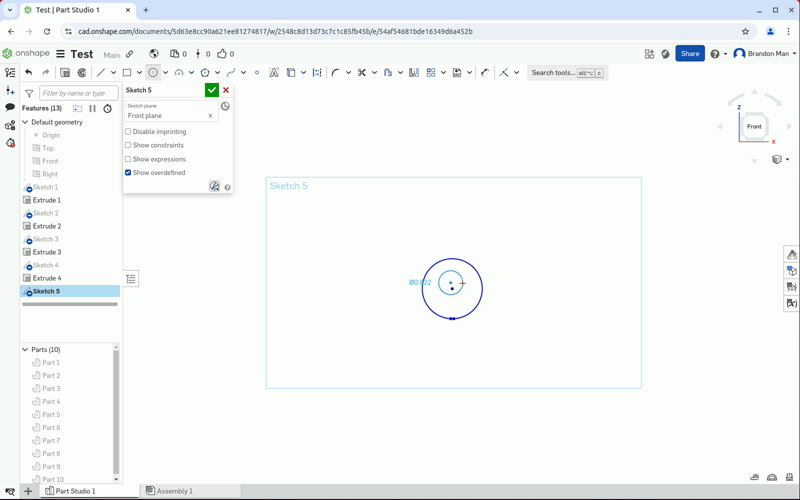
scroll(6)
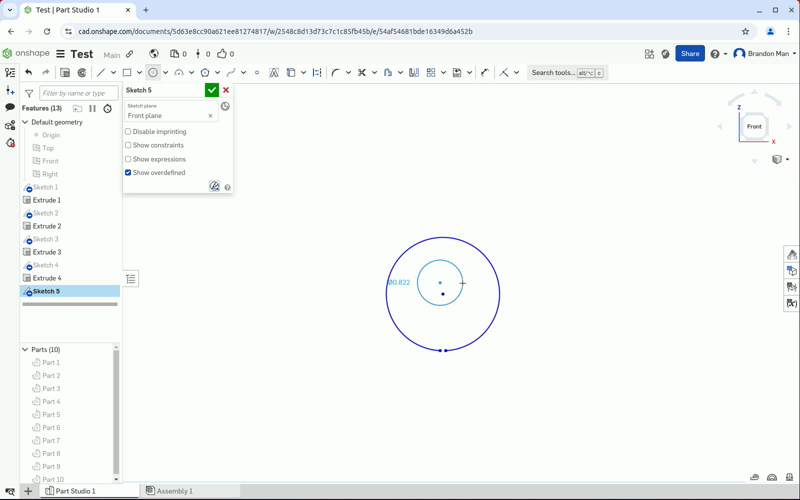
click(462, 282)
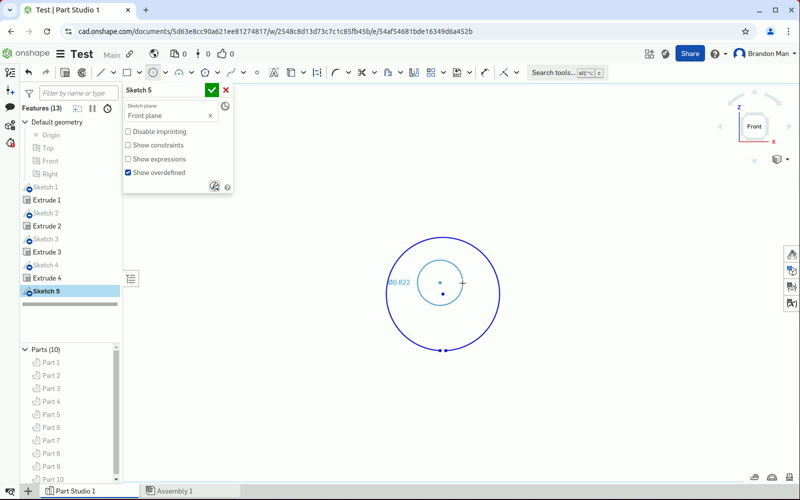
scroll(-6)
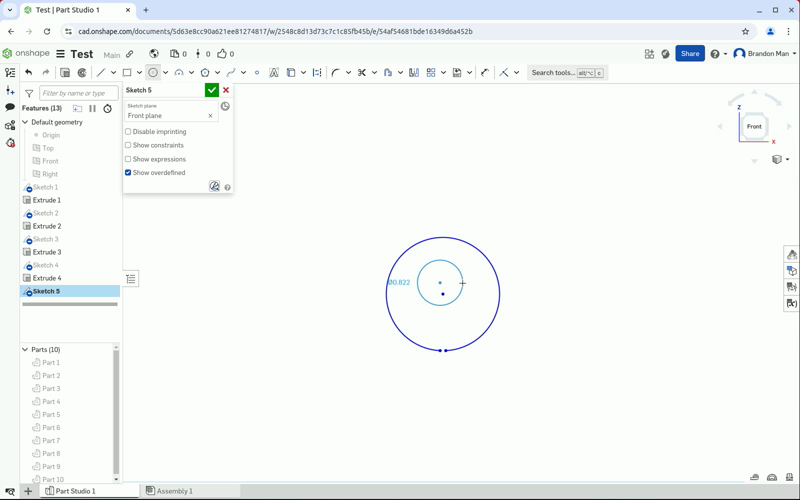
scroll(-6)
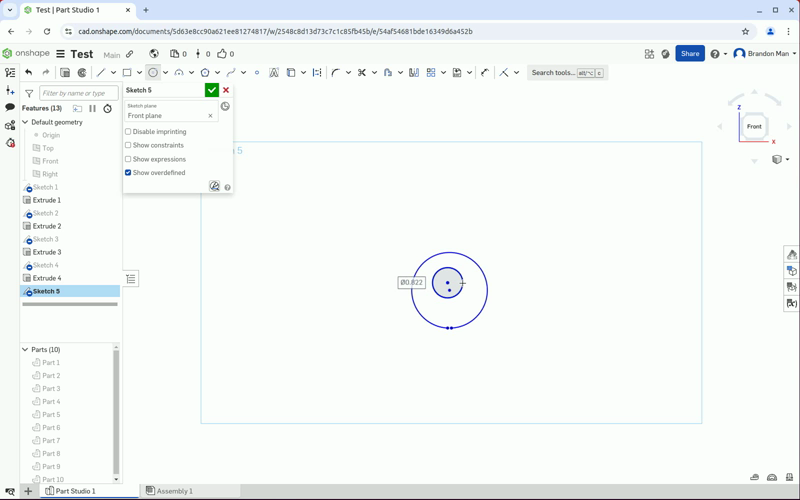
scroll(-6)
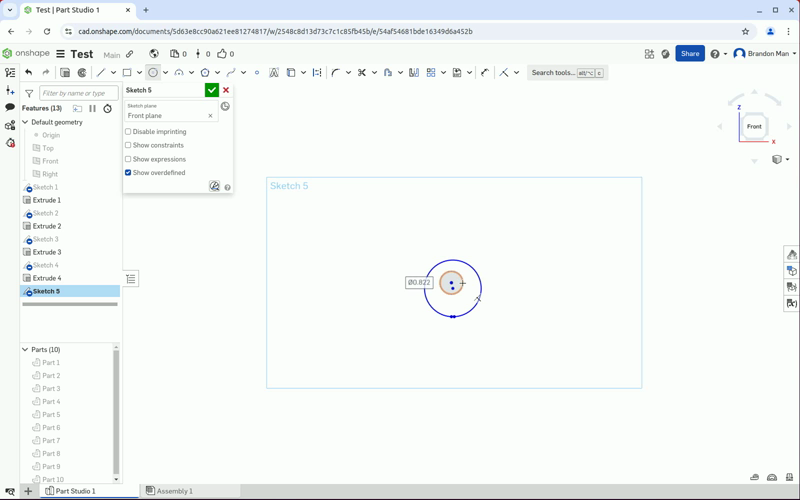
scroll(-6)
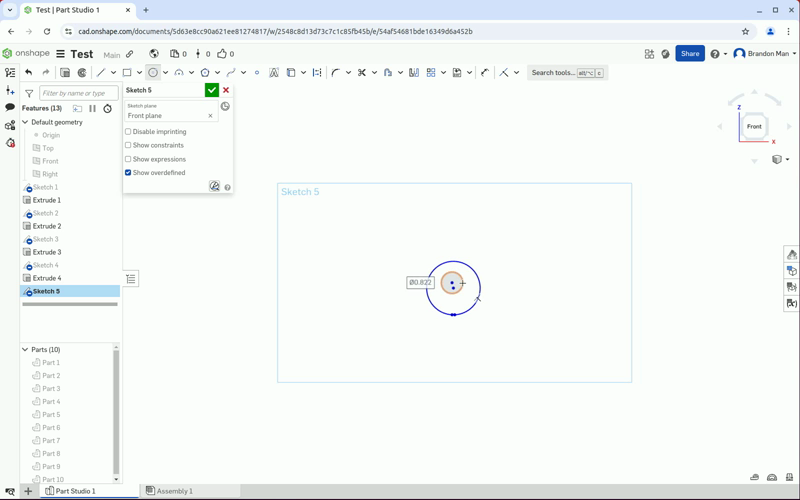
scroll(-6)
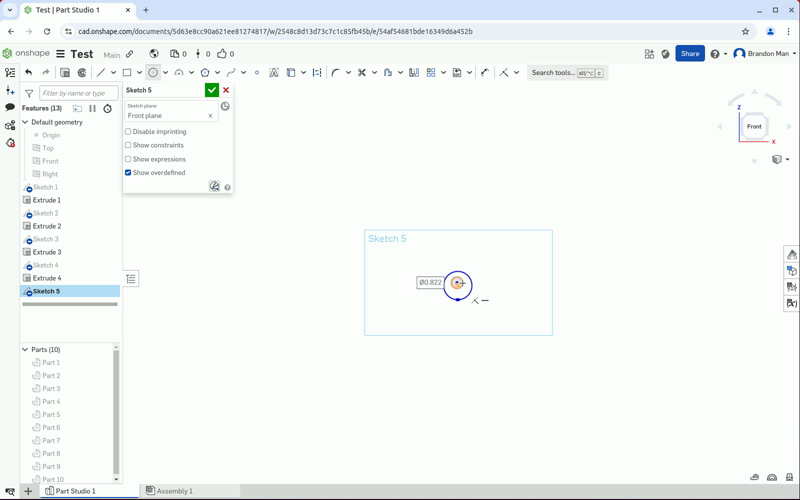
scroll(-6)
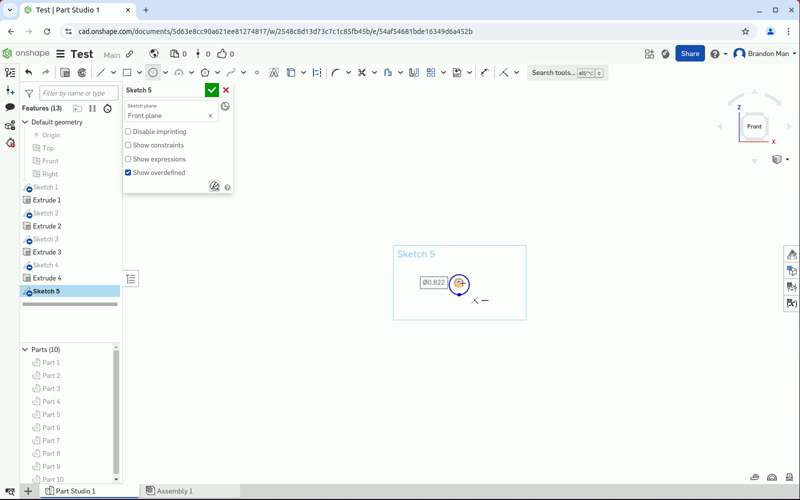
scroll(-6)
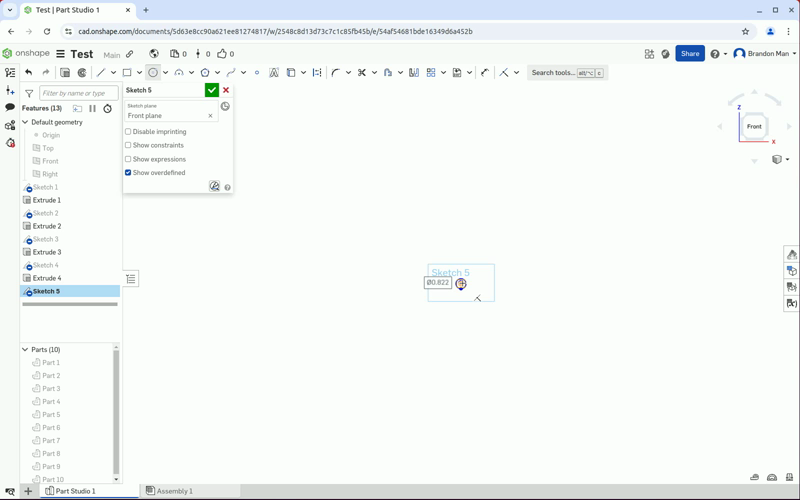
key(esc)
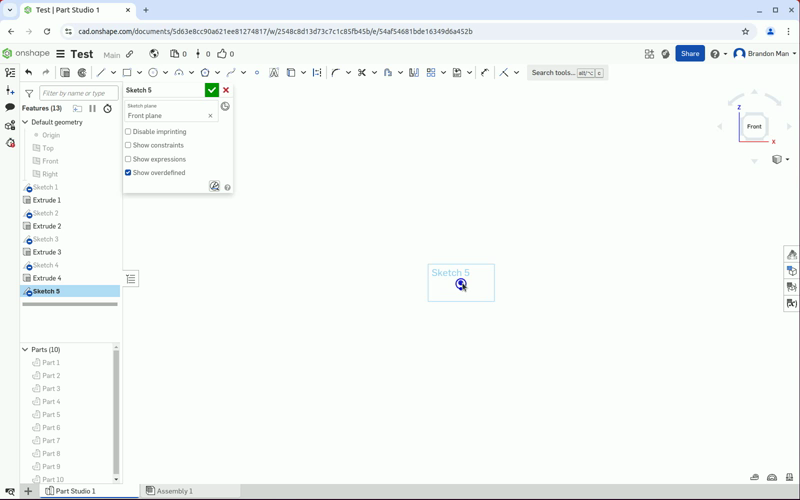
mouse_move(462, 287)
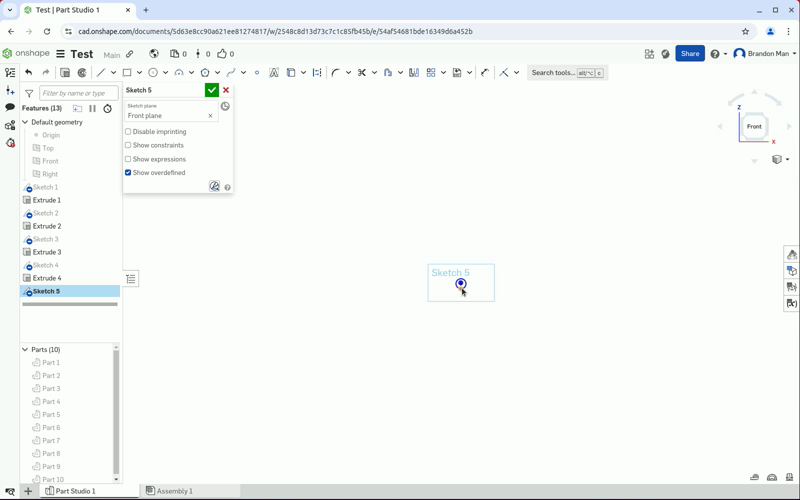
scroll(6)
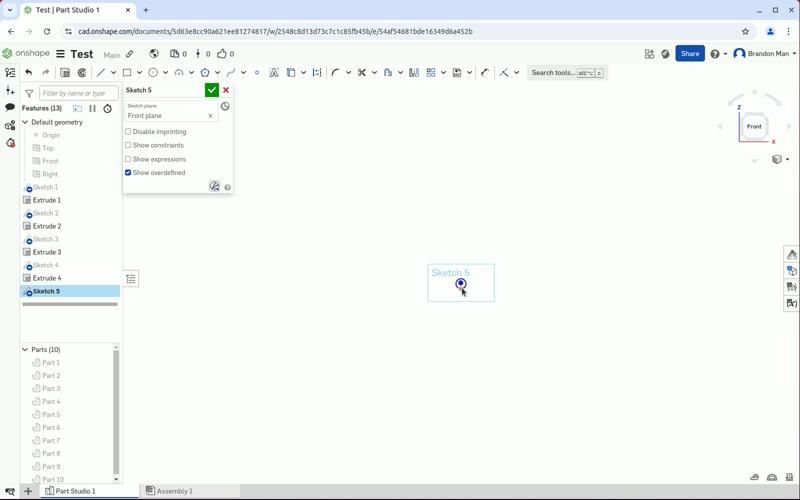
scroll(6)
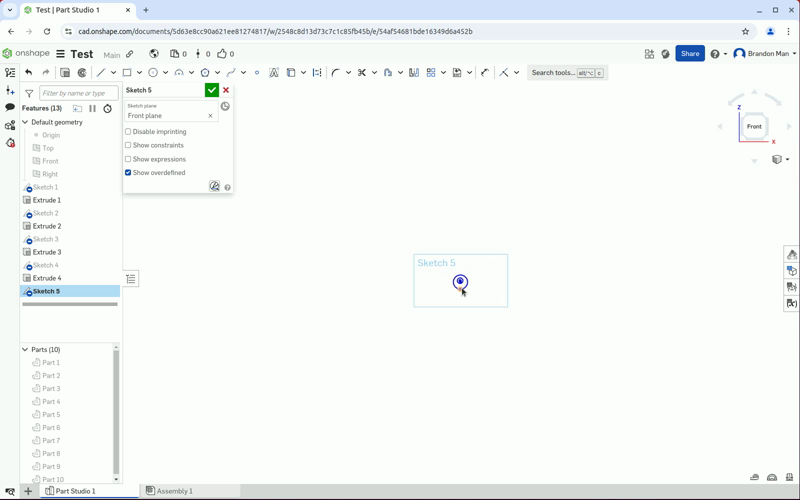
scroll(6)
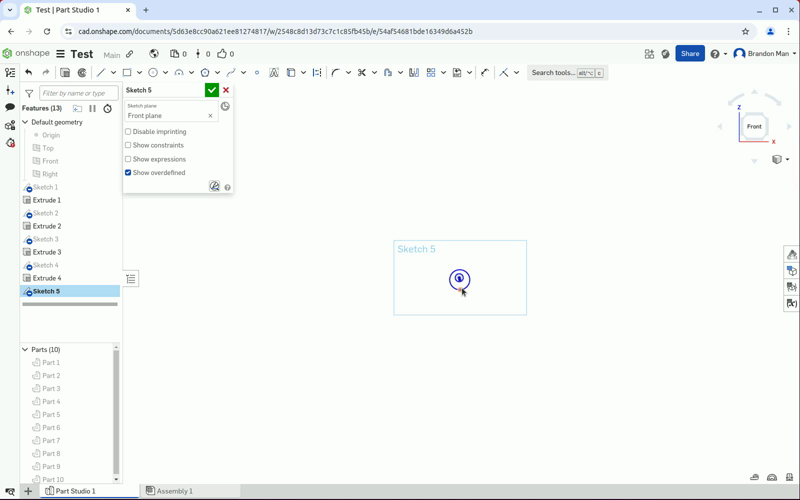
scroll(6)
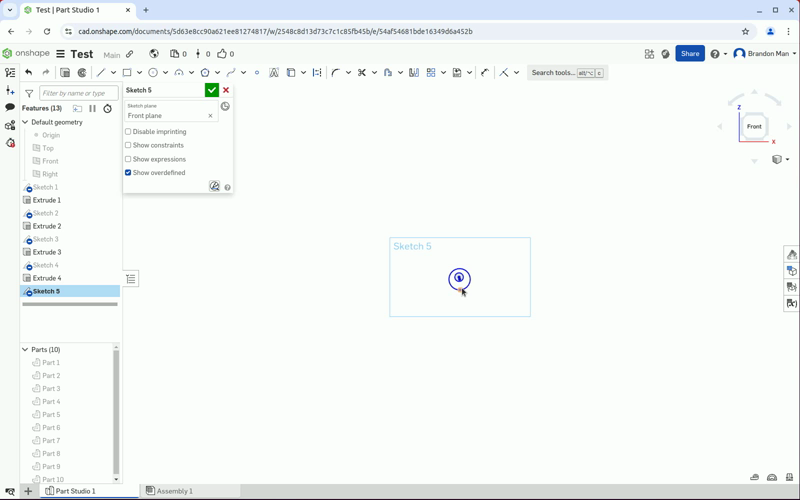
scroll(6)
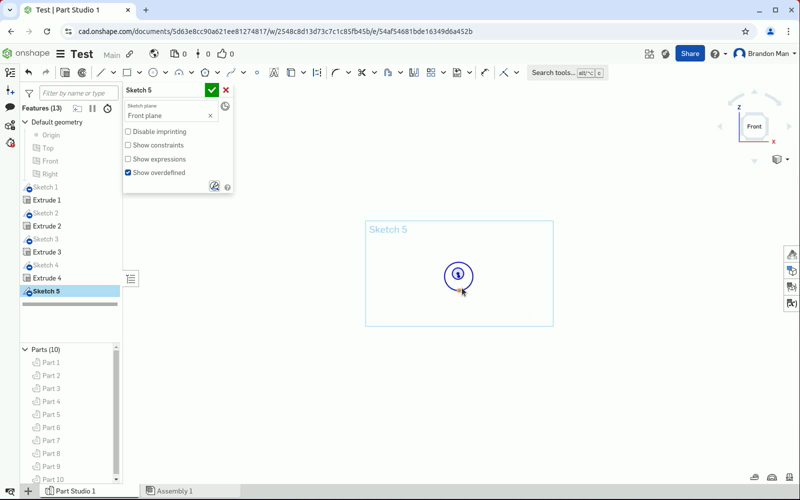
scroll(6)
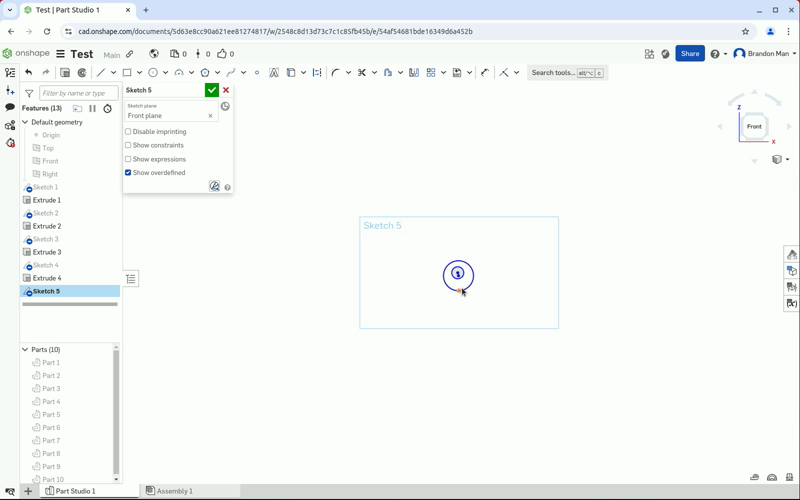
scroll(6)
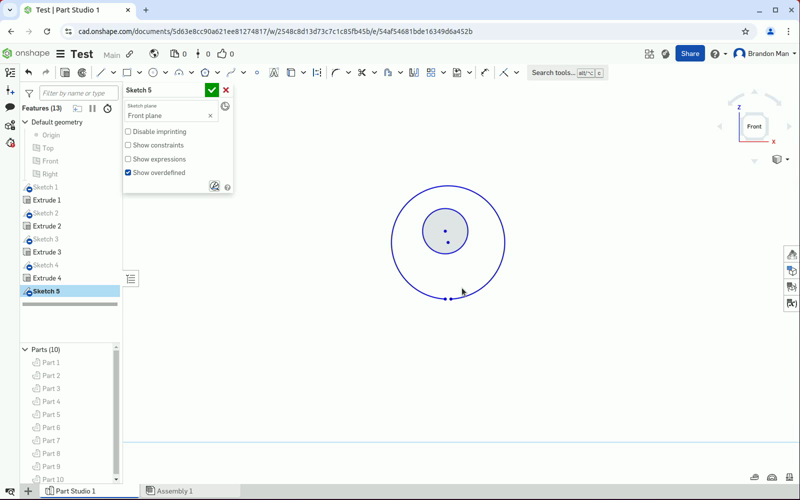
click(462, 287)
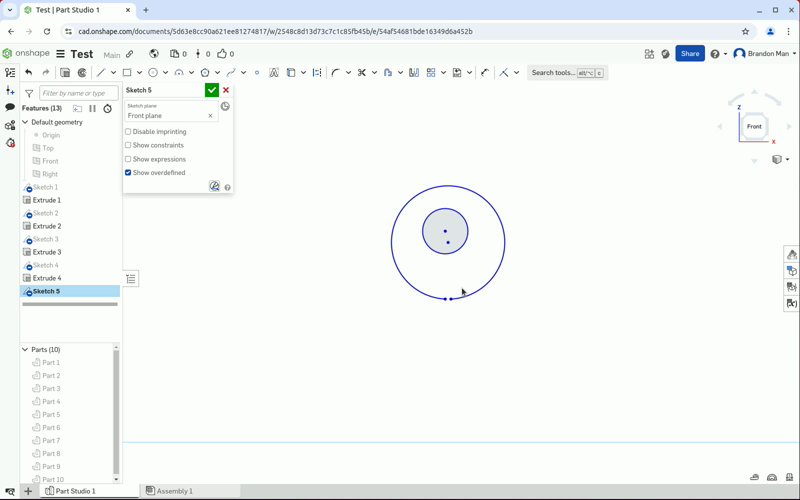
scroll(-6)
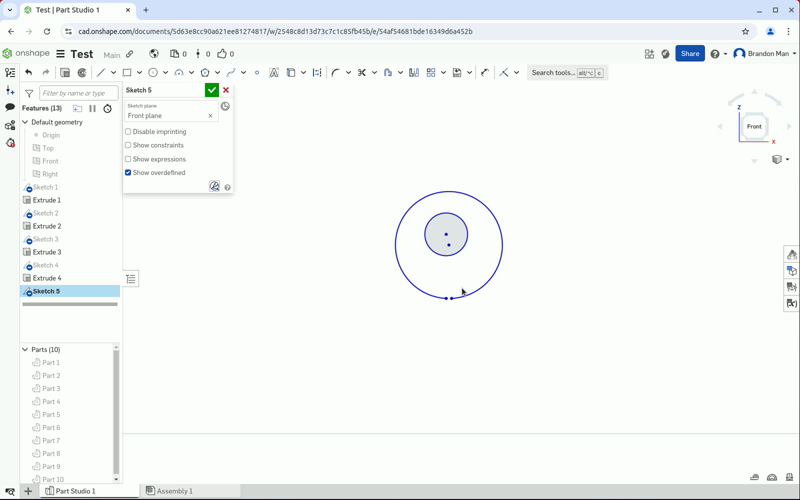
scroll(-6)
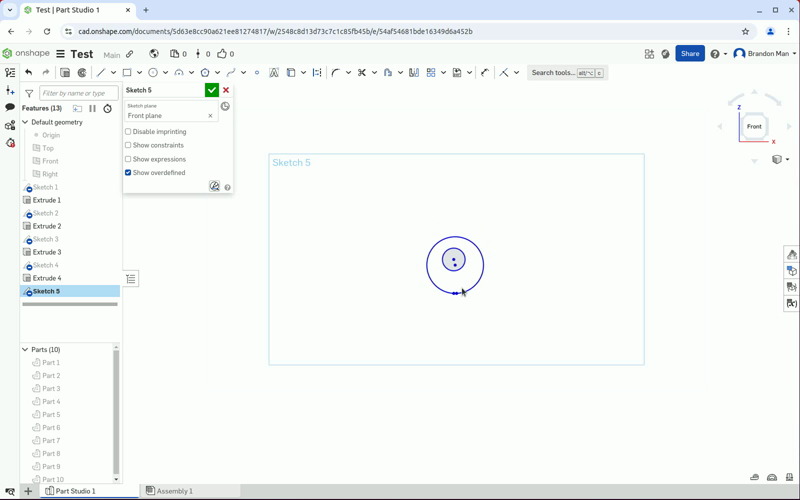
scroll(-6)
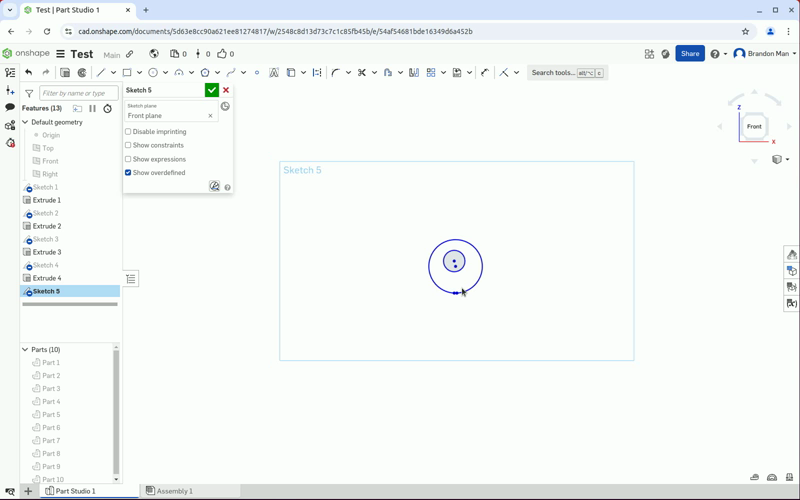
scroll(-6)
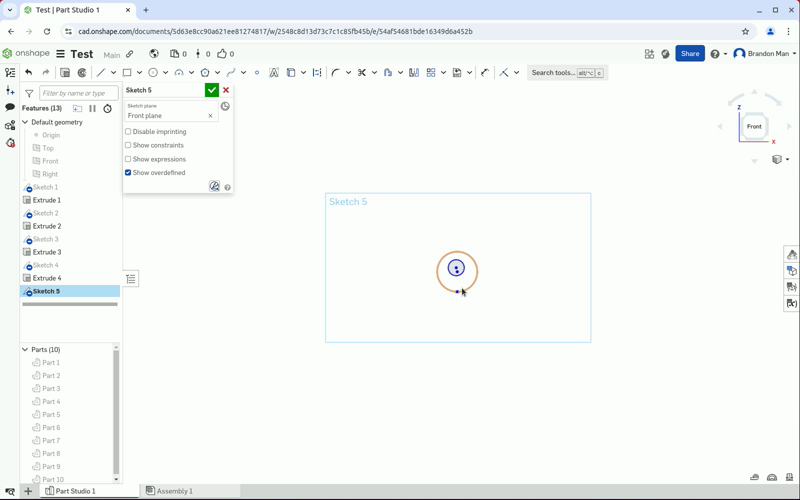
scroll(-6)
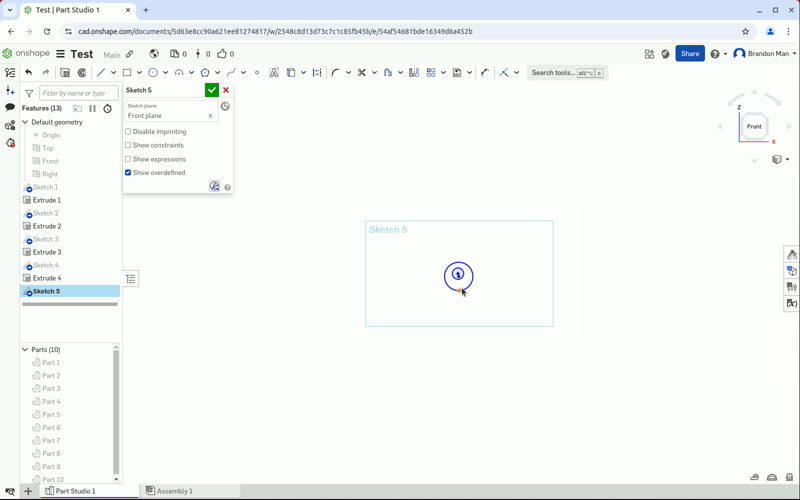
scroll(-6)
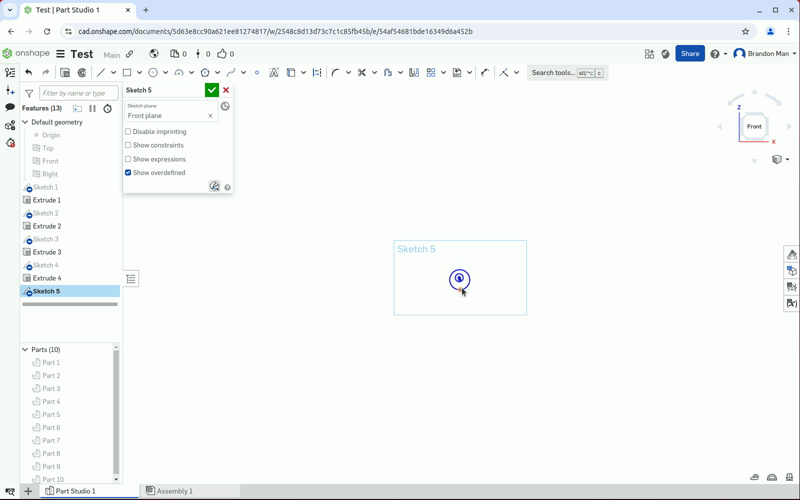
scroll(-6)
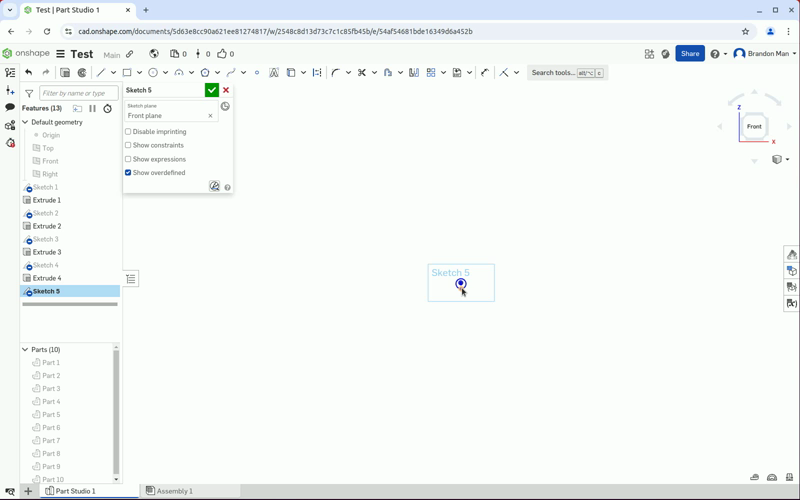
mouse_move(69, 352)
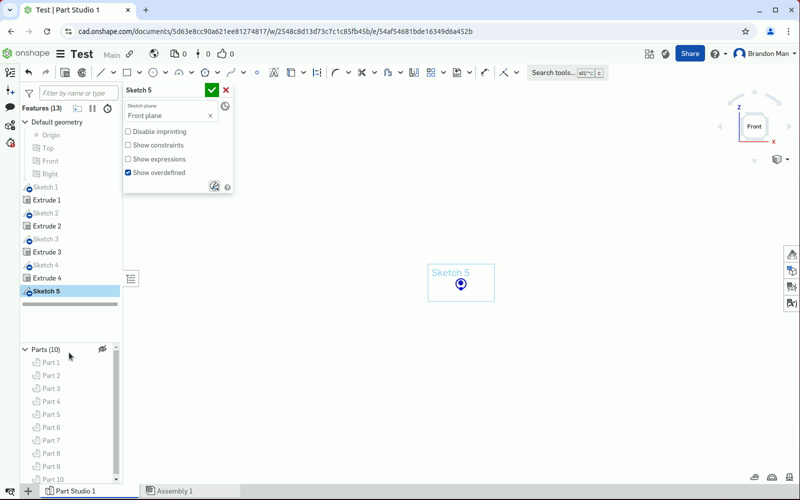
key(shift+y)
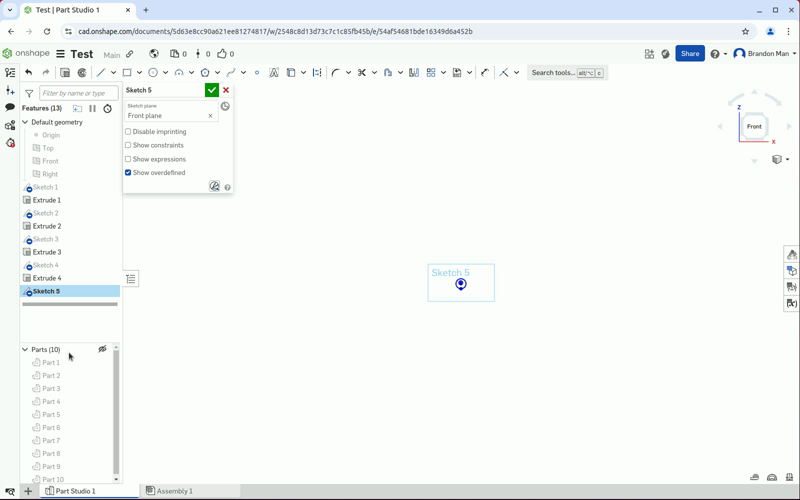
key(shift+e)
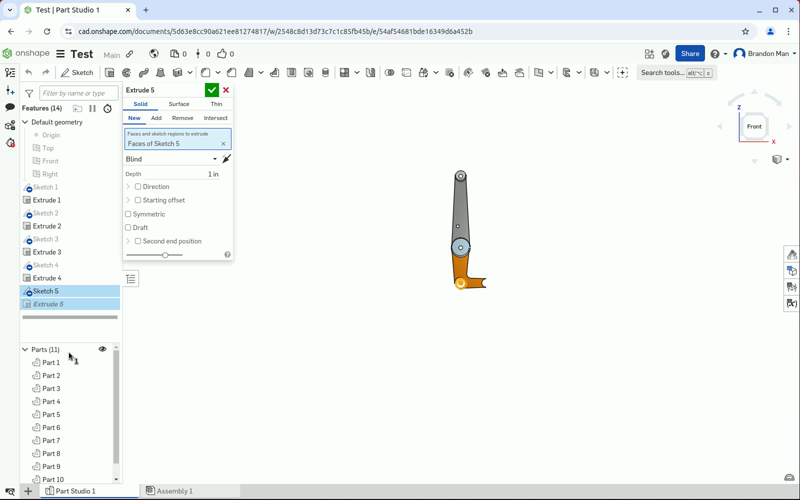
mouse_move(143, 106)
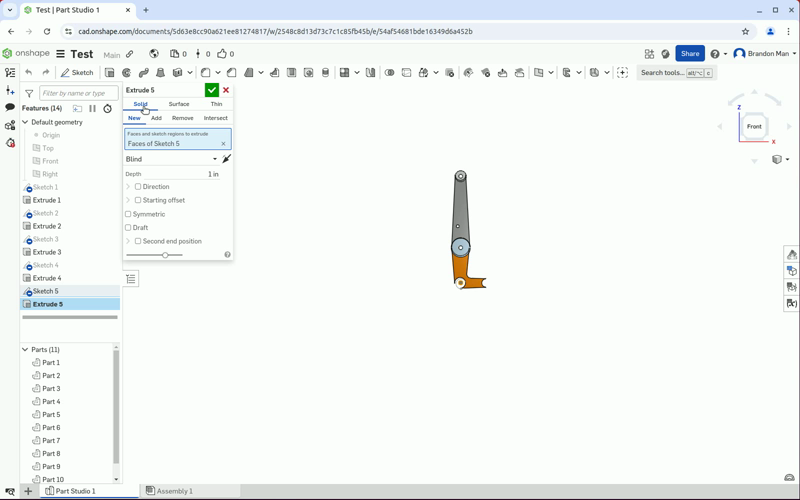
click(143, 106)
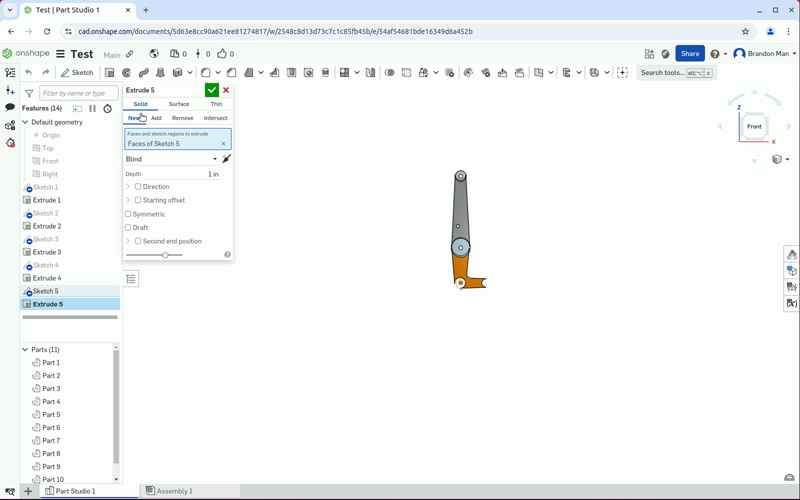
mouse_move(137, 120)
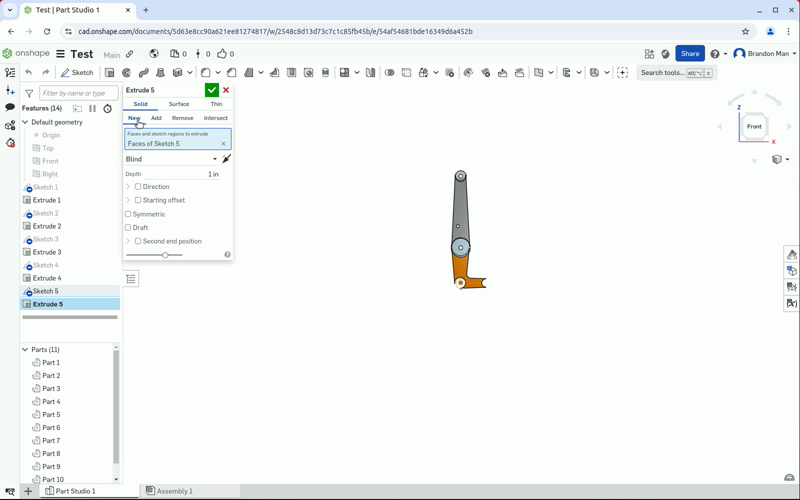
click(137, 120)
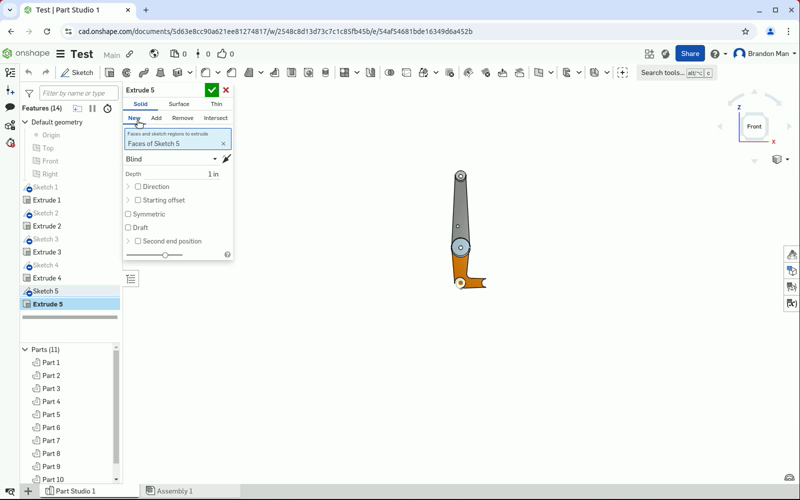
key(tab, 4)
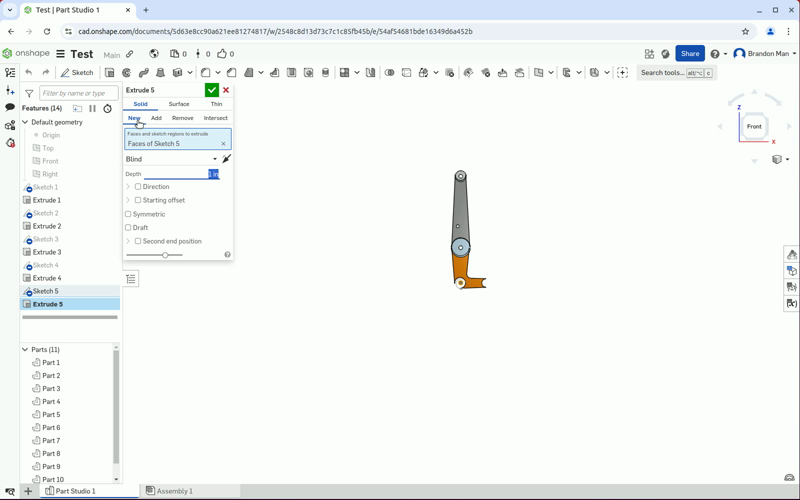
text(0.241)
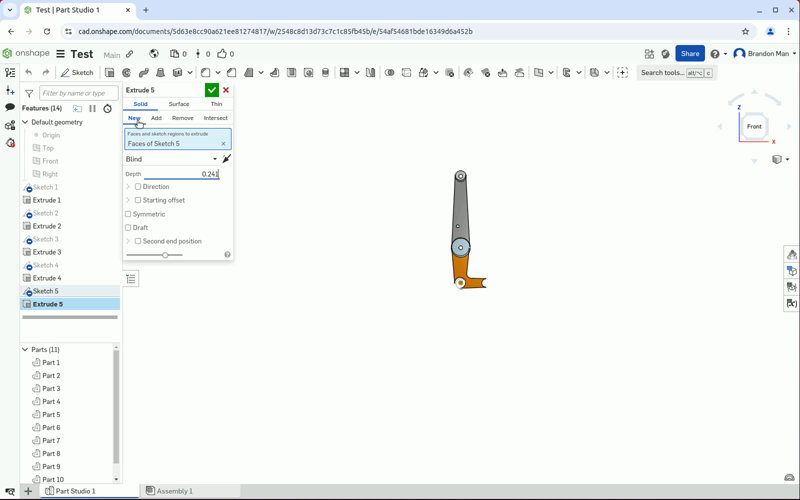
key(enter)
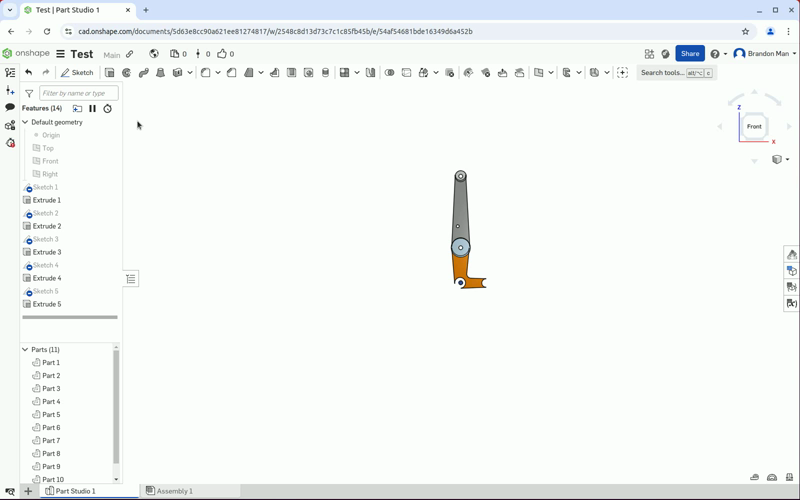
key(shift+h)
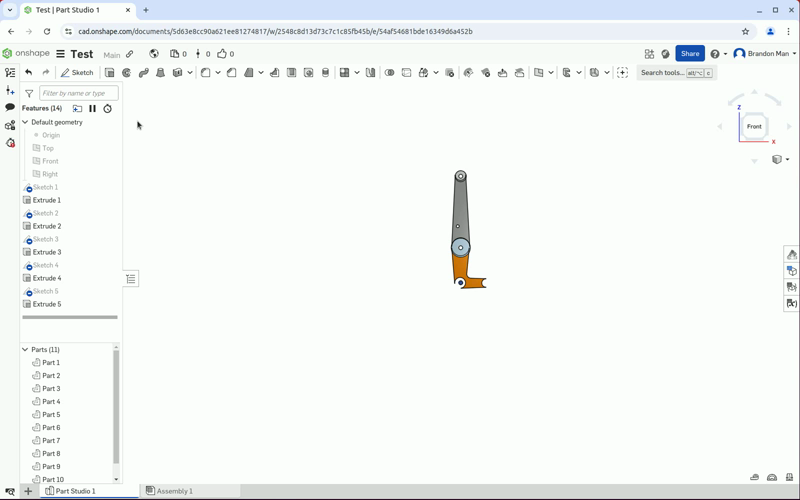
key(shift+h)
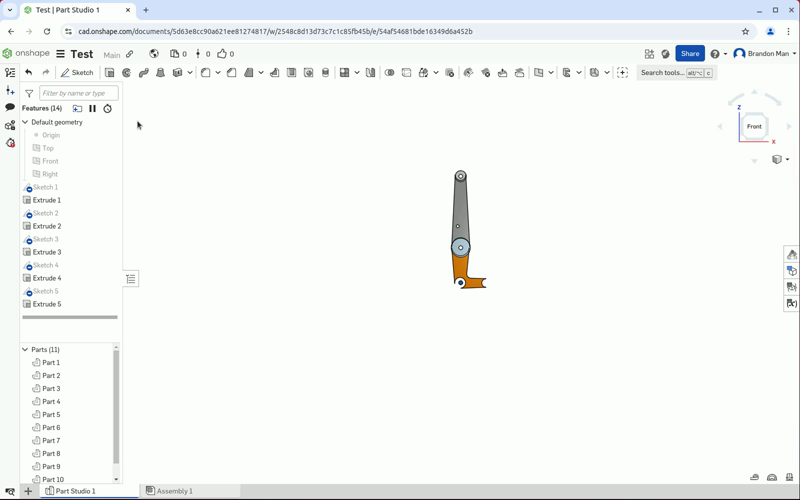
mouse_move(73, 189)
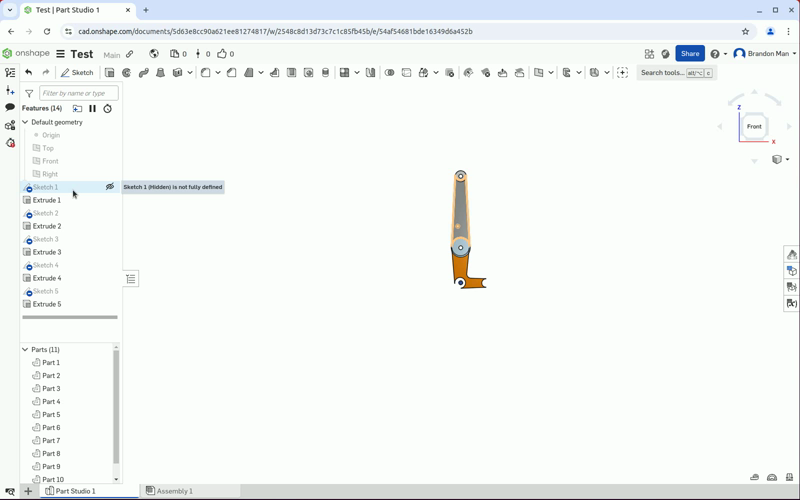
click(73, 189)
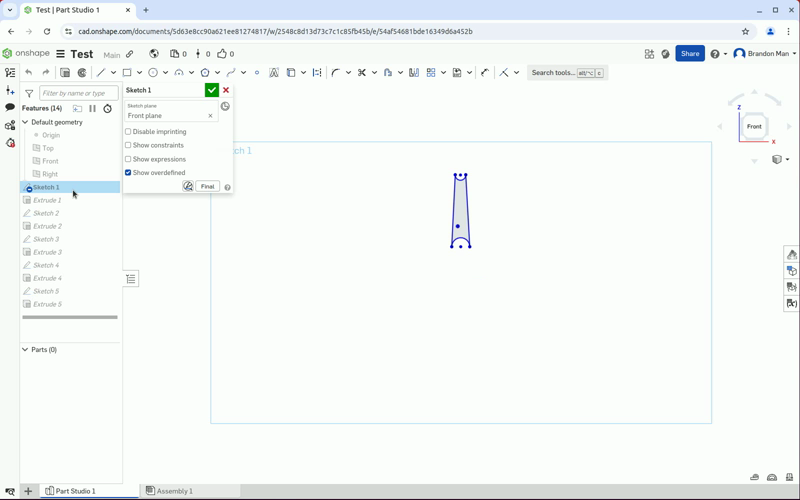
mouse_move(229, 92)
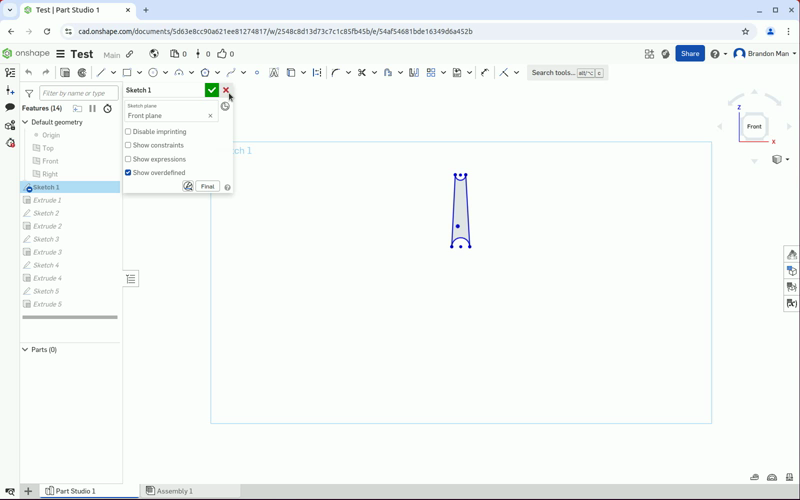
click(229, 92)
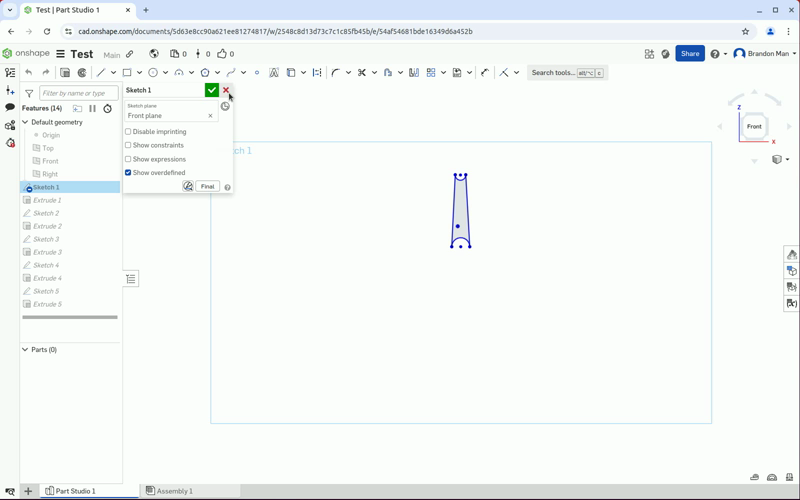
key(shift+s)
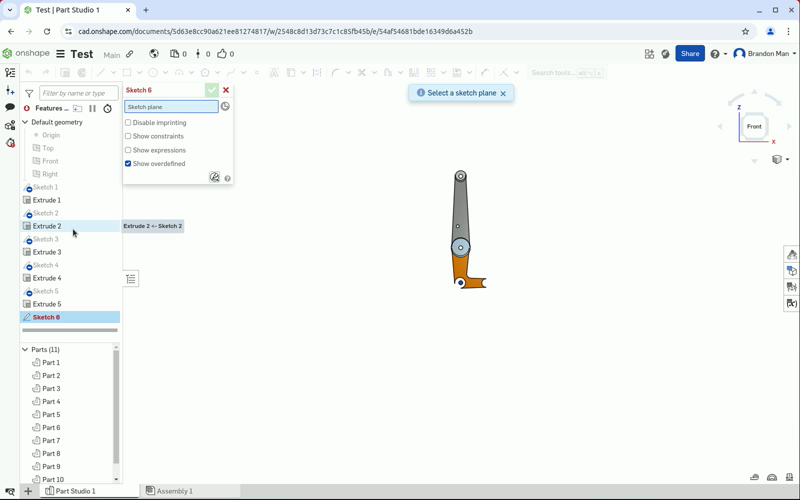
scroll(3)
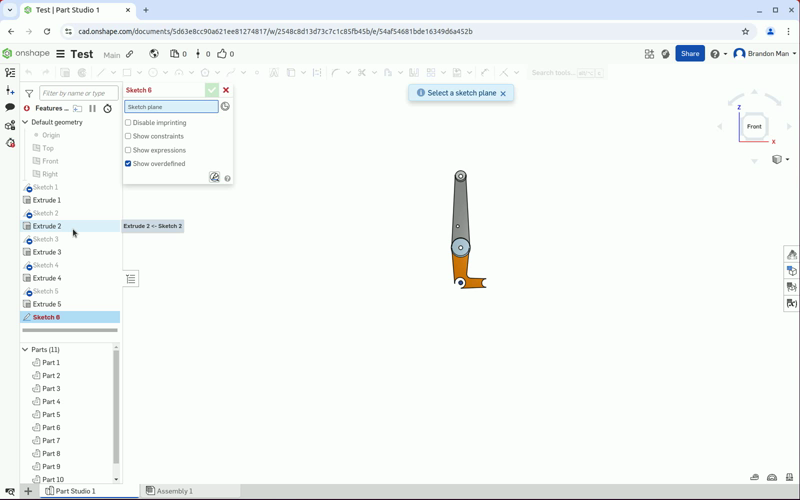
mouse_move(73, 163)
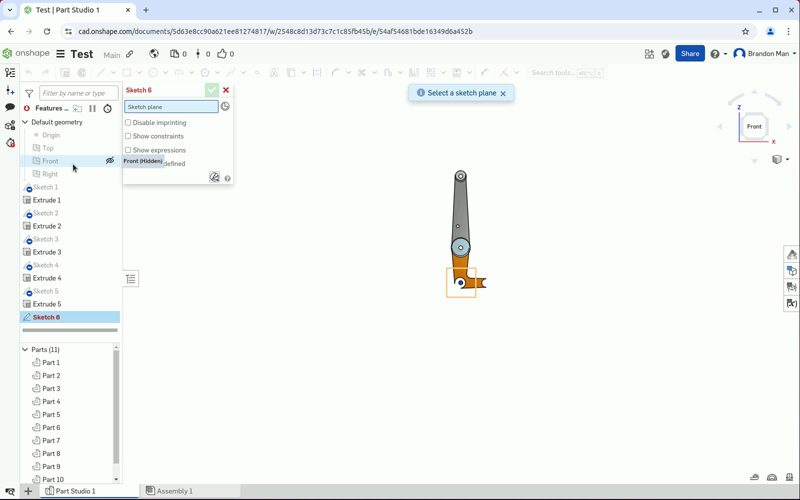
click(73, 163)
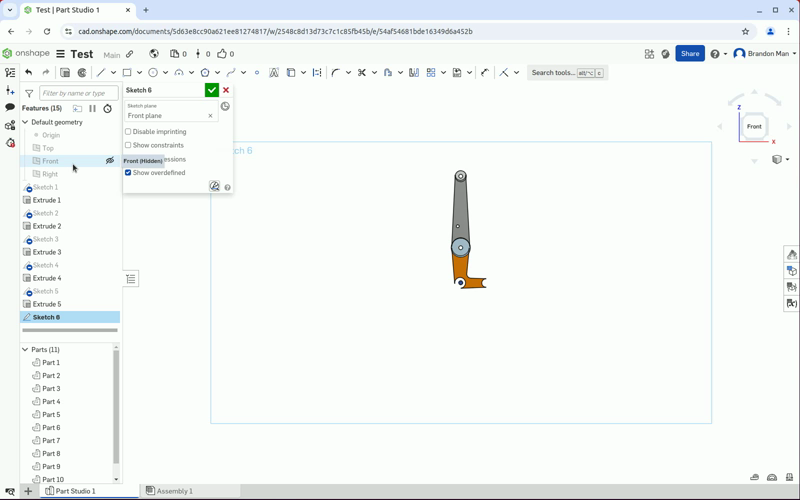
mouse_move(69, 352)
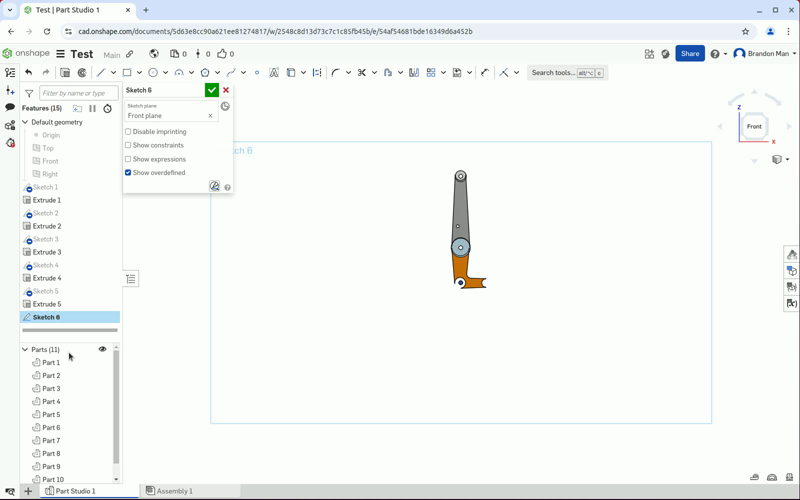
key(y)
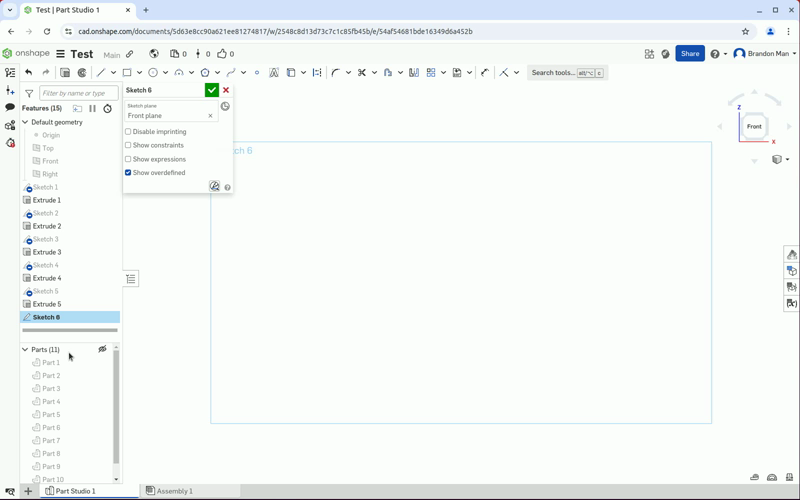
key(c)
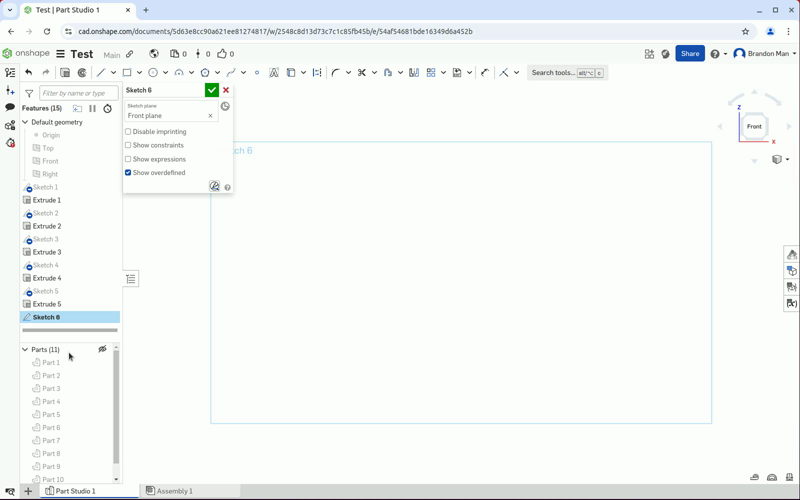
key_down(shift)
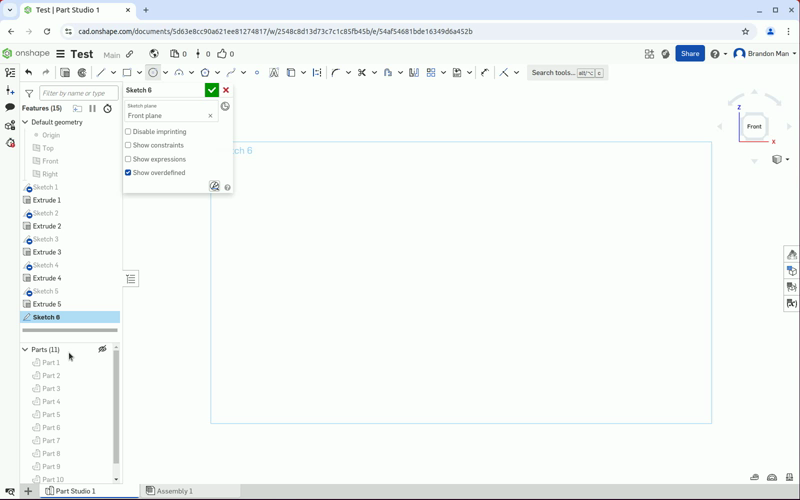
mouse_move(487, 282)
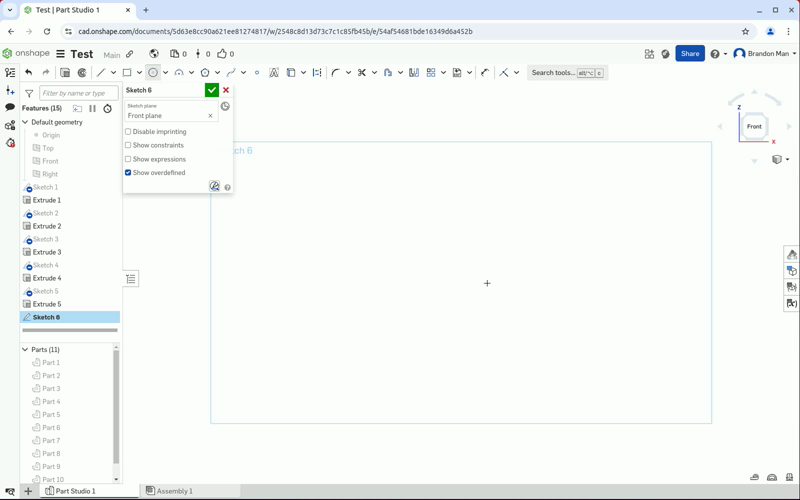
click(487, 282)
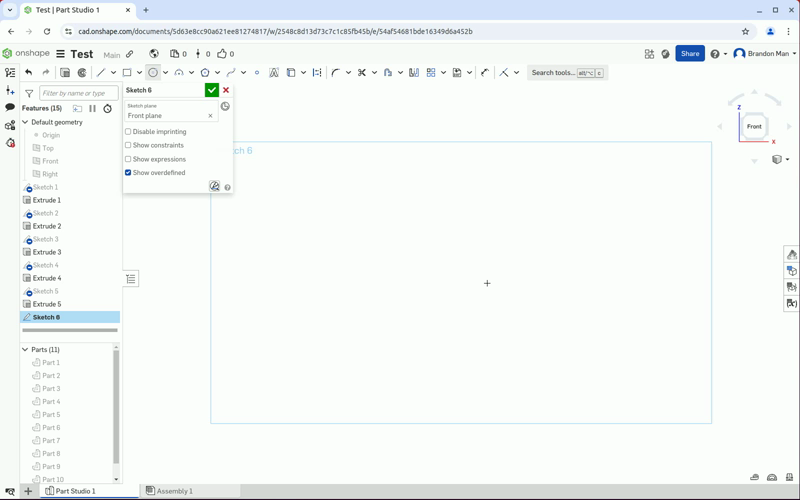
key_up(shift)
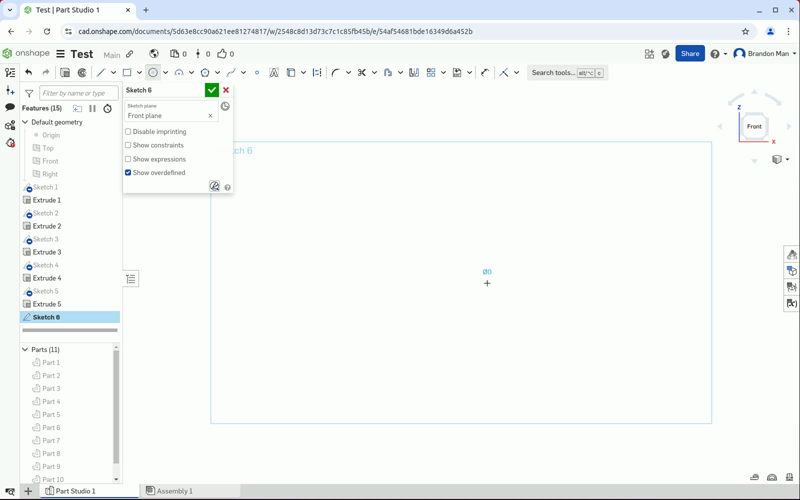
mouse_move(492, 282)
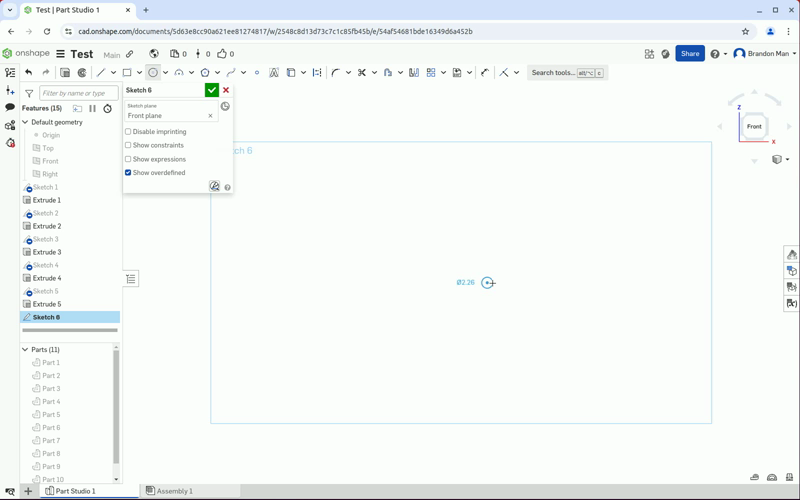
click(492, 282)
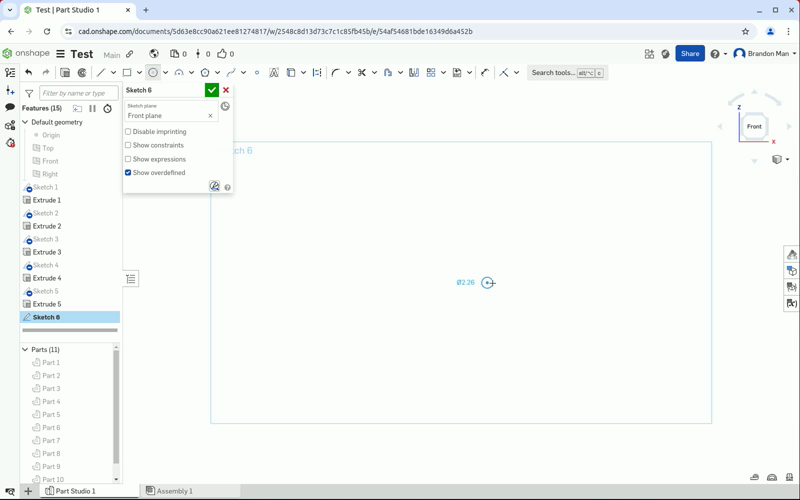
key(esc)
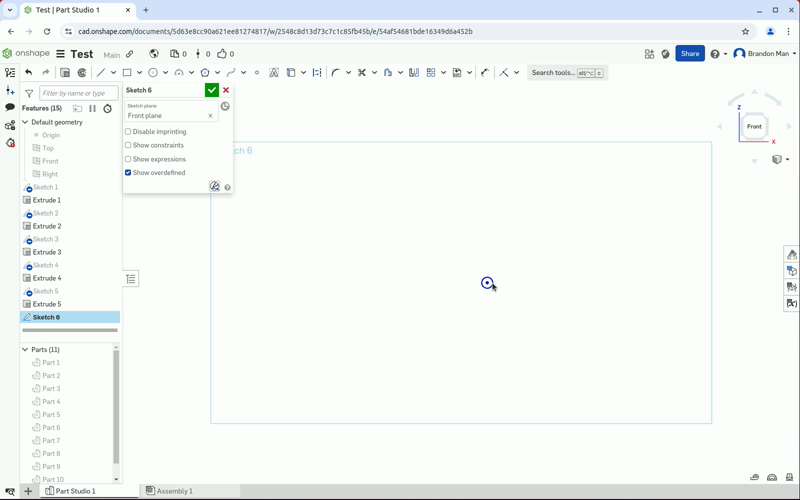
key(c)
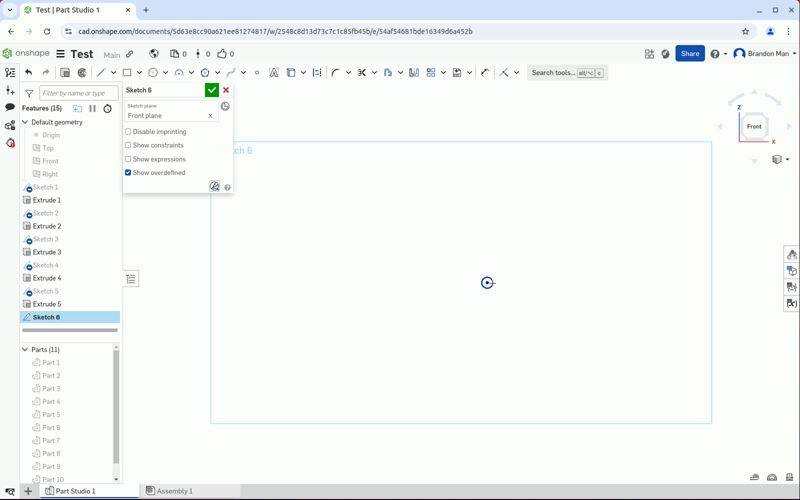
key_down(shift)
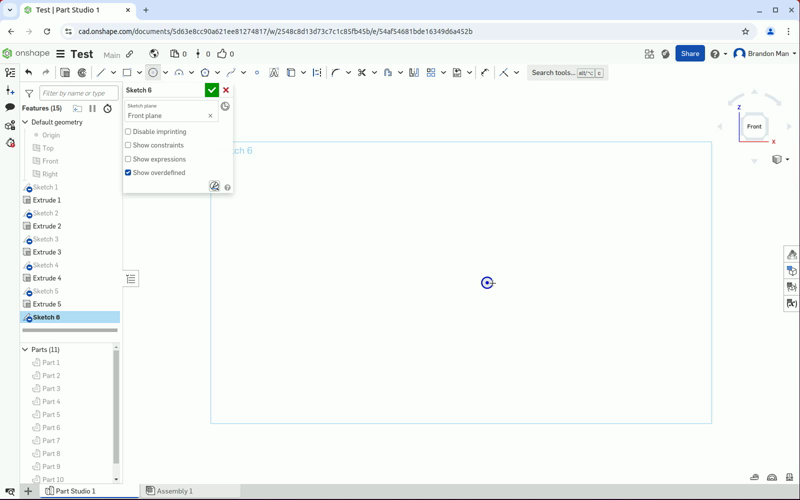
mouse_move(487, 282)
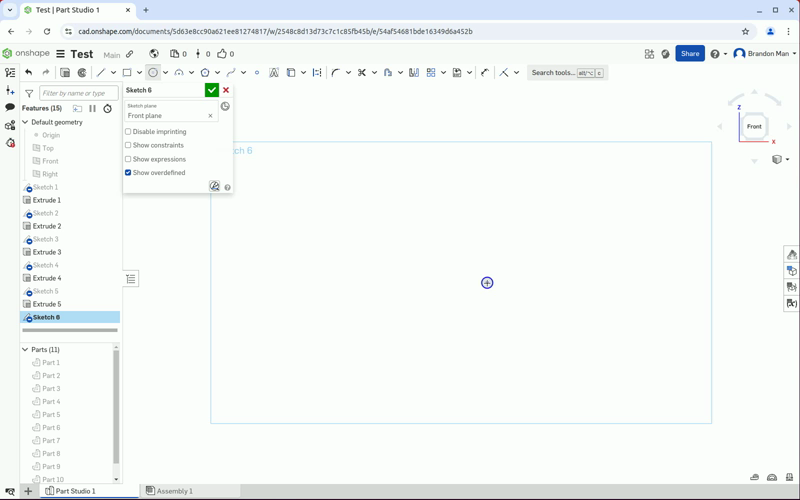
click(487, 282)
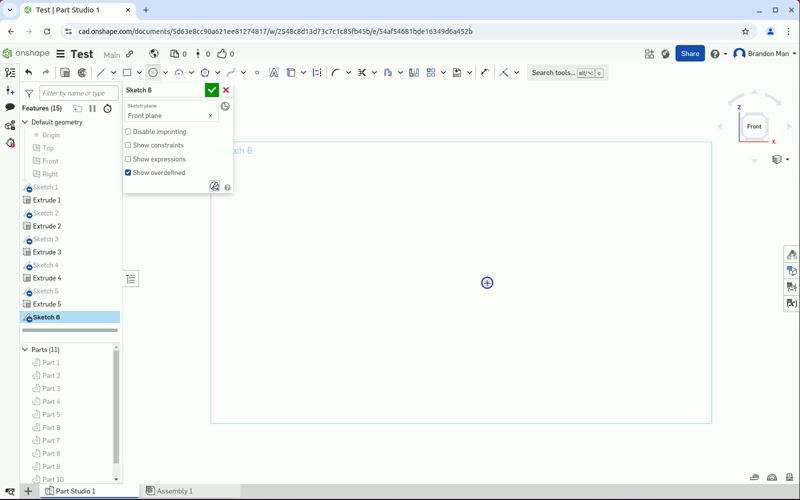
key_up(shift)
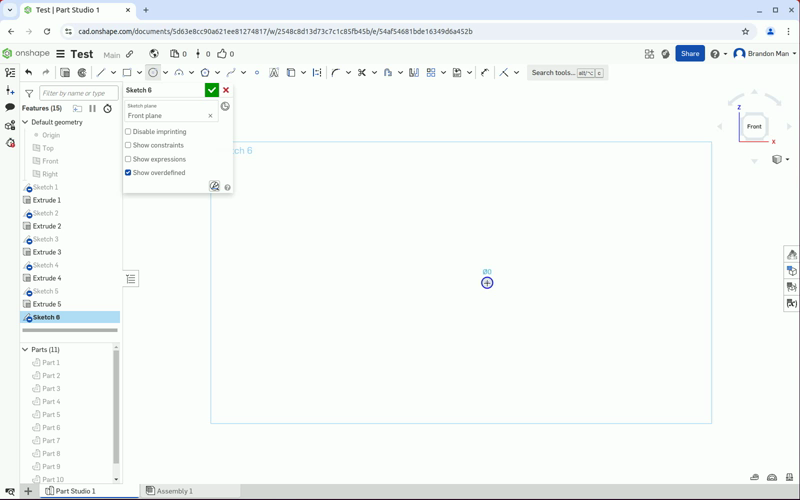
mouse_move(489, 282)
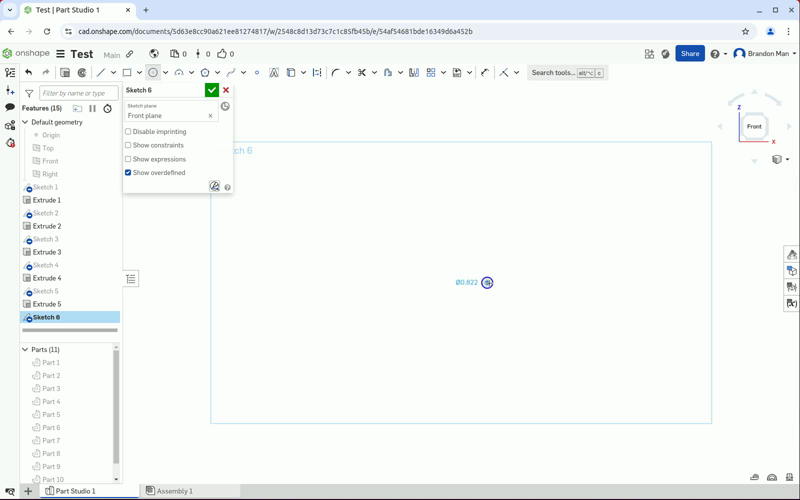
scroll(6)
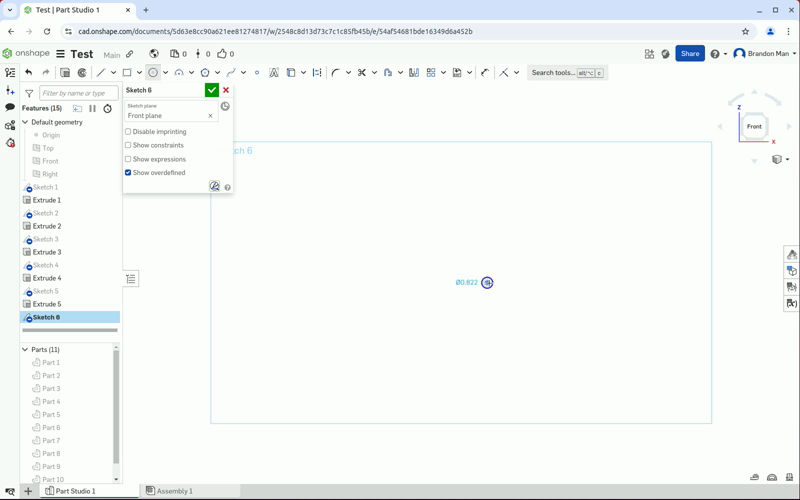
scroll(6)
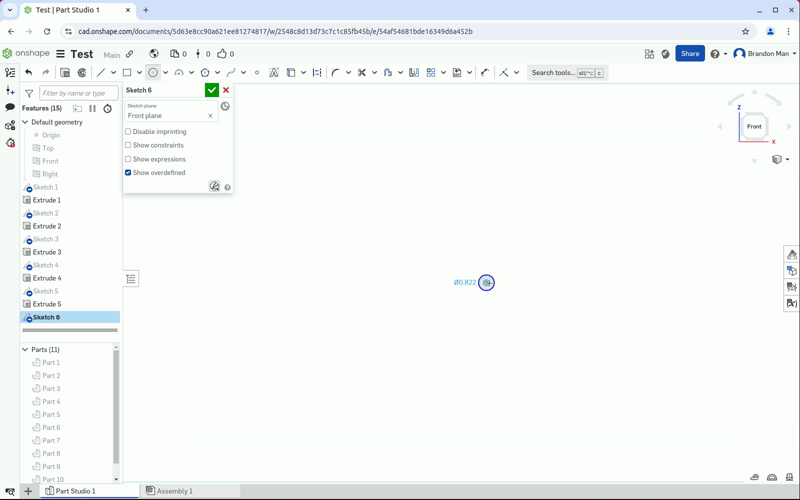
scroll(6)
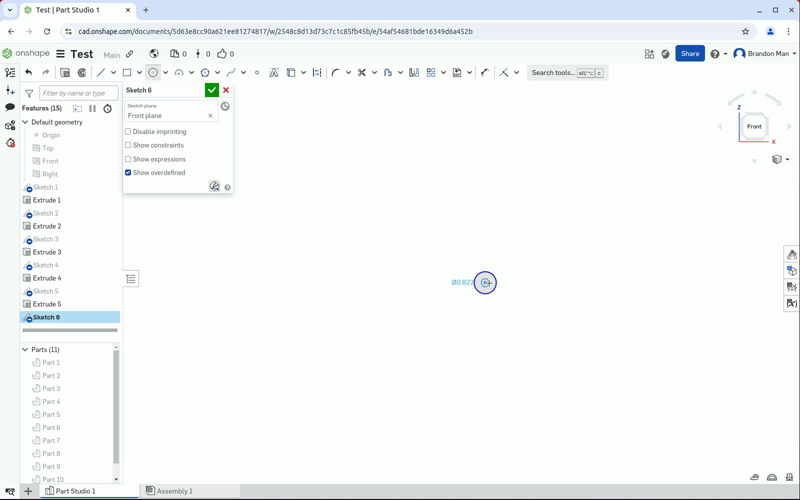
scroll(6)
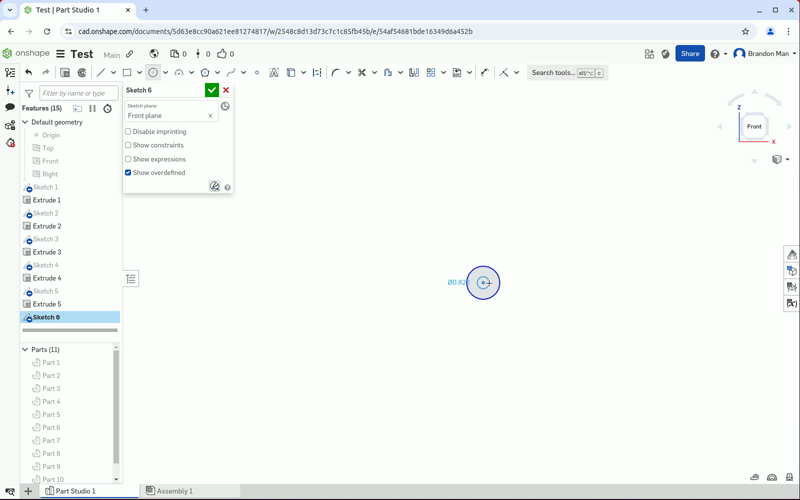
scroll(6)
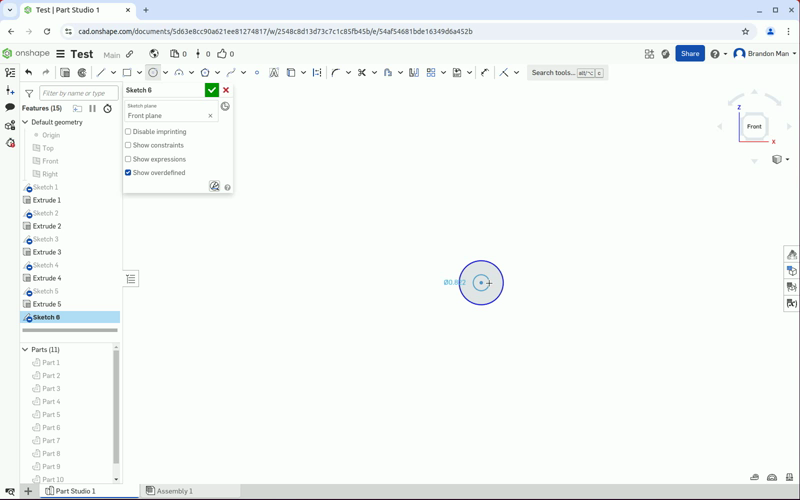
scroll(6)
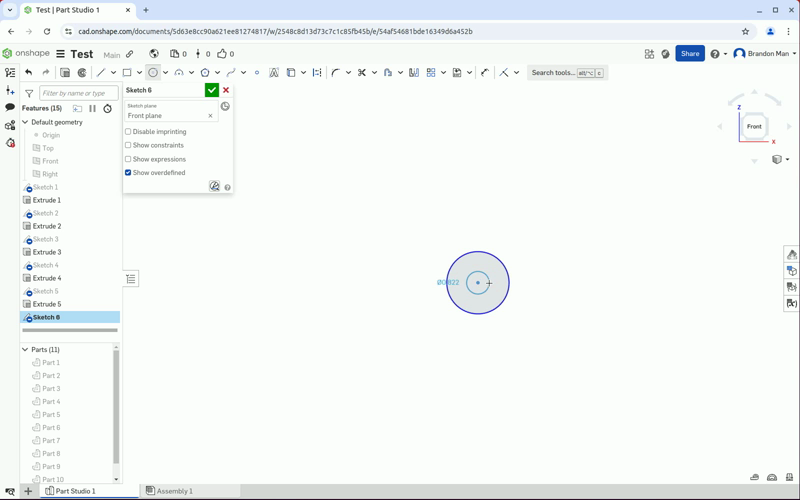
scroll(6)
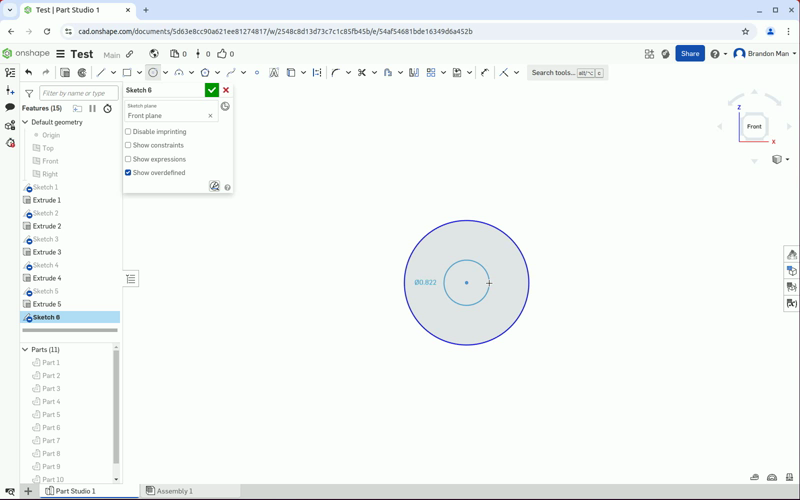
click(489, 282)
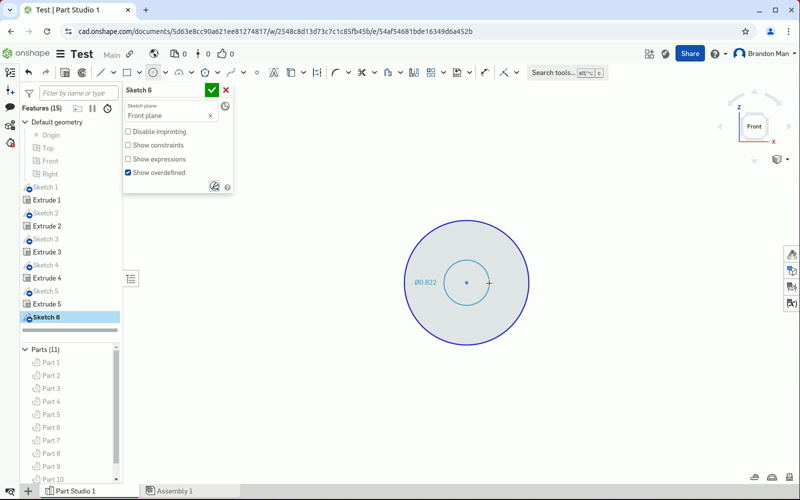
scroll(-6)
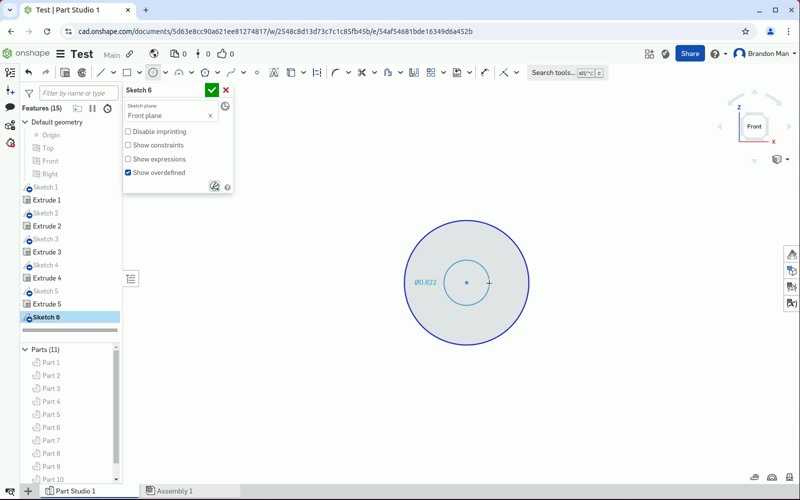
scroll(-6)
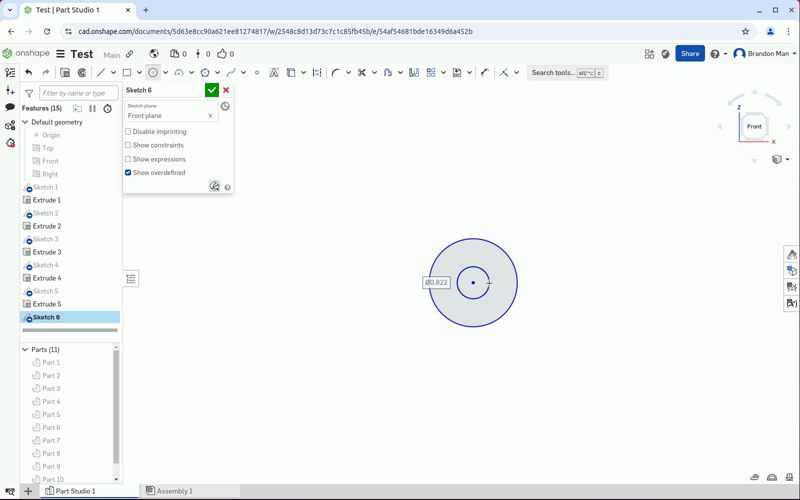
scroll(-6)
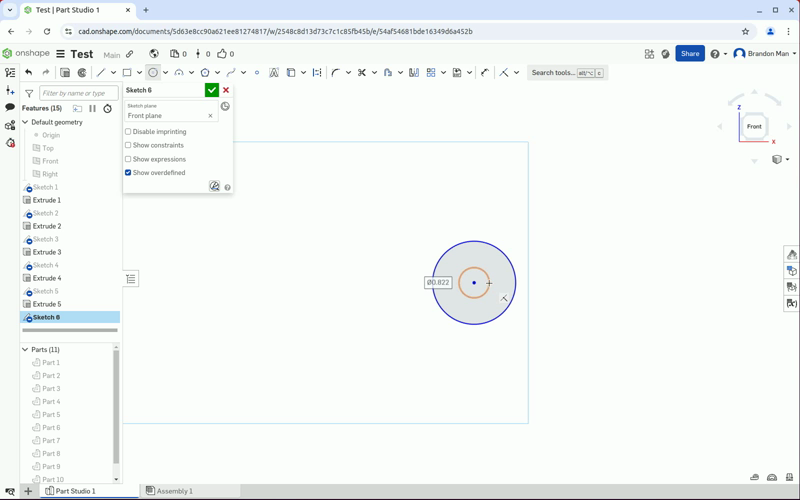
scroll(-6)
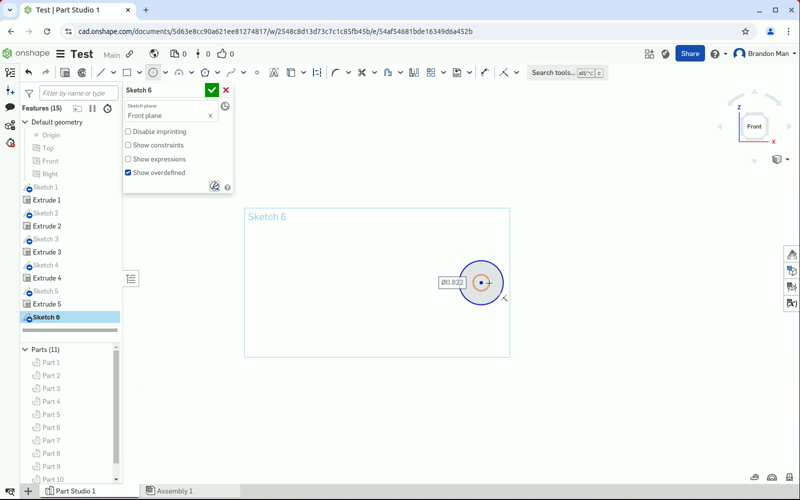
scroll(-6)
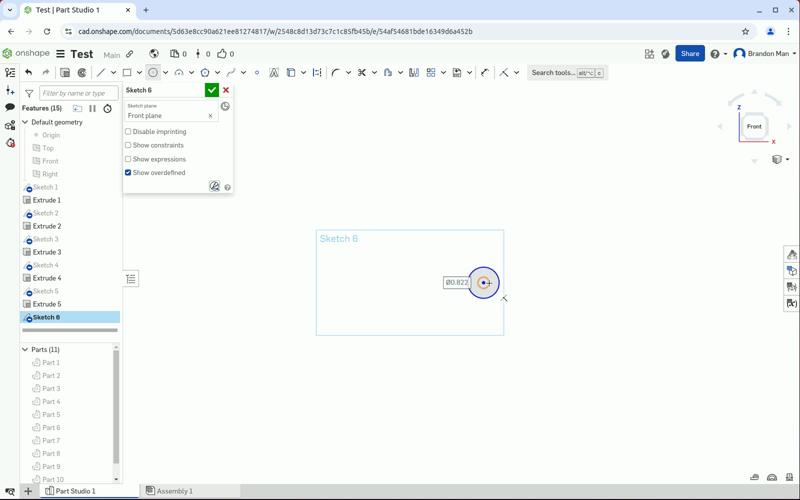
scroll(-6)
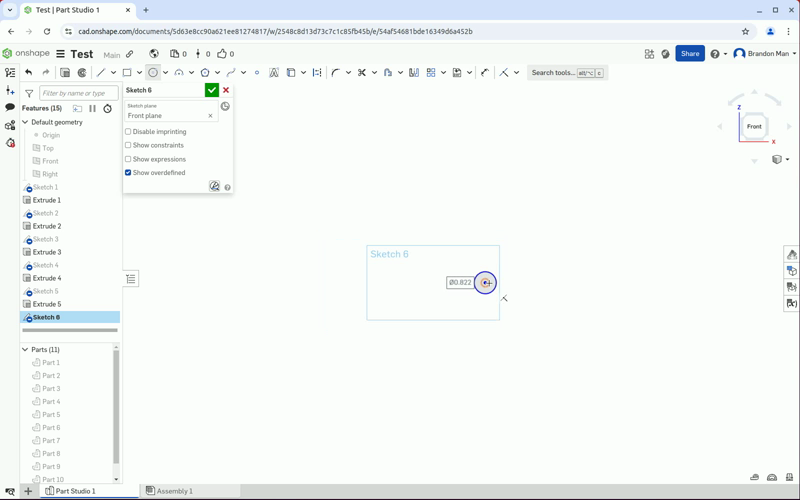
scroll(-6)
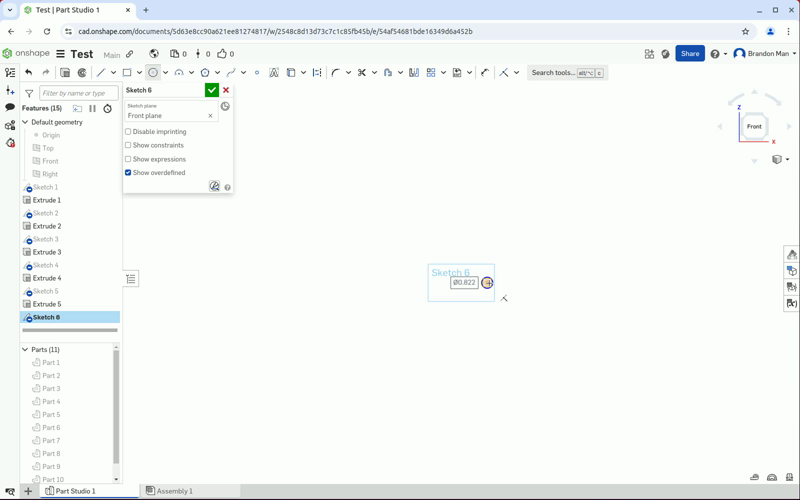
key(esc)
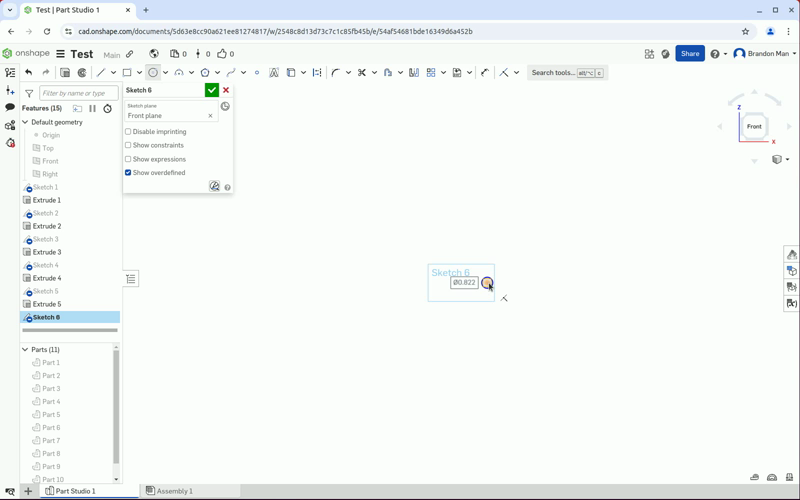
mouse_move(483, 282)
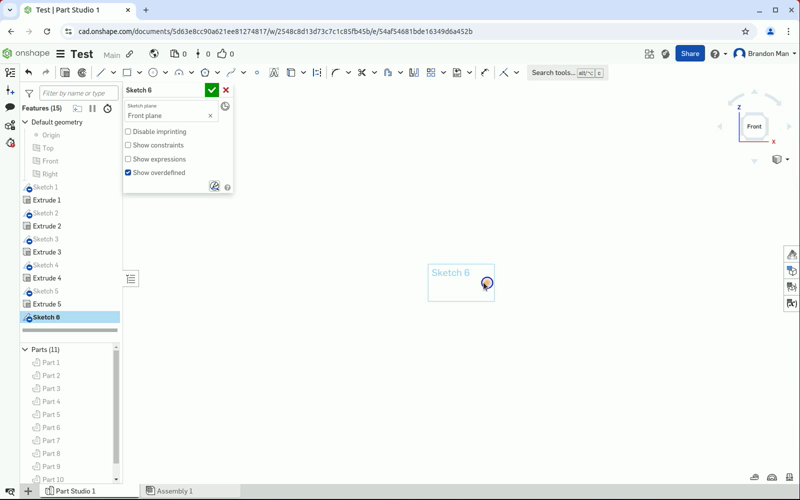
scroll(6)
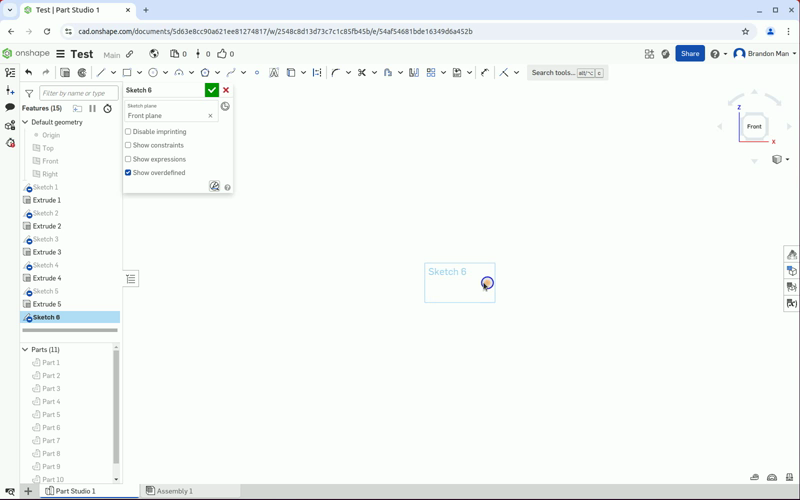
scroll(6)
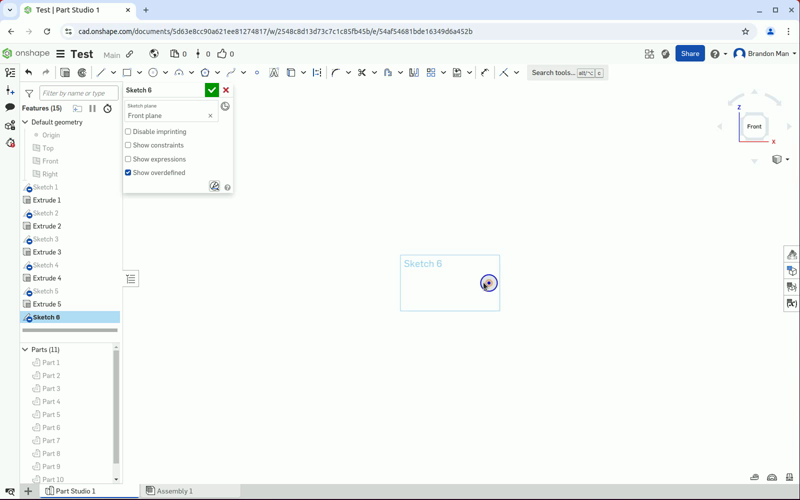
scroll(6)
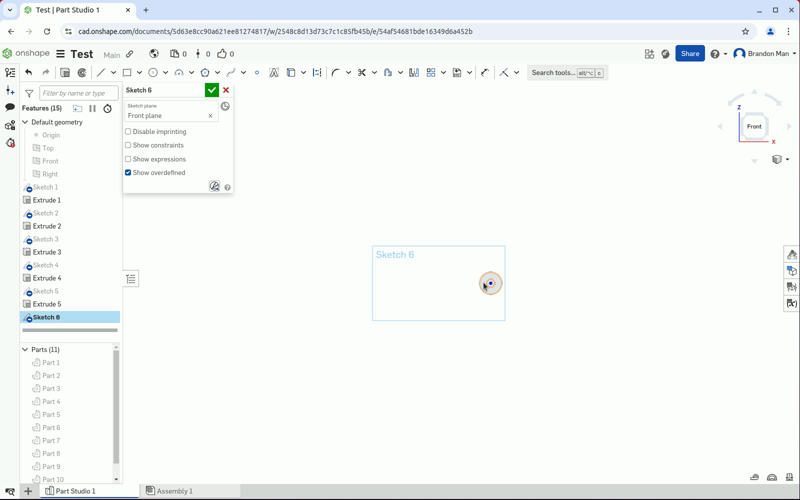
scroll(6)
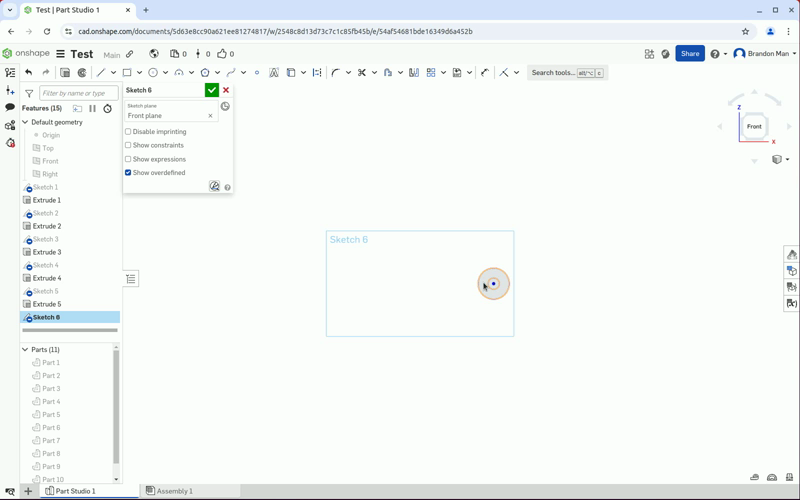
scroll(6)
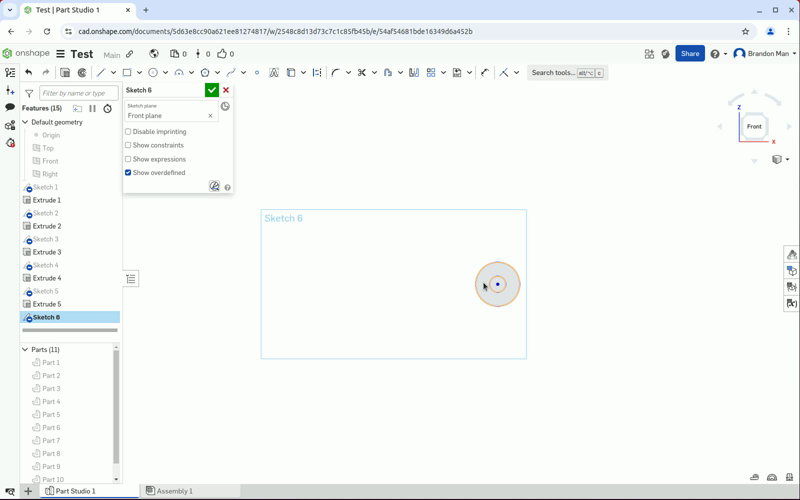
scroll(6)
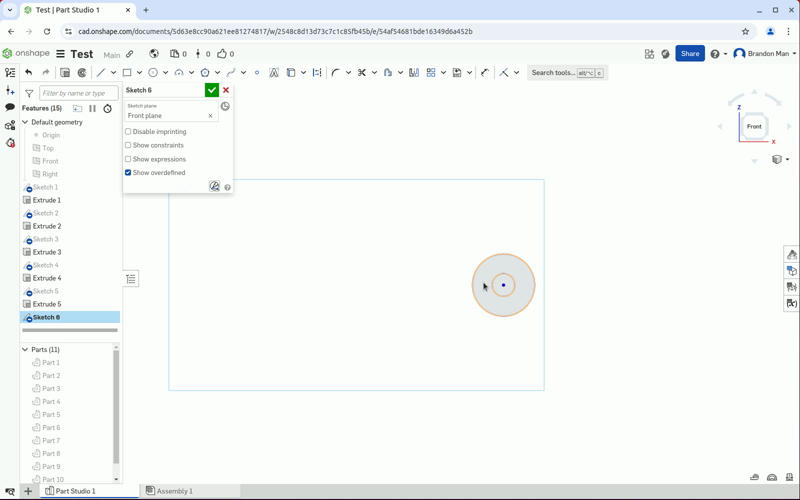
scroll(6)
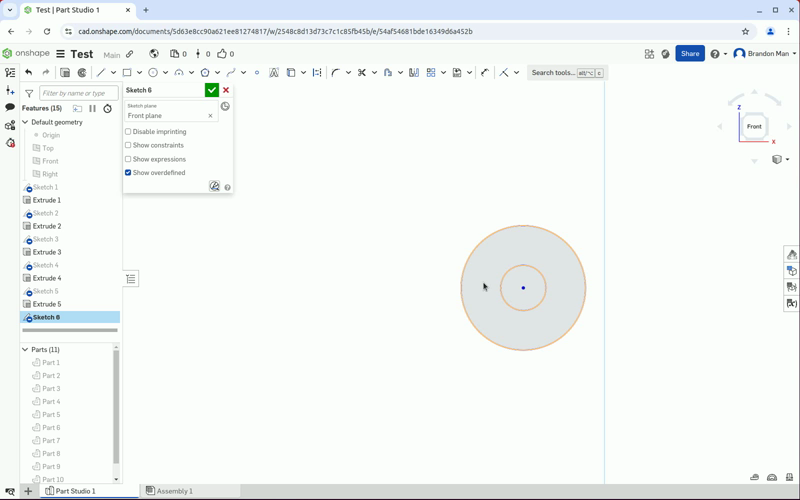
click(483, 282)
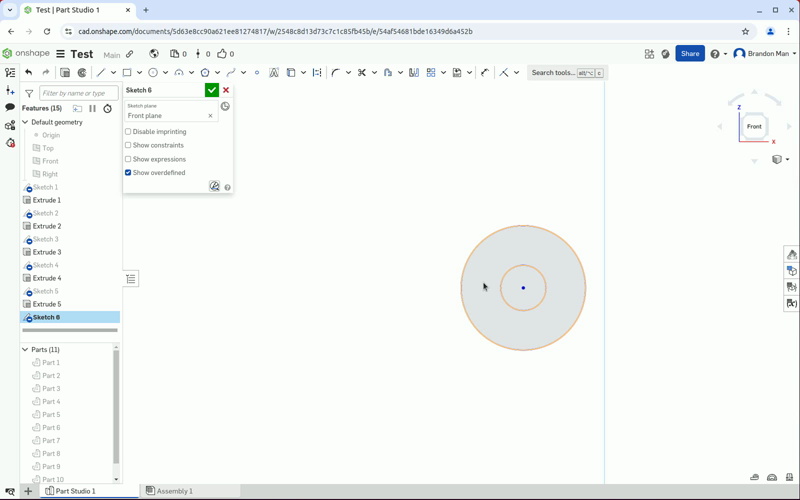
scroll(-6)
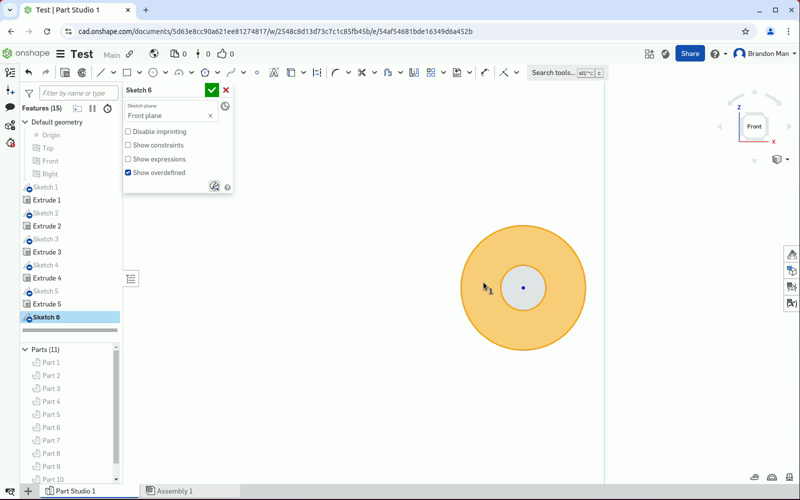
scroll(-6)
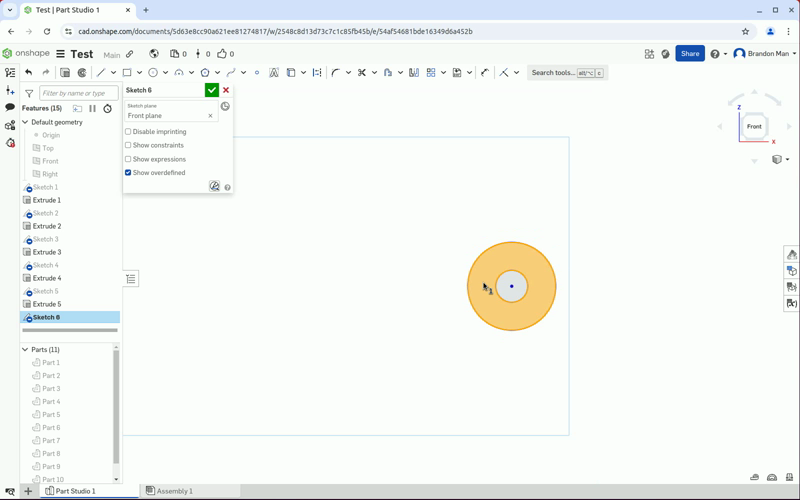
scroll(-6)
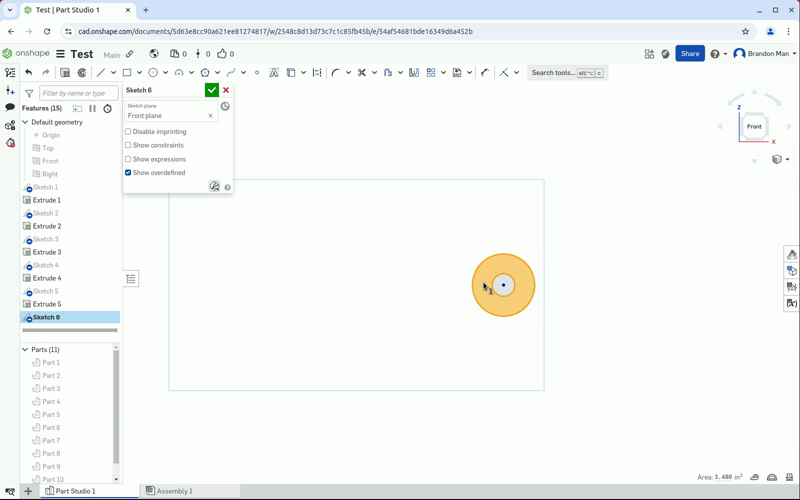
scroll(-6)
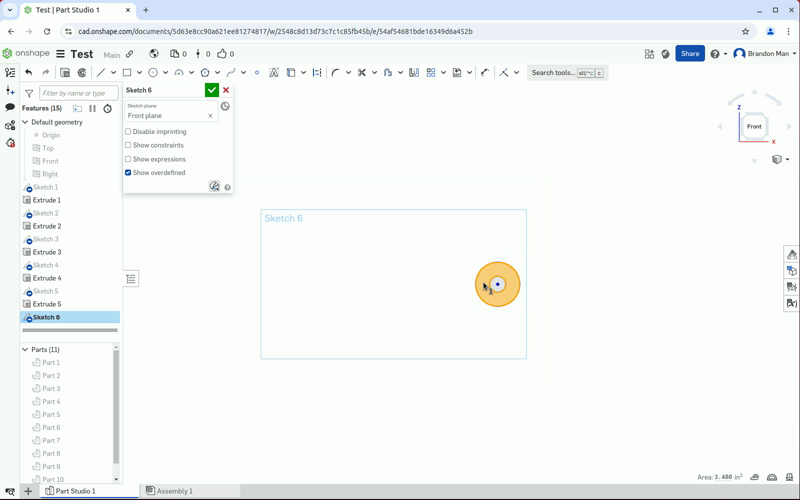
scroll(-6)
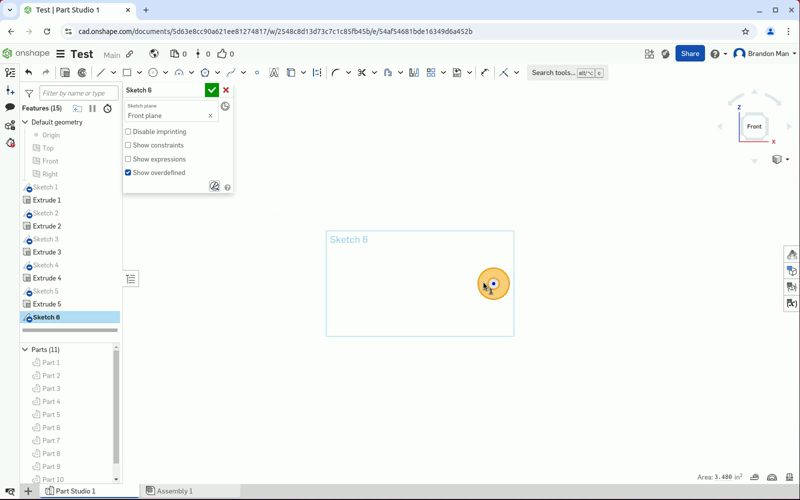
scroll(-6)
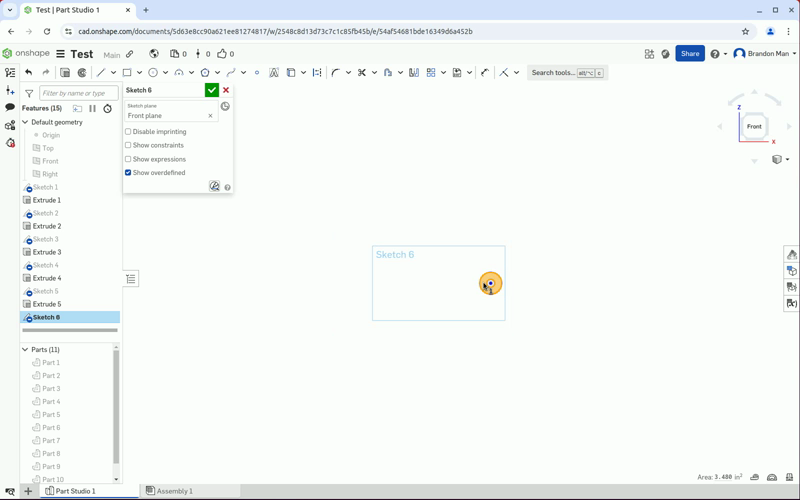
scroll(-6)
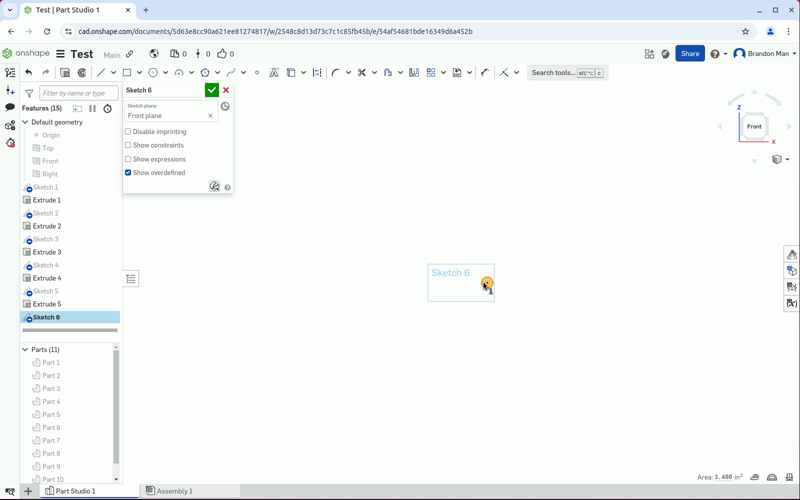
mouse_move(69, 352)
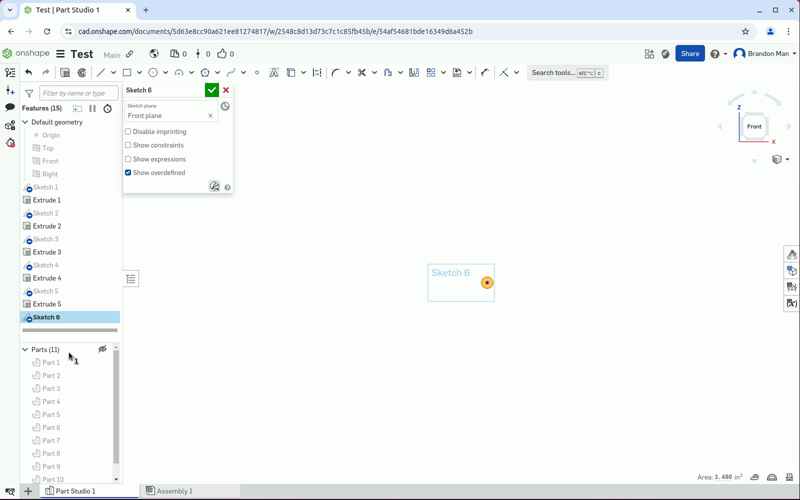
key(shift+y)
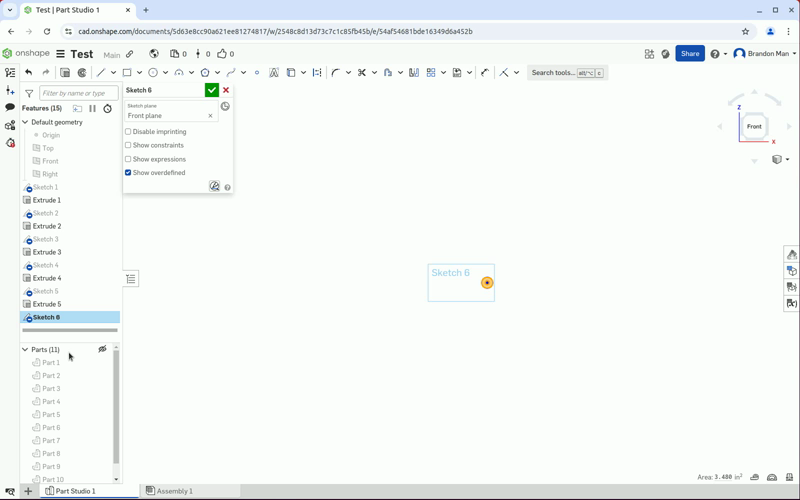
key(shift+e)
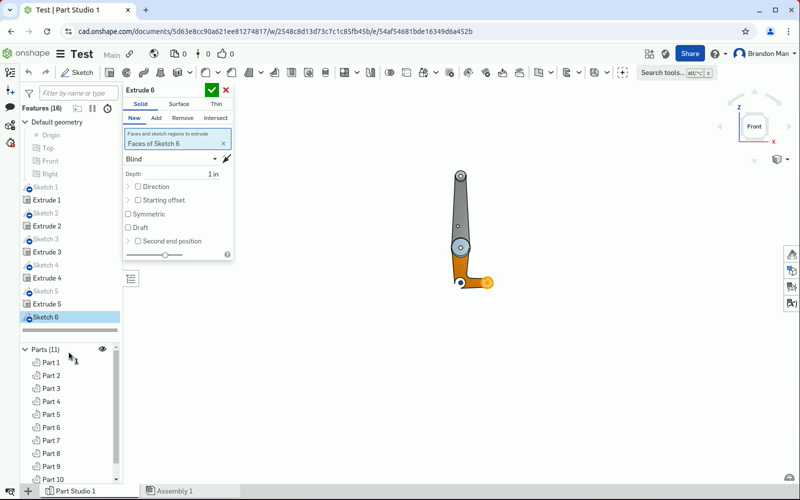
mouse_move(143, 106)
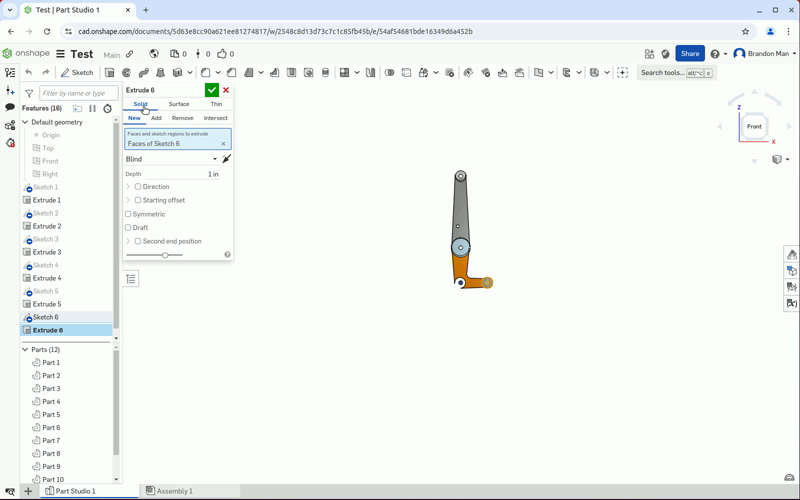
click(143, 106)
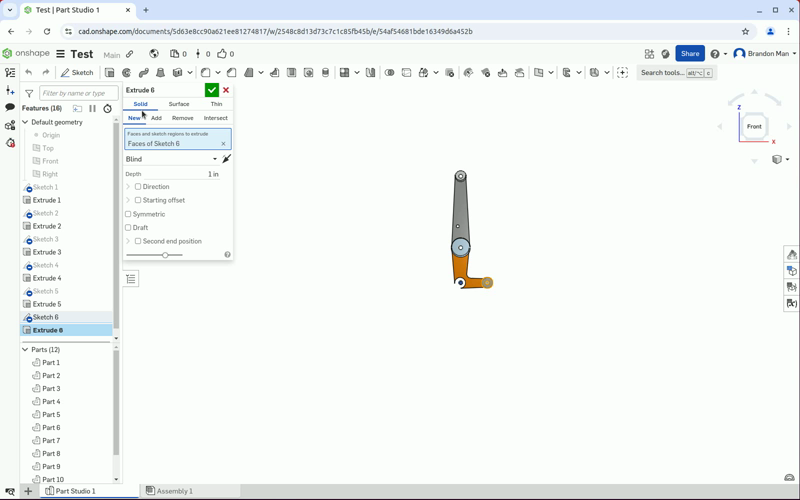
mouse_move(137, 120)
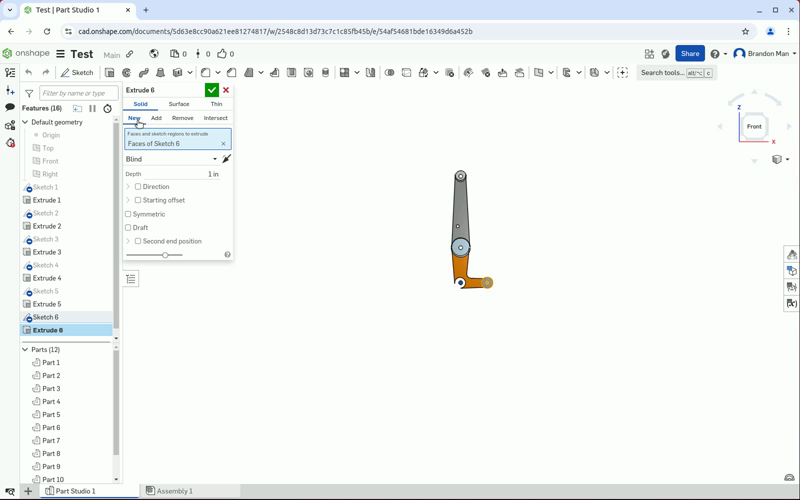
click(137, 120)
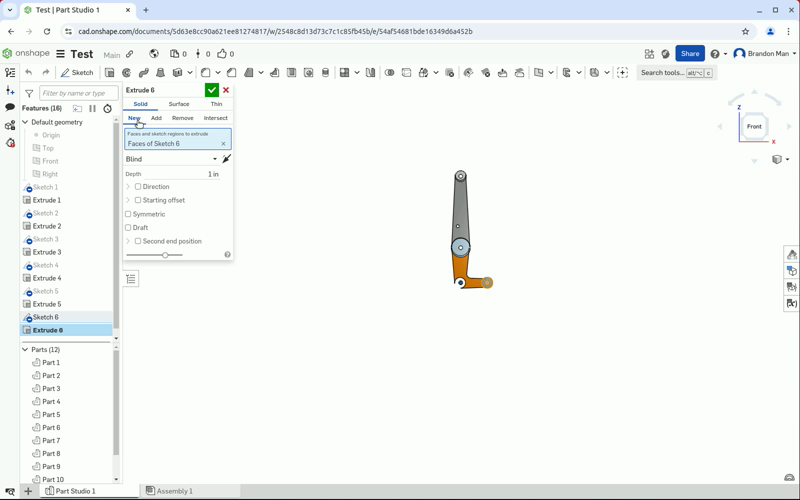
key(tab, 4)
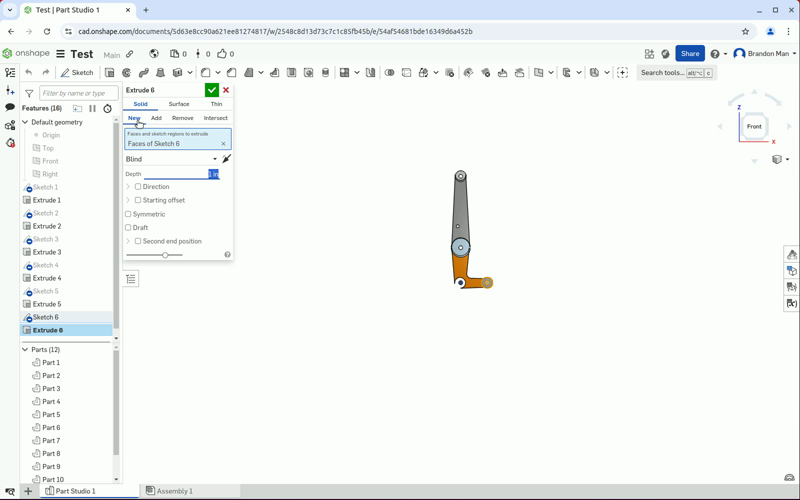
text(0.241)
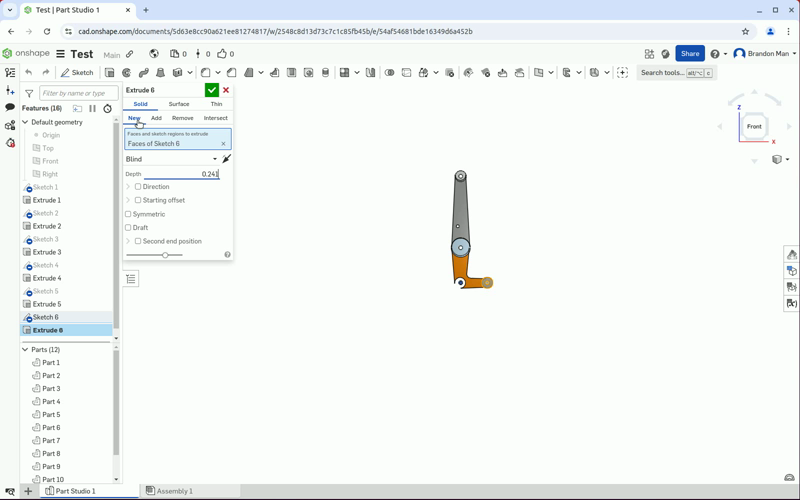
key(enter)
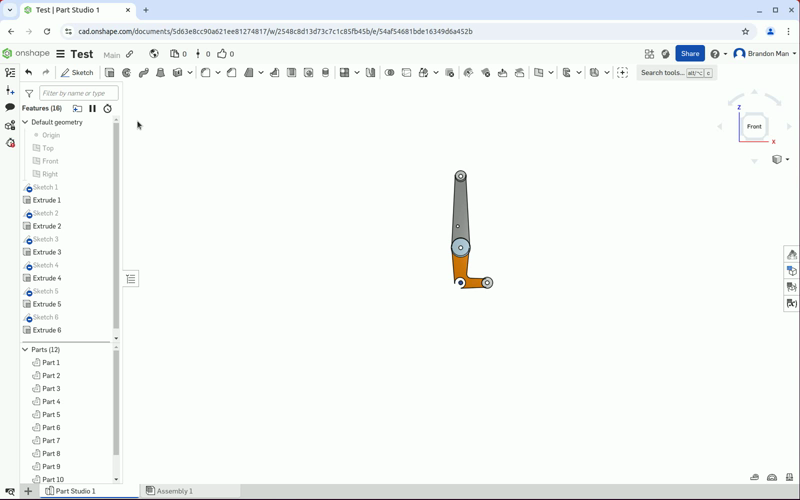
key(shift+h)
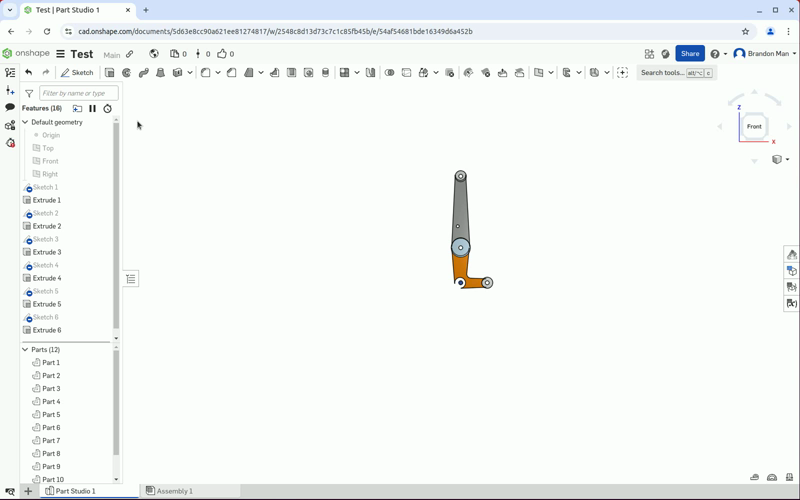
key(shift+h)
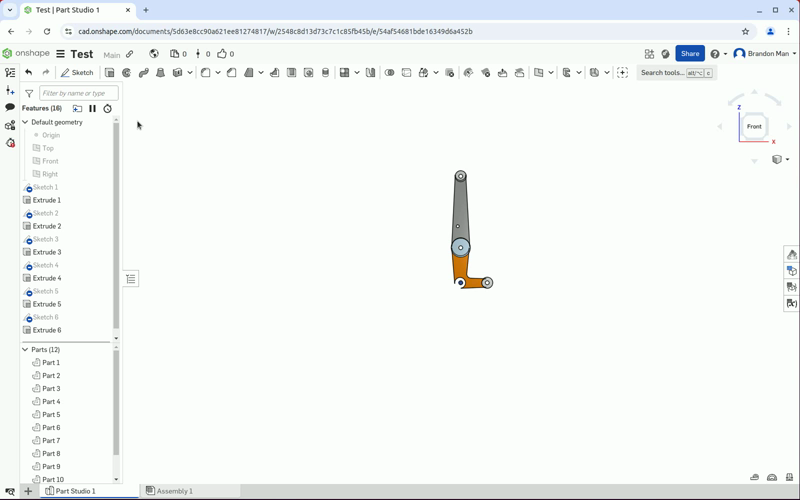
key(shift+7)
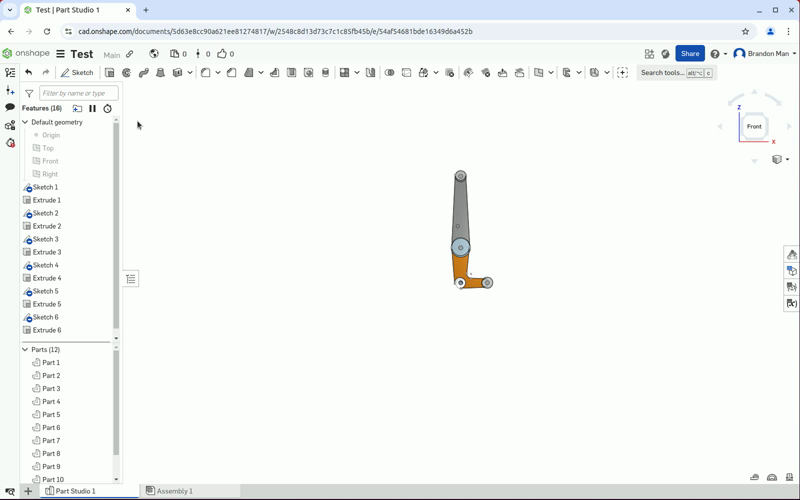
key(left, 2)
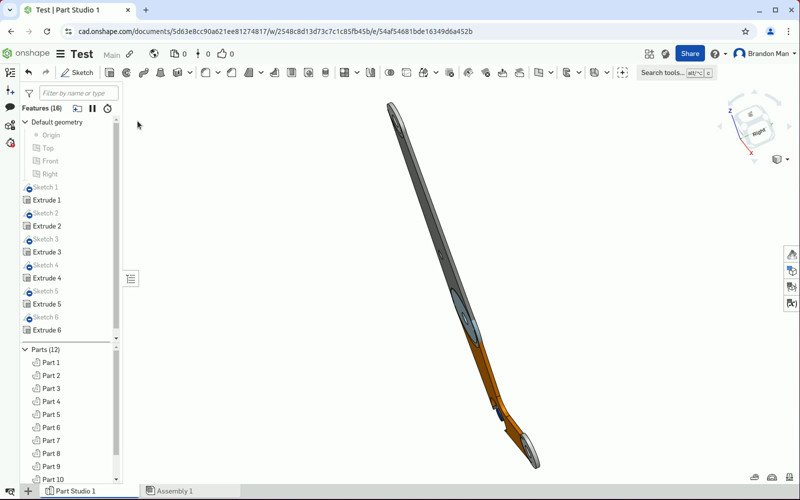
key(down, 2)
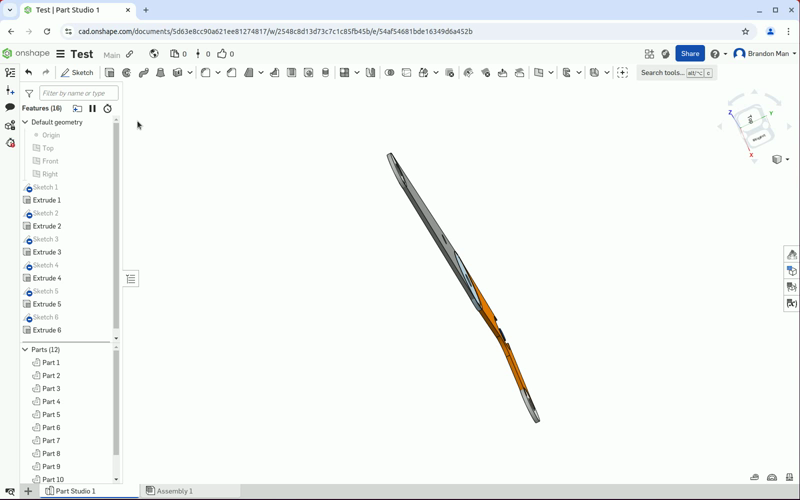
key(up, 2)
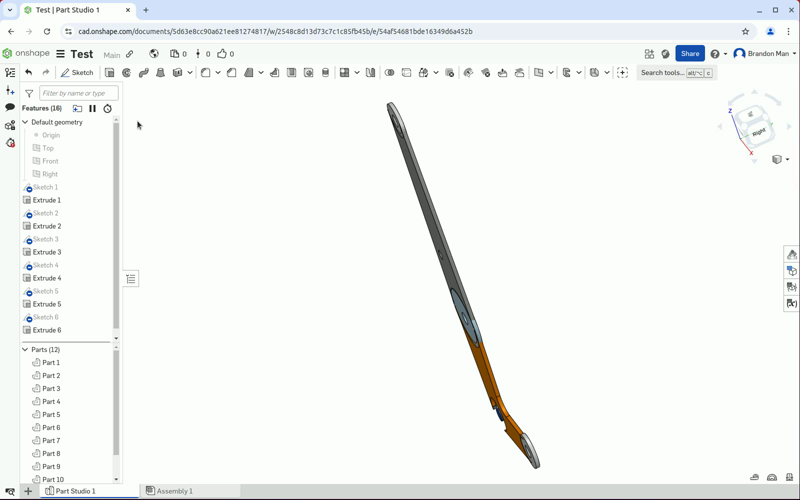
key(right, 2)
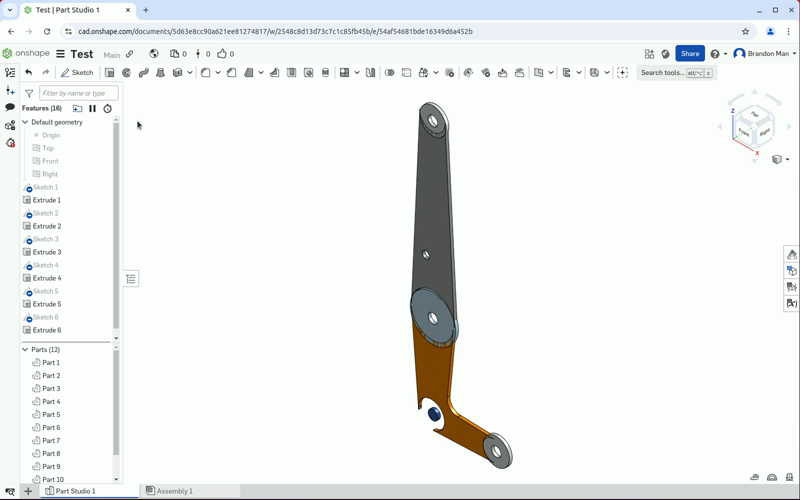
mouse_move(69, 189)
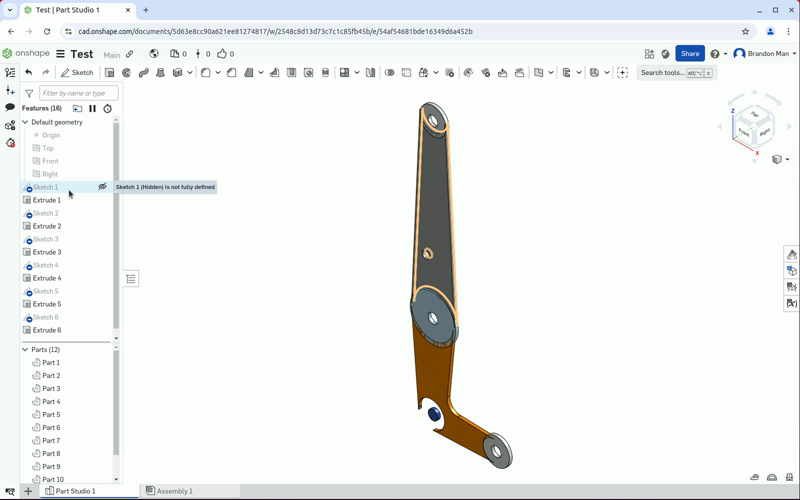
click(69, 189)